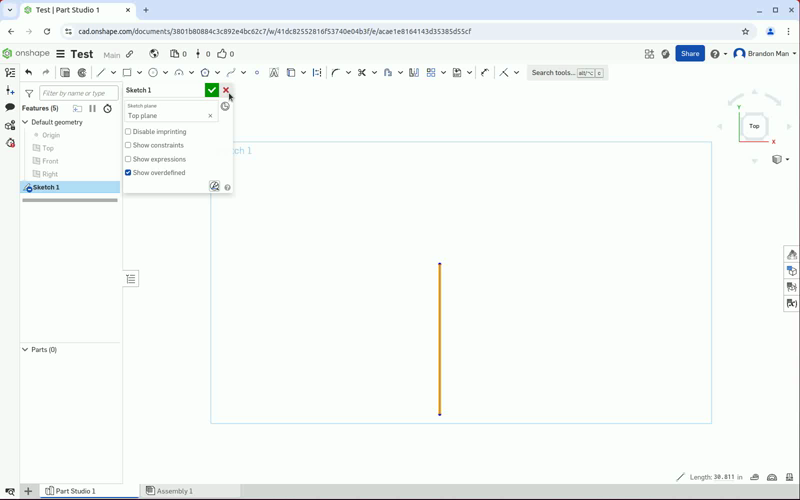
key(shift+h)
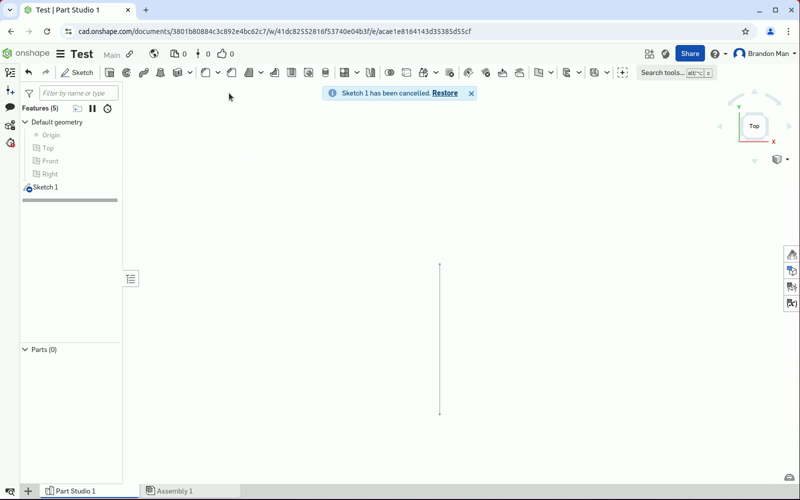
key(shift+s)
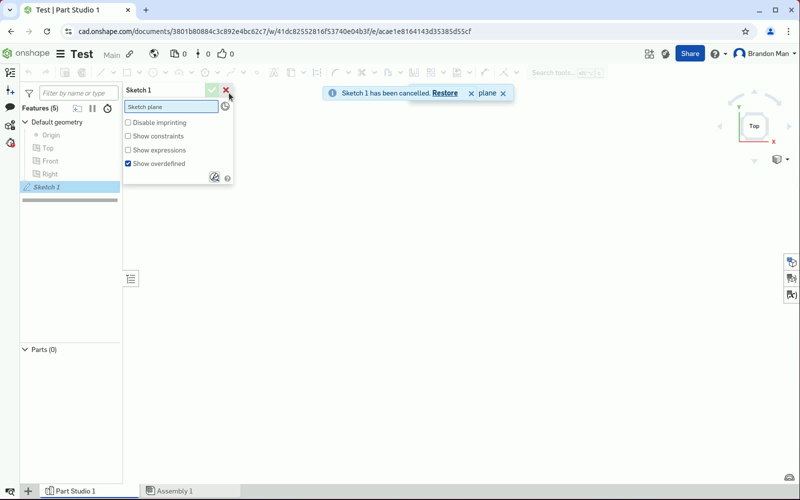
mouse_move(73, 150)
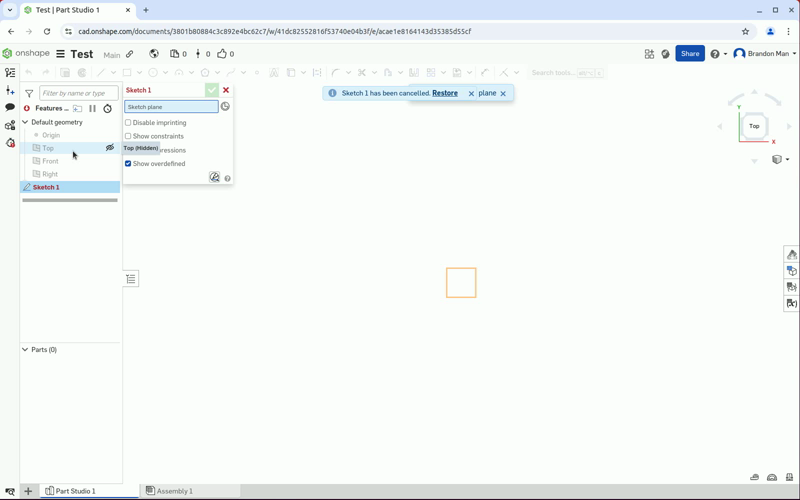
click(73, 150)
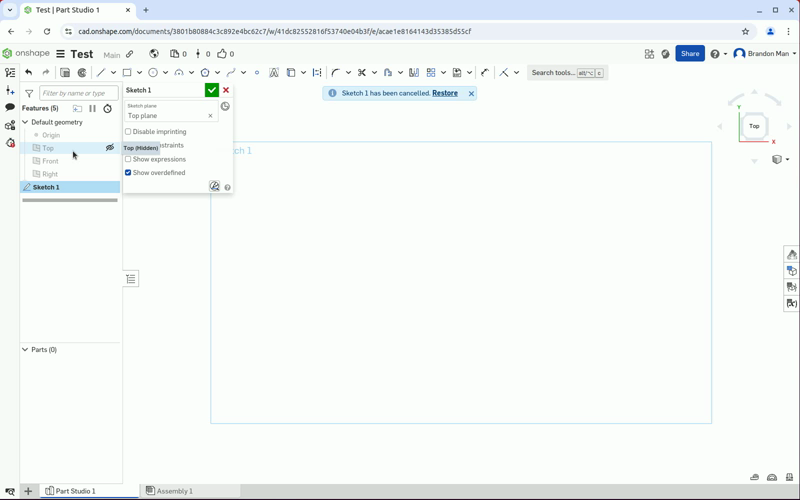
mouse_move(73, 352)
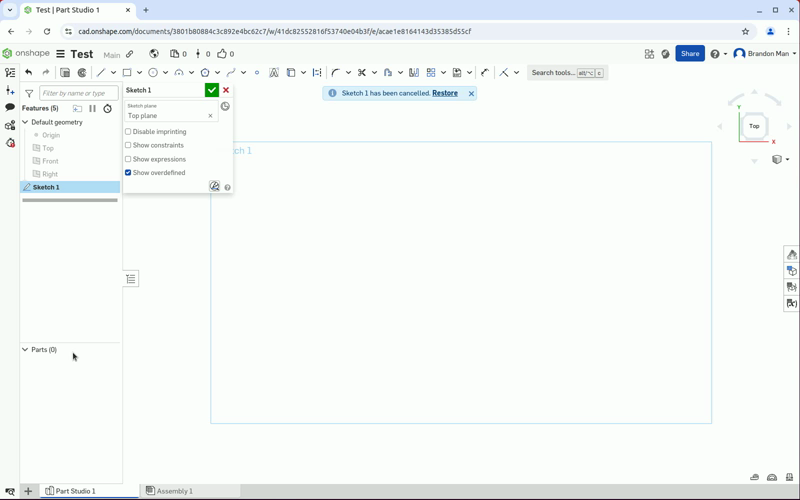
key(y)
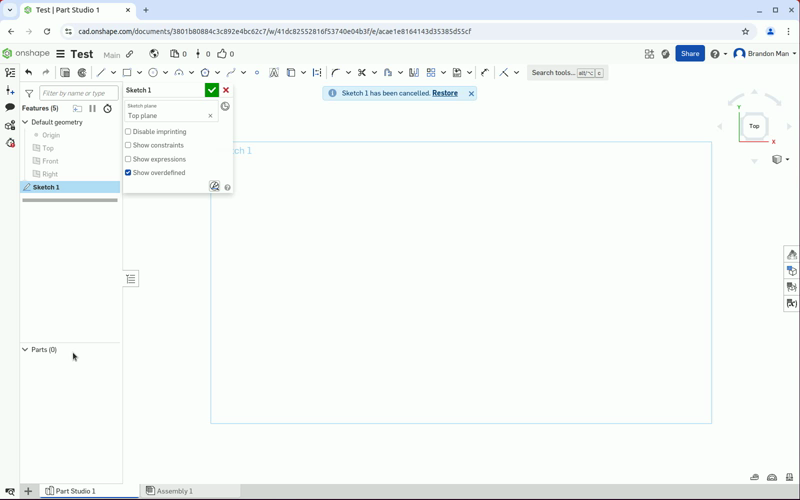
key(l)
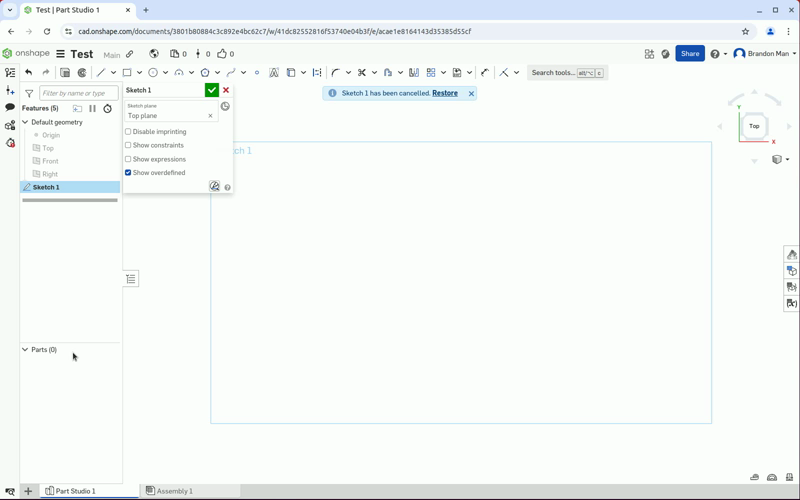
key_down(shift)
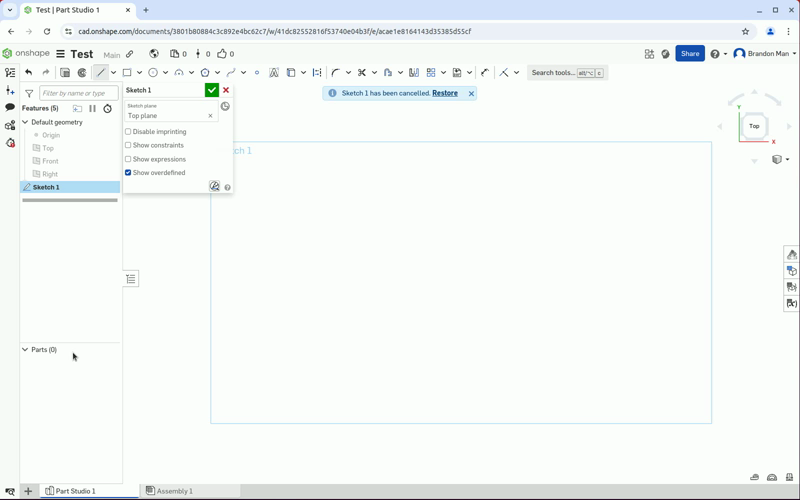
mouse_move(358, 384)
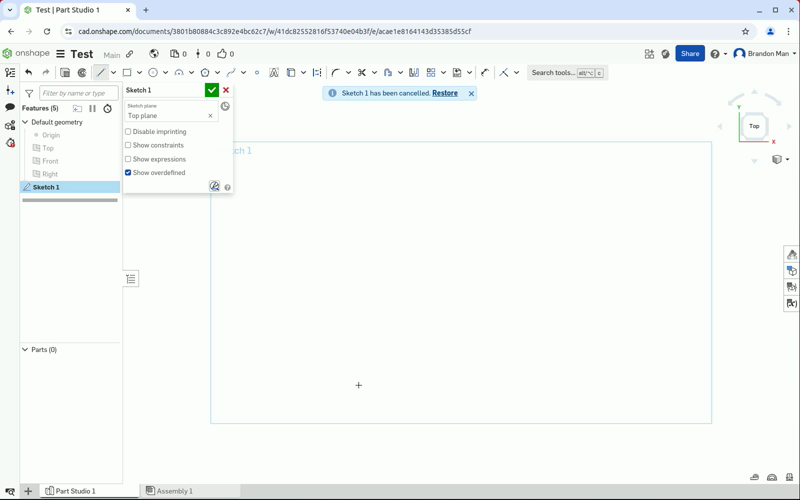
click(358, 384)
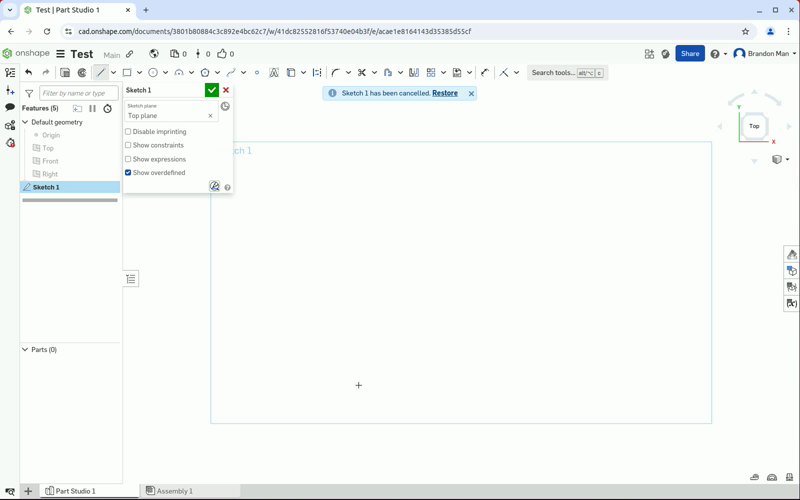
key_up(shift)
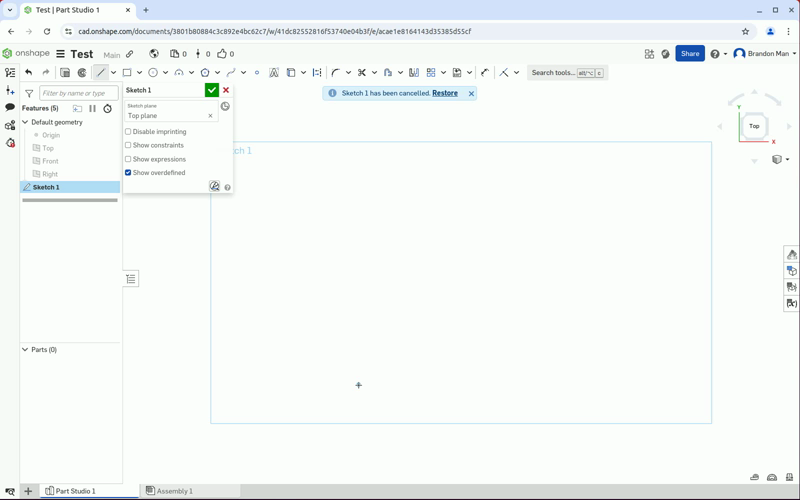
key_down(shift)
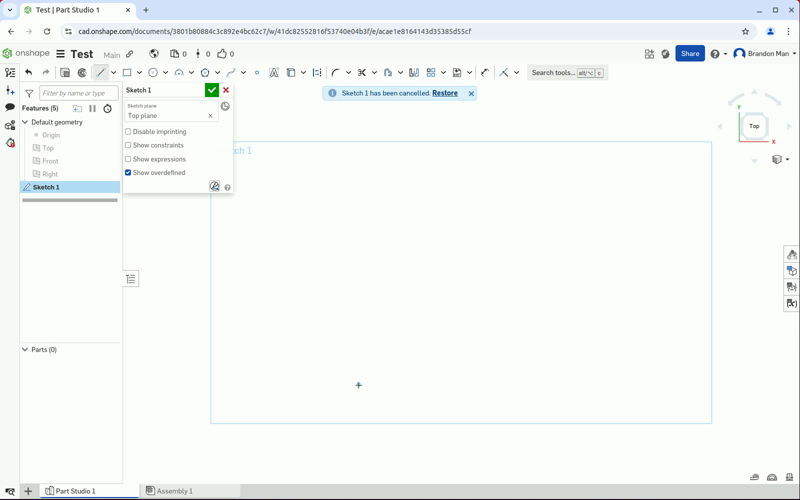
mouse_move(388, 384)
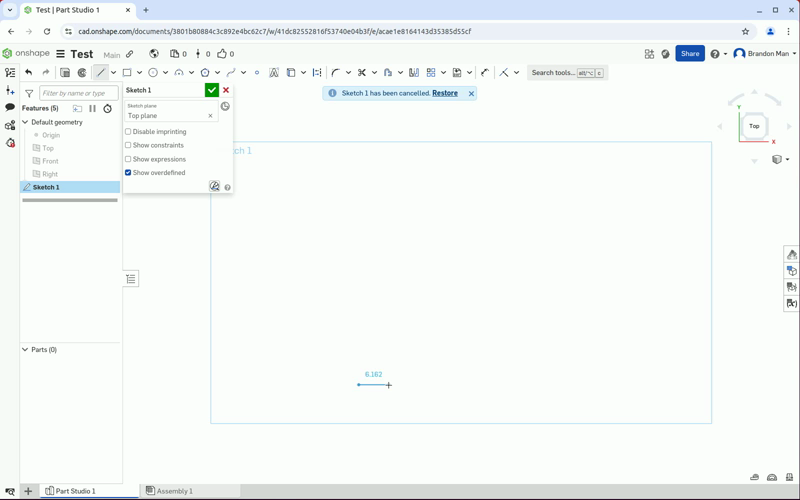
mouse_move(362, 384)
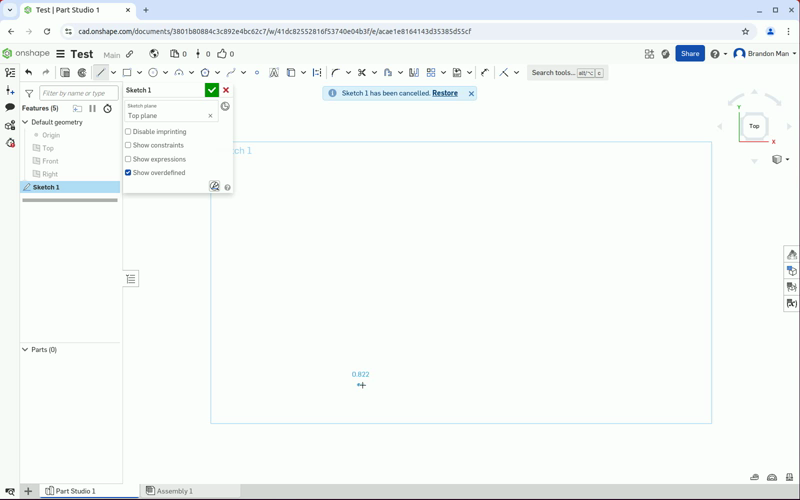
scroll(6)
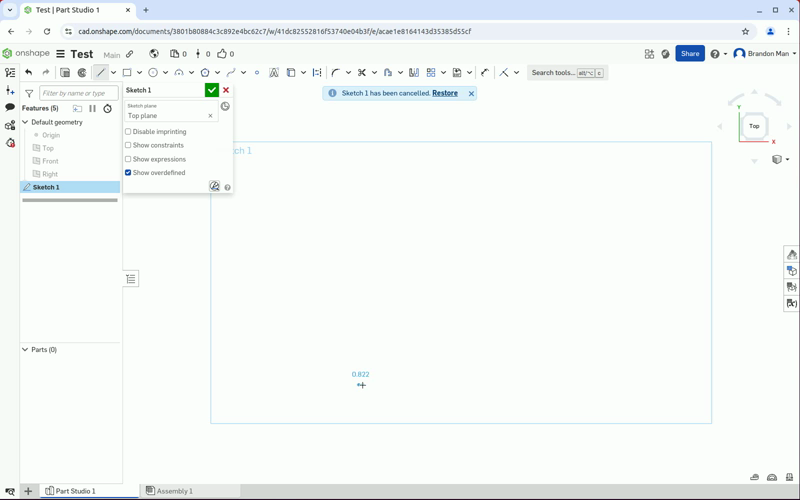
scroll(6)
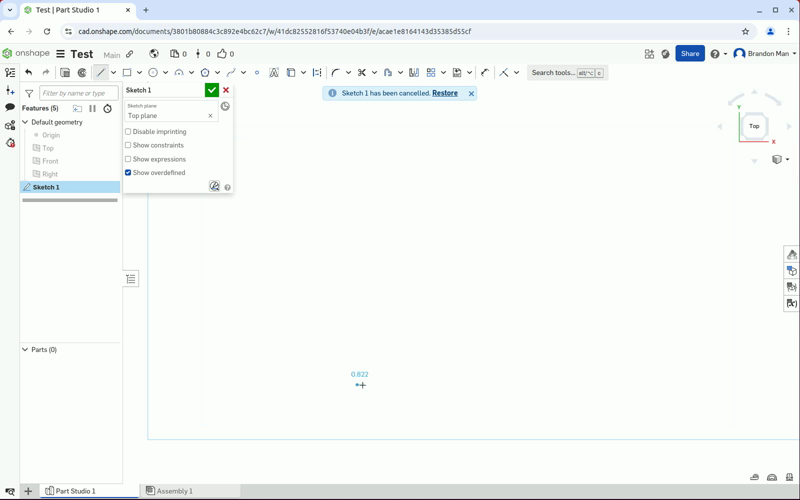
scroll(6)
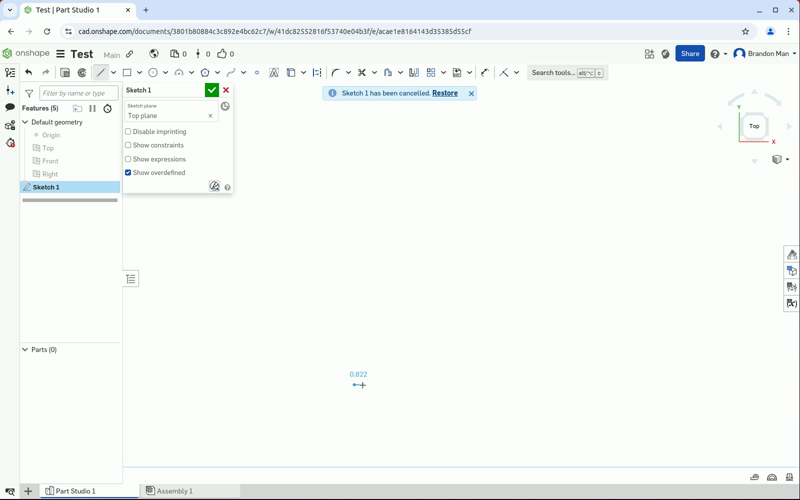
scroll(6)
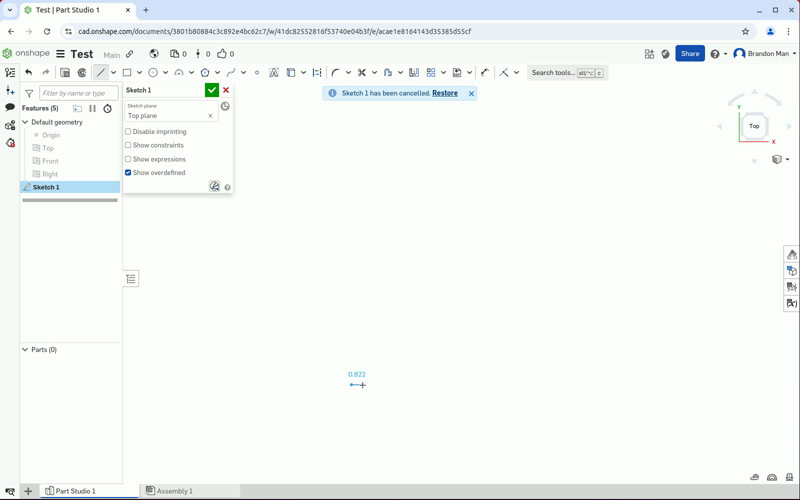
scroll(6)
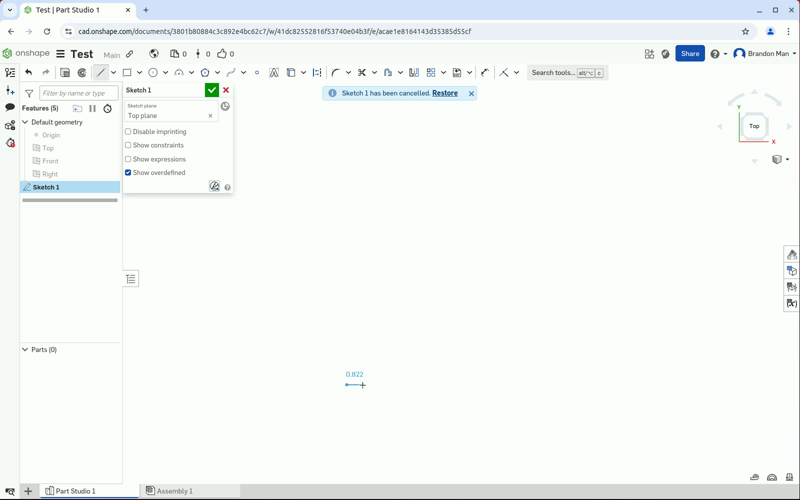
scroll(6)
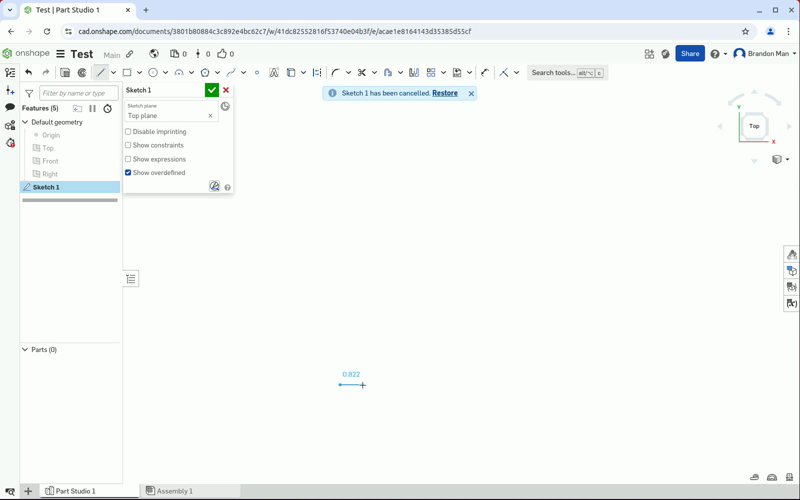
scroll(6)
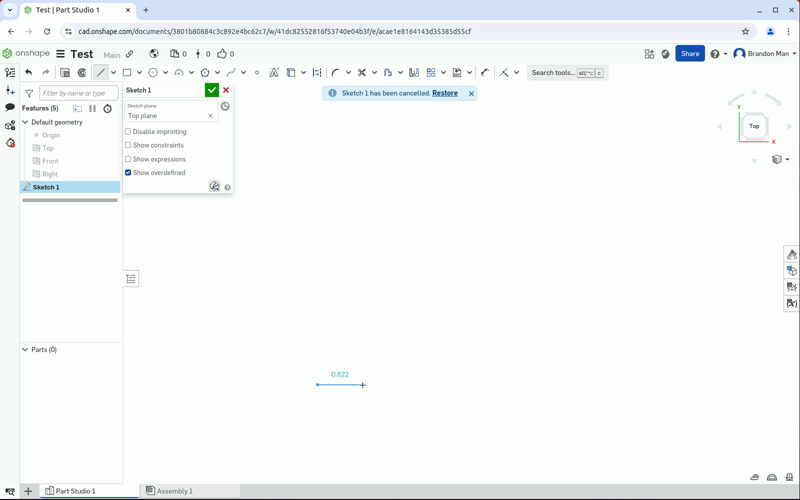
click(362, 384)
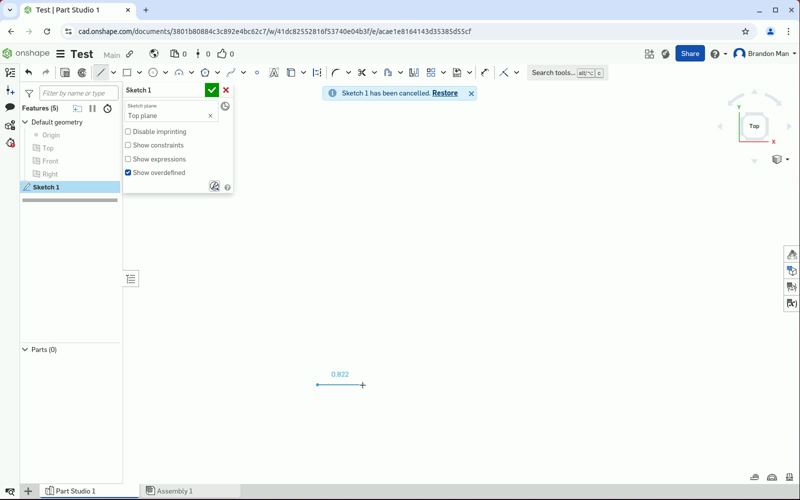
scroll(-6)
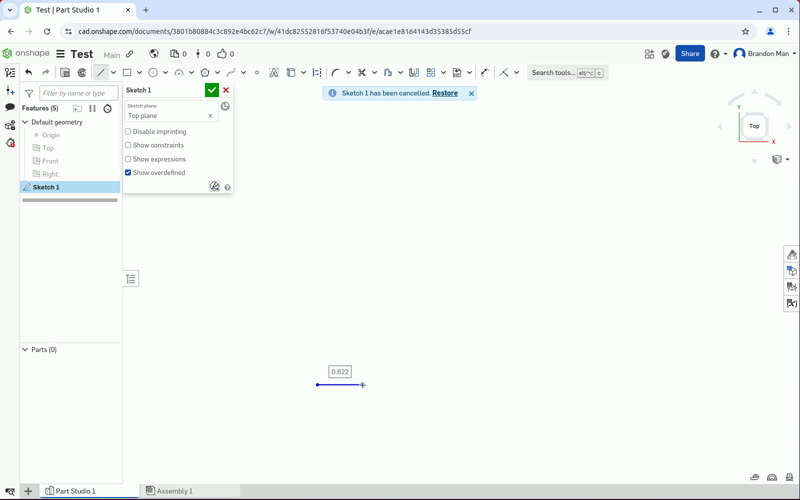
scroll(-6)
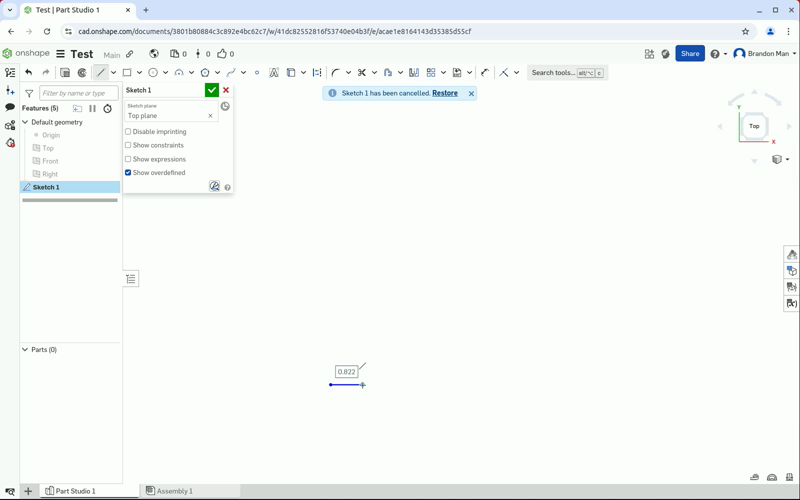
scroll(-6)
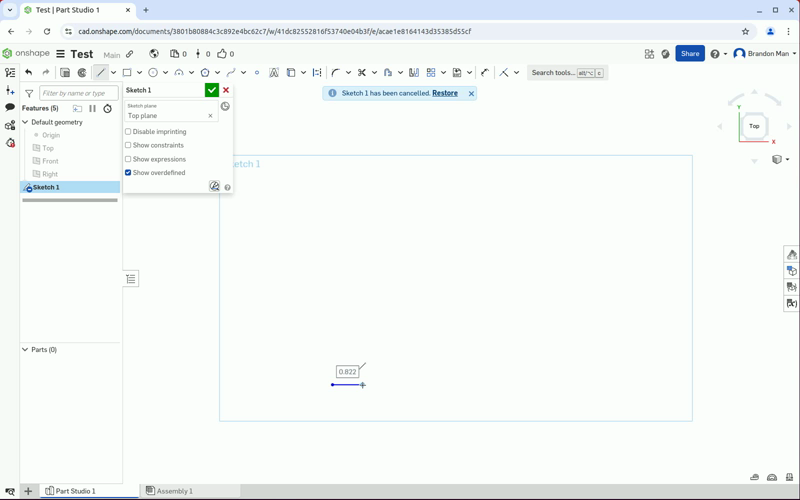
scroll(-6)
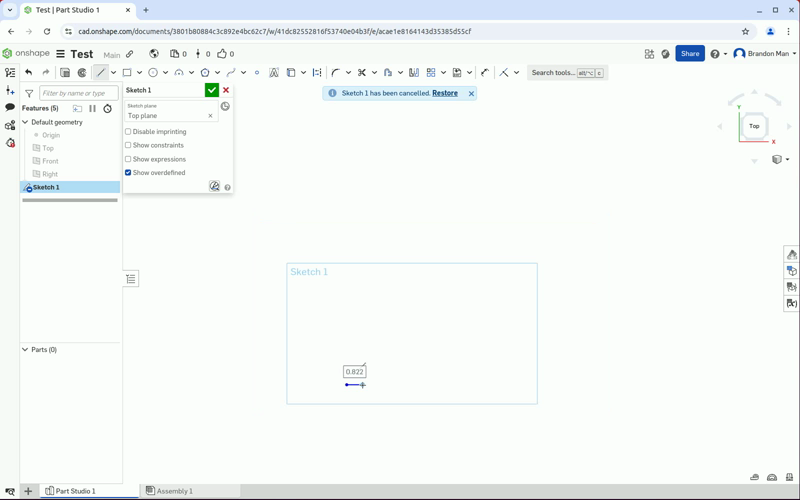
scroll(-6)
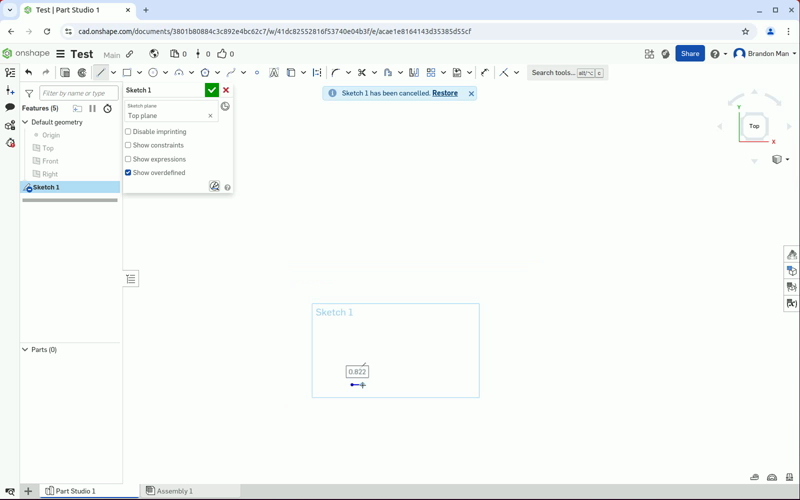
scroll(-6)
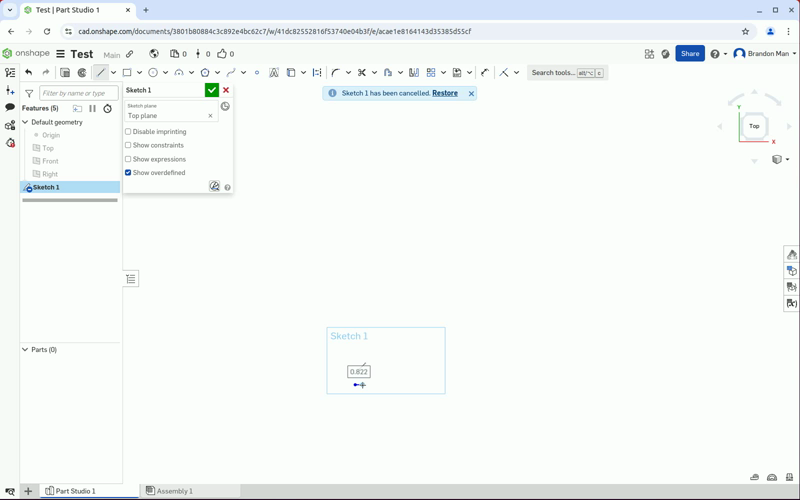
scroll(-6)
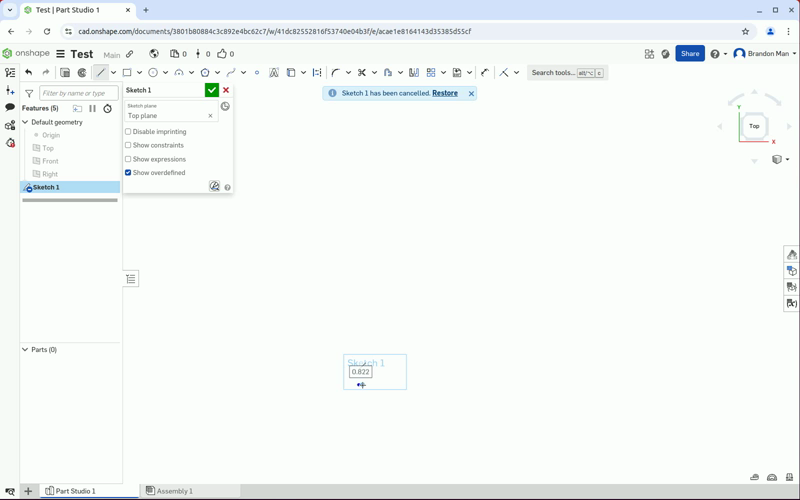
key_up(shift)
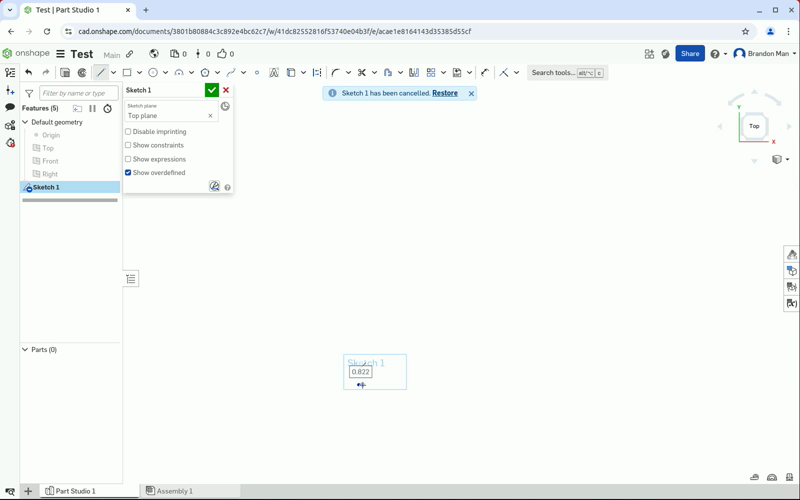
key_down(shift)
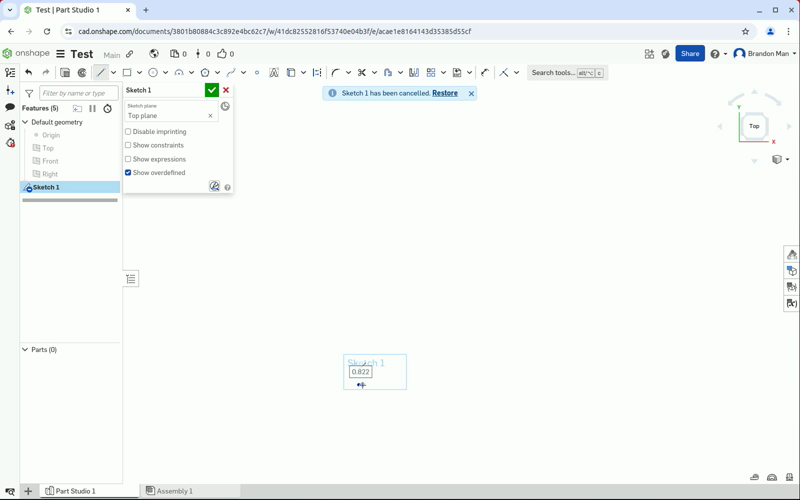
mouse_move(392, 384)
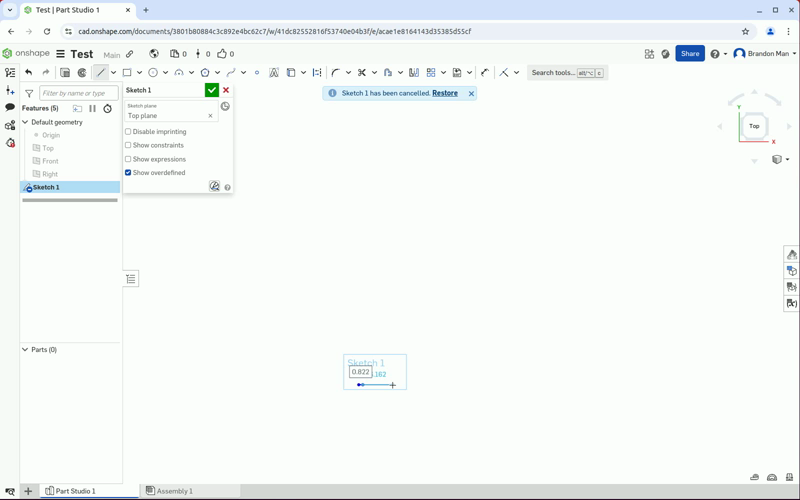
mouse_move(362, 380)
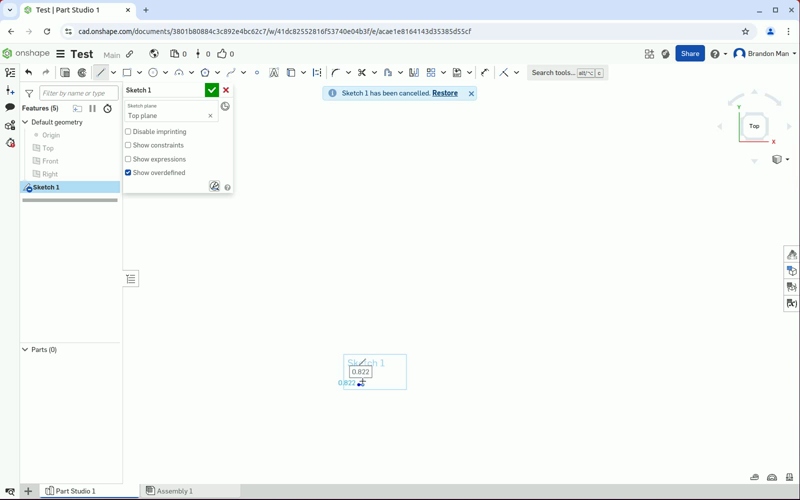
scroll(6)
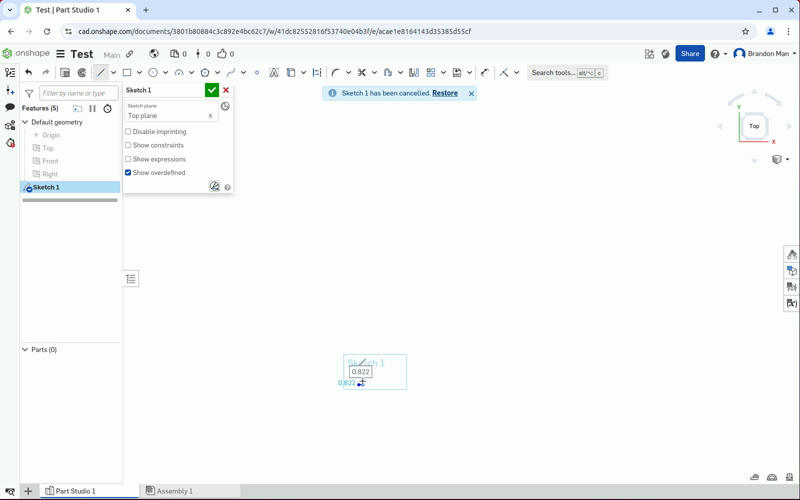
scroll(6)
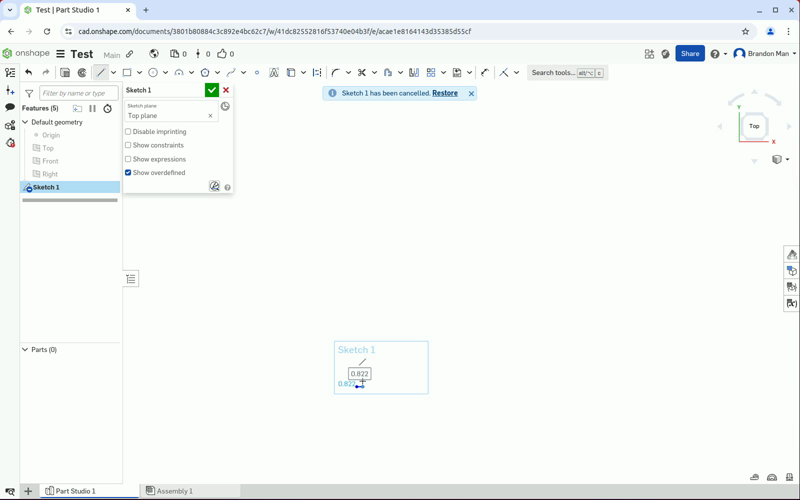
scroll(6)
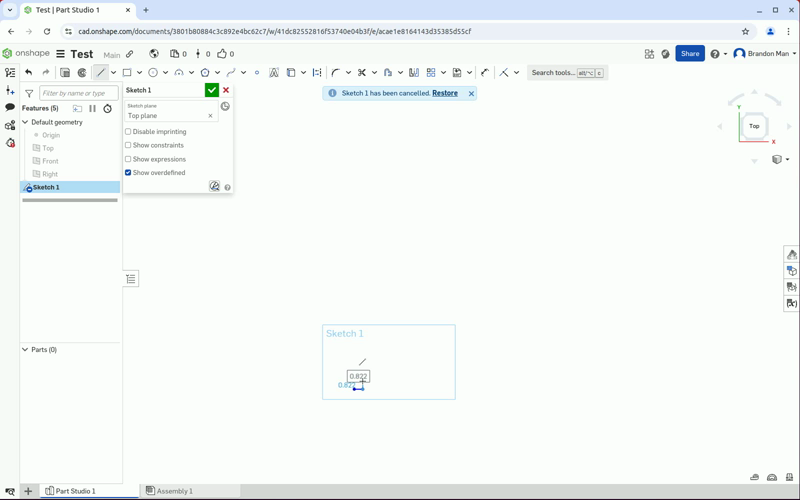
scroll(6)
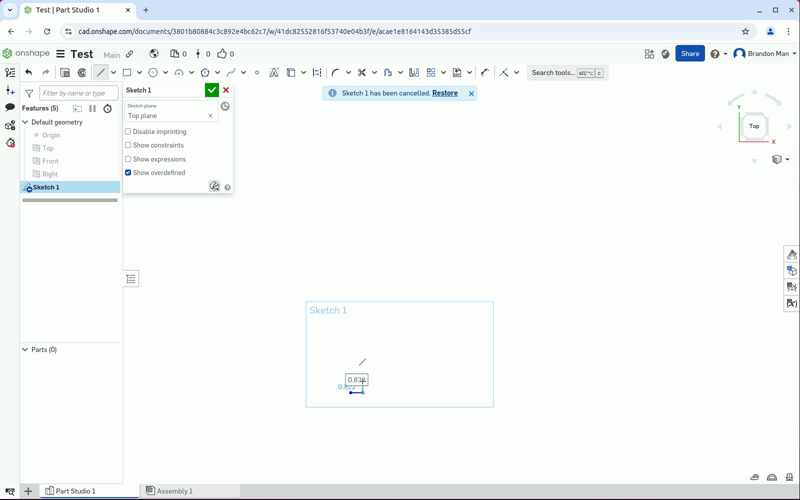
scroll(6)
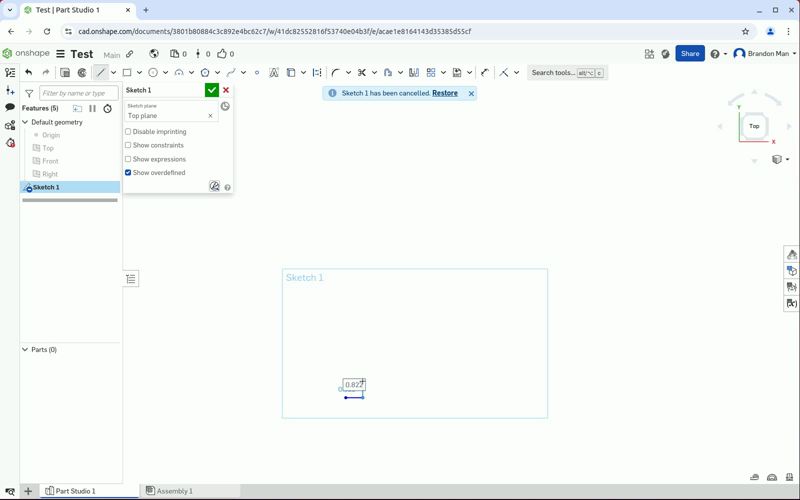
scroll(6)
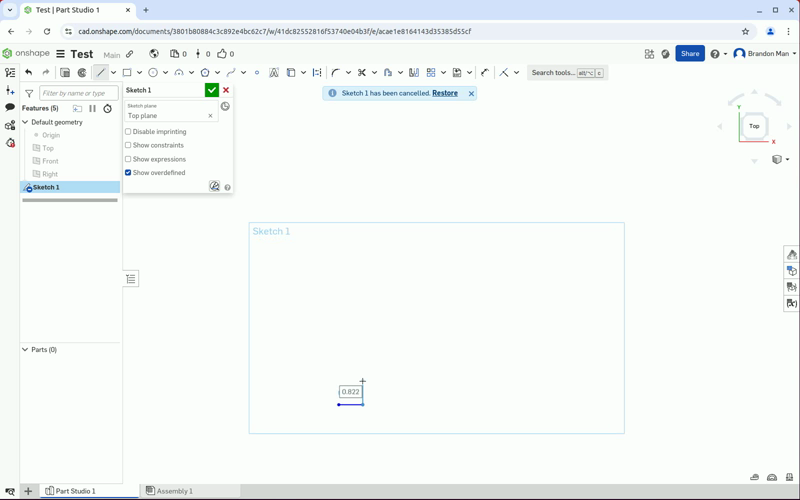
scroll(6)
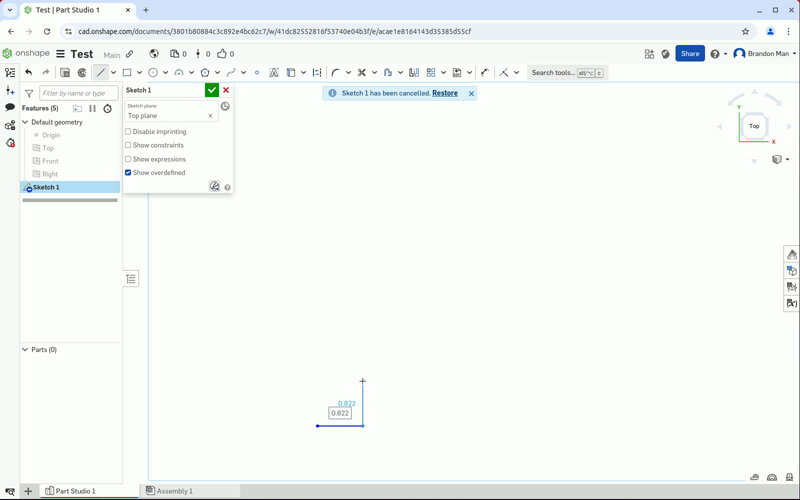
click(362, 380)
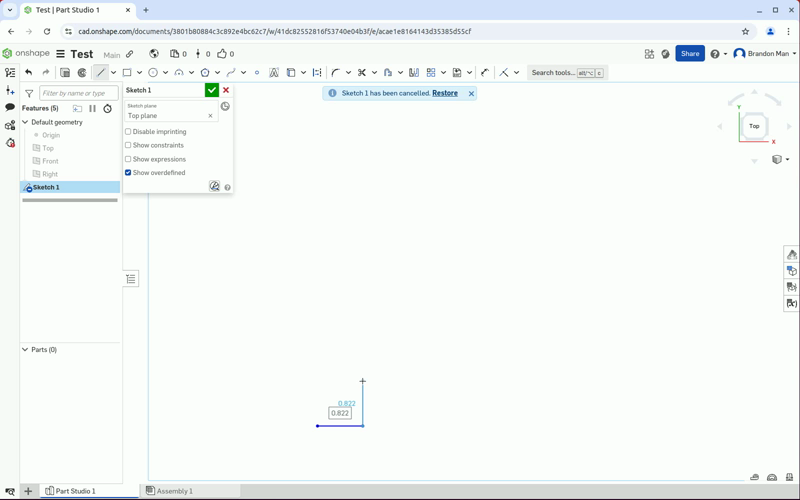
scroll(-6)
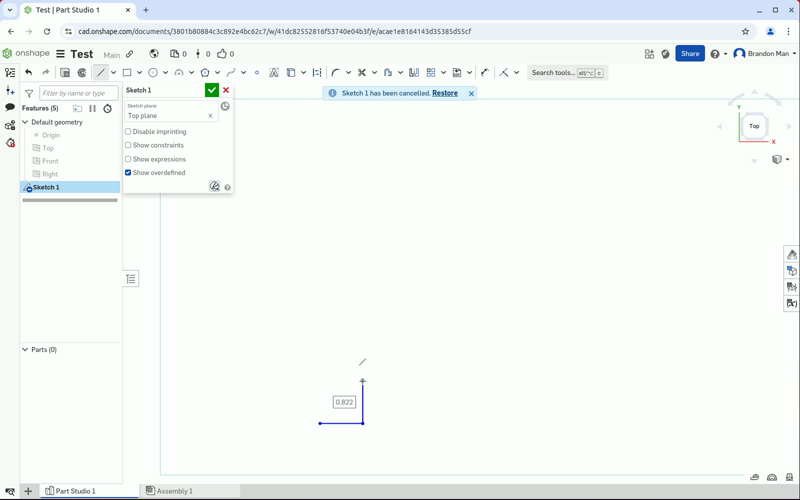
scroll(-6)
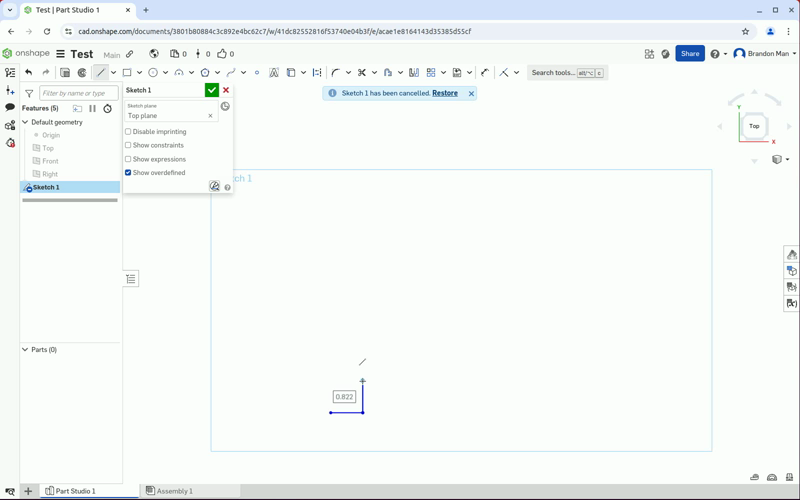
scroll(-6)
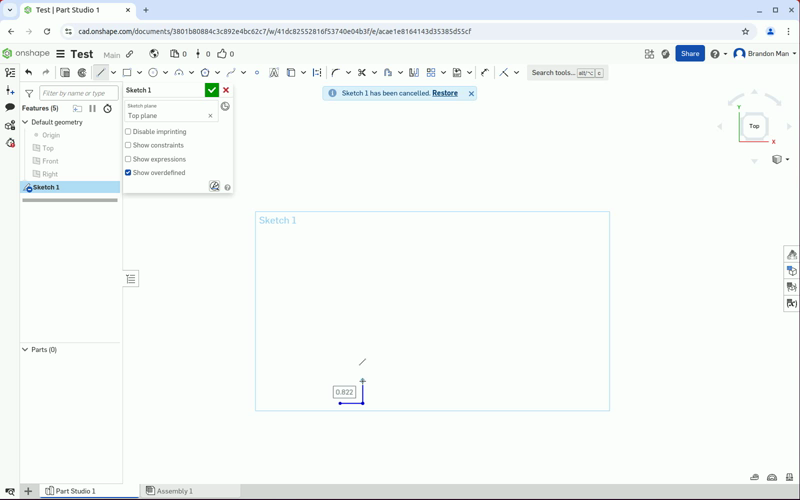
scroll(-6)
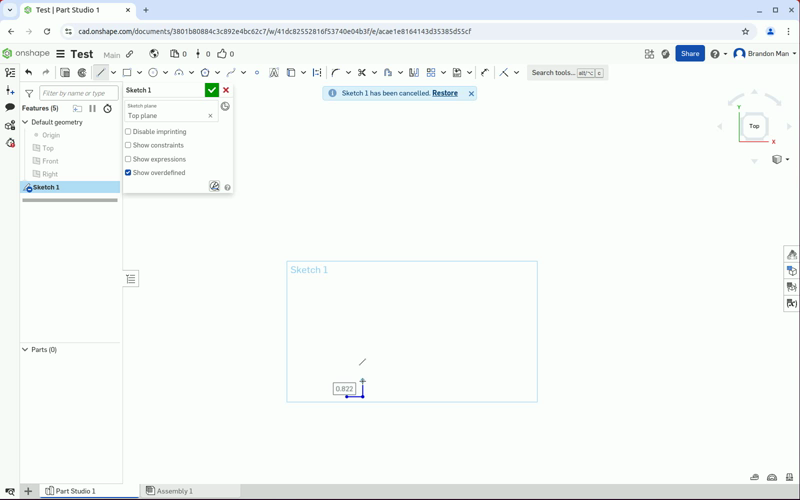
scroll(-6)
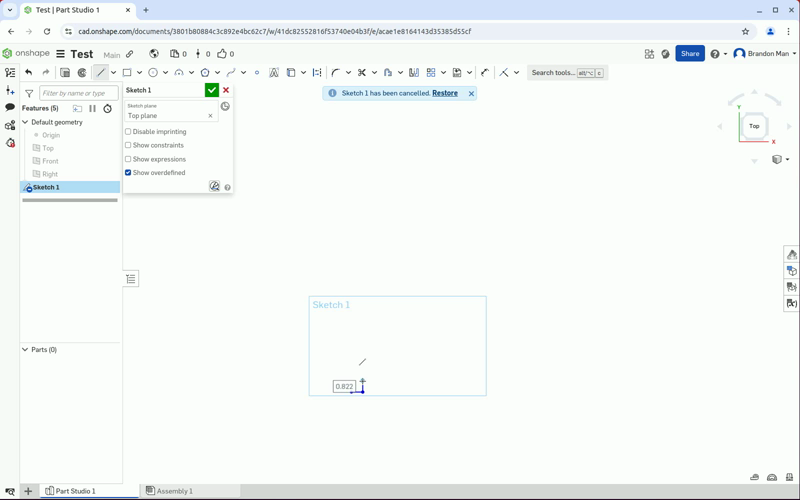
scroll(-6)
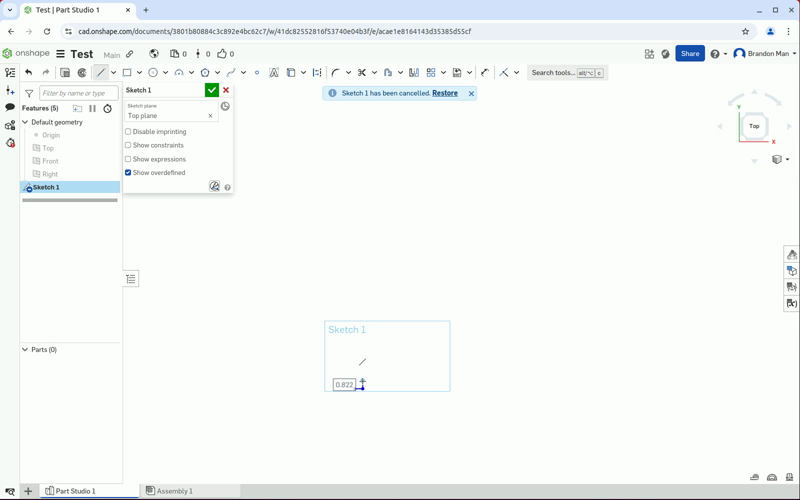
scroll(-6)
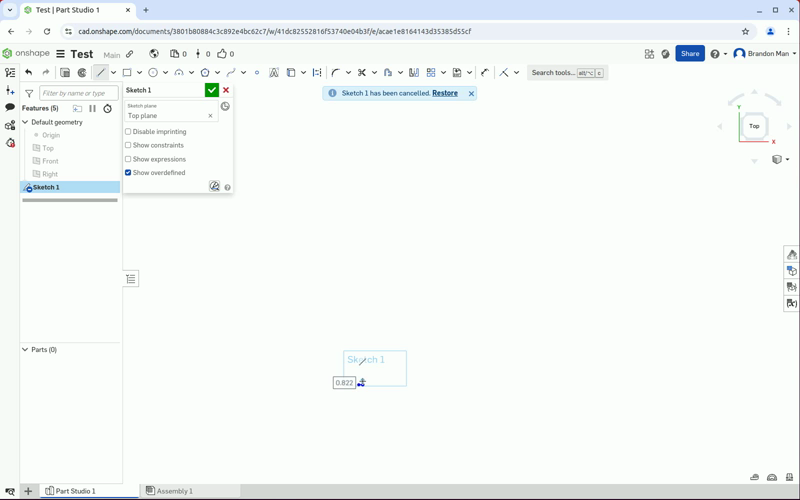
key_up(shift)
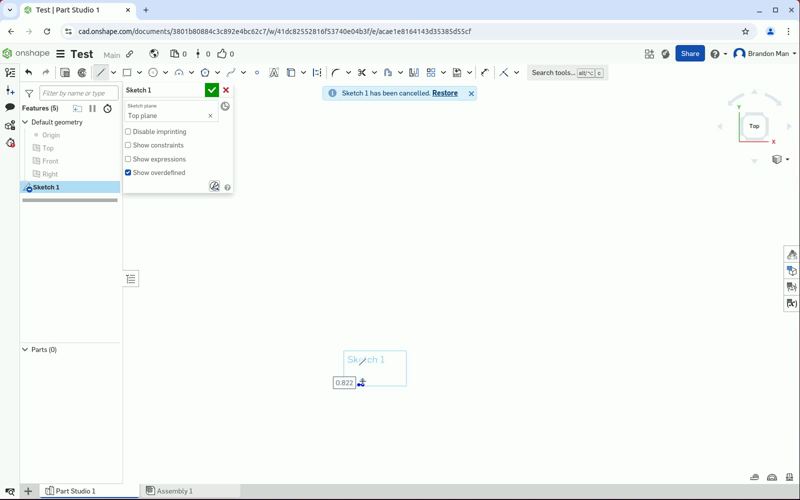
key_down(shift)
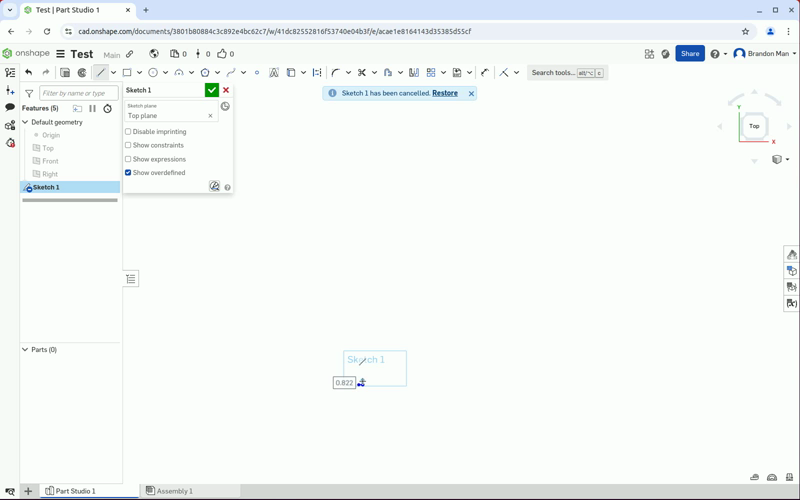
mouse_move(362, 185)
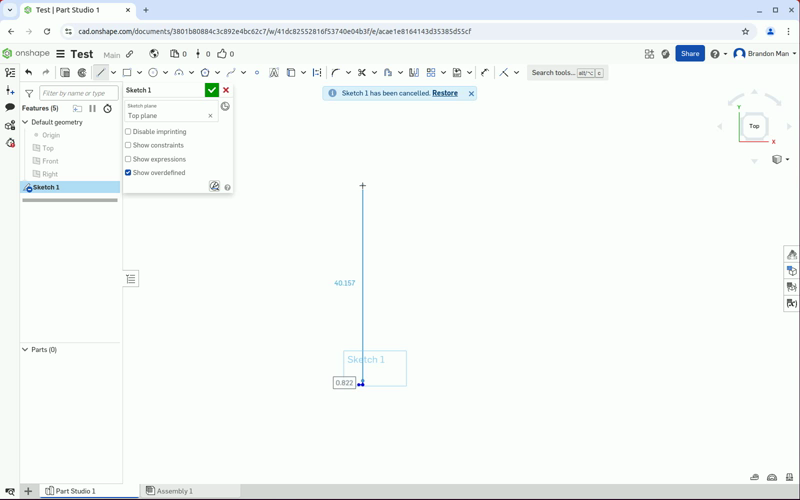
click(362, 185)
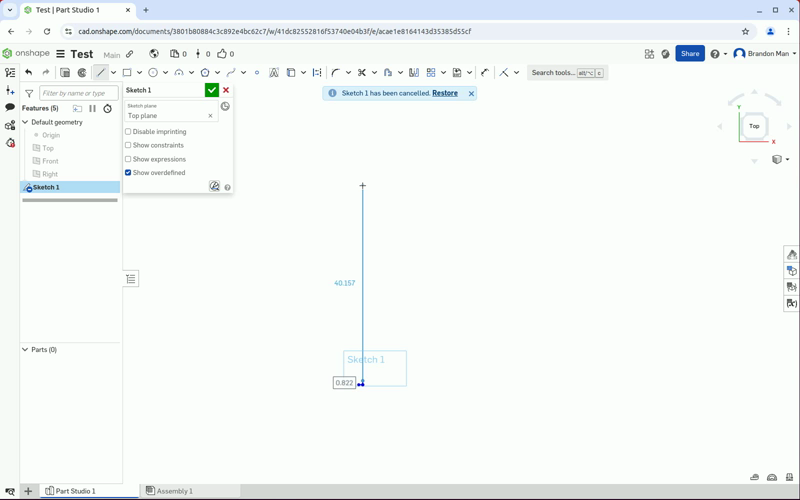
key_up(shift)
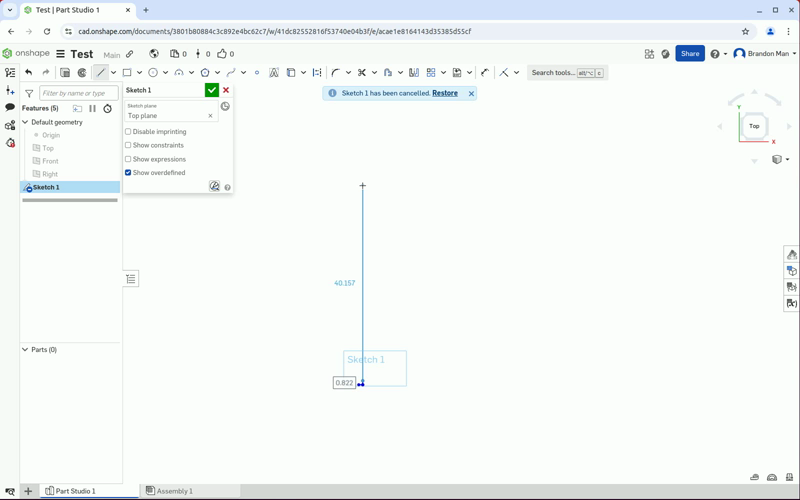
key_down(shift)
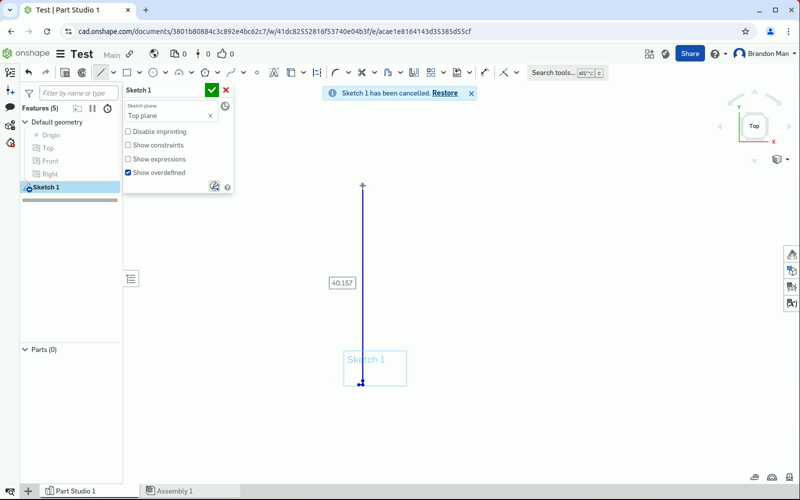
mouse_move(392, 185)
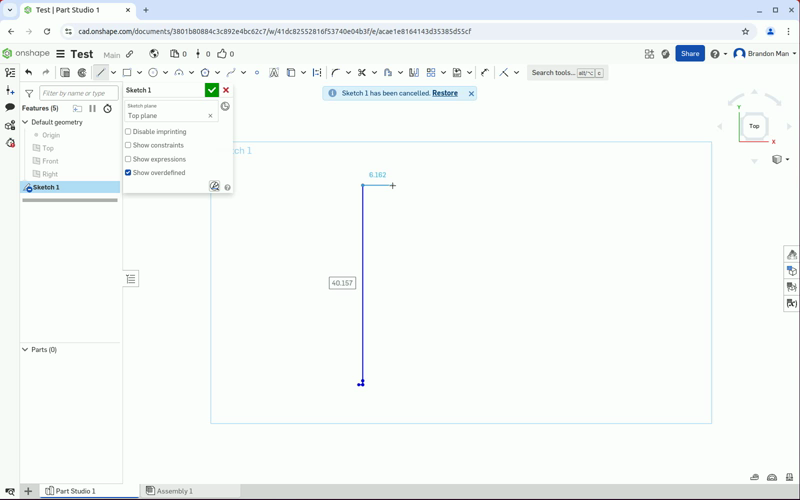
mouse_move(362, 180)
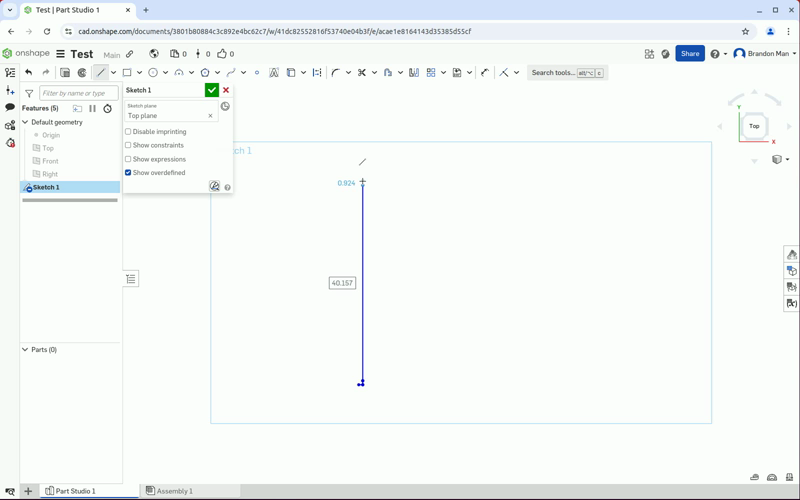
scroll(6)
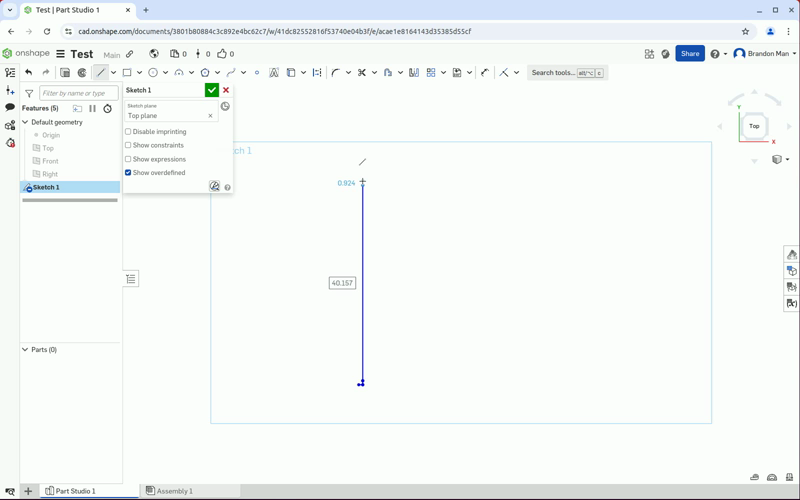
scroll(6)
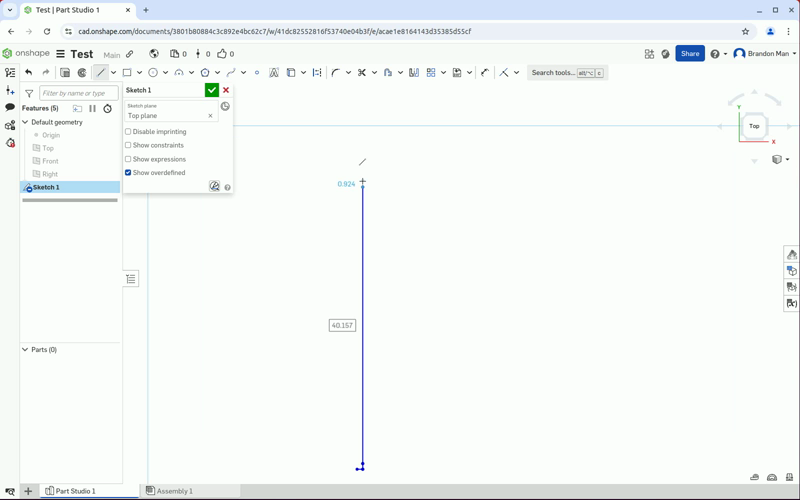
scroll(6)
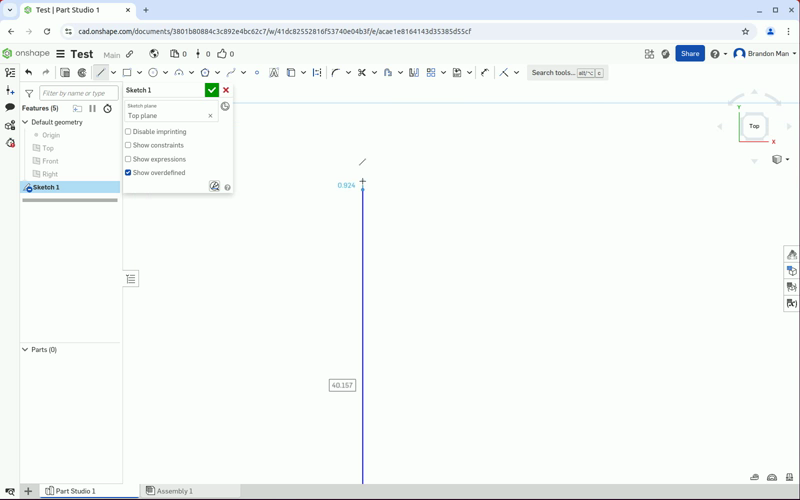
scroll(6)
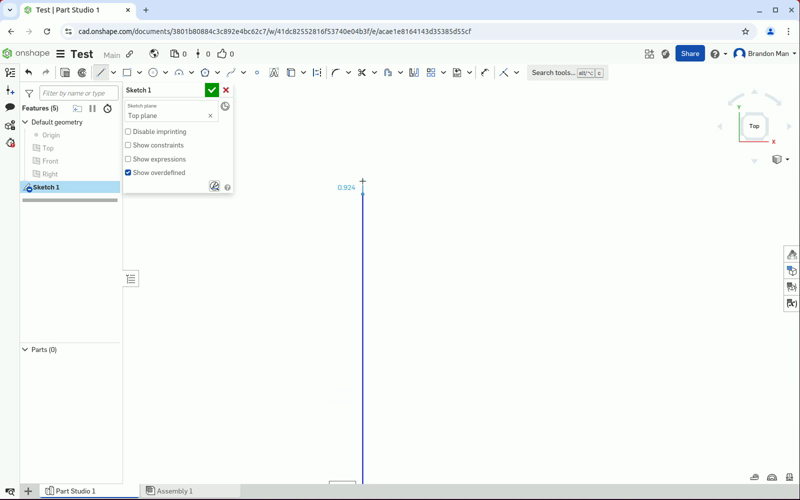
scroll(6)
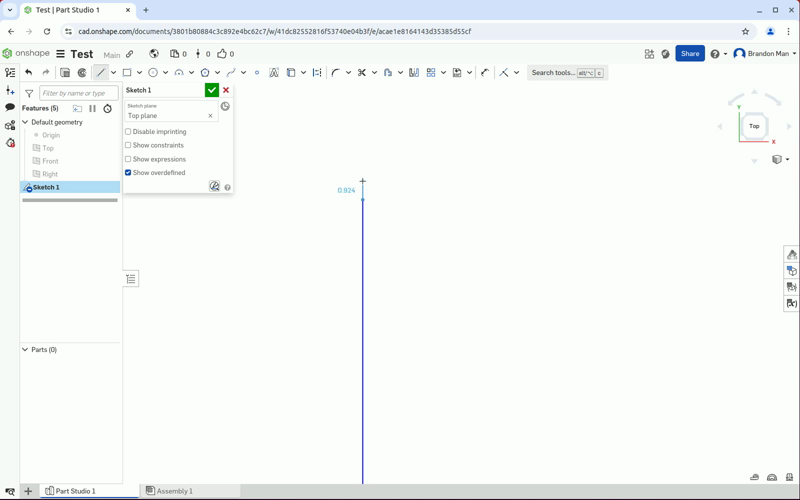
scroll(6)
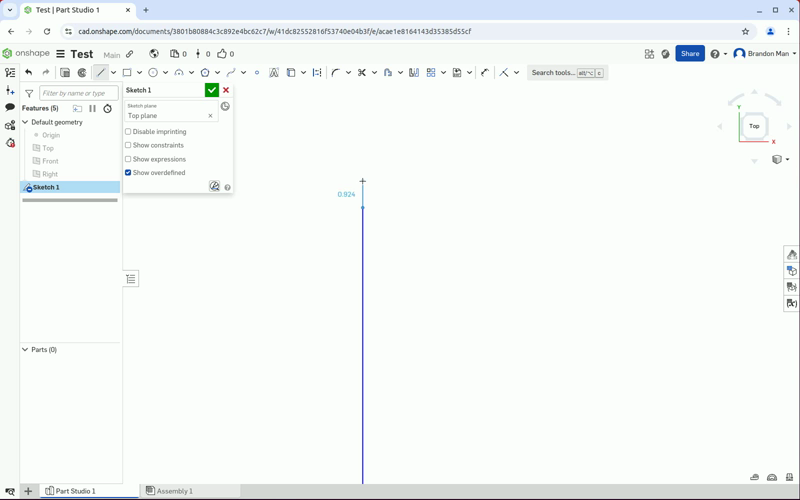
scroll(6)
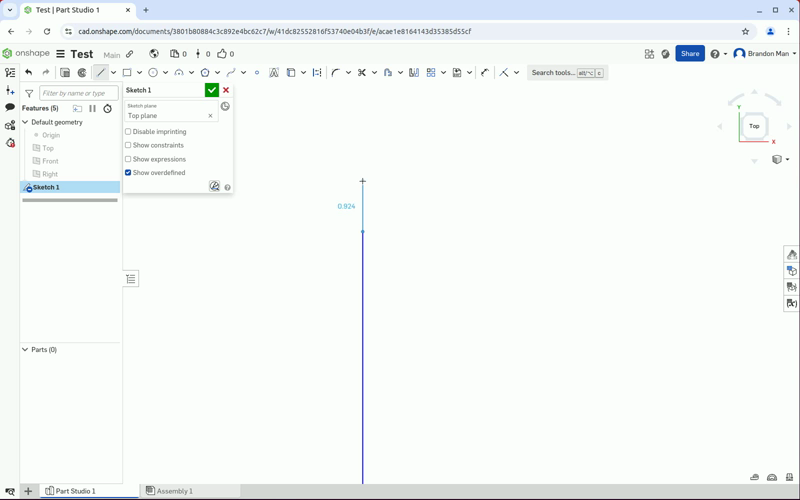
click(362, 180)
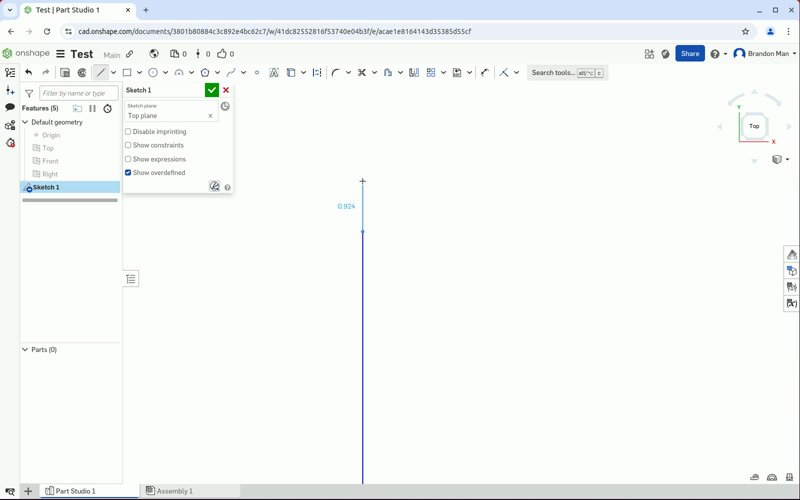
scroll(-6)
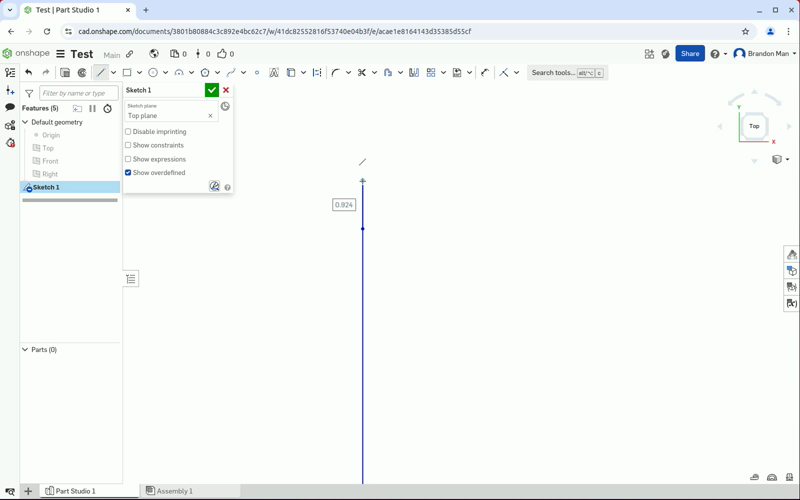
scroll(-6)
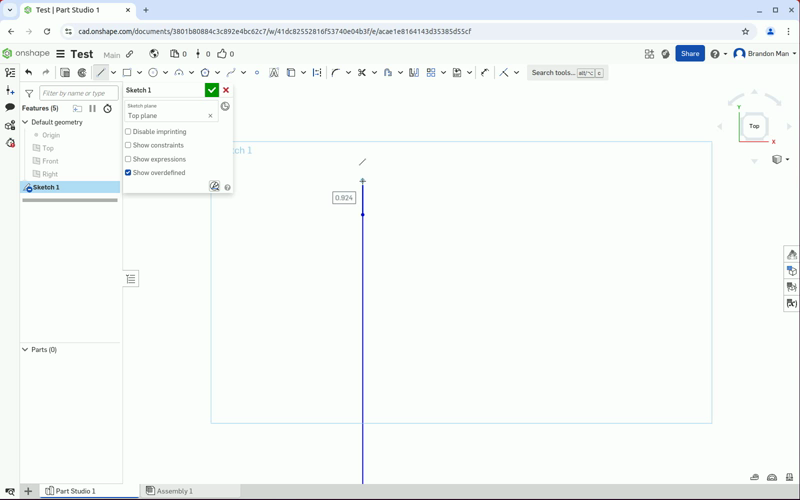
scroll(-6)
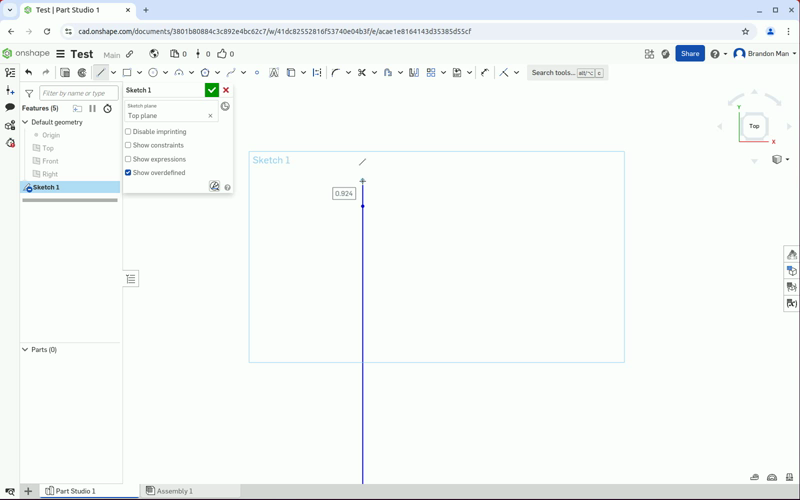
scroll(-6)
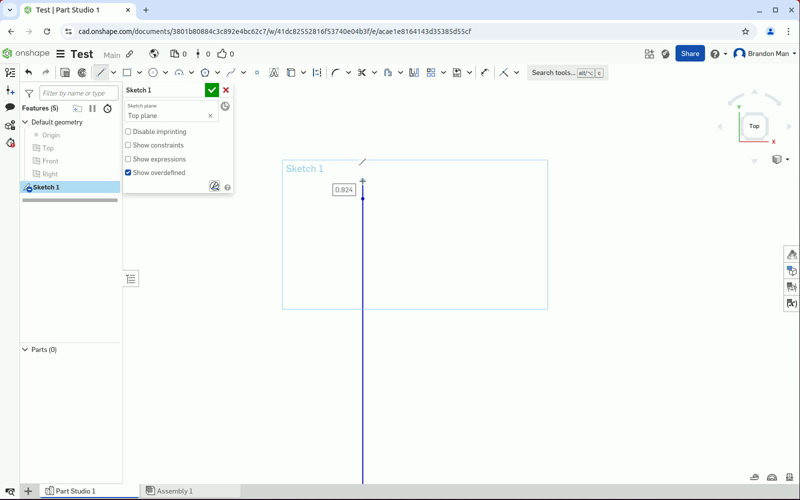
scroll(-6)
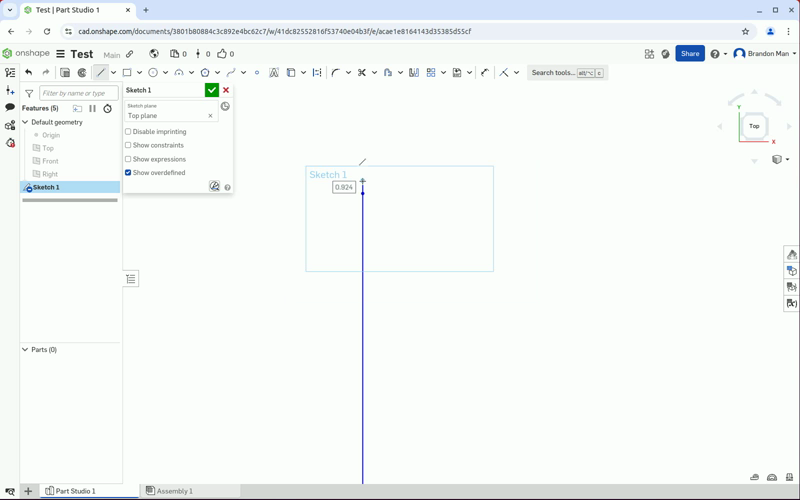
scroll(-6)
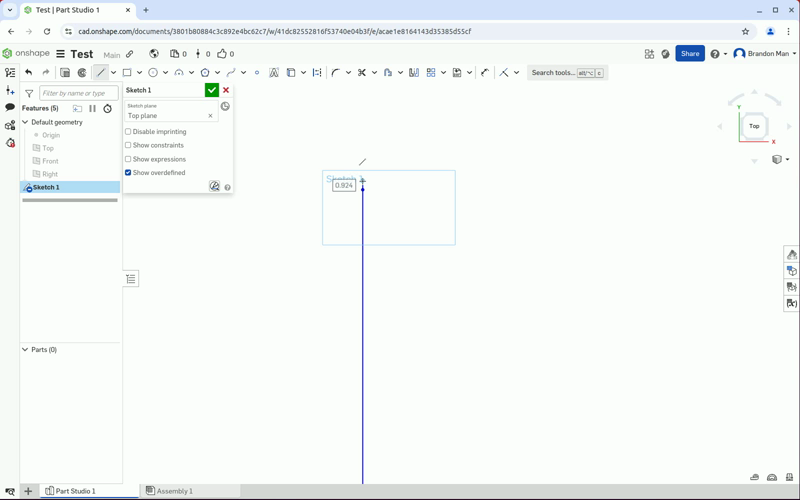
scroll(-6)
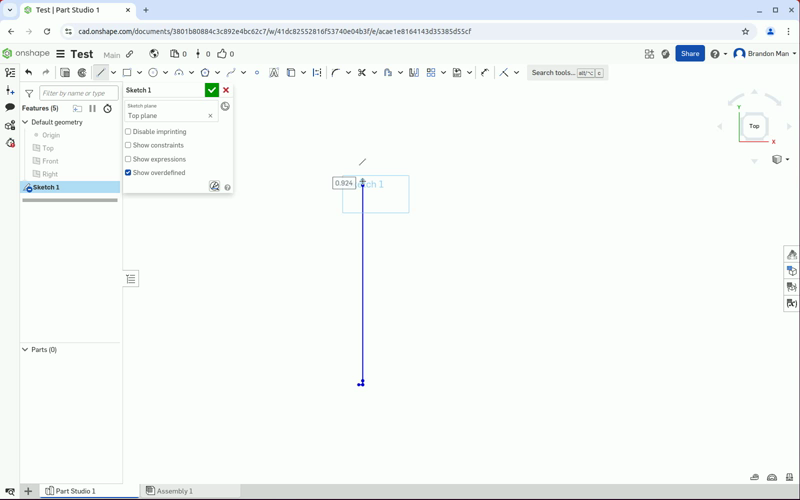
key_up(shift)
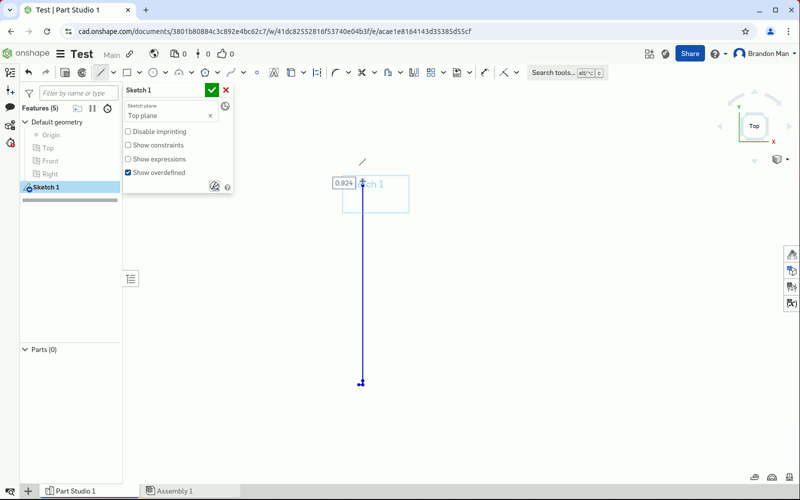
key_down(shift)
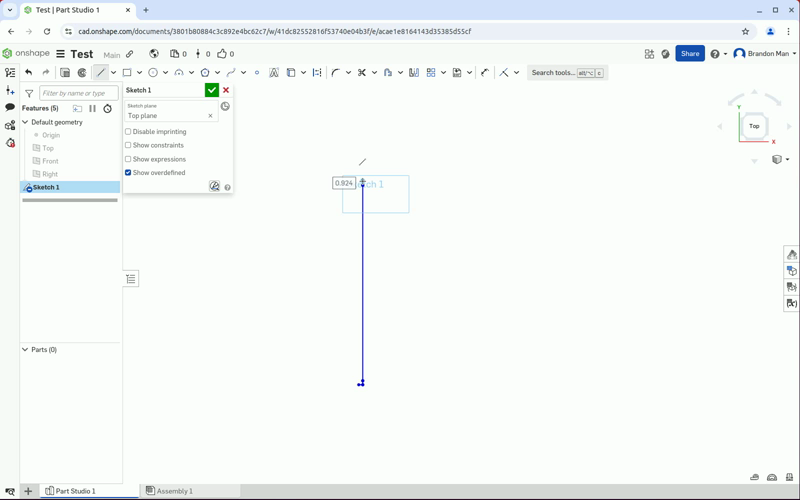
mouse_move(392, 180)
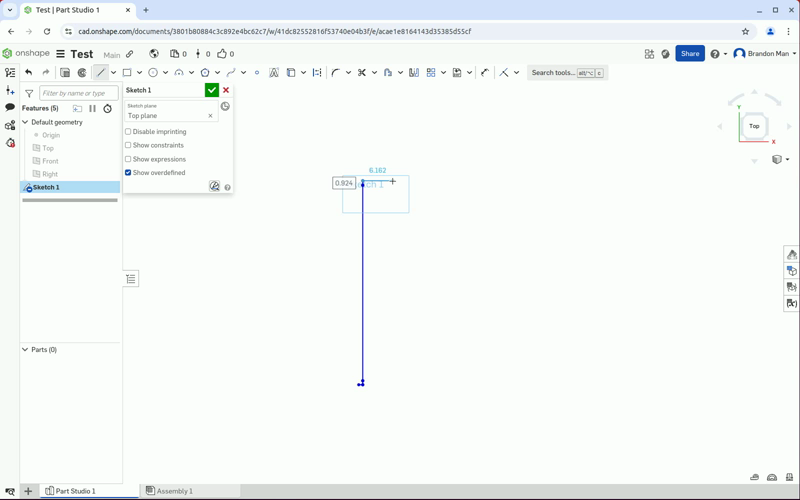
mouse_move(358, 180)
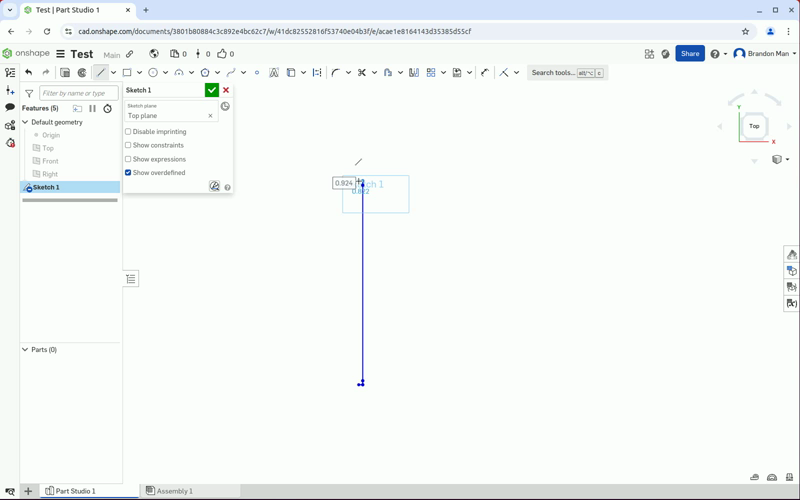
scroll(6)
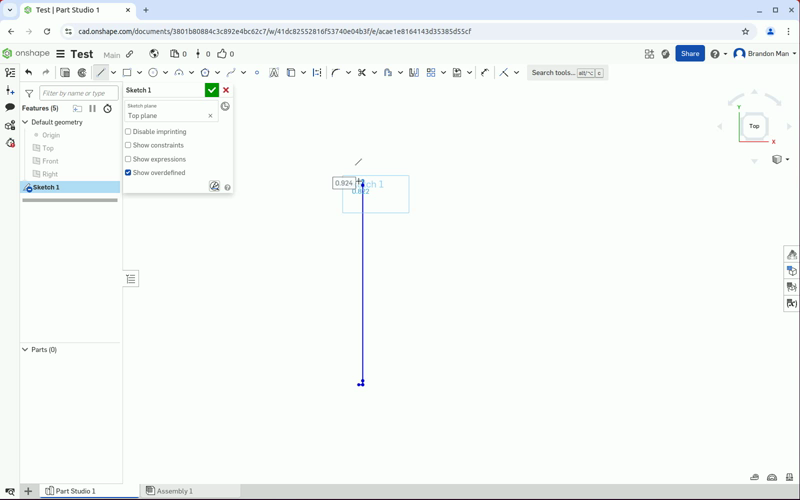
scroll(6)
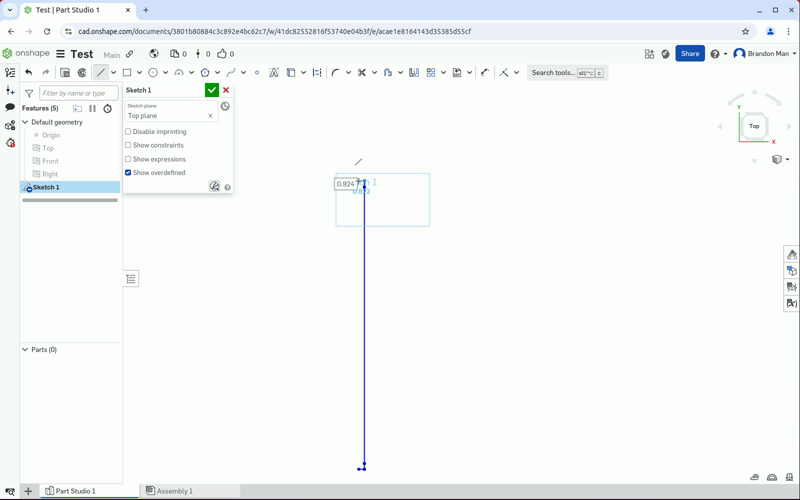
scroll(6)
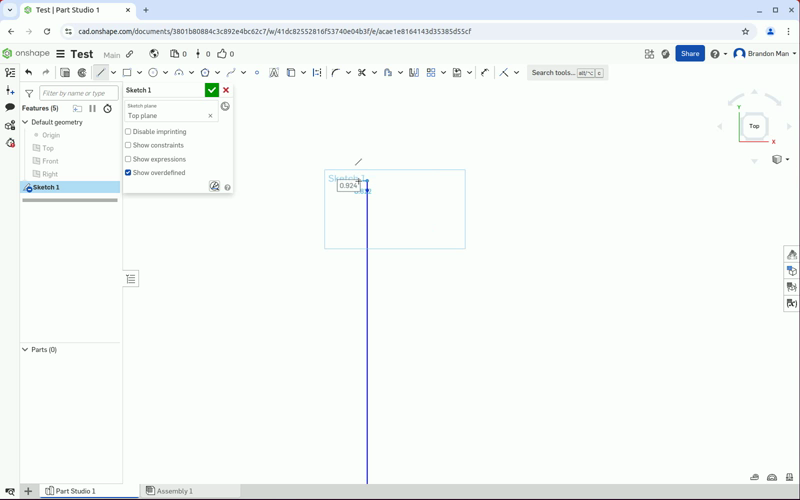
scroll(6)
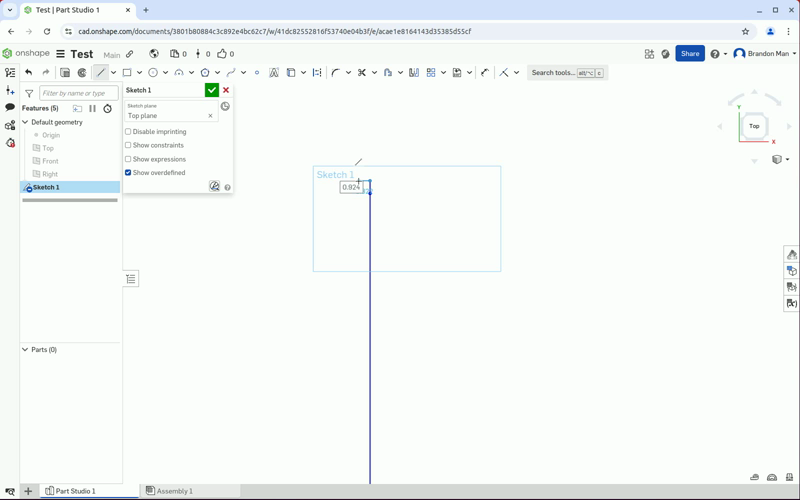
scroll(6)
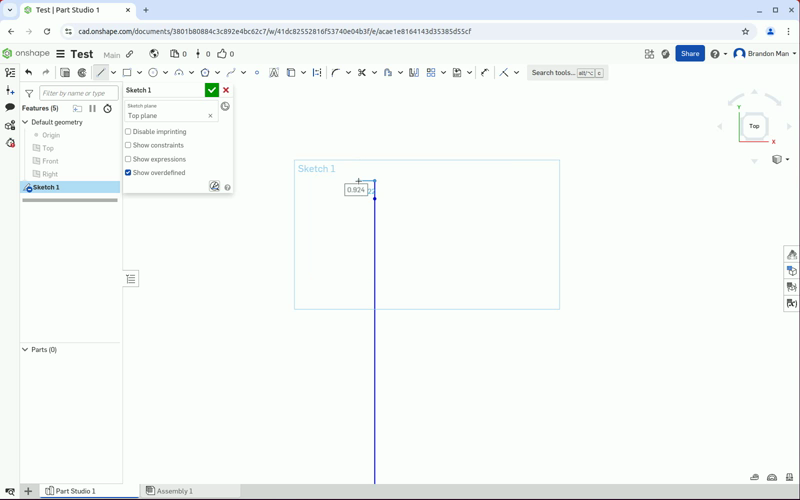
scroll(6)
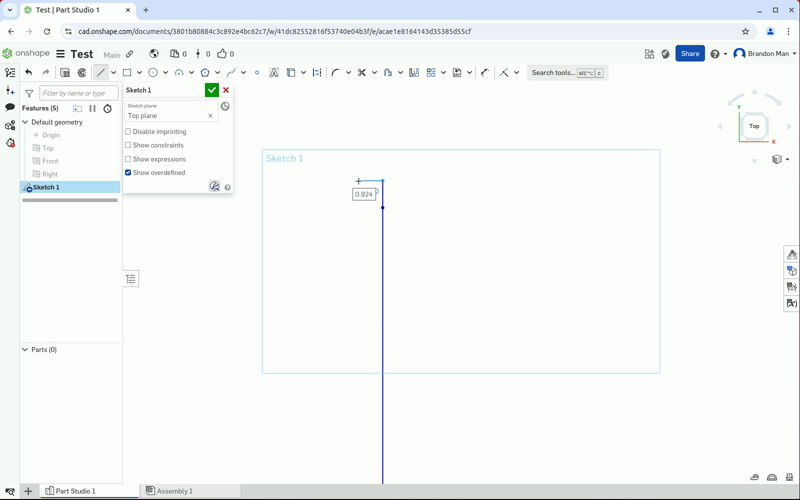
scroll(6)
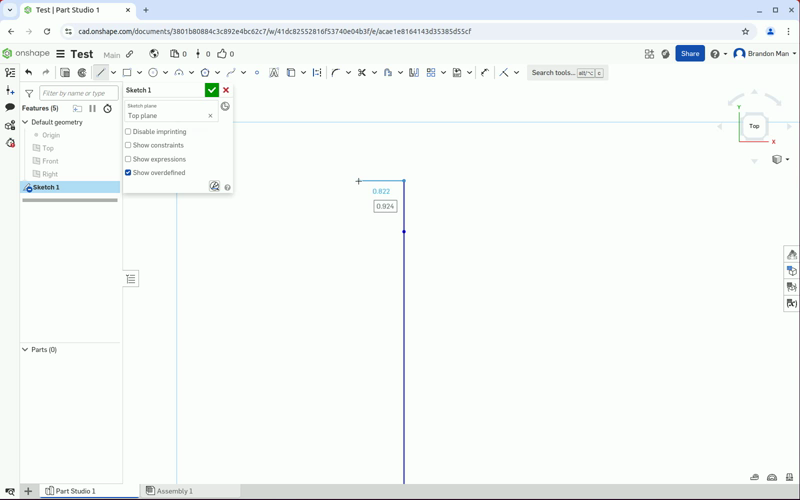
click(358, 180)
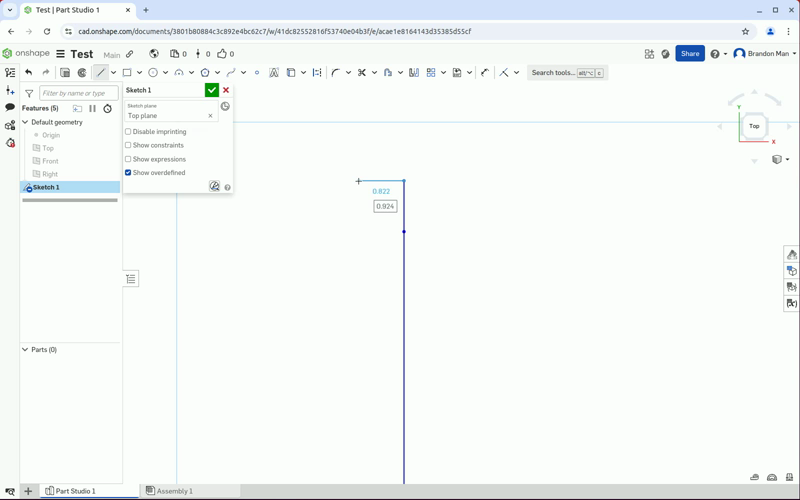
scroll(-6)
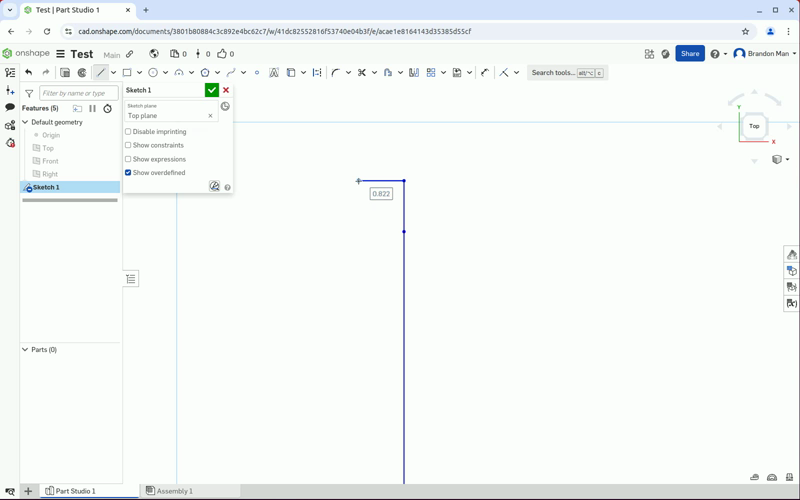
scroll(-6)
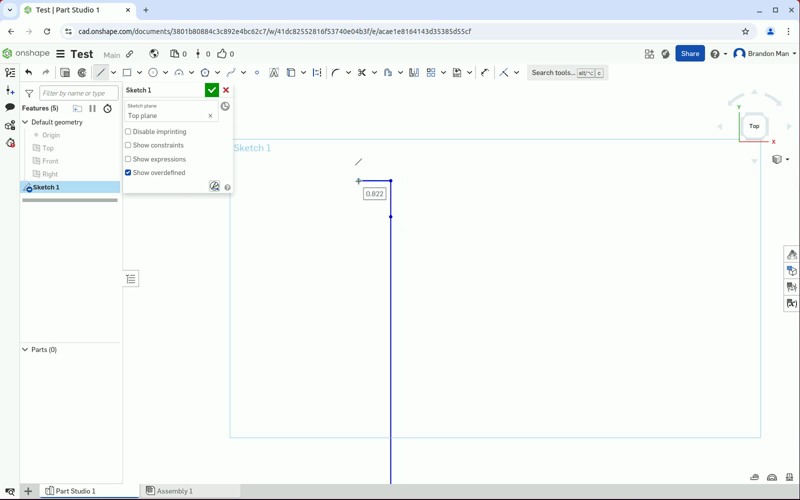
scroll(-6)
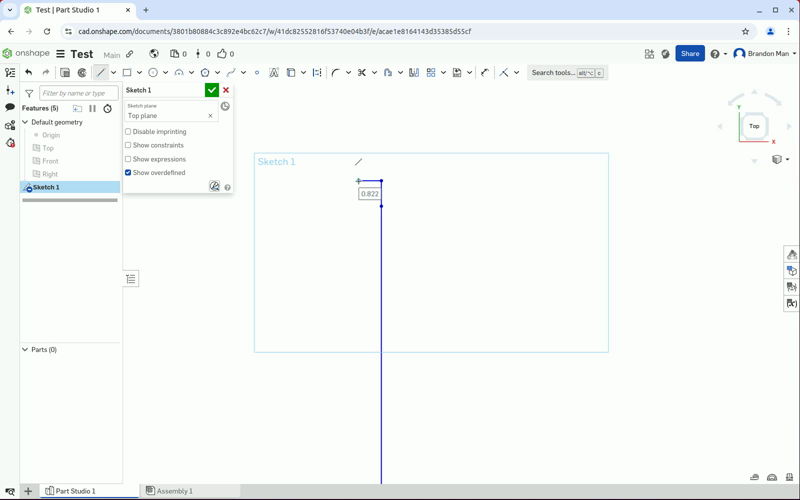
scroll(-6)
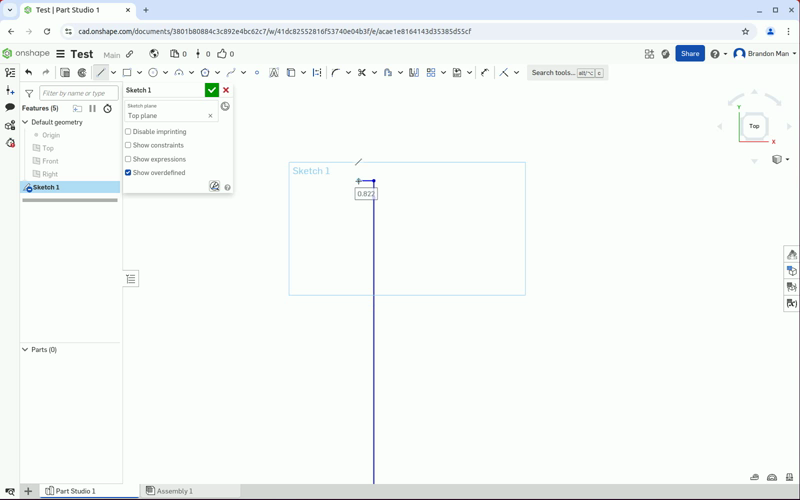
scroll(-6)
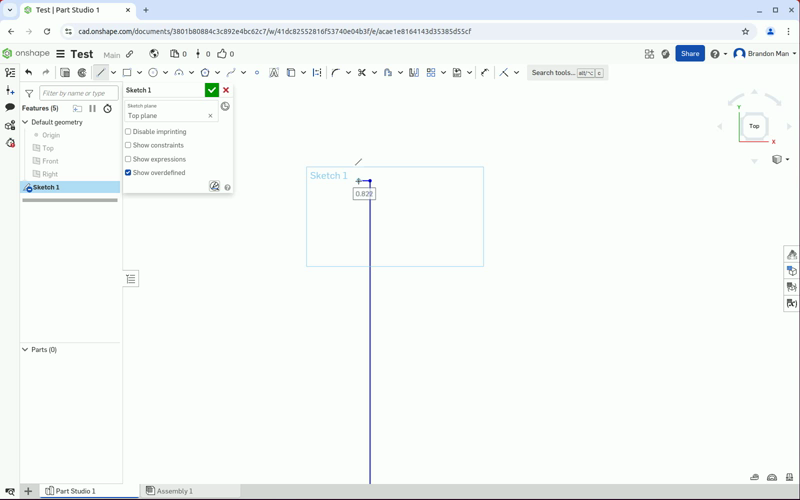
scroll(-6)
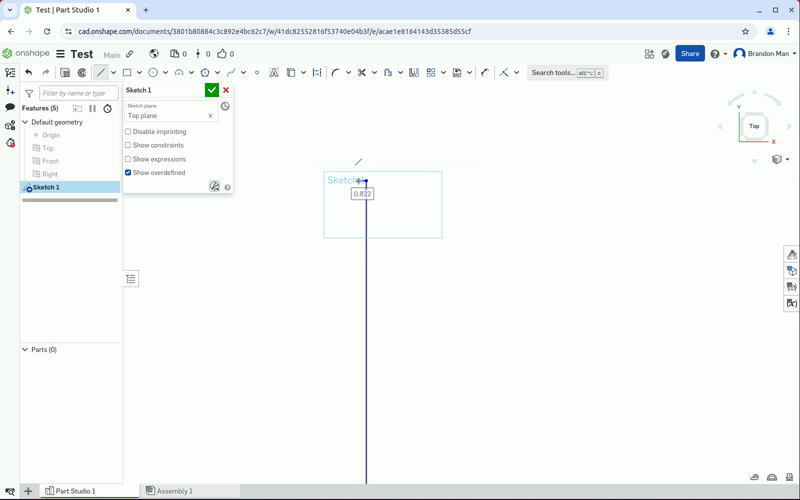
scroll(-6)
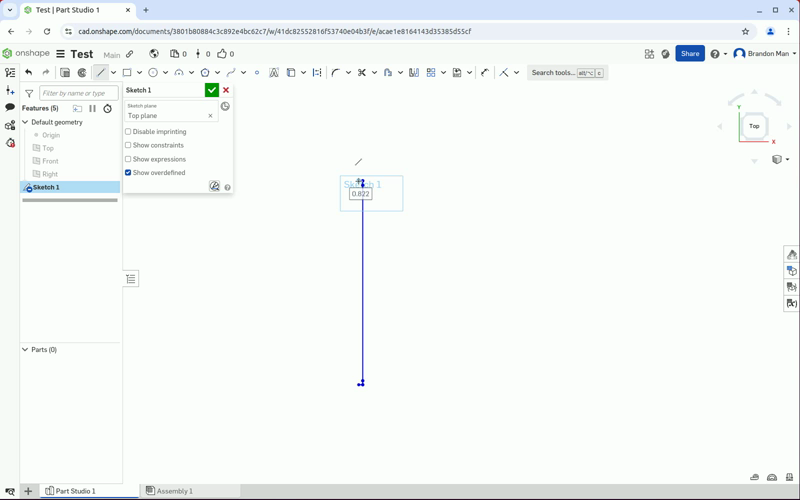
key_up(shift)
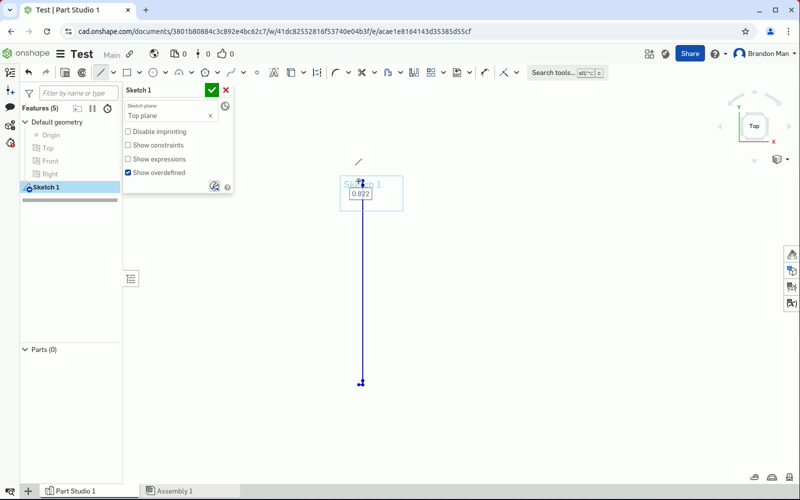
key_down(shift)
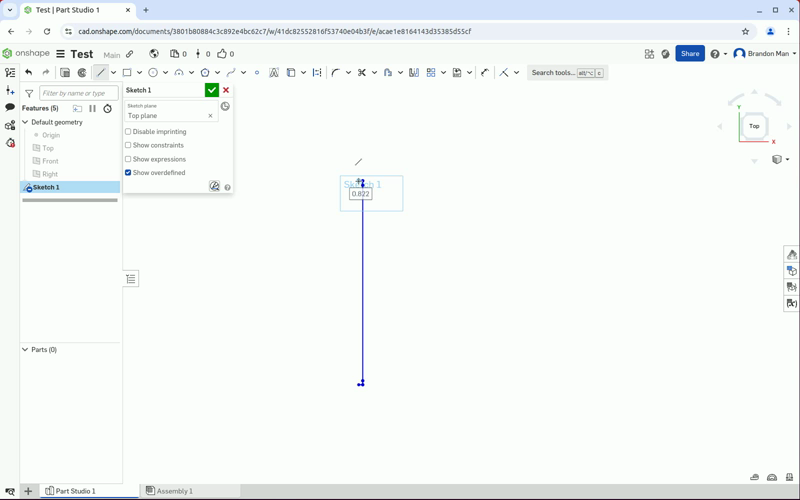
mouse_move(358, 384)
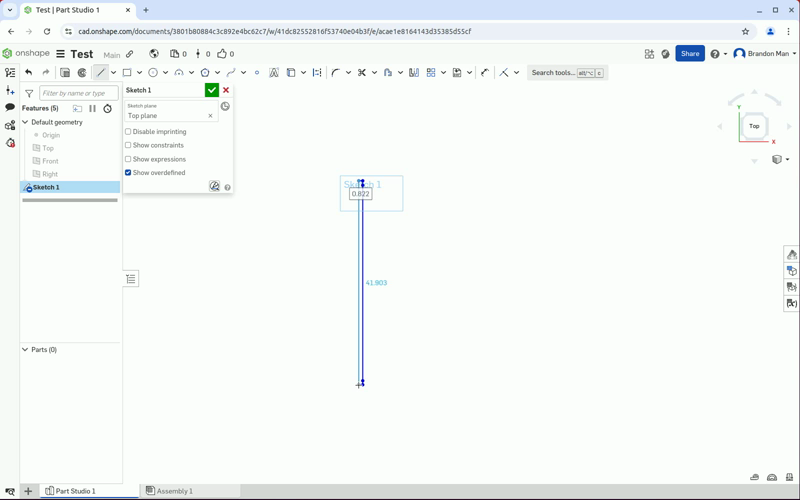
scroll(6)
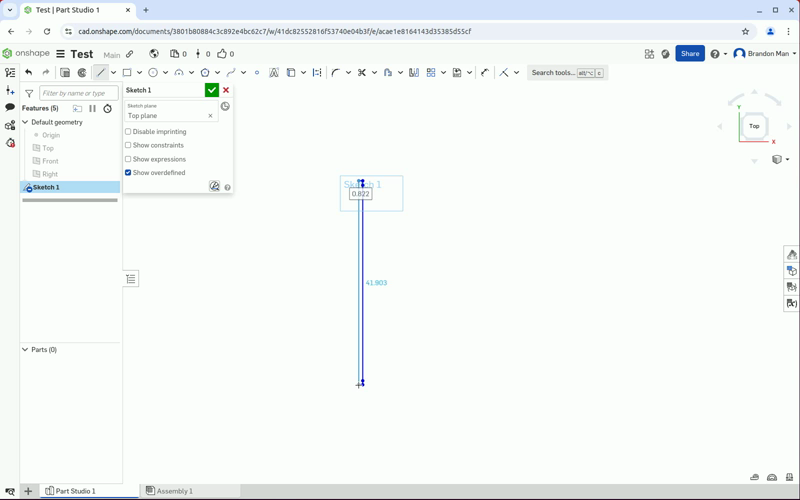
scroll(6)
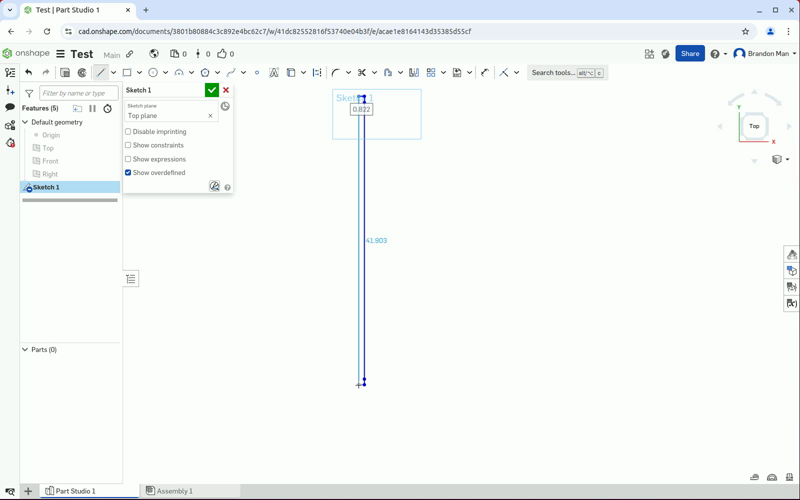
scroll(6)
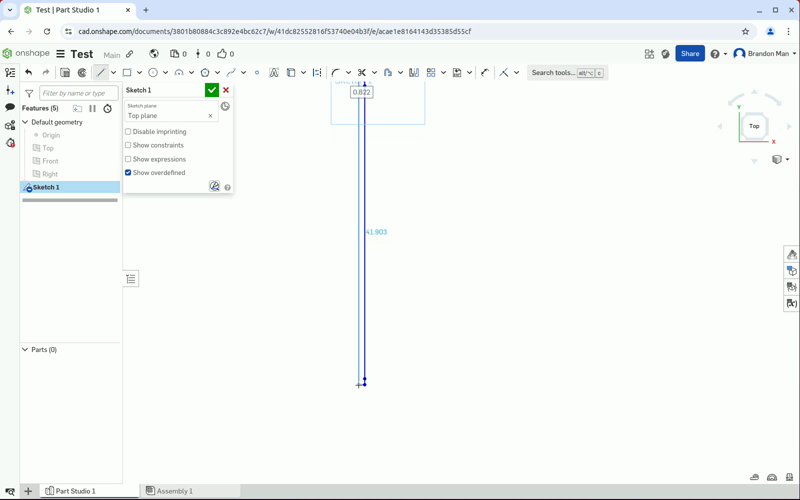
scroll(6)
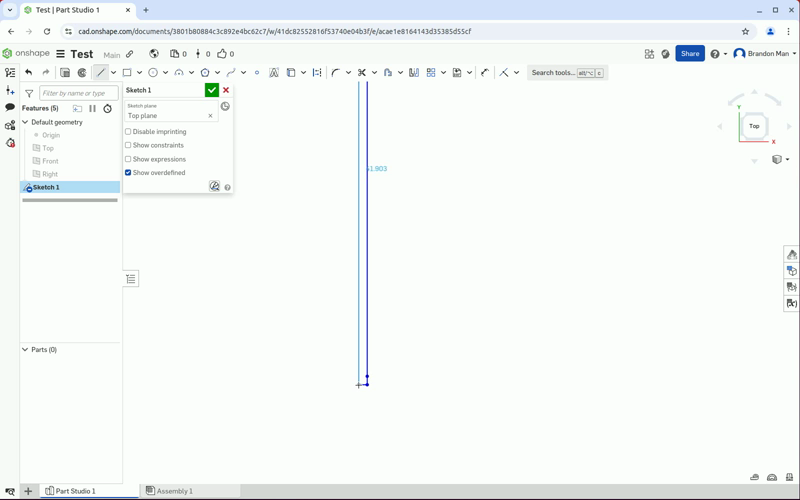
scroll(6)
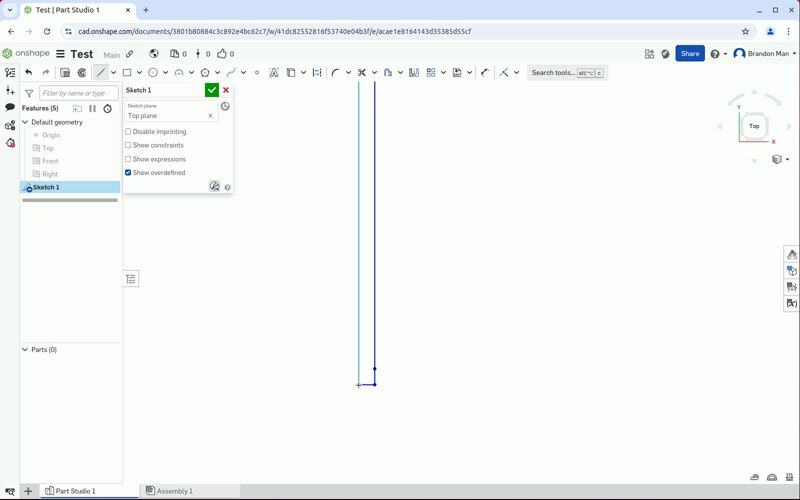
scroll(6)
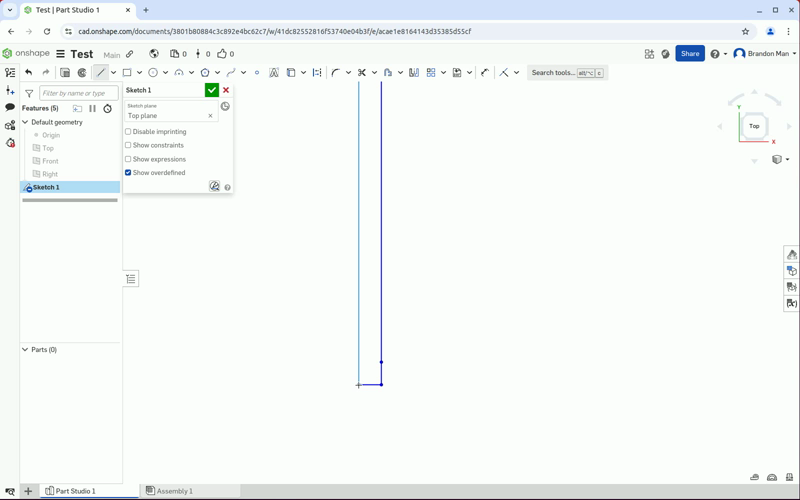
scroll(6)
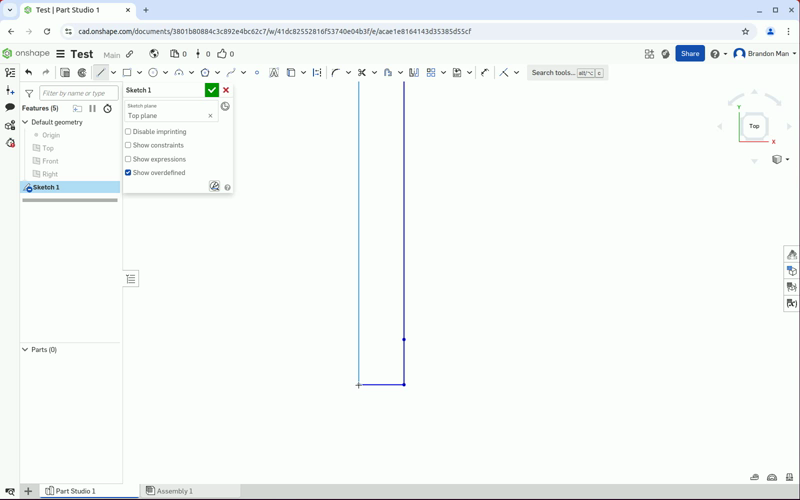
key_up(shift)
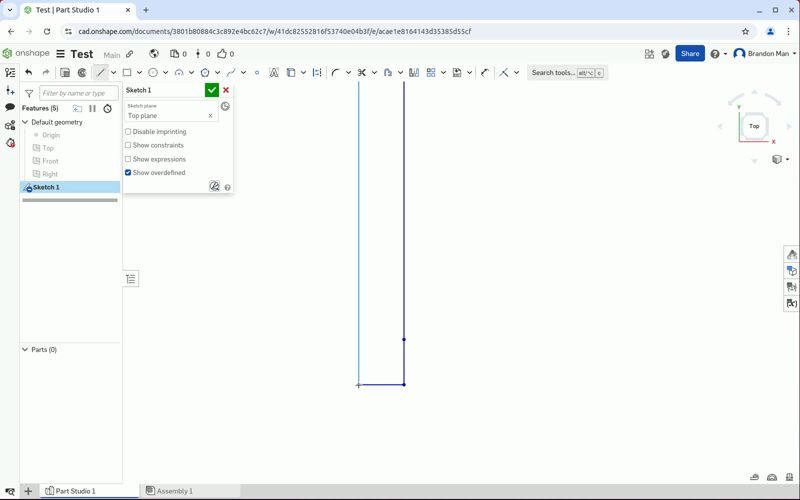
click(358, 384)
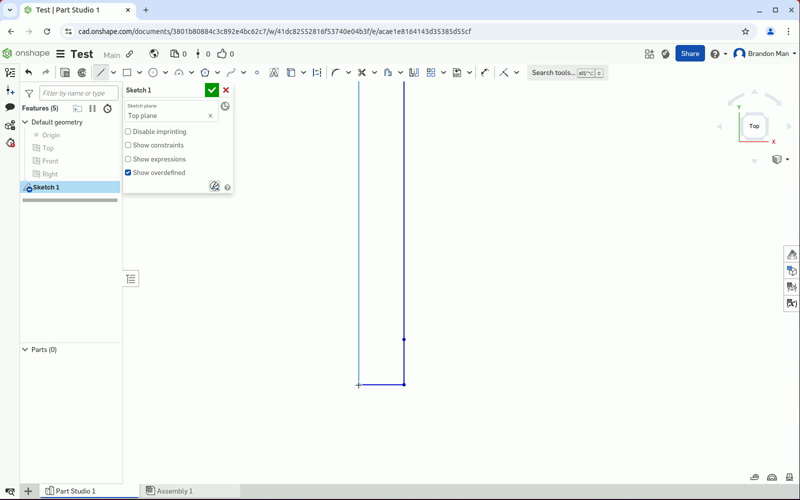
scroll(-6)
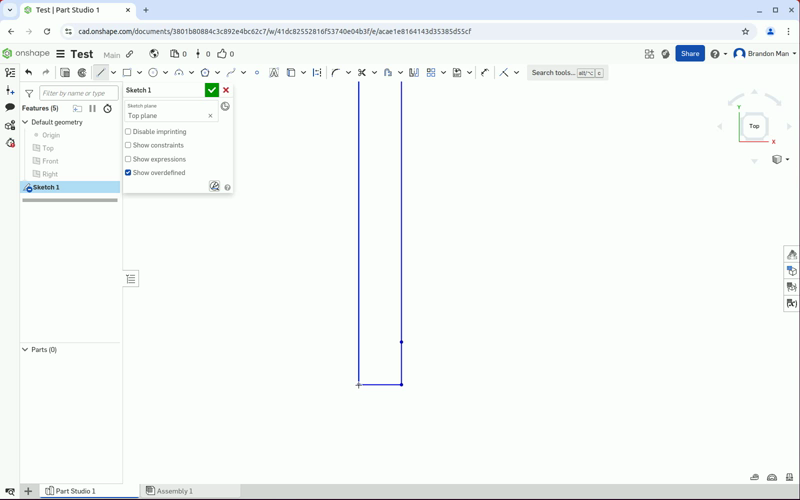
scroll(-6)
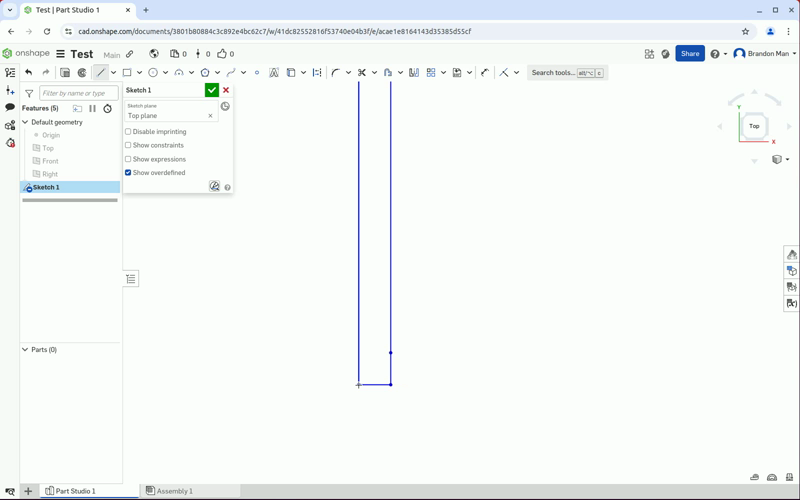
scroll(-6)
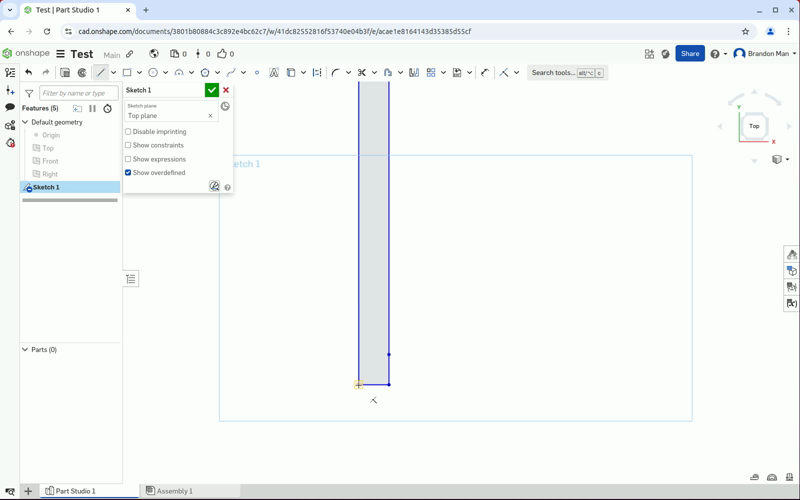
scroll(-6)
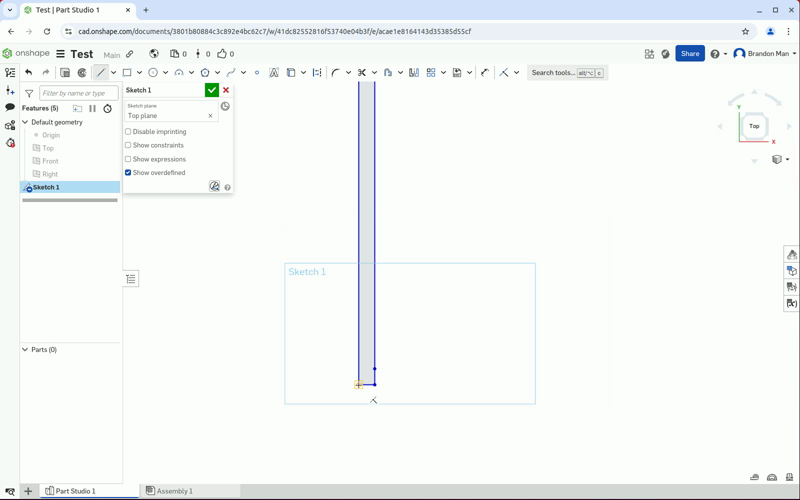
scroll(-6)
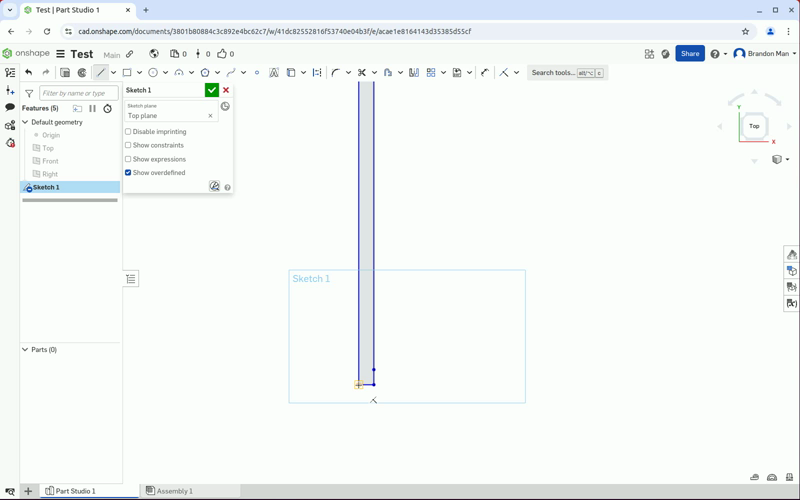
scroll(-6)
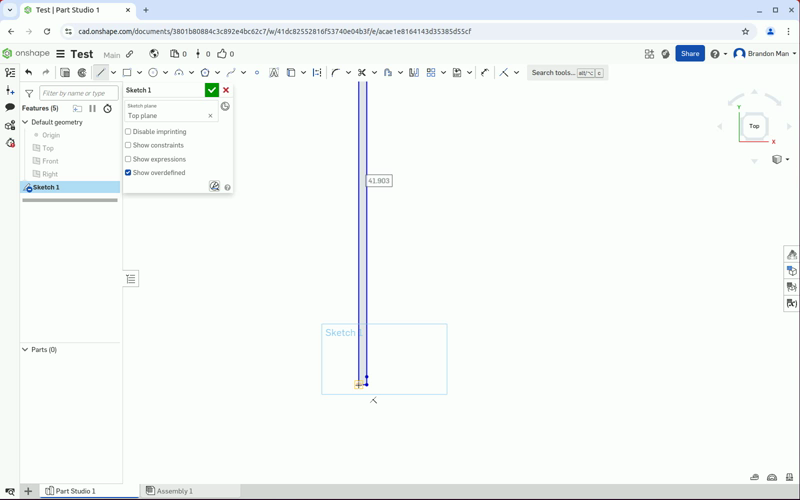
scroll(-6)
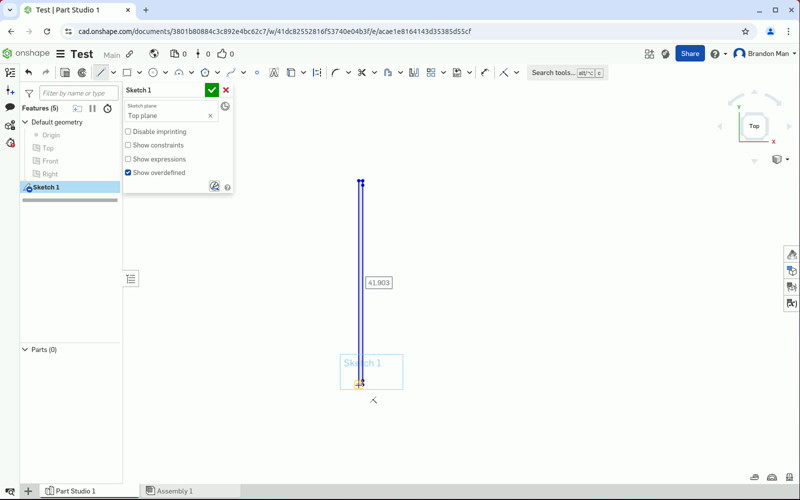
key(esc)
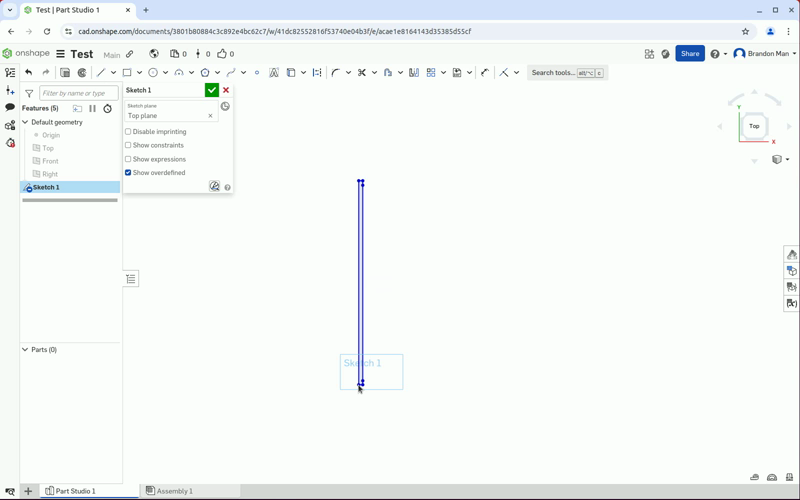
mouse_move(361, 317)
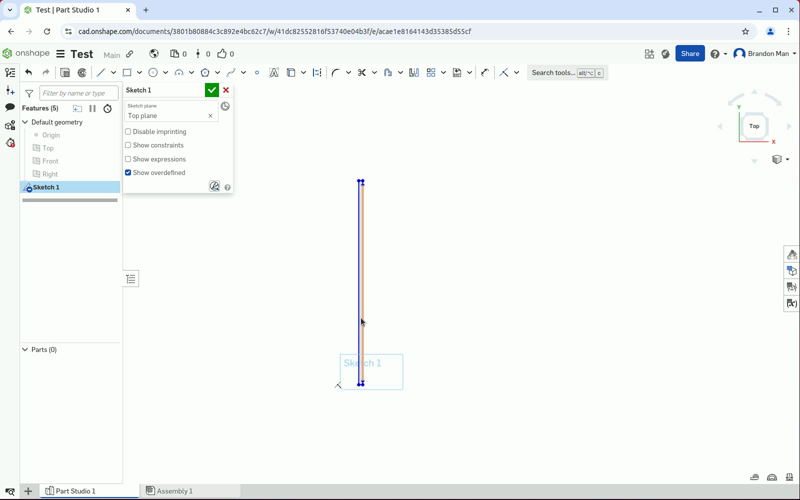
scroll(6)
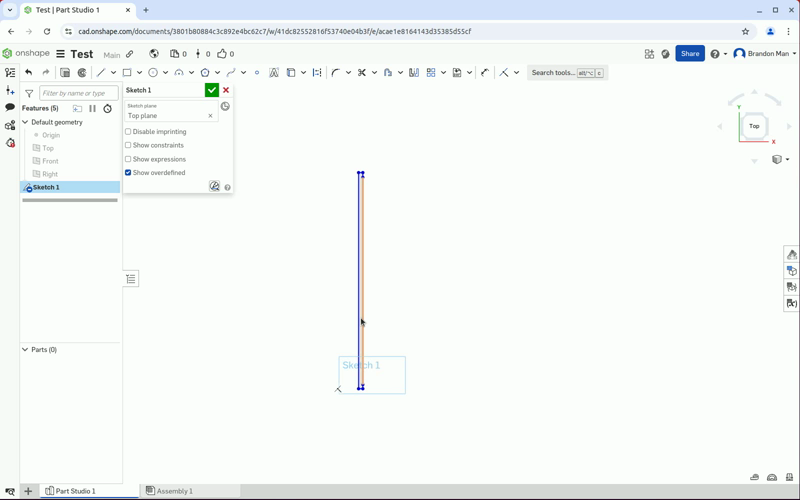
scroll(6)
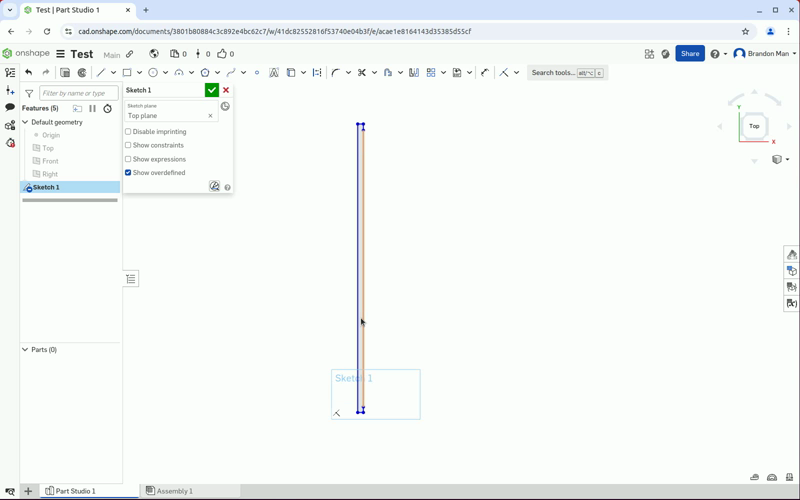
scroll(6)
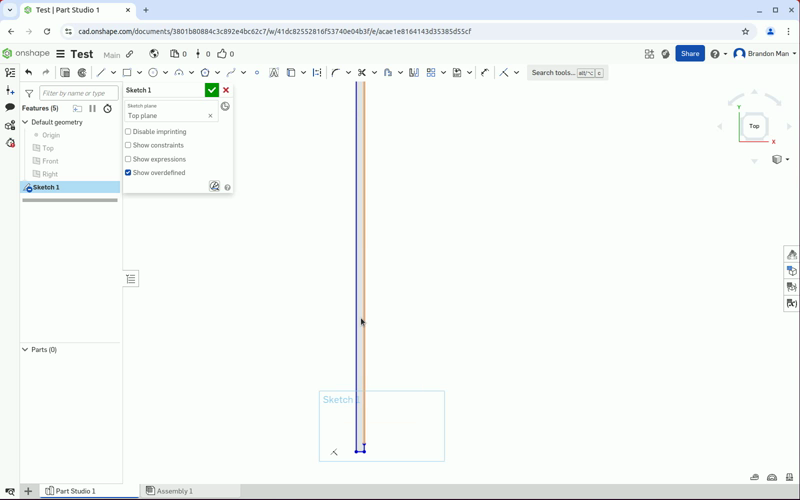
scroll(6)
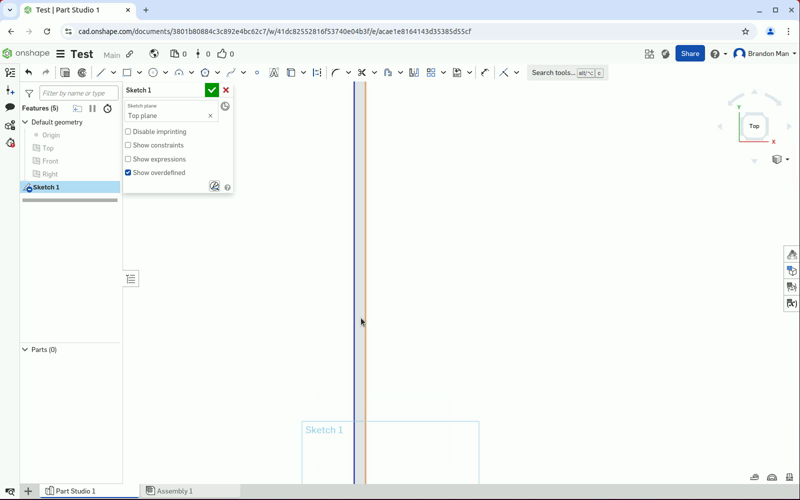
scroll(6)
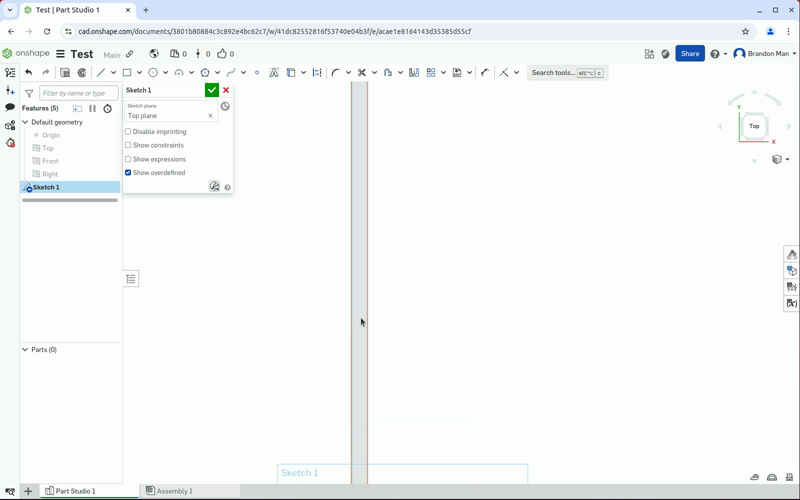
scroll(6)
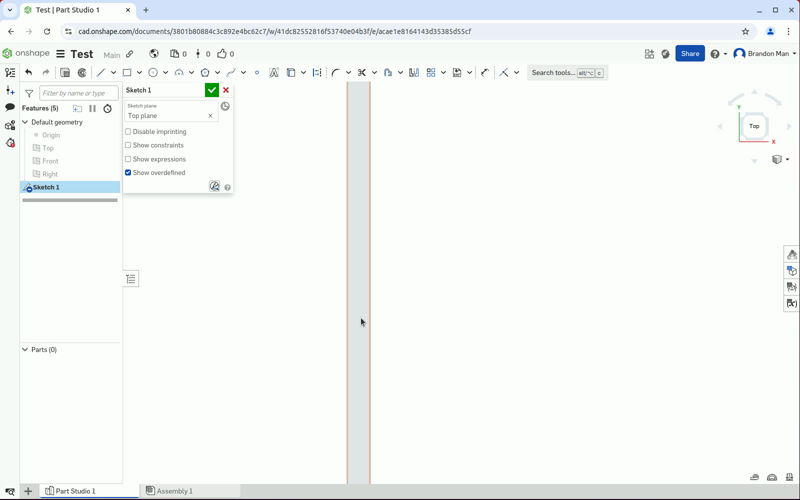
scroll(6)
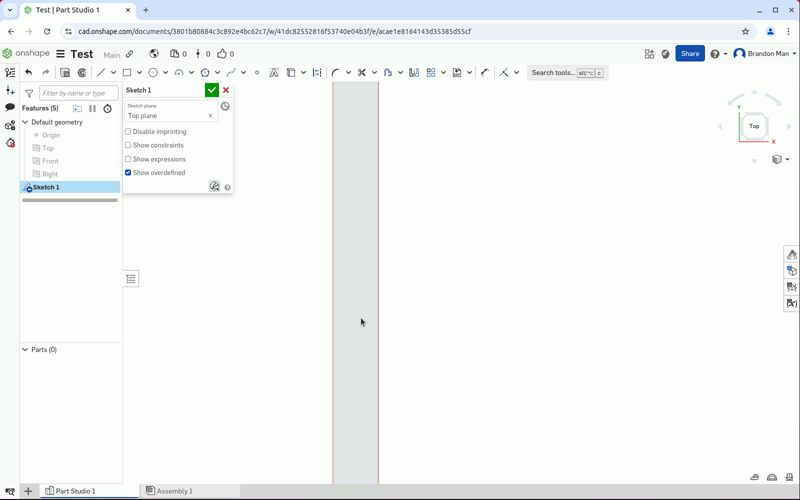
click(361, 317)
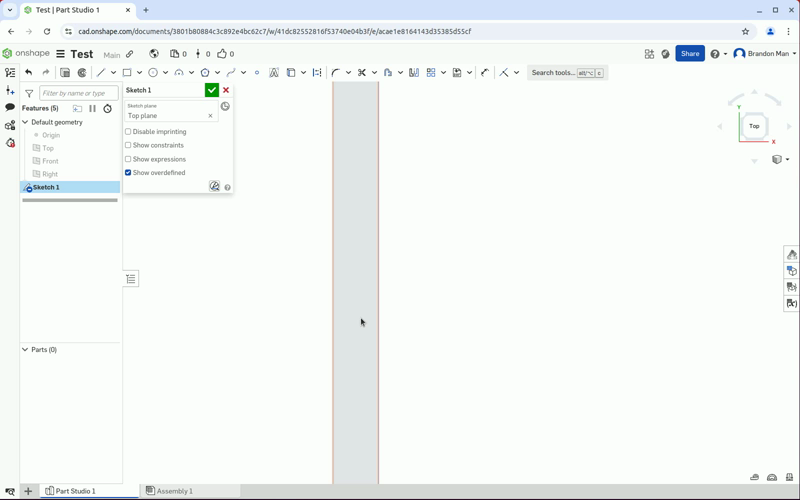
scroll(-6)
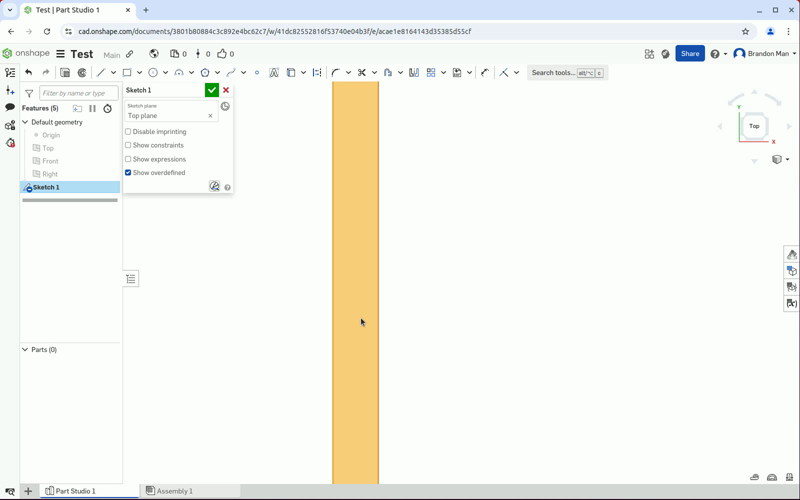
scroll(-6)
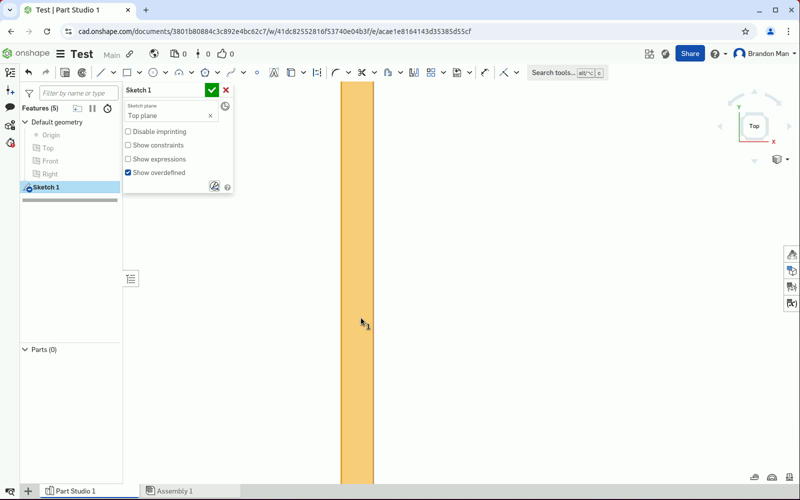
scroll(-6)
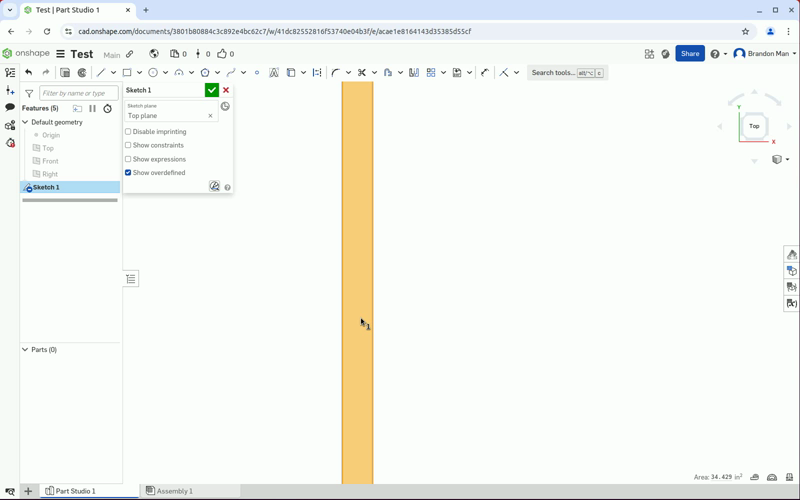
scroll(-6)
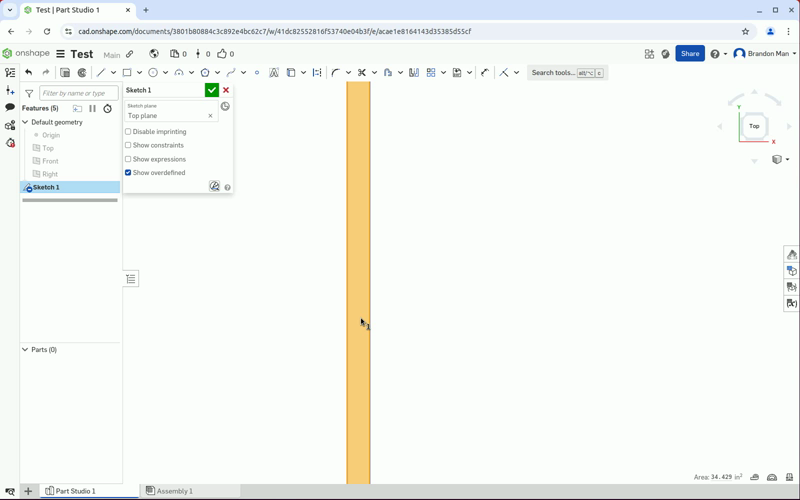
scroll(-6)
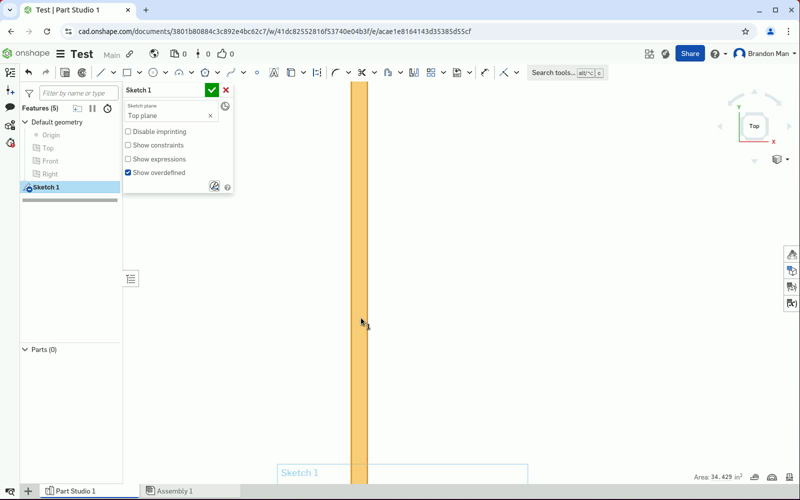
scroll(-6)
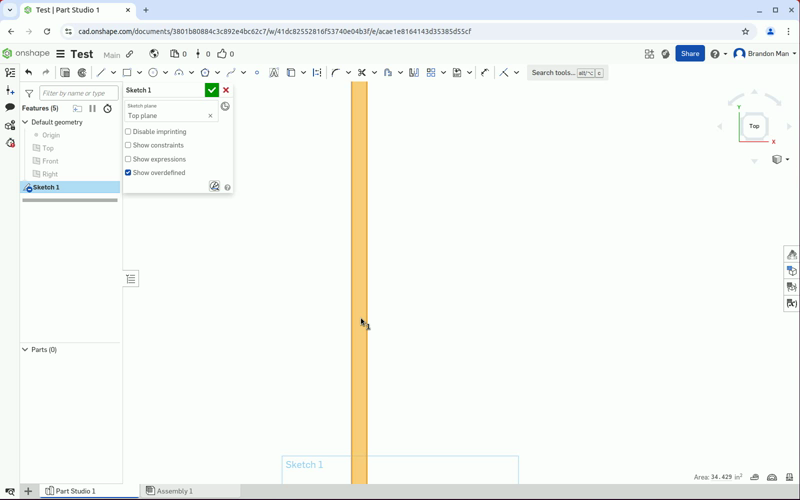
scroll(-6)
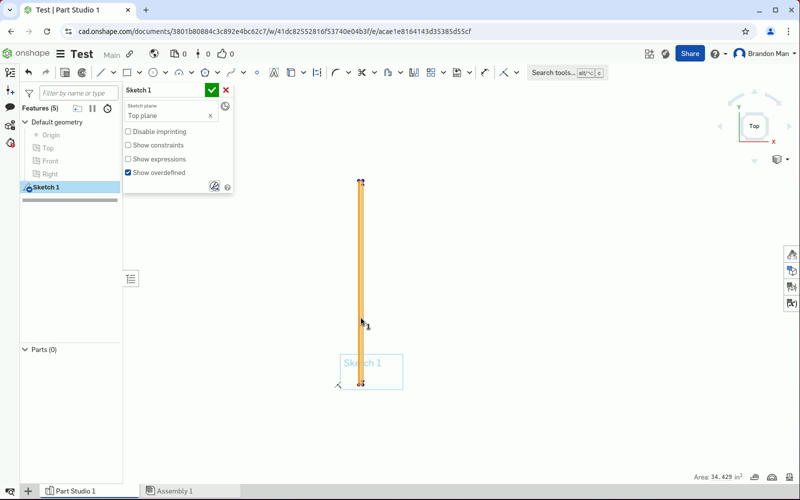
mouse_move(73, 352)
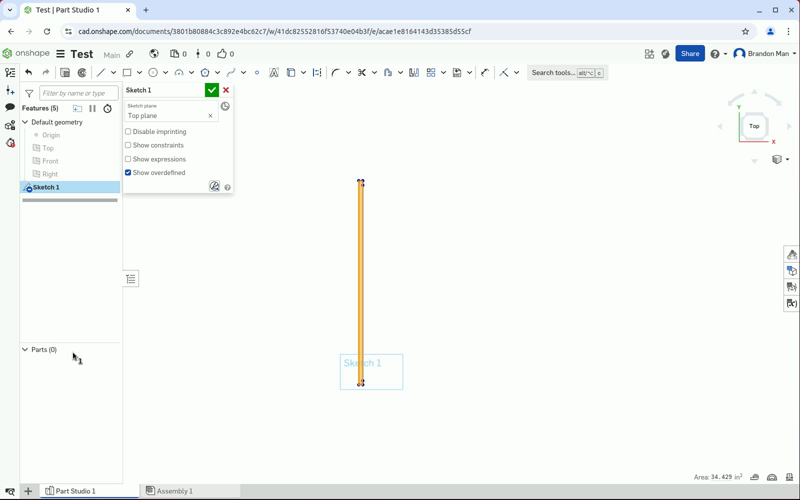
key(shift+y)
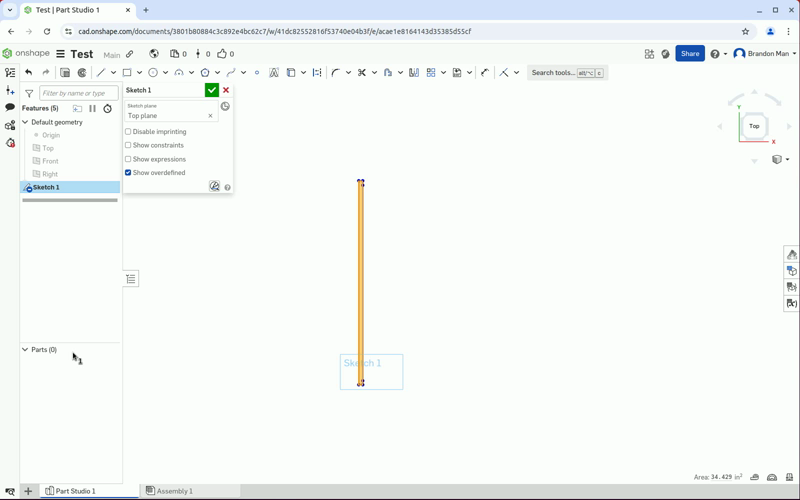
key(shift+e)
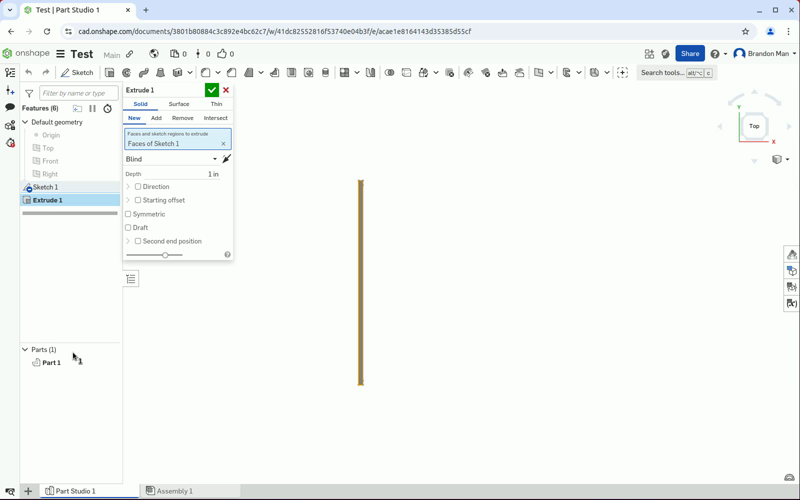
mouse_move(143, 106)
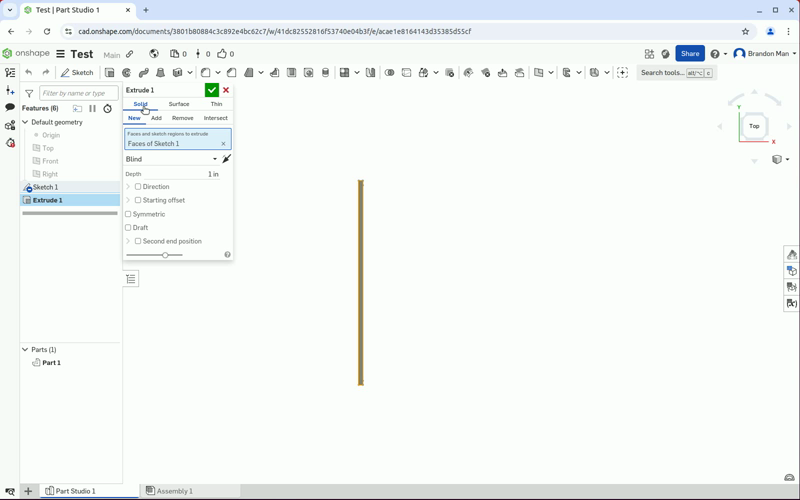
click(143, 106)
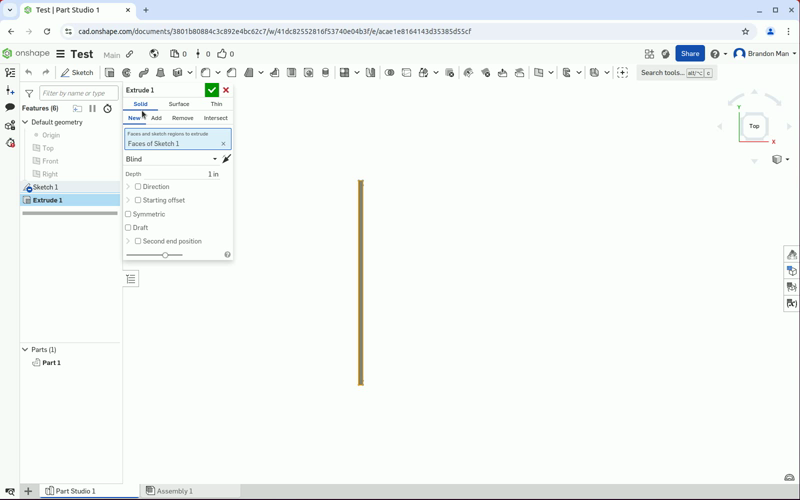
mouse_move(137, 120)
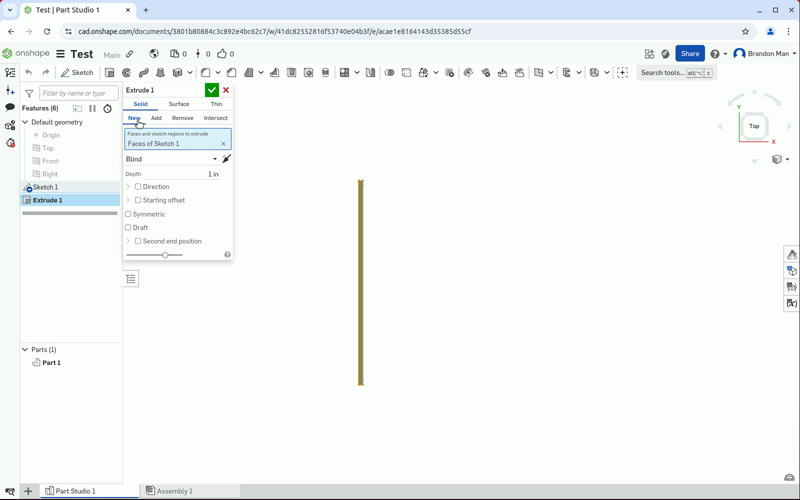
click(137, 120)
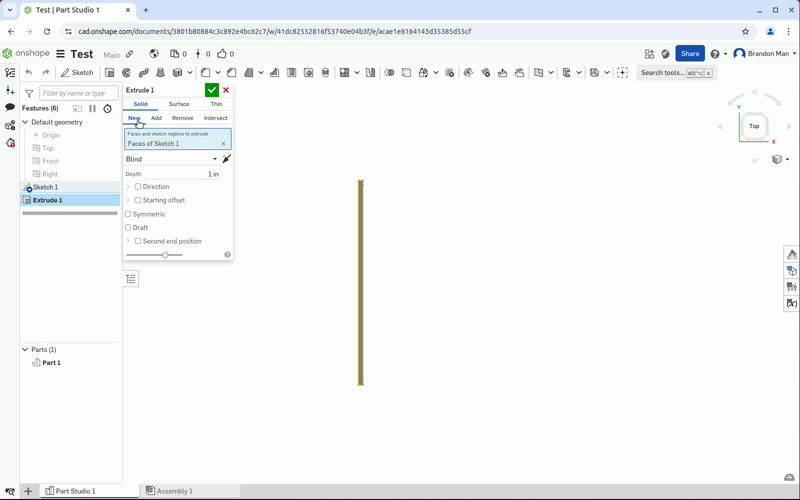
key(tab, 4)
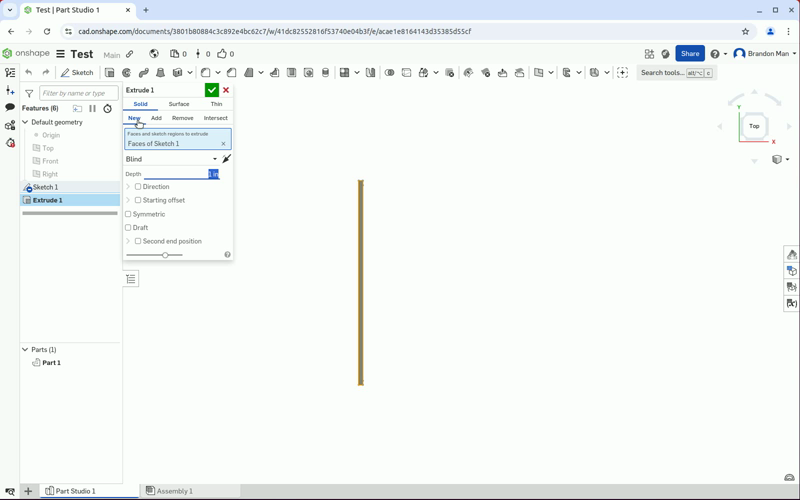
text(5.296)
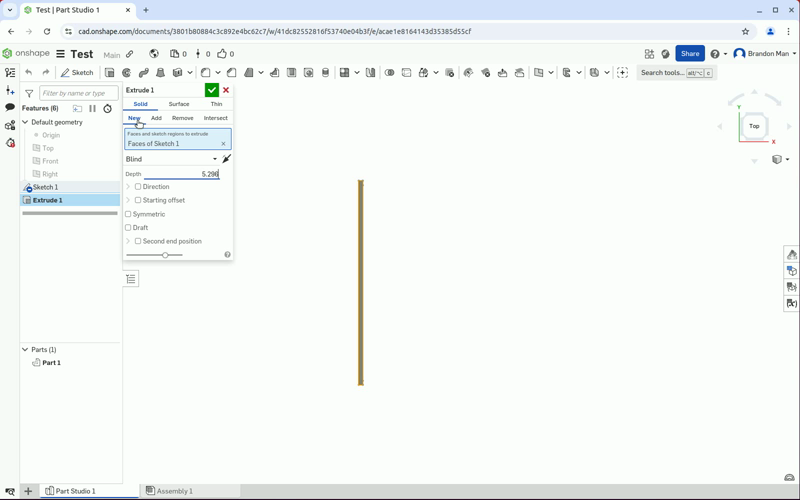
key(enter)
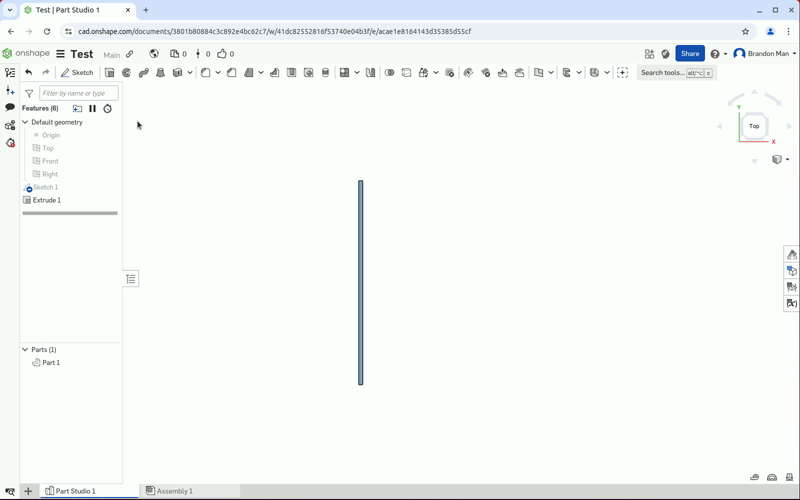
key(shift+h)
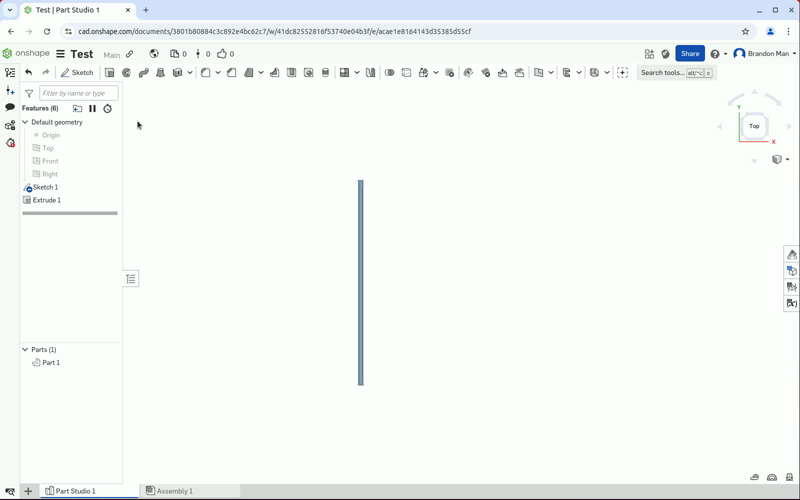
key(shift+h)
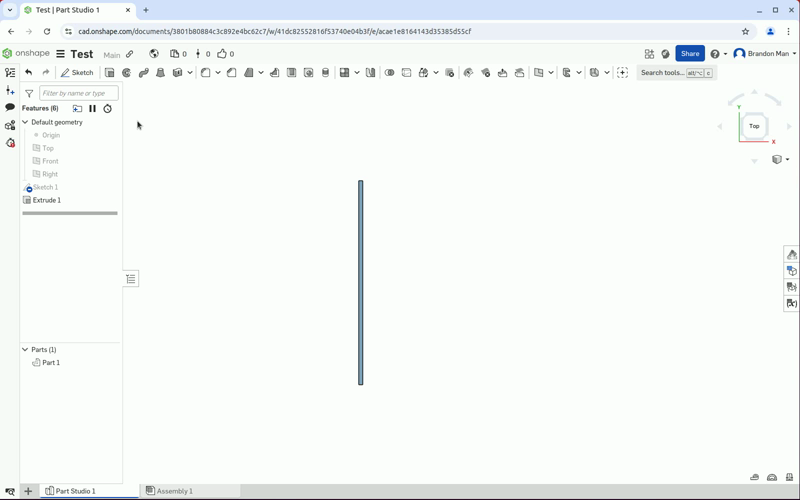
mouse_move(73, 189)
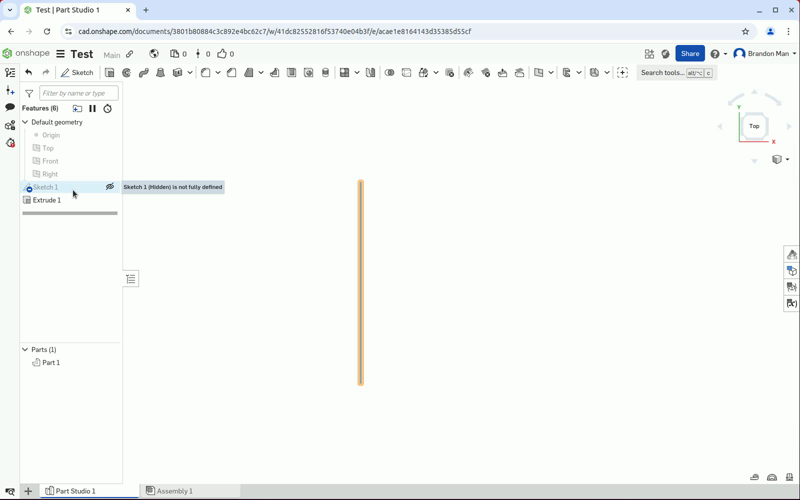
click(73, 189)
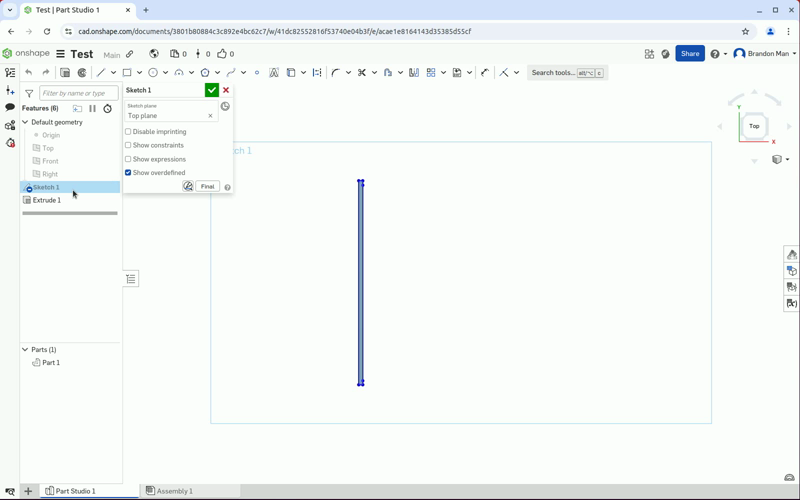
mouse_move(229, 92)
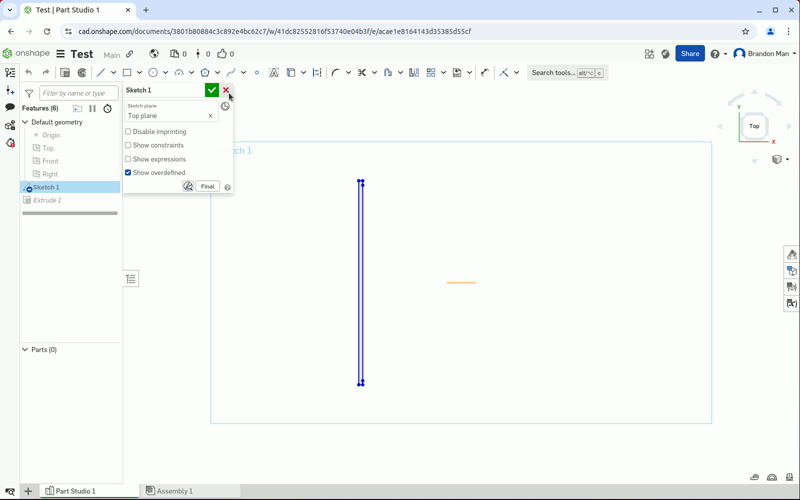
click(229, 92)
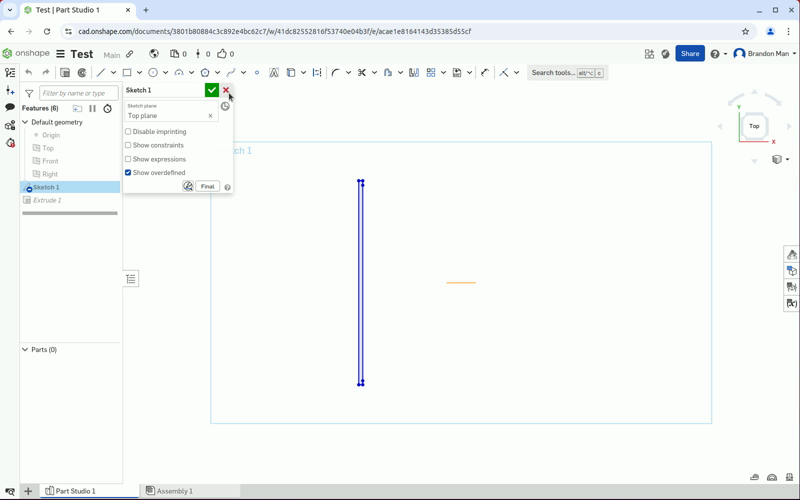
key(shift+s)
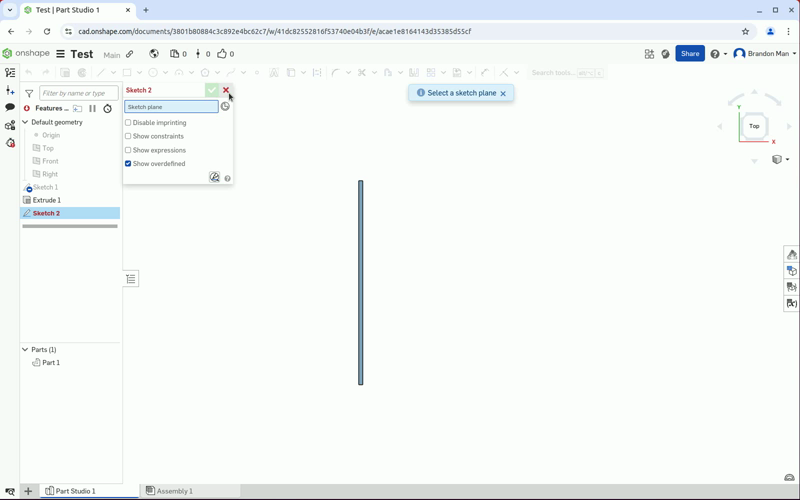
mouse_move(73, 150)
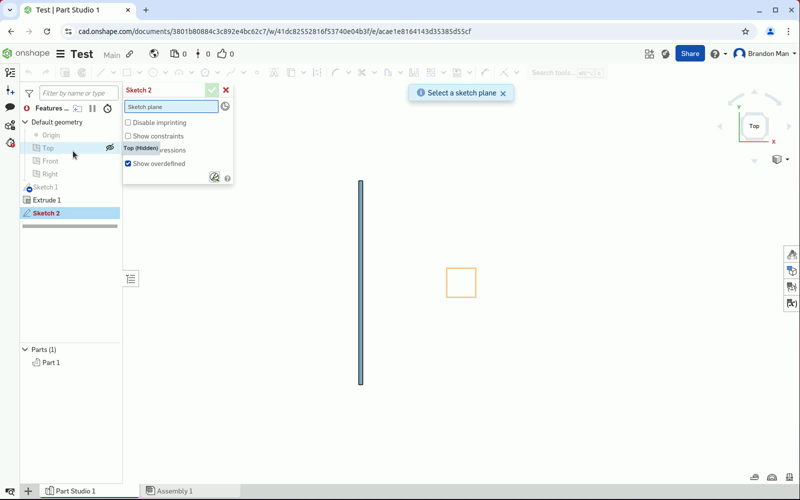
click(73, 150)
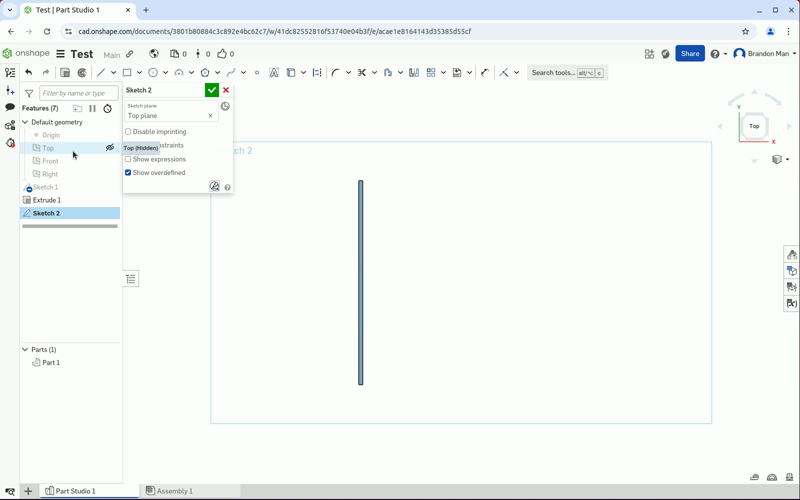
mouse_move(73, 352)
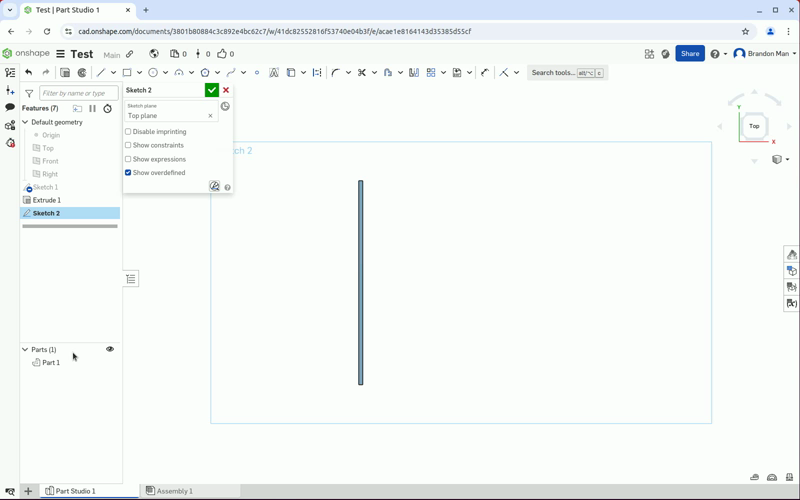
key(y)
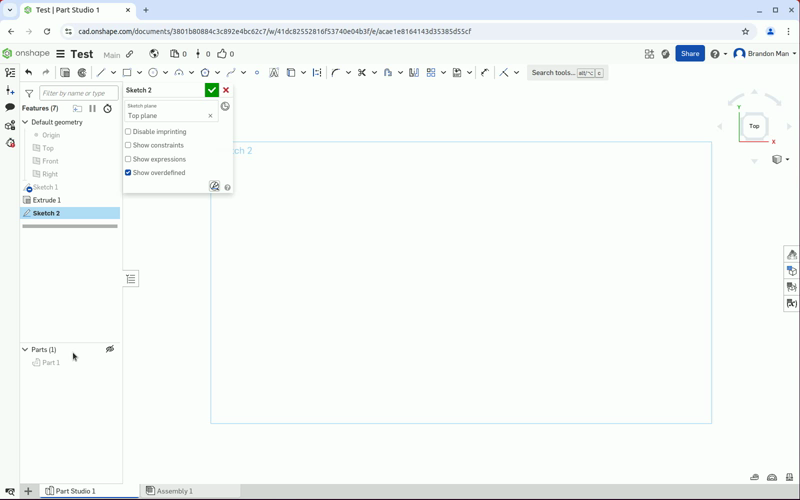
key(l)
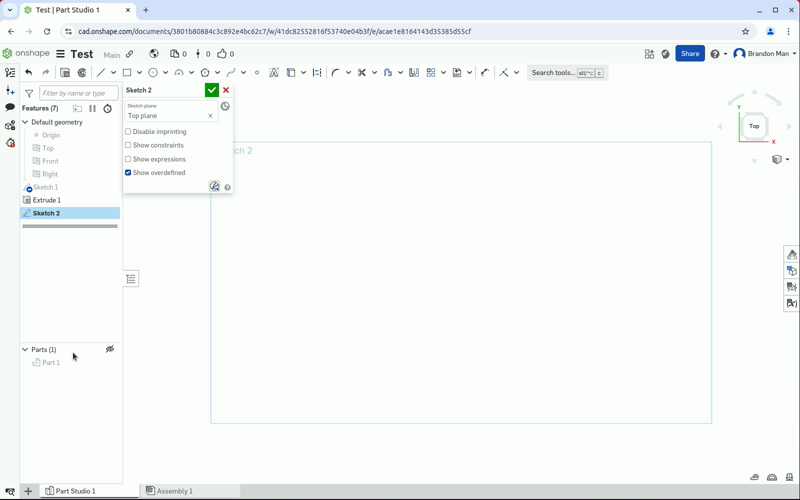
key_down(shift)
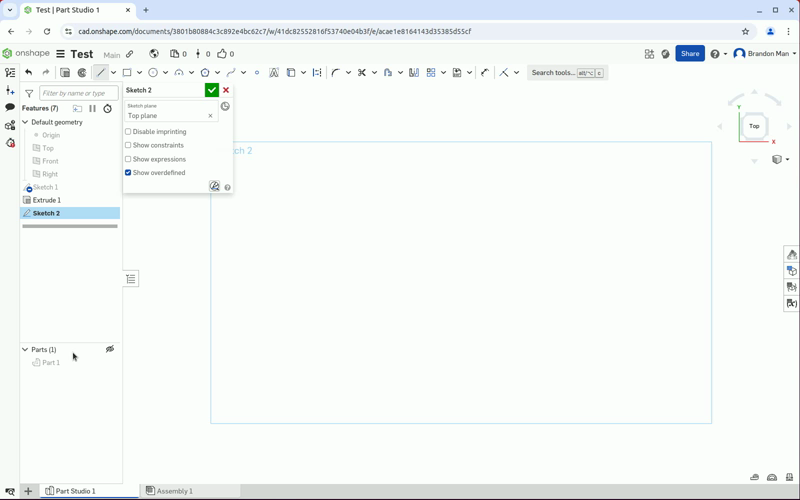
mouse_move(362, 184)
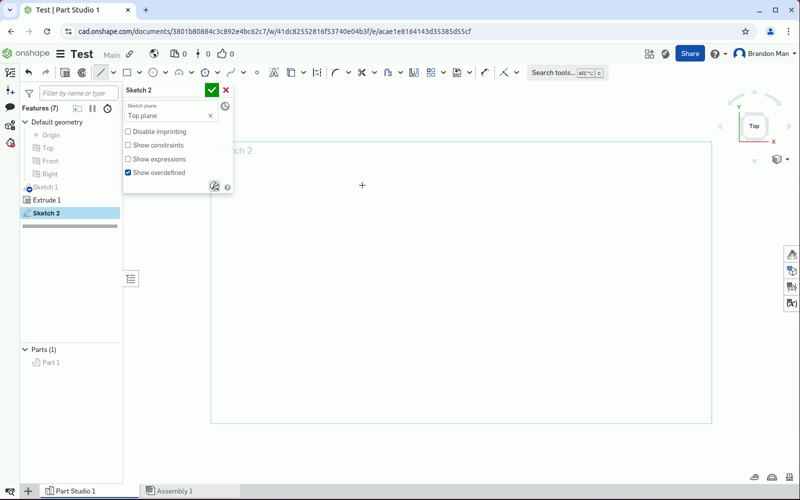
click(362, 184)
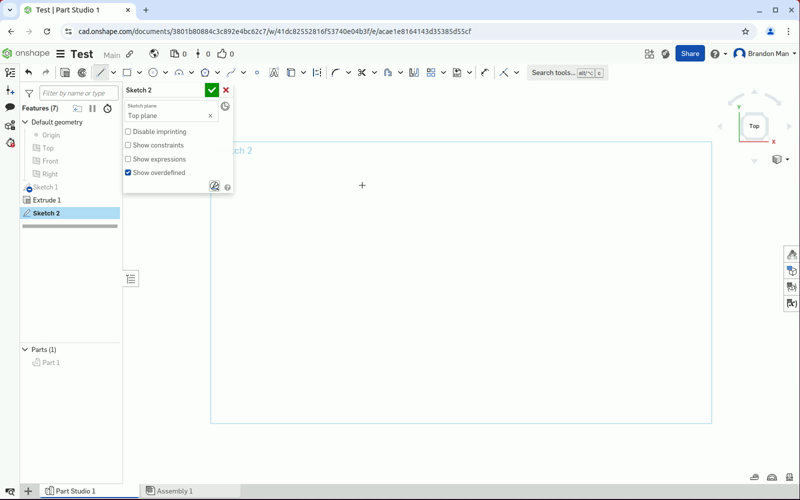
key_up(shift)
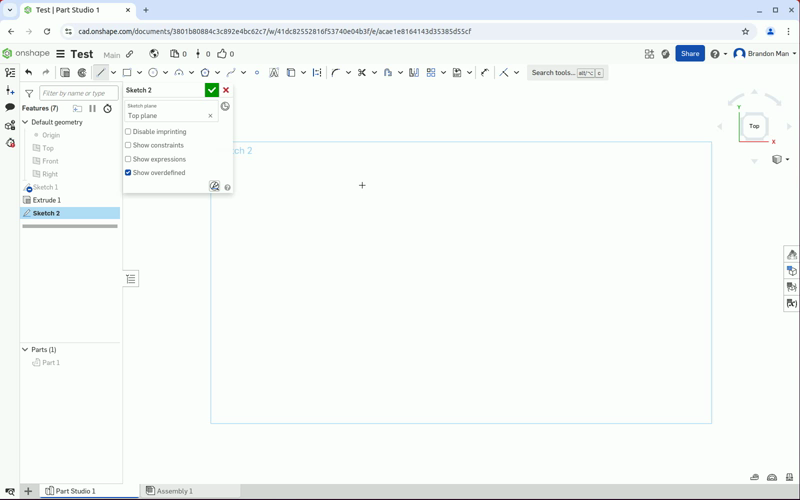
key_down(shift)
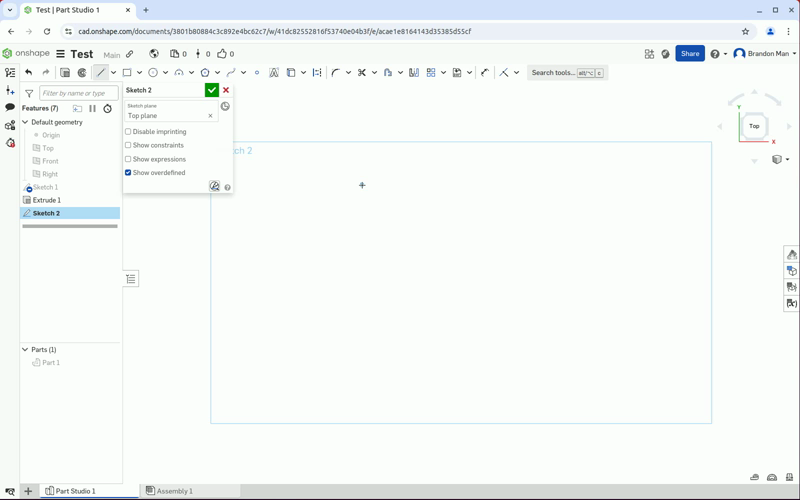
mouse_move(557, 184)
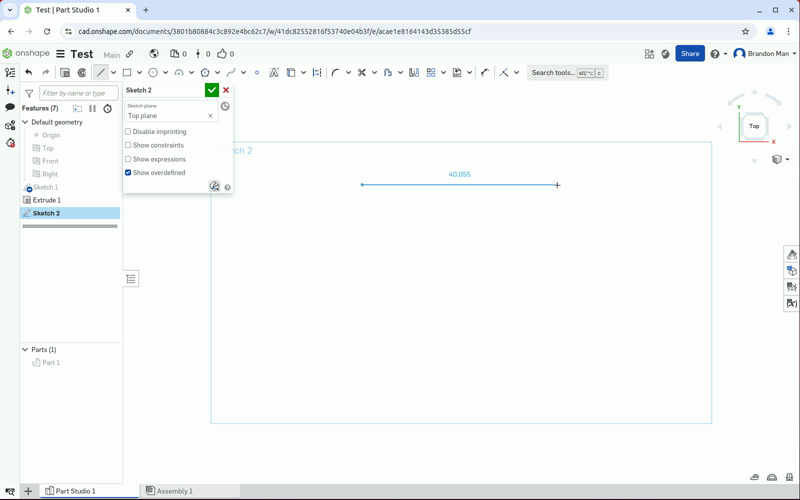
click(557, 184)
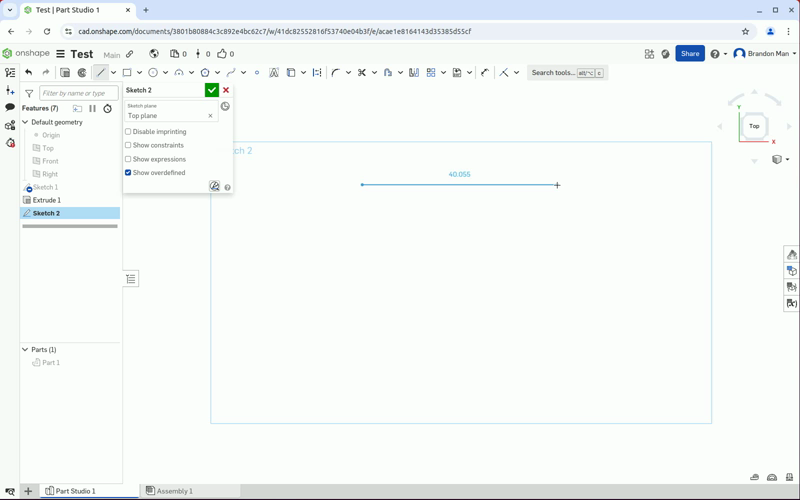
key_up(shift)
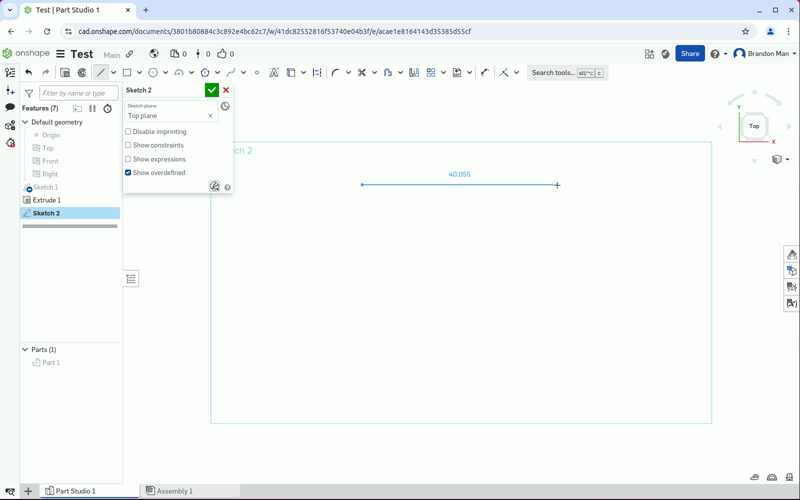
key_down(shift)
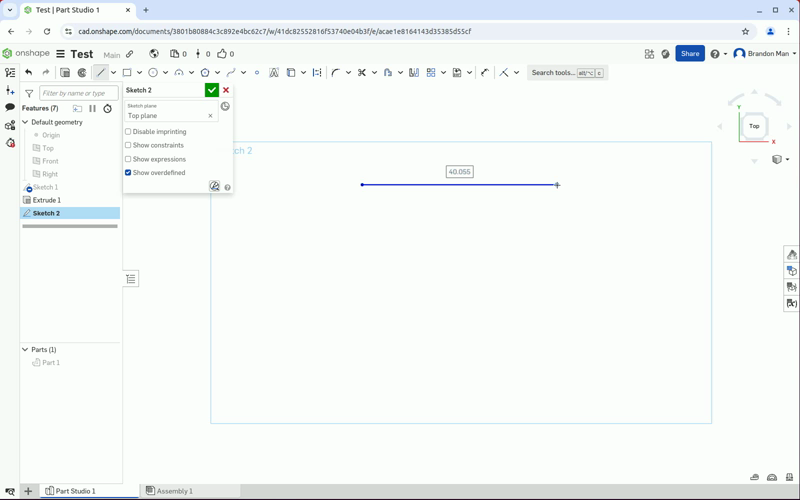
mouse_move(587, 184)
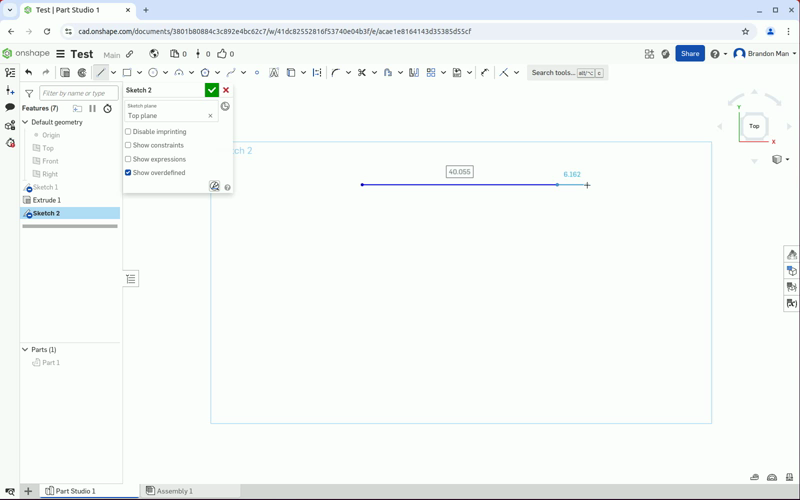
mouse_move(557, 180)
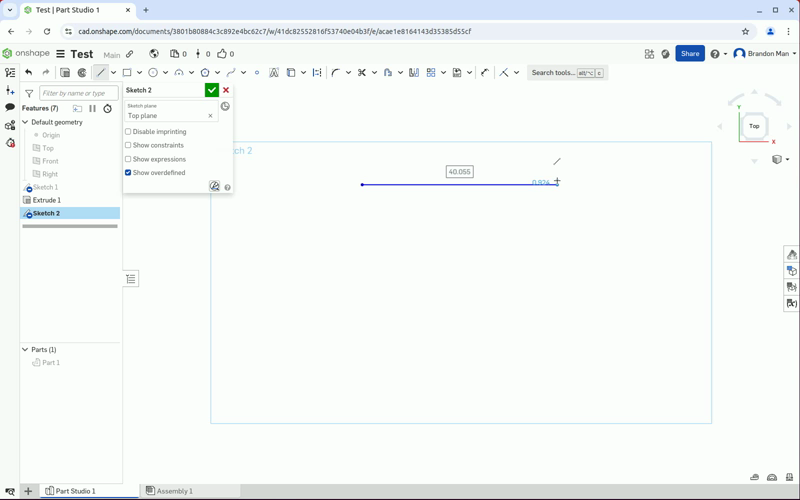
scroll(6)
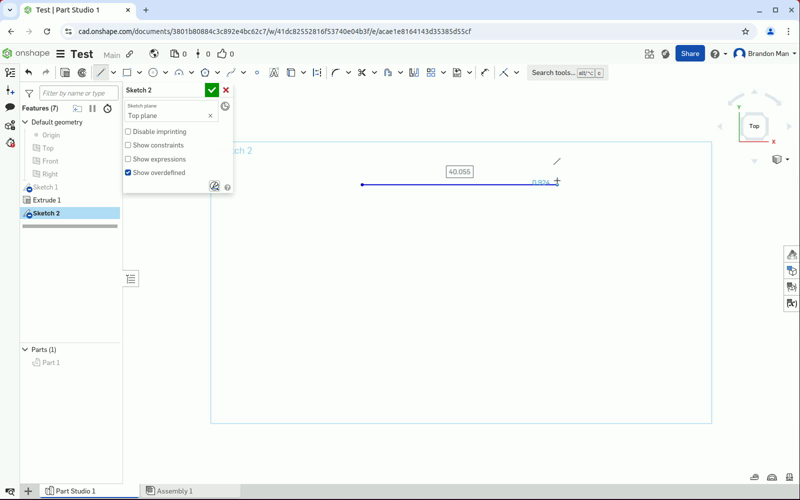
scroll(6)
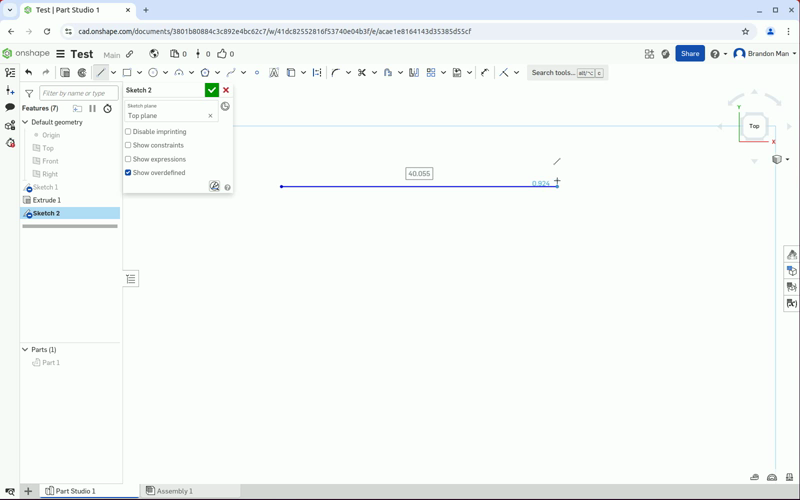
scroll(6)
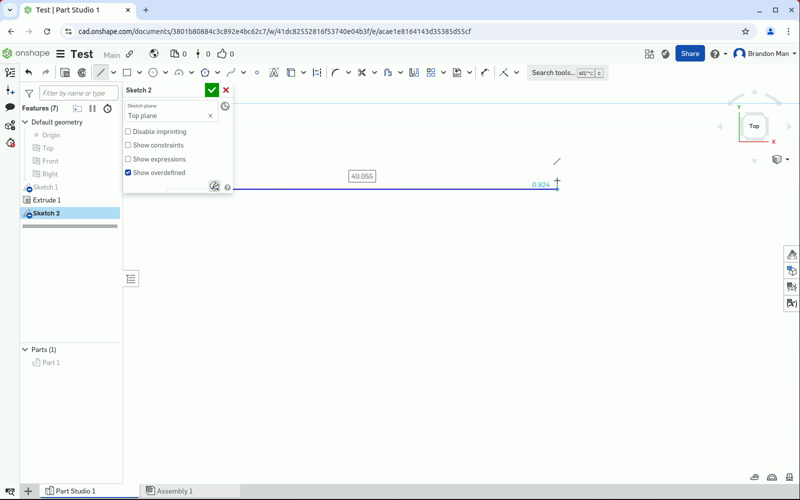
scroll(6)
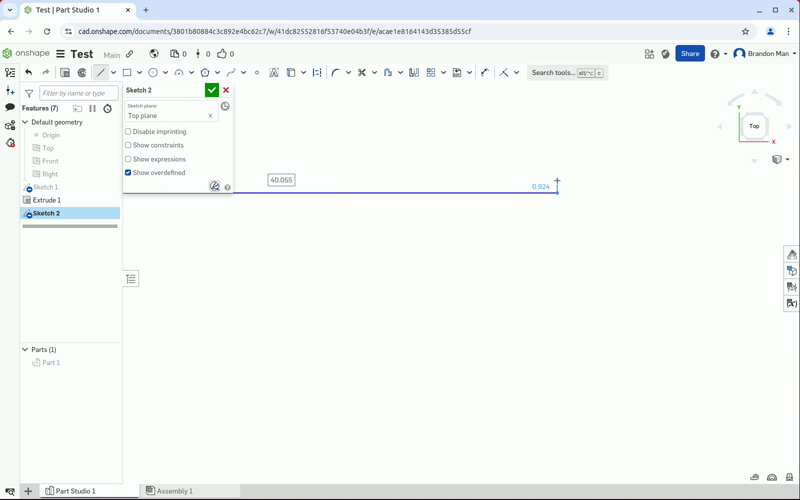
scroll(6)
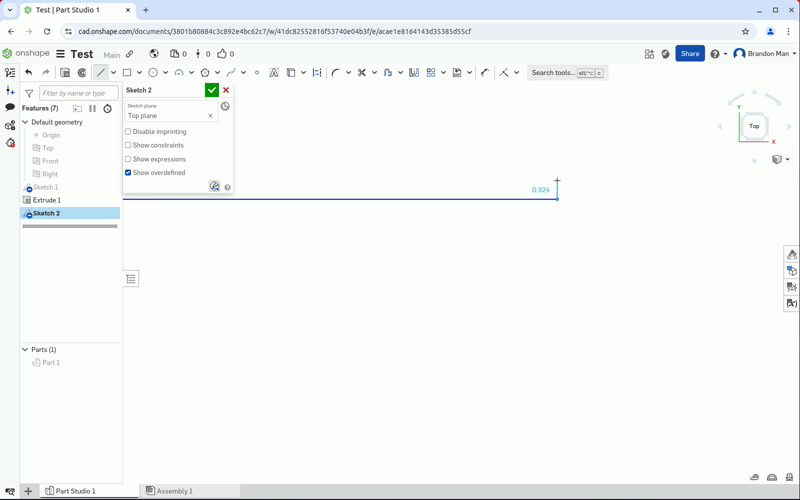
scroll(6)
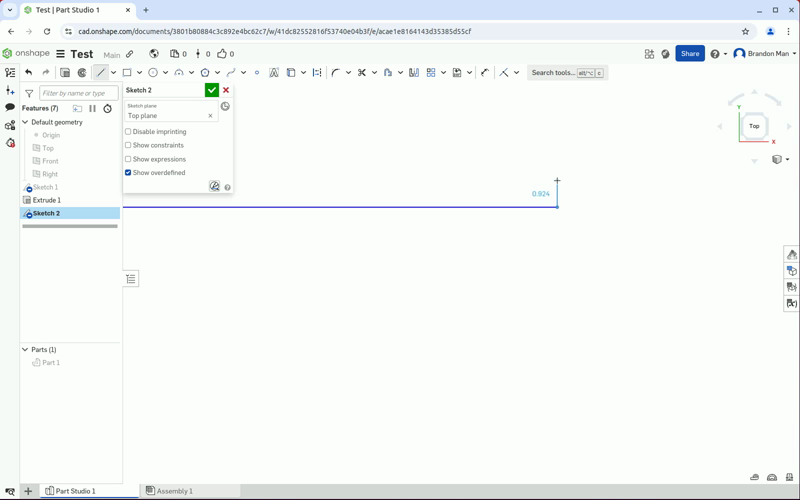
scroll(6)
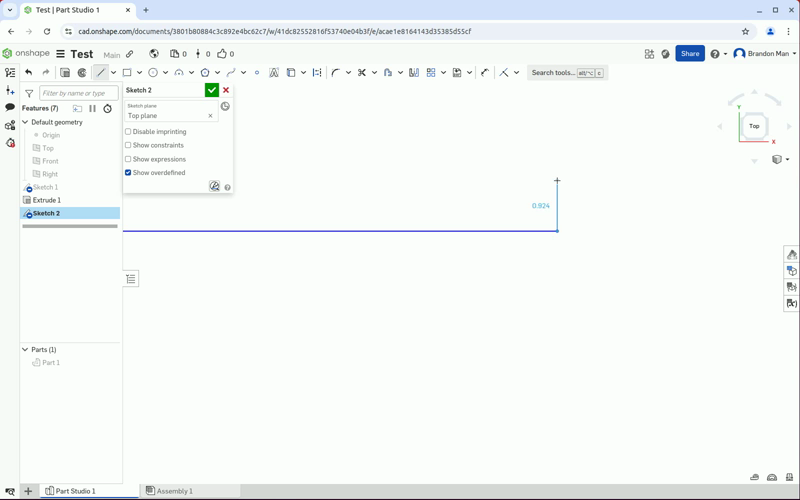
click(557, 180)
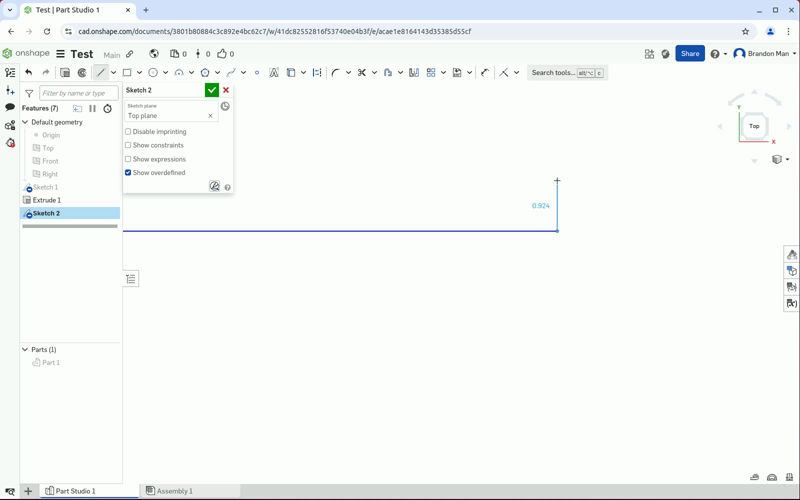
scroll(-6)
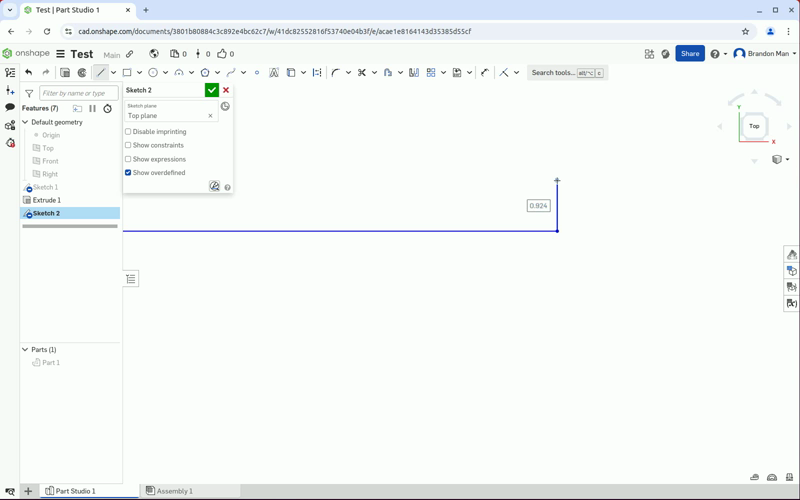
scroll(-6)
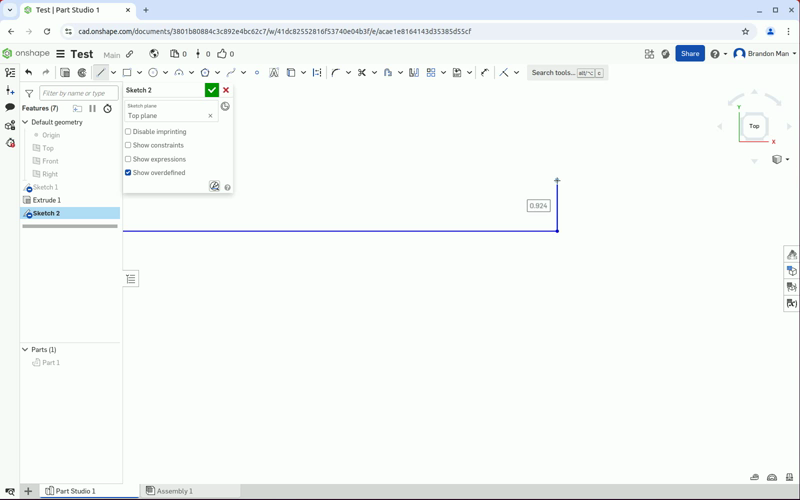
scroll(-6)
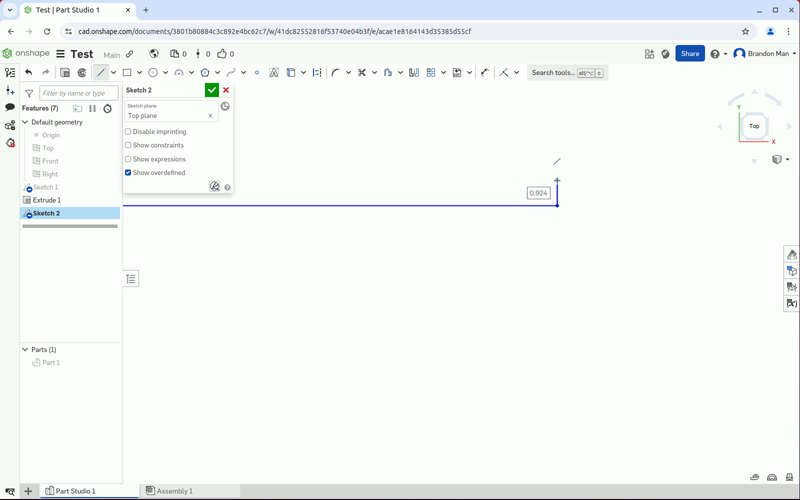
scroll(-6)
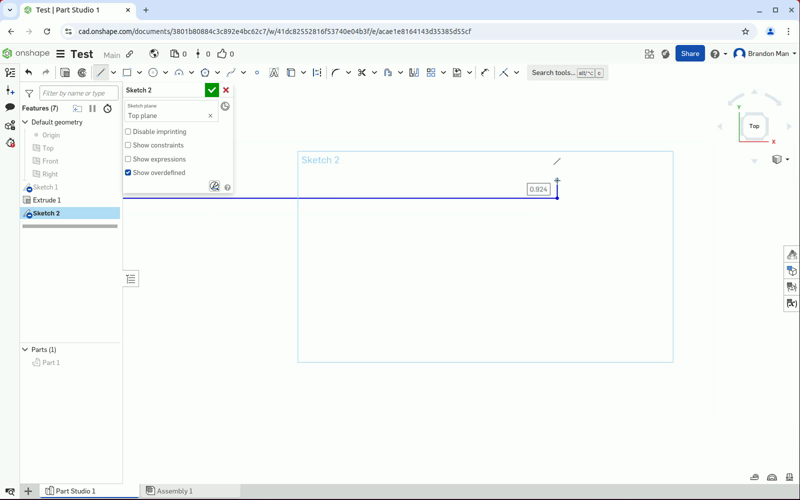
scroll(-6)
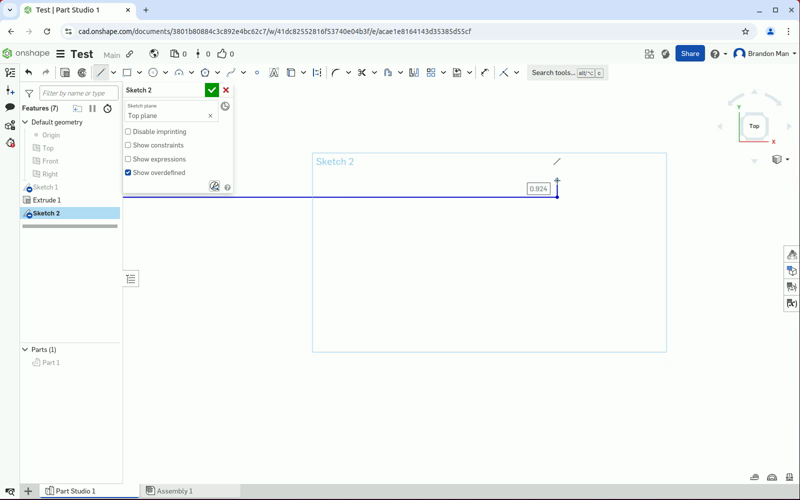
scroll(-6)
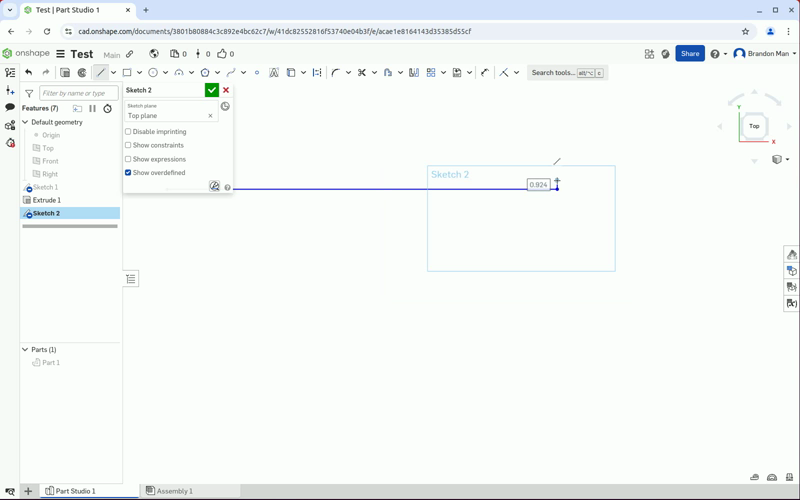
scroll(-6)
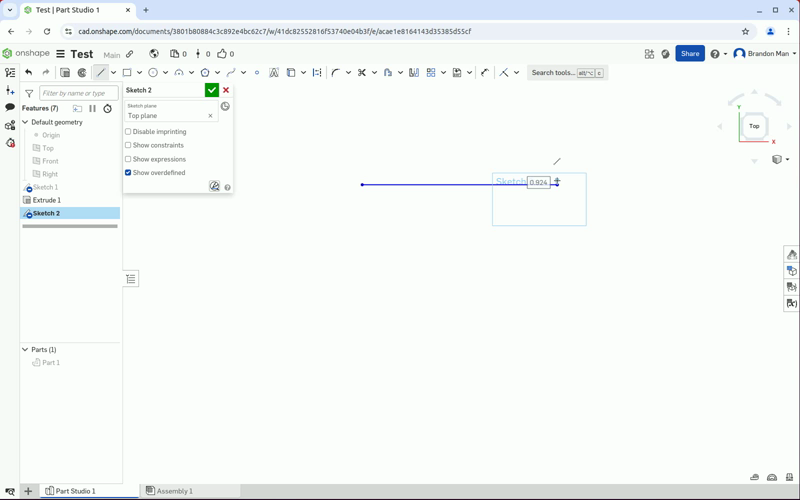
key_up(shift)
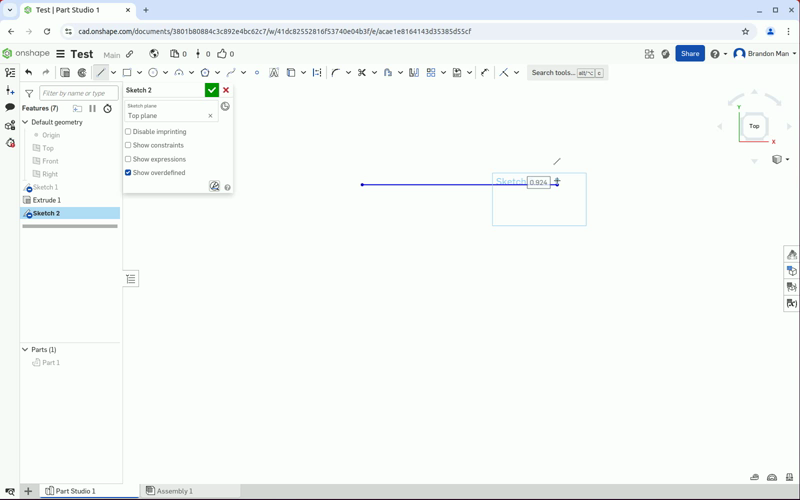
key_down(shift)
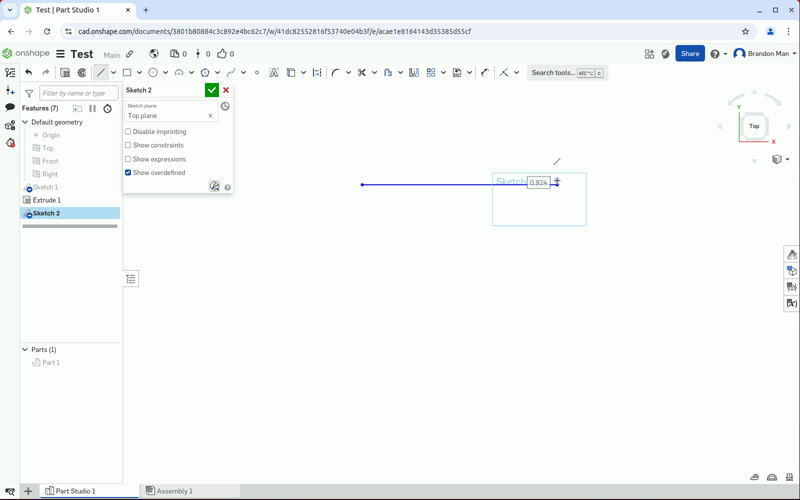
mouse_move(362, 180)
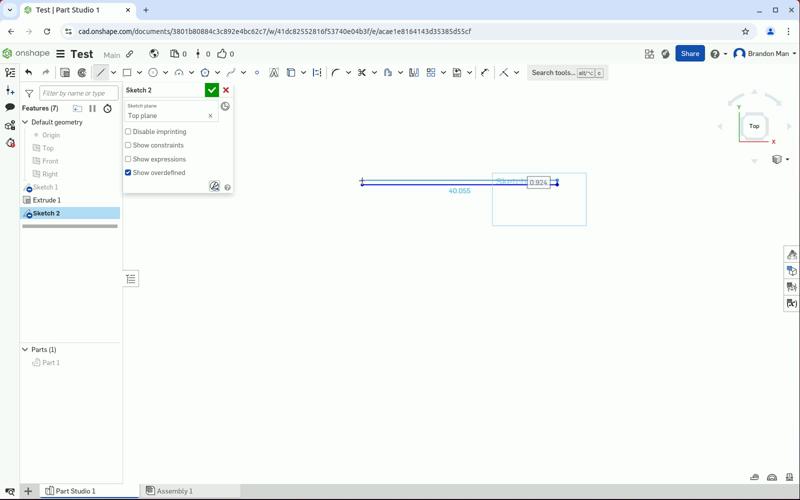
scroll(6)
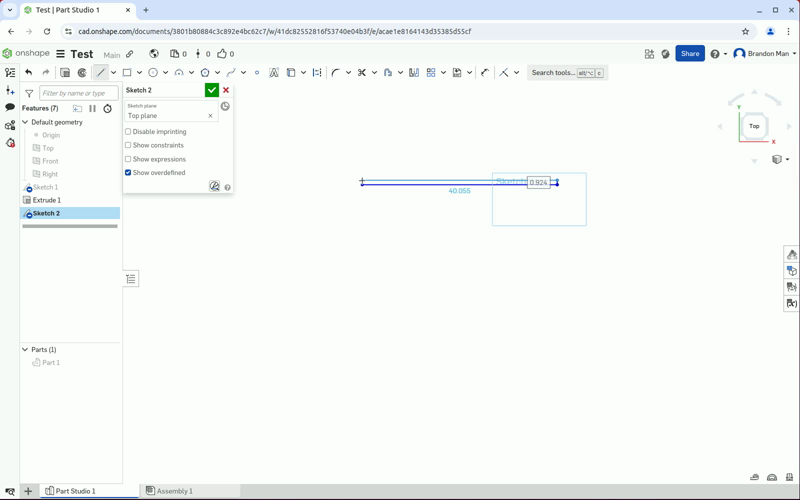
scroll(6)
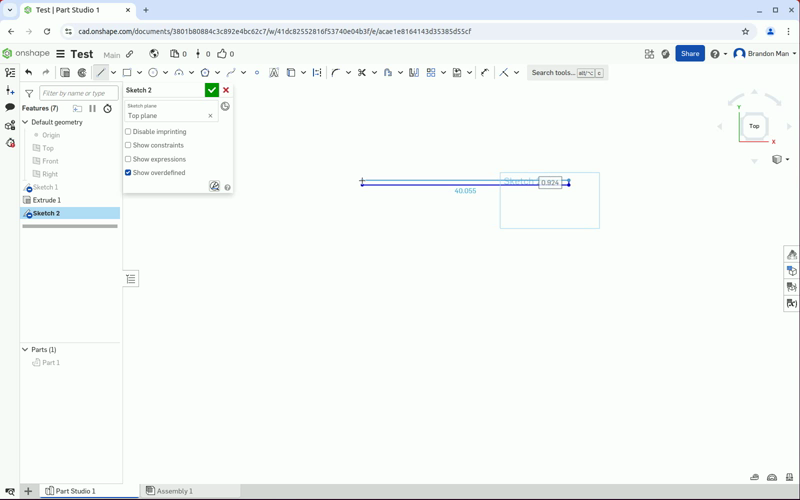
scroll(6)
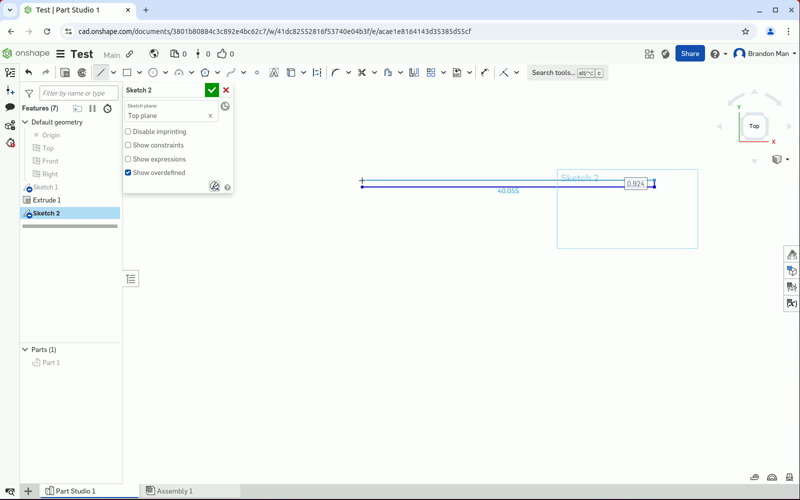
scroll(6)
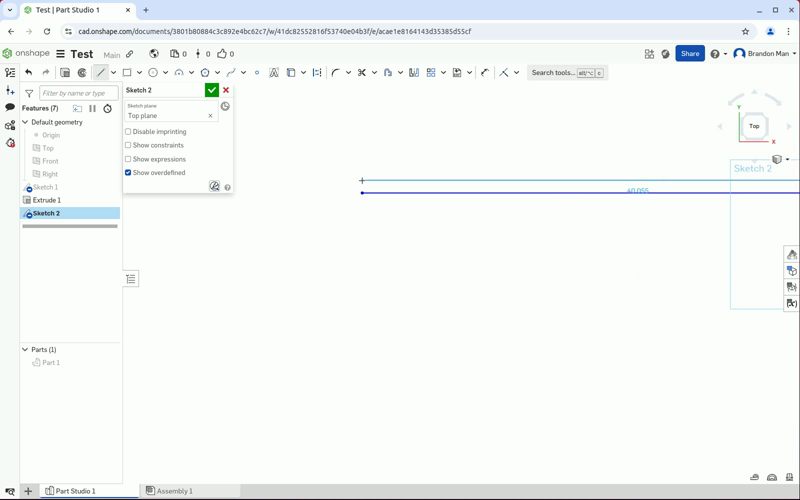
scroll(6)
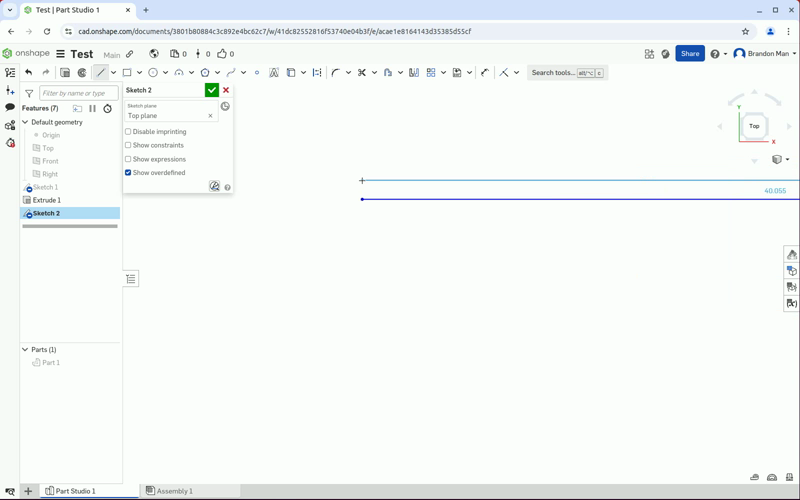
scroll(6)
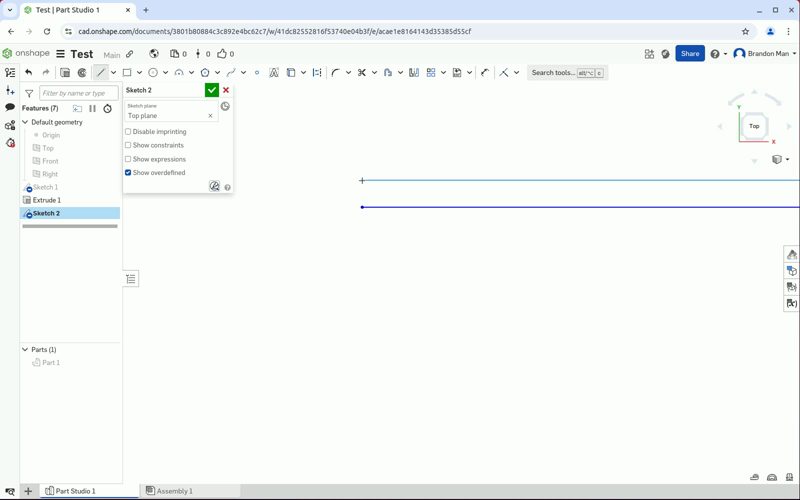
scroll(6)
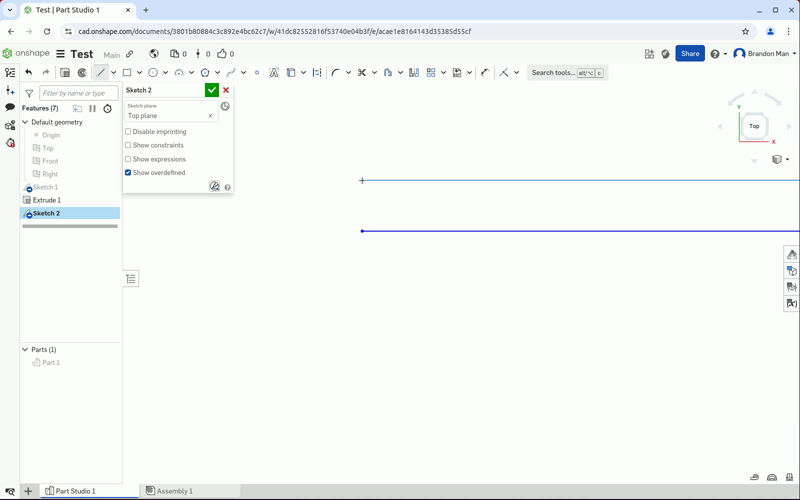
click(362, 180)
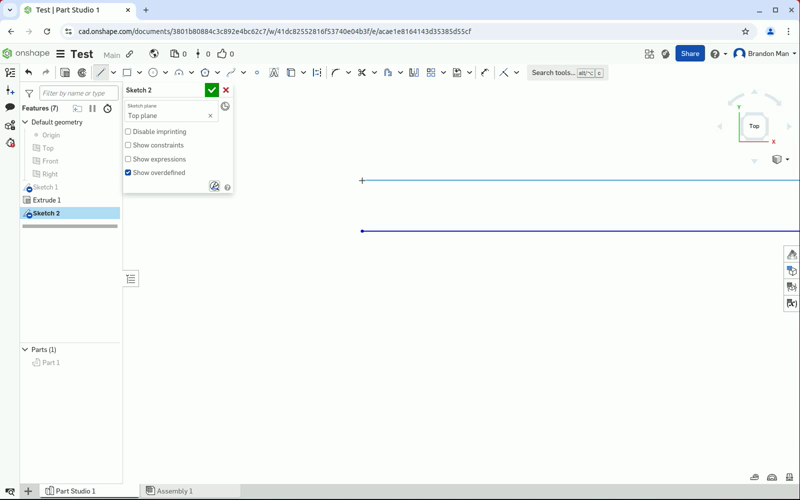
scroll(-6)
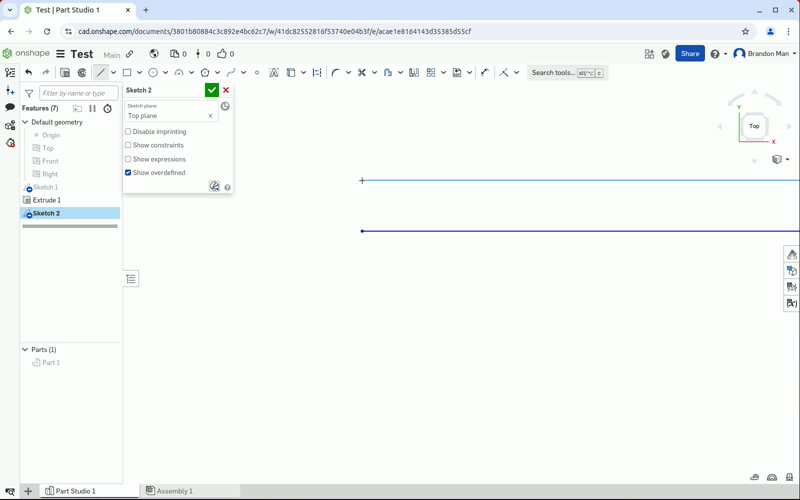
scroll(-6)
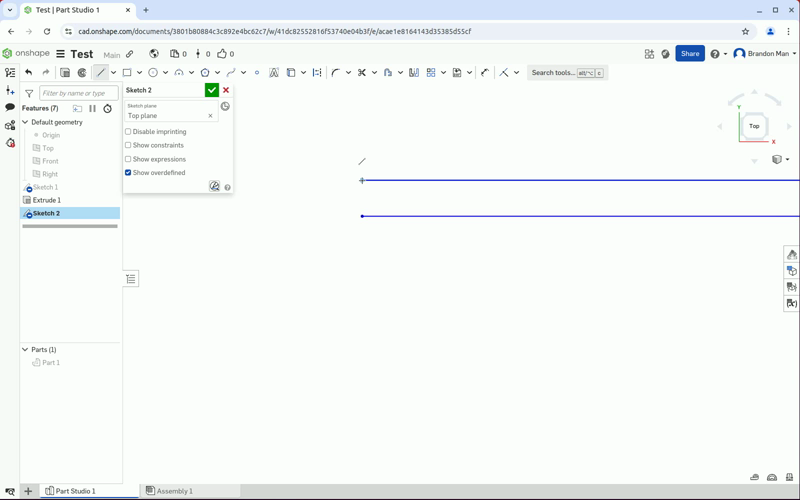
scroll(-6)
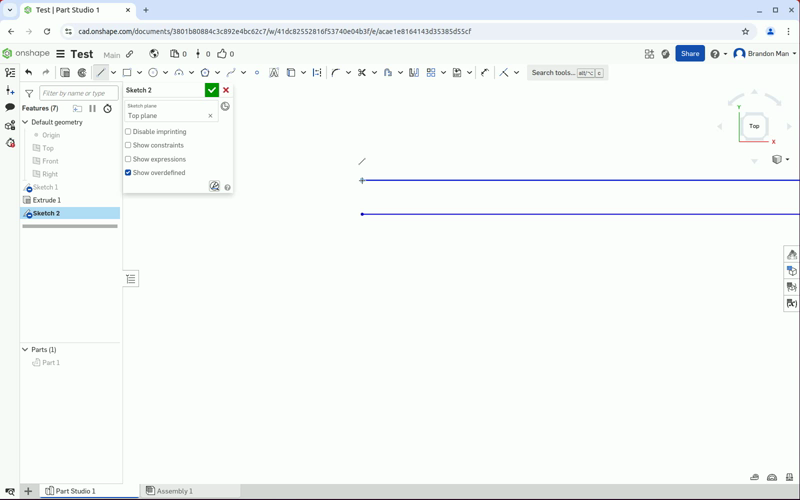
scroll(-6)
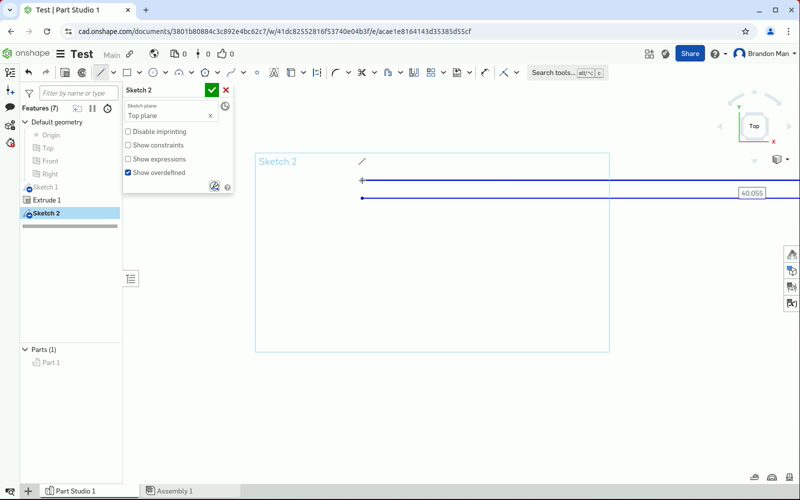
scroll(-6)
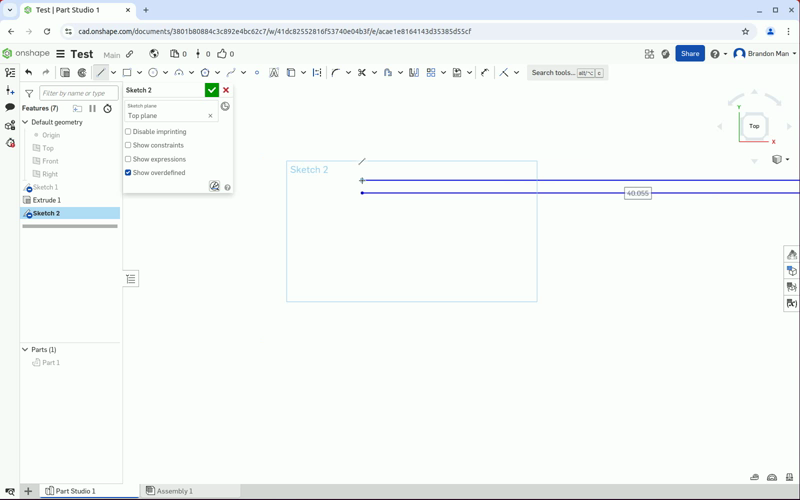
scroll(-6)
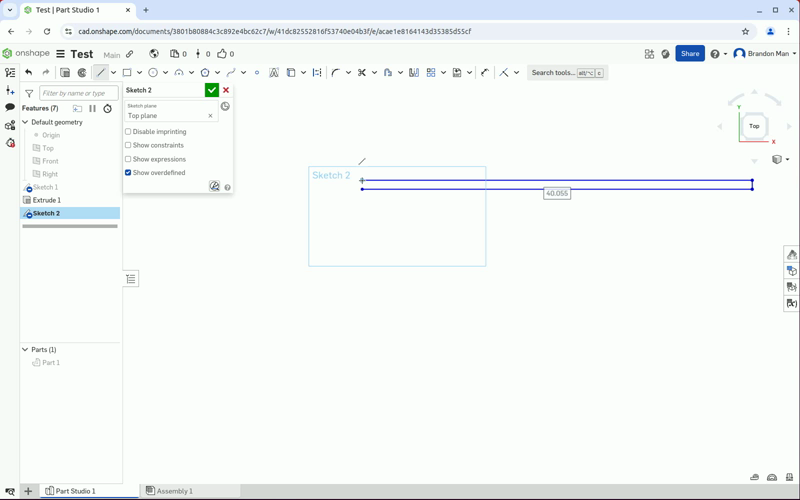
scroll(-6)
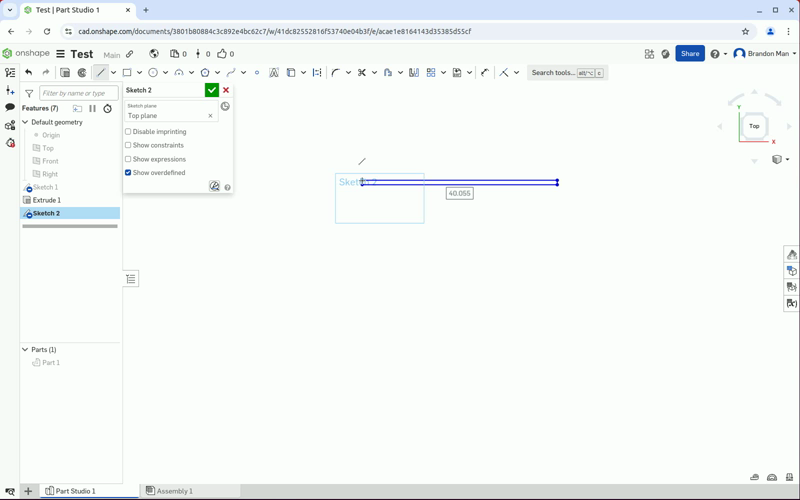
key_up(shift)
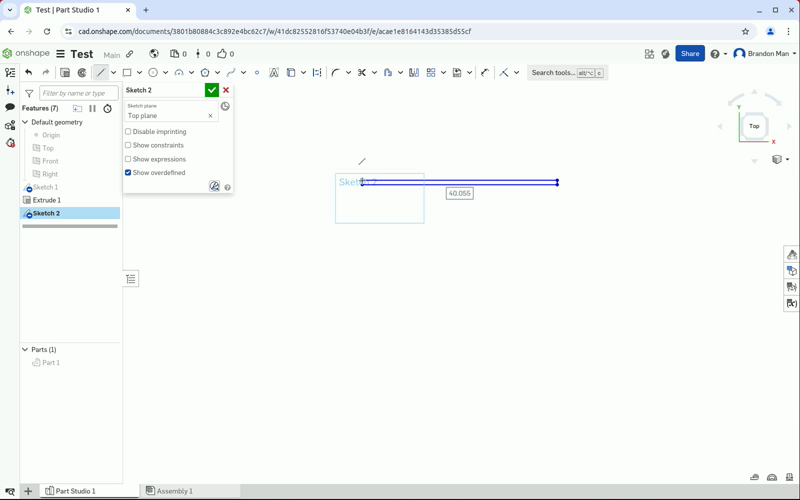
mouse_move(392, 180)
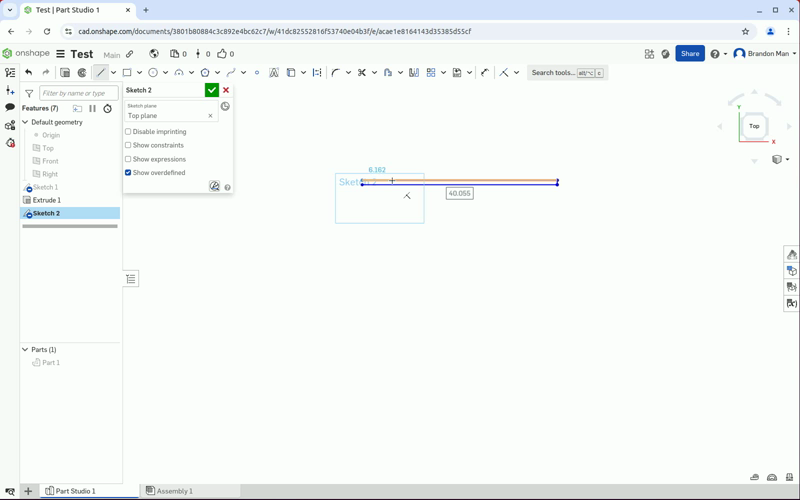
key_down(shift)
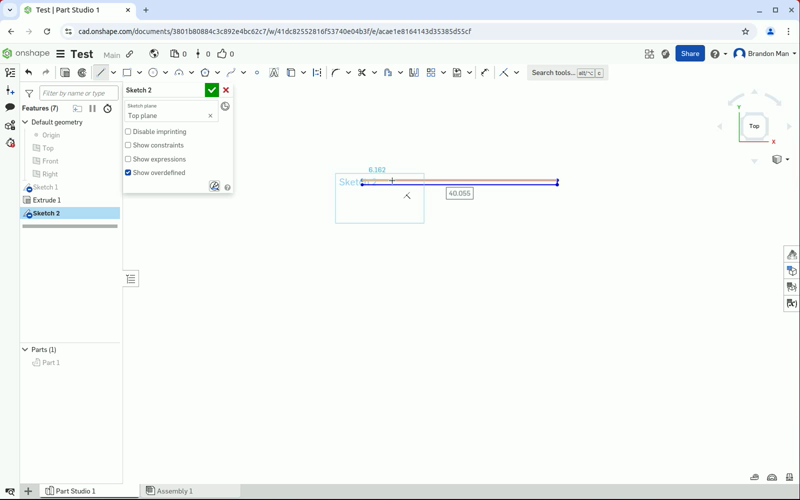
mouse_move(362, 184)
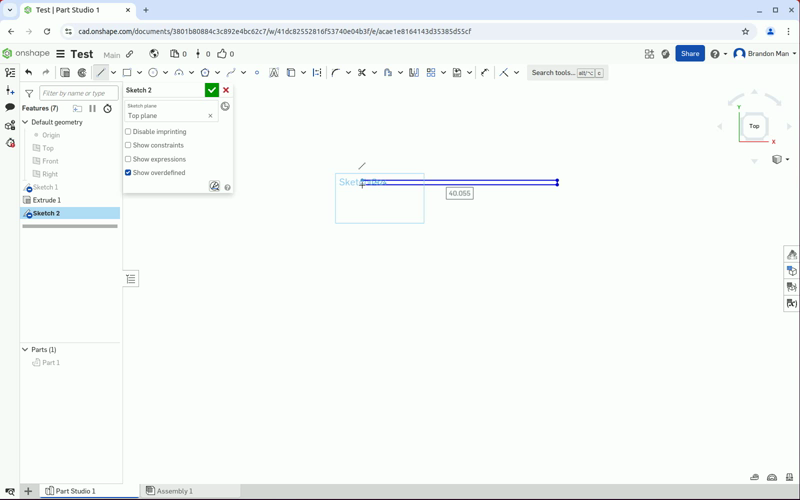
scroll(6)
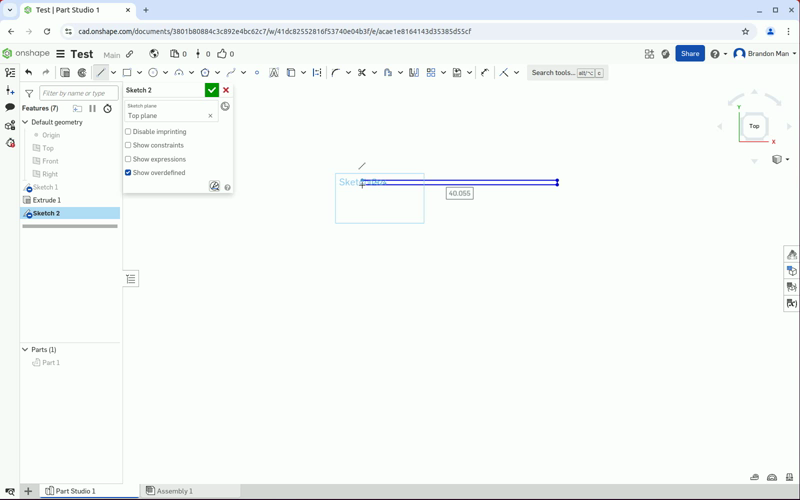
scroll(6)
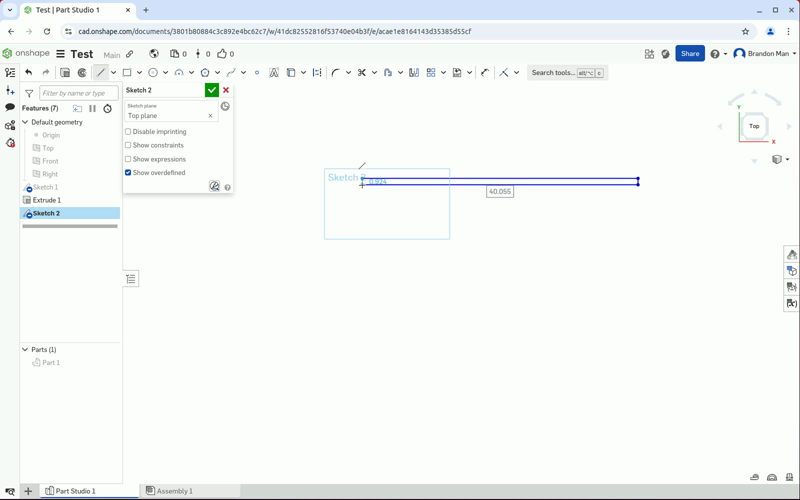
scroll(6)
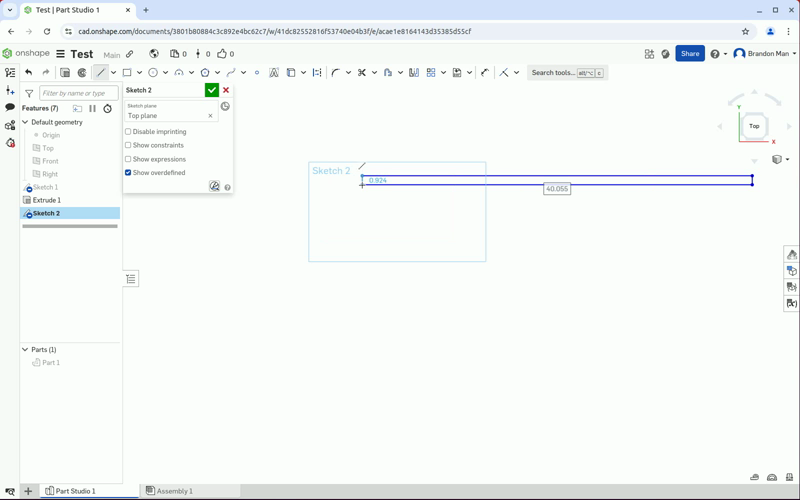
scroll(6)
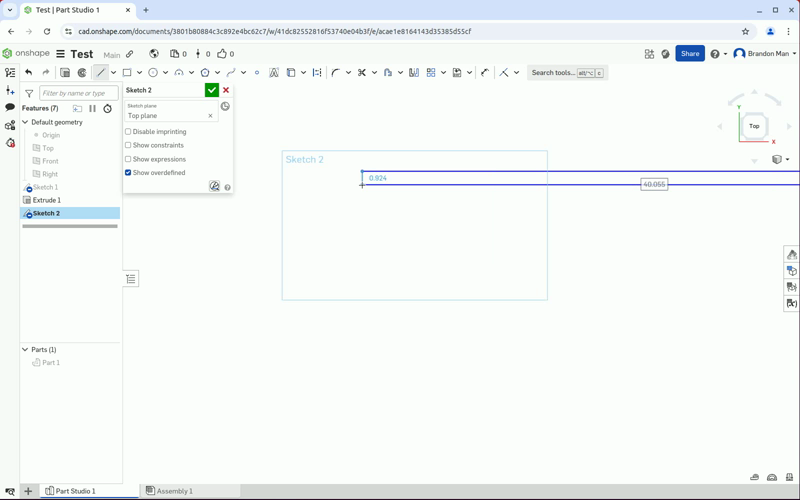
scroll(6)
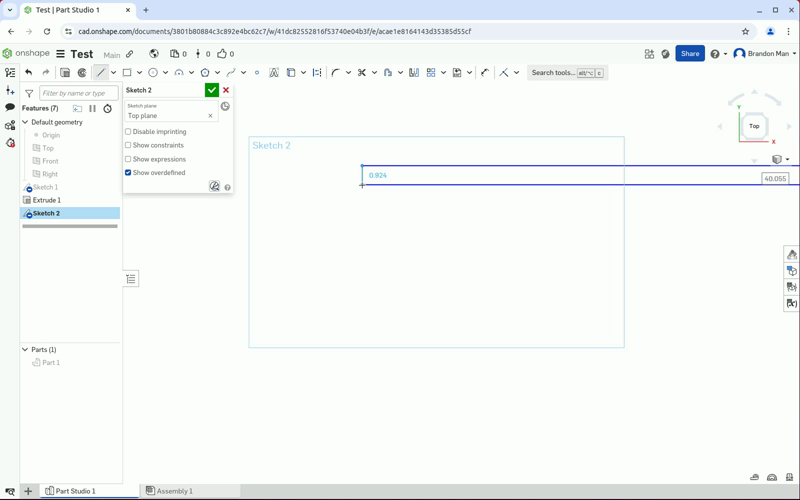
scroll(6)
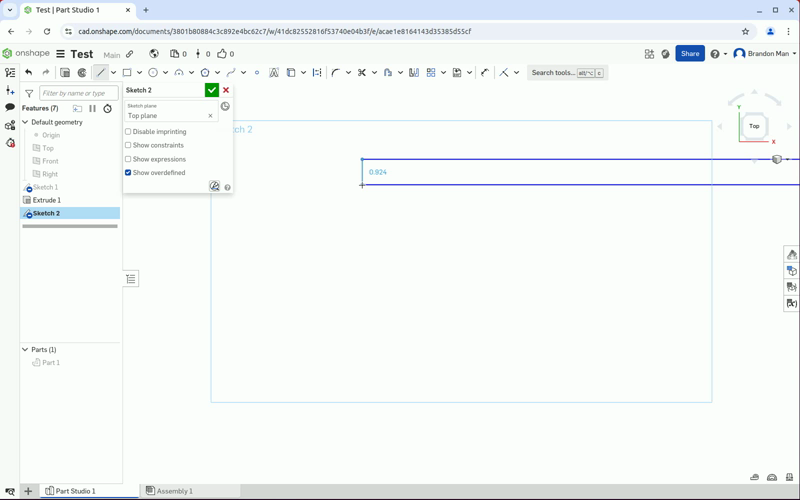
scroll(6)
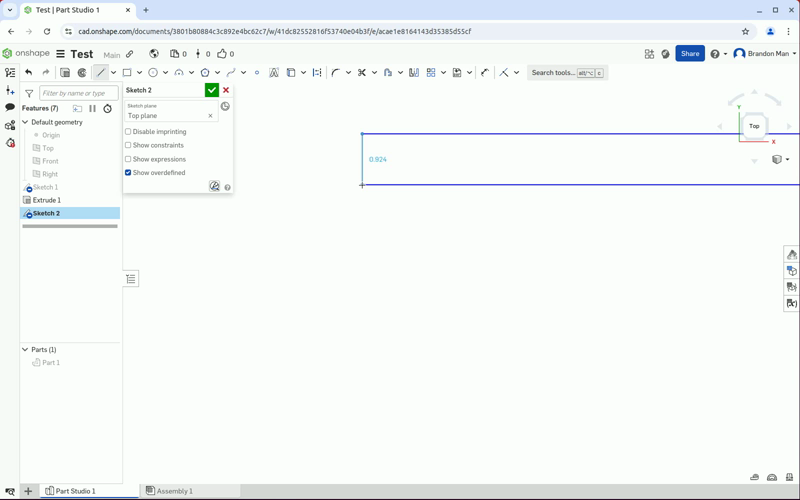
key_up(shift)
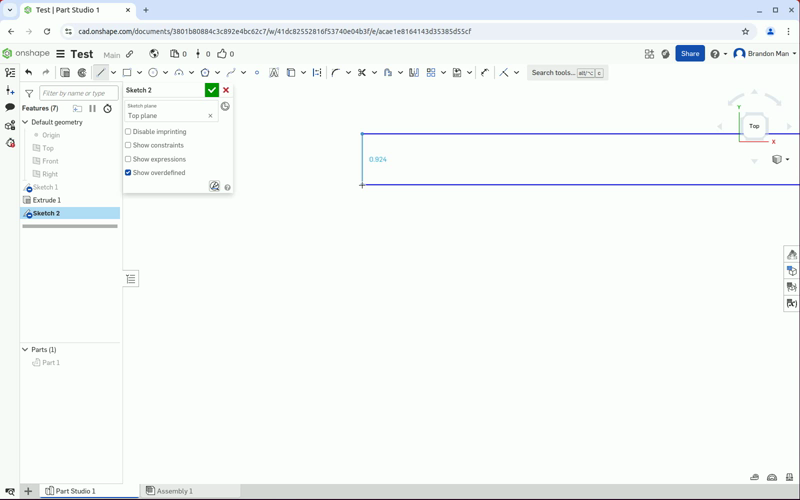
click(362, 184)
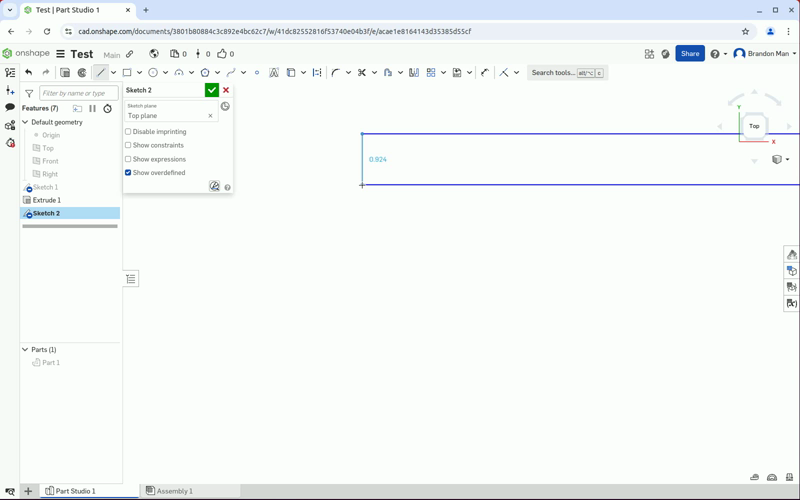
scroll(-6)
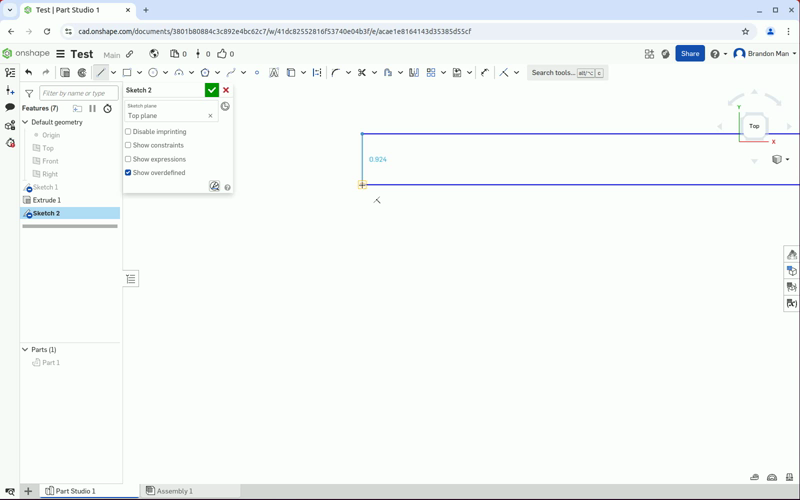
scroll(-6)
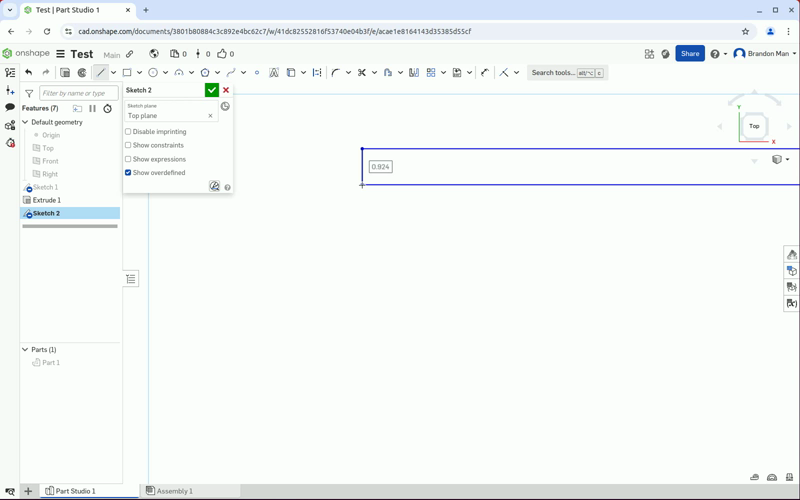
scroll(-6)
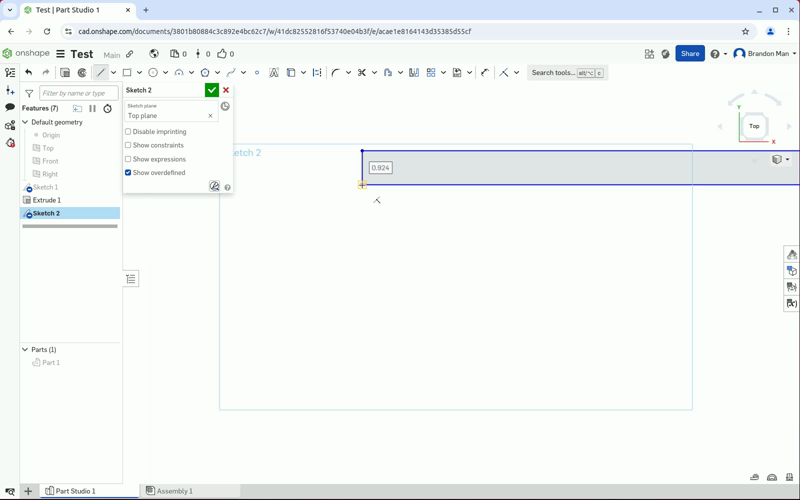
scroll(-6)
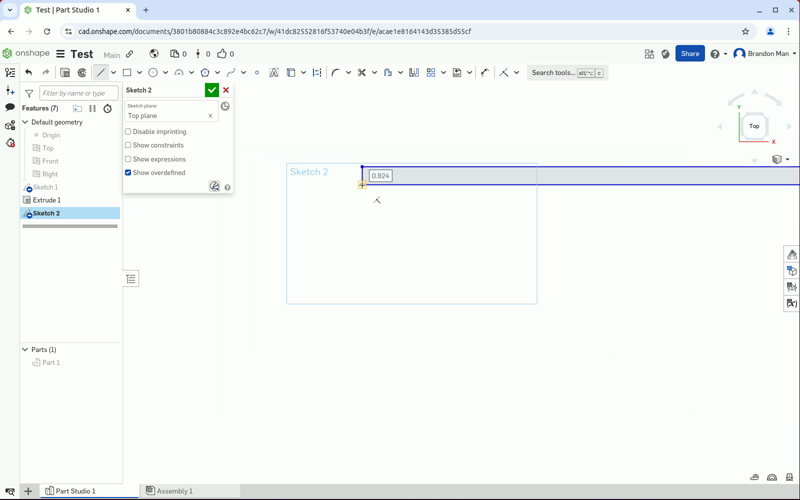
scroll(-6)
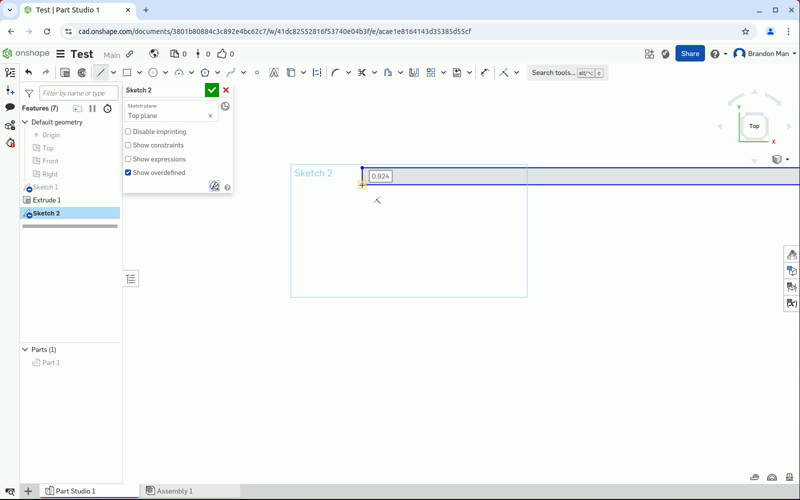
scroll(-6)
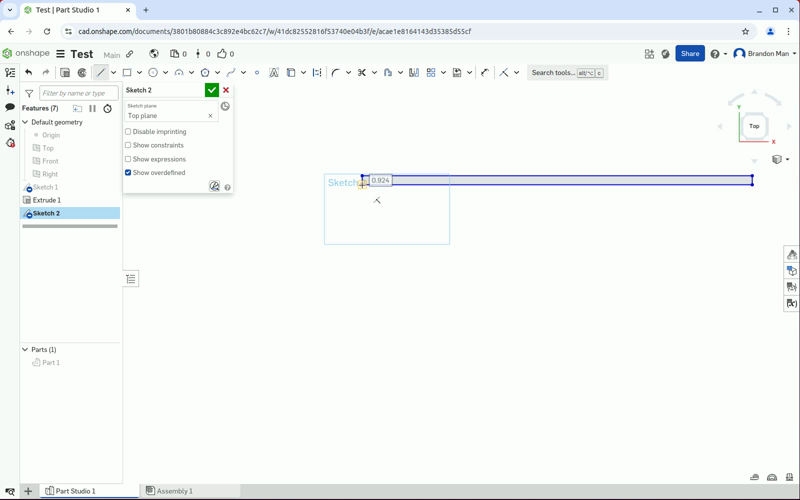
scroll(-6)
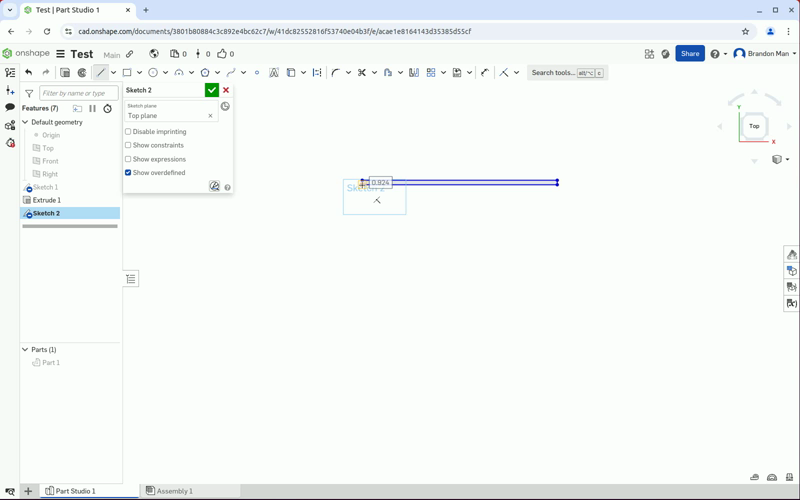
key(esc)
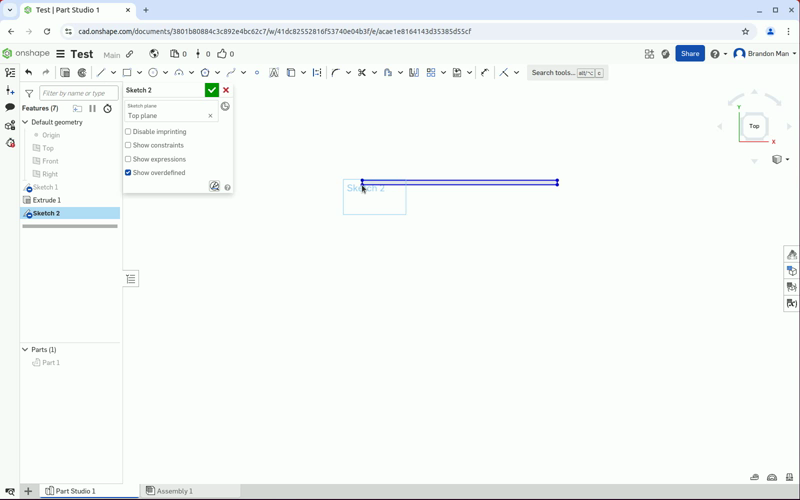
mouse_move(410, 183)
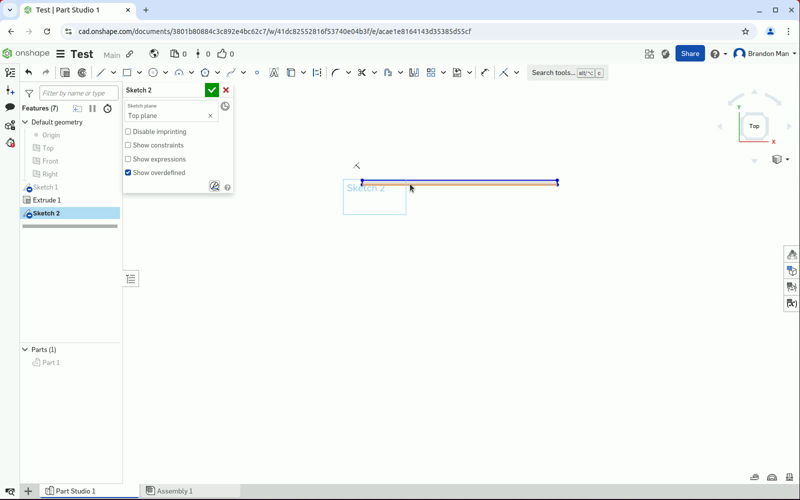
scroll(6)
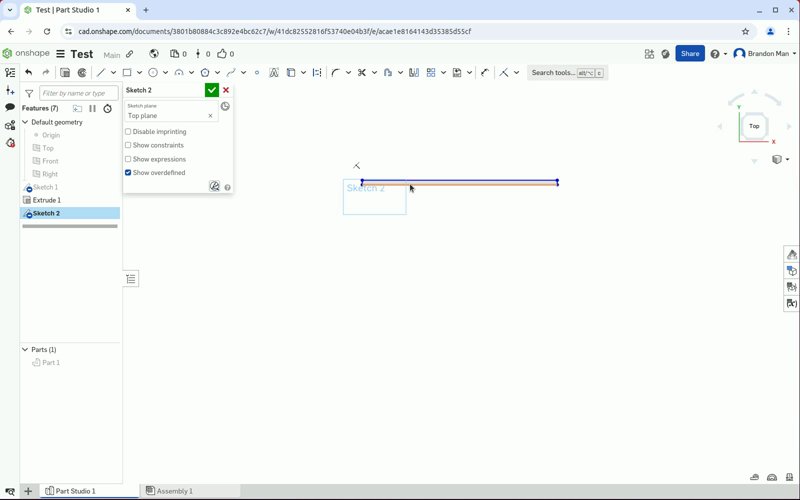
scroll(6)
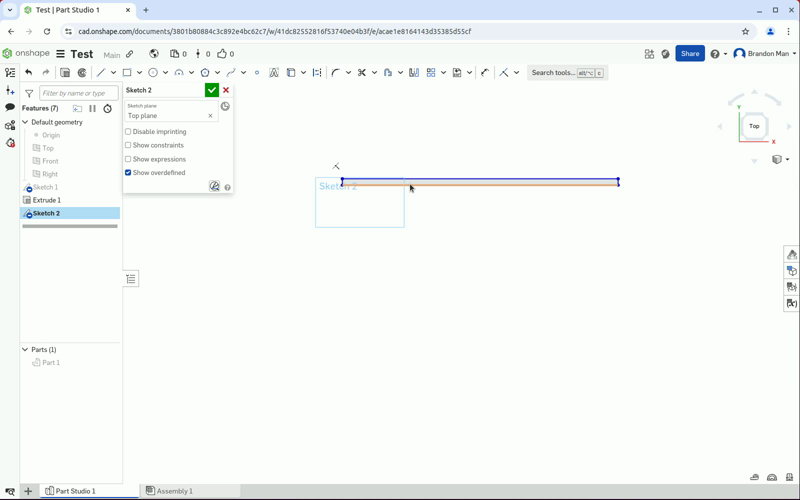
scroll(6)
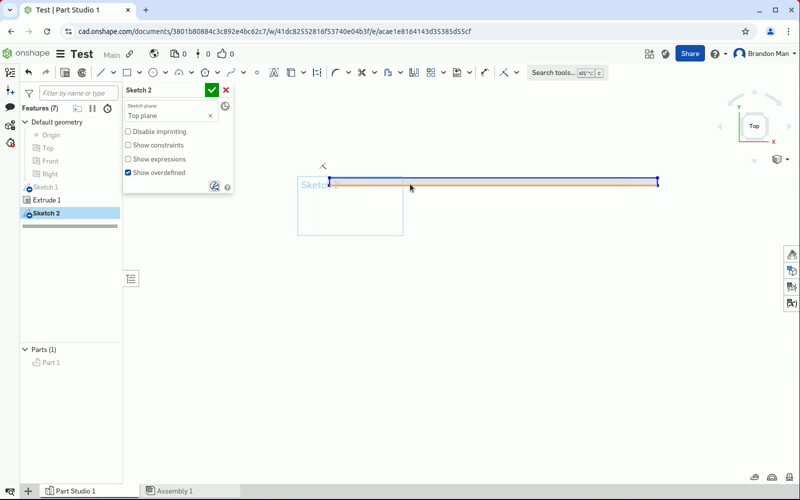
scroll(6)
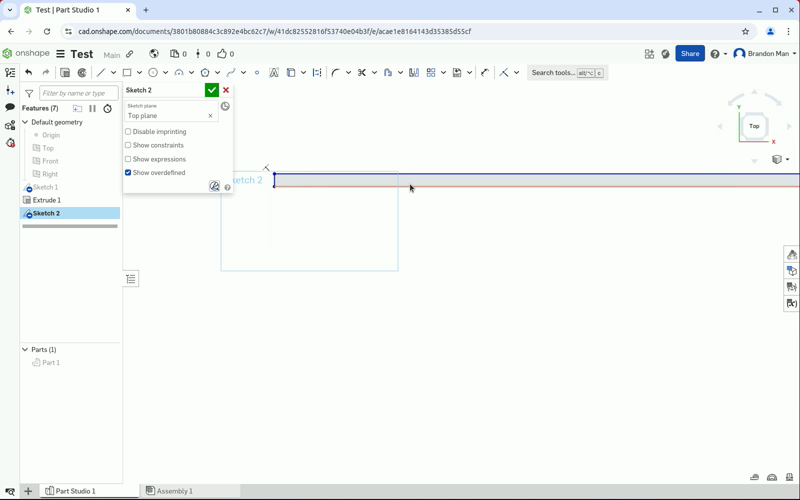
scroll(6)
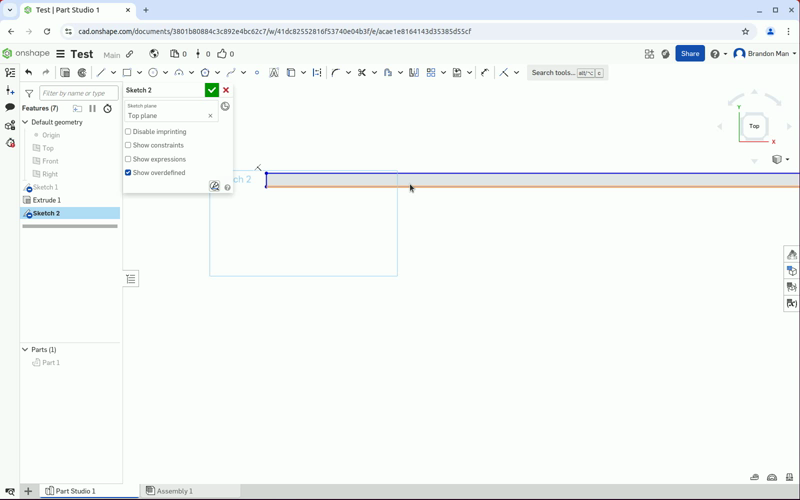
scroll(6)
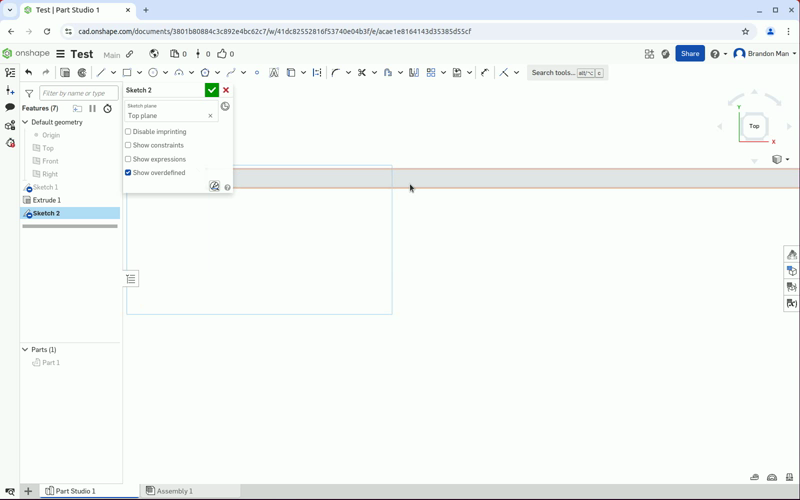
scroll(6)
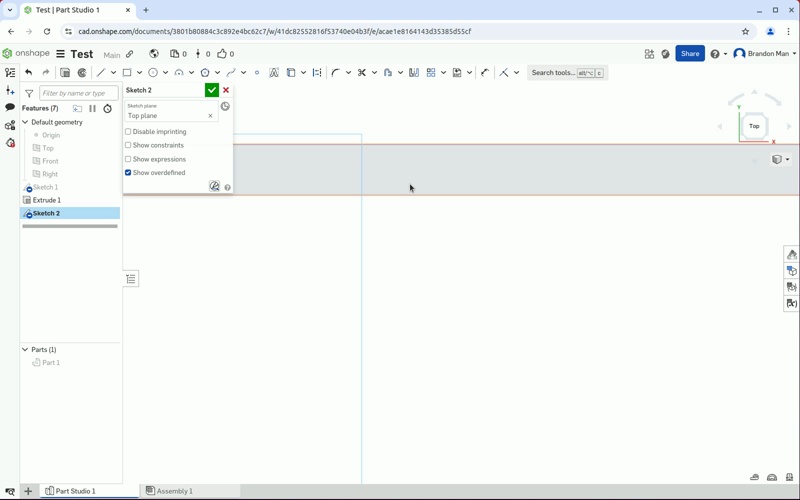
click(410, 183)
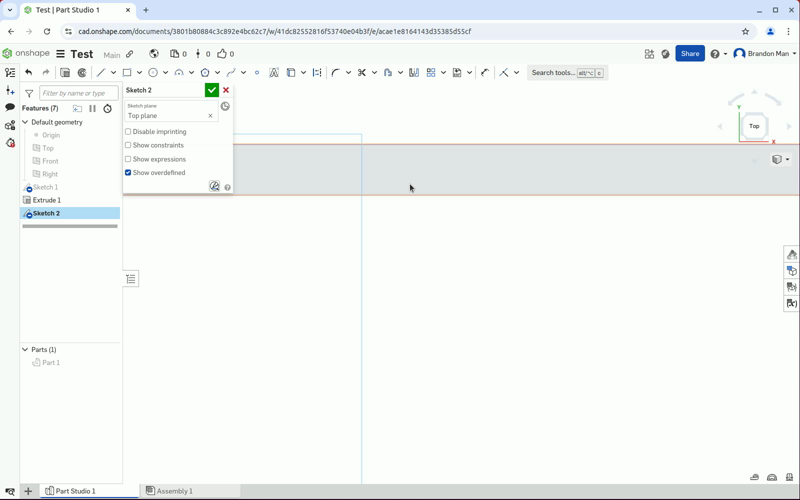
scroll(-6)
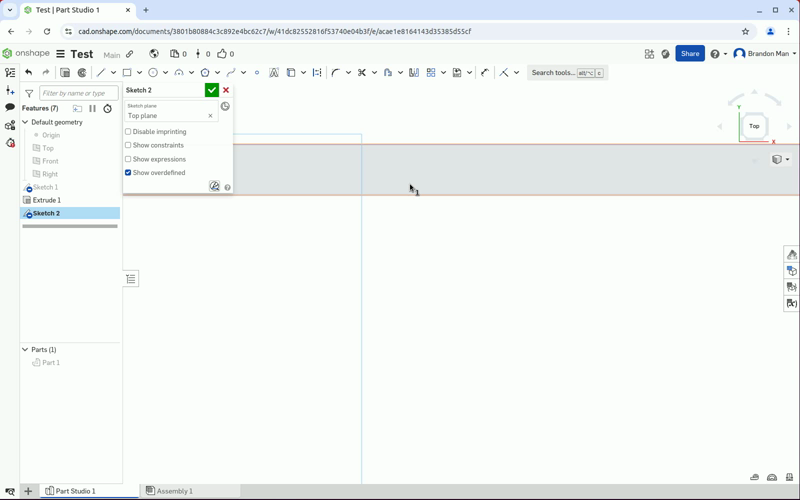
scroll(-6)
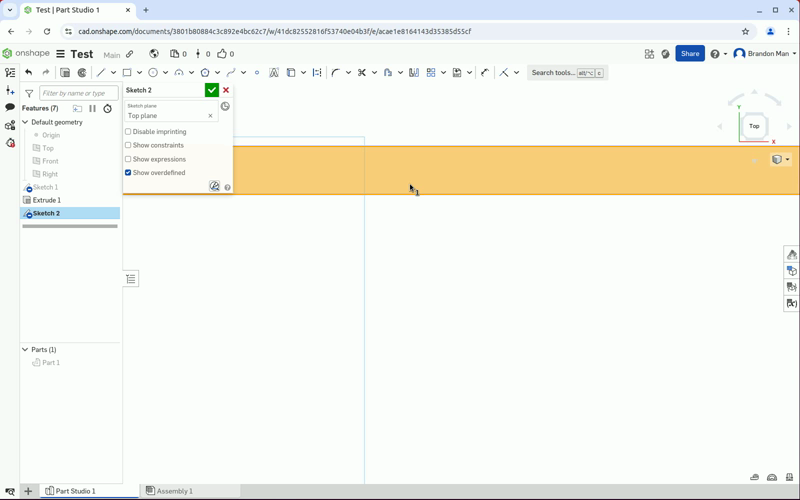
scroll(-6)
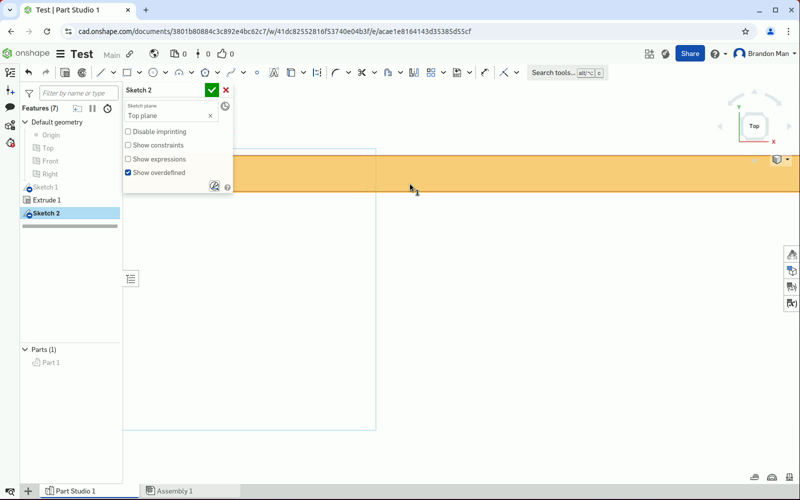
scroll(-6)
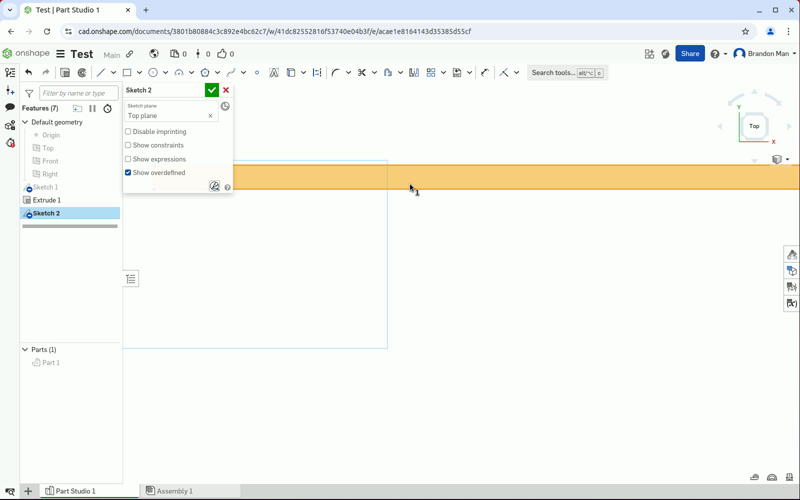
scroll(-6)
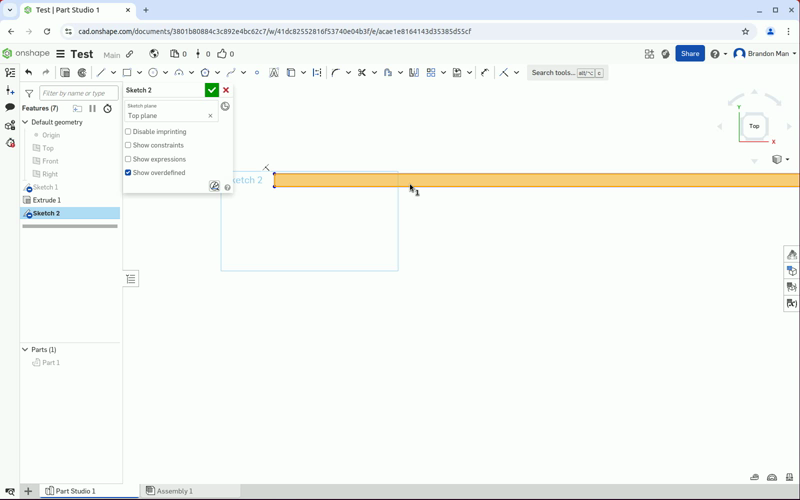
scroll(-6)
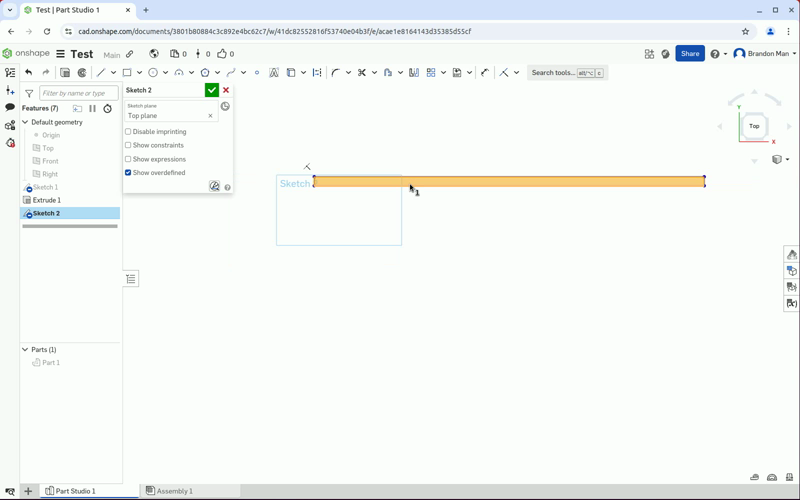
scroll(-6)
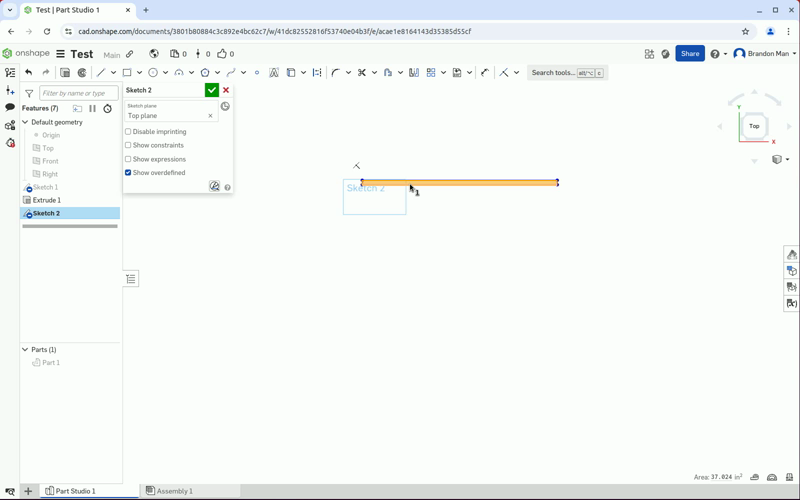
mouse_move(73, 352)
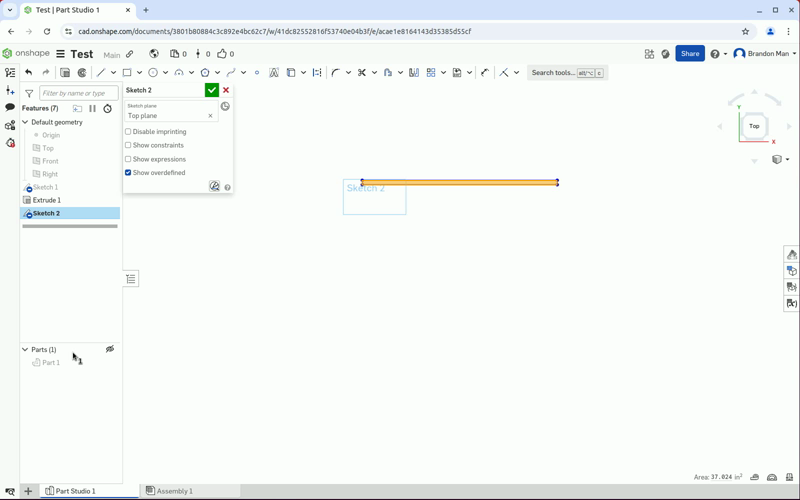
key(shift+y)
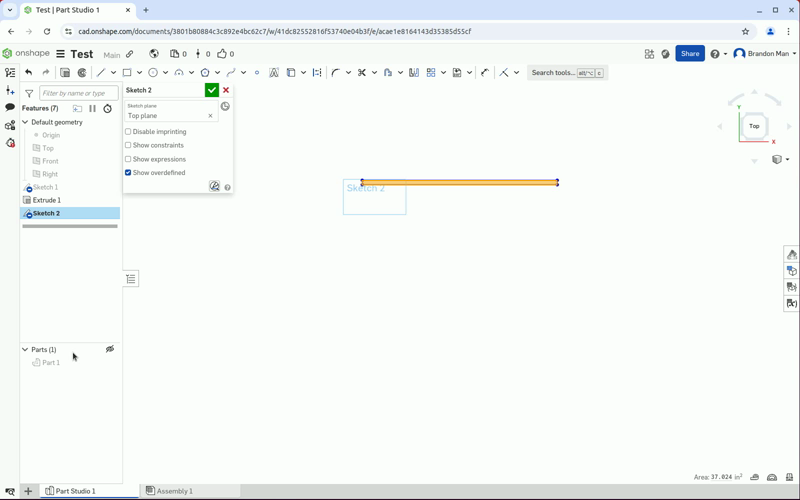
key(shift+e)
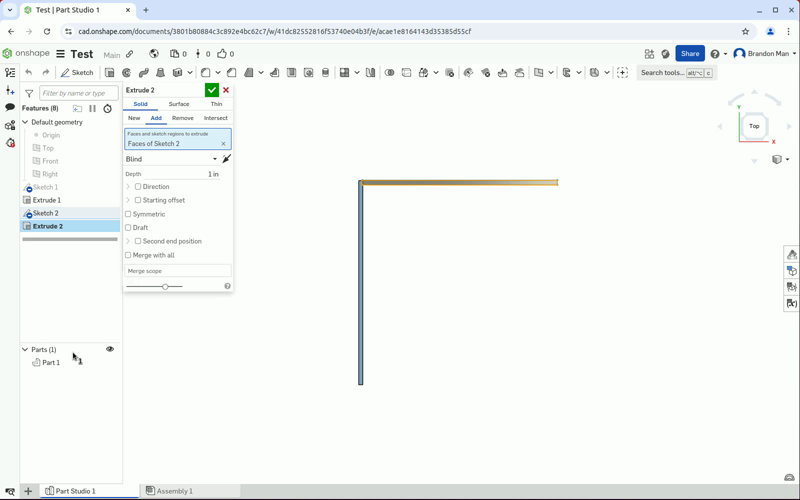
mouse_move(143, 106)
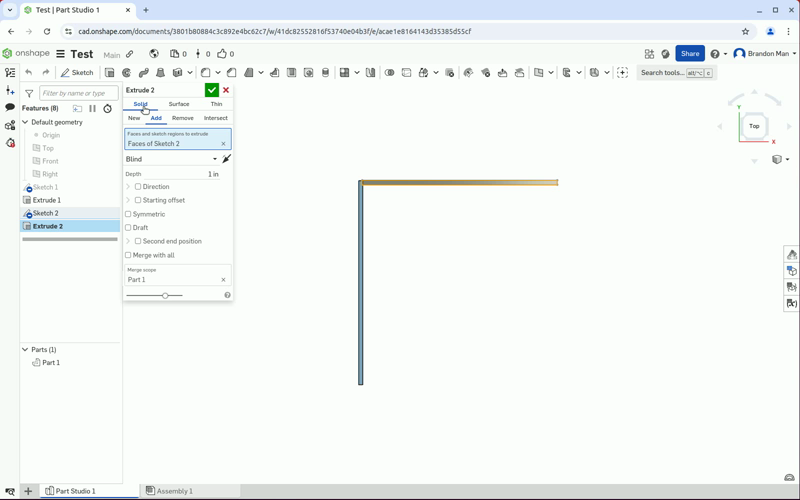
click(143, 106)
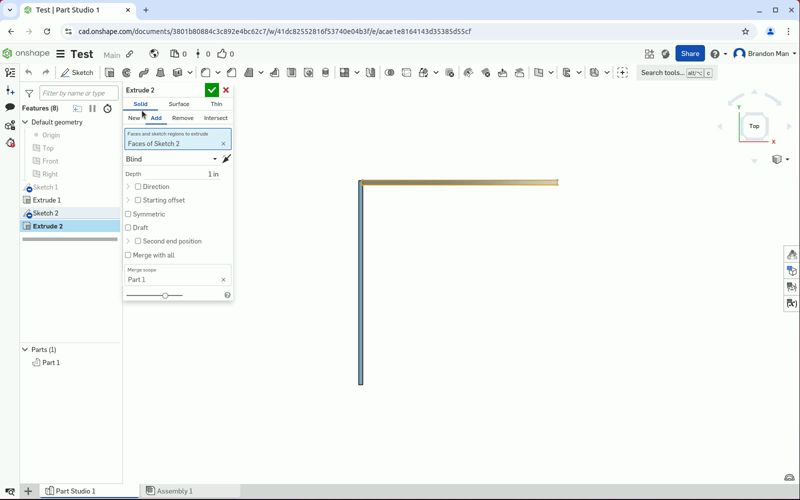
mouse_move(137, 120)
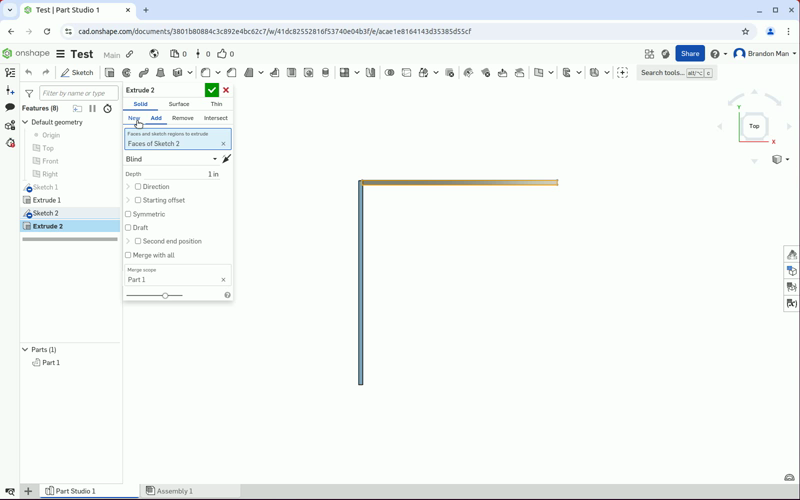
click(137, 120)
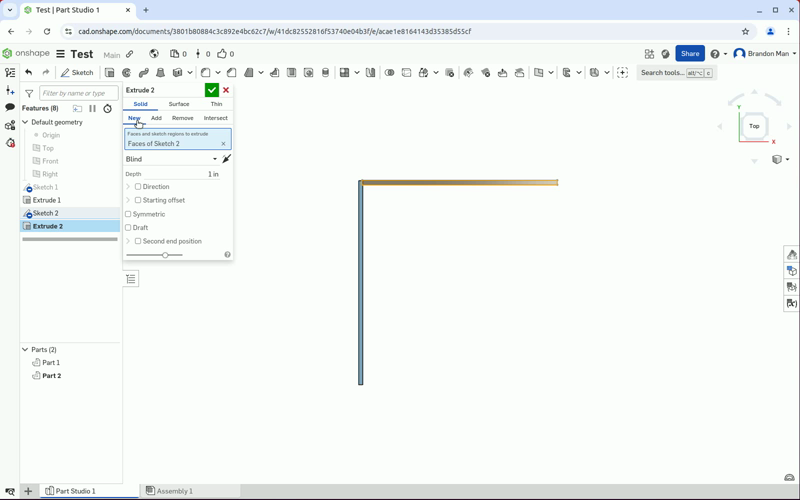
key(tab, 4)
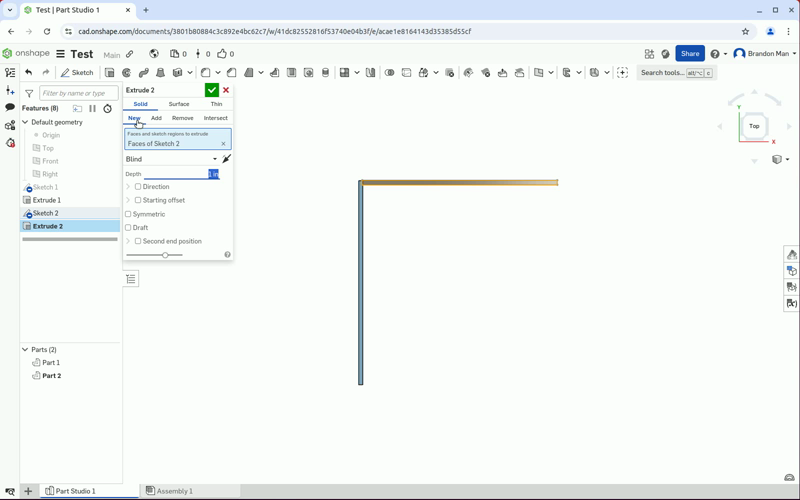
text(5.296)
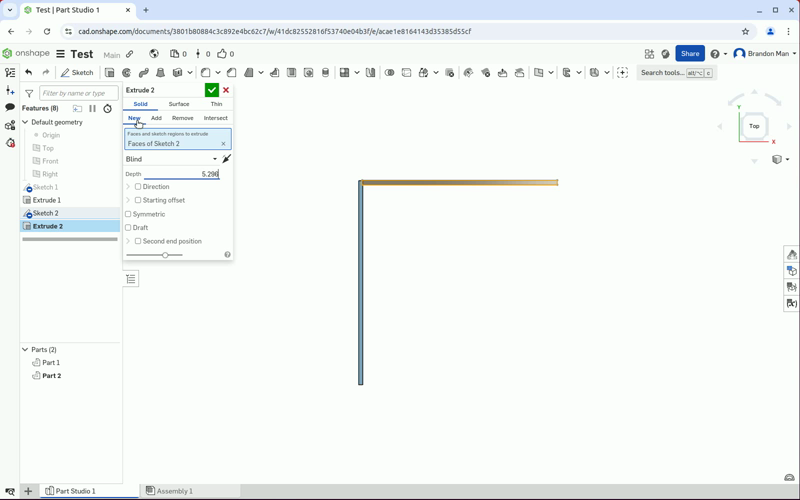
key(enter)
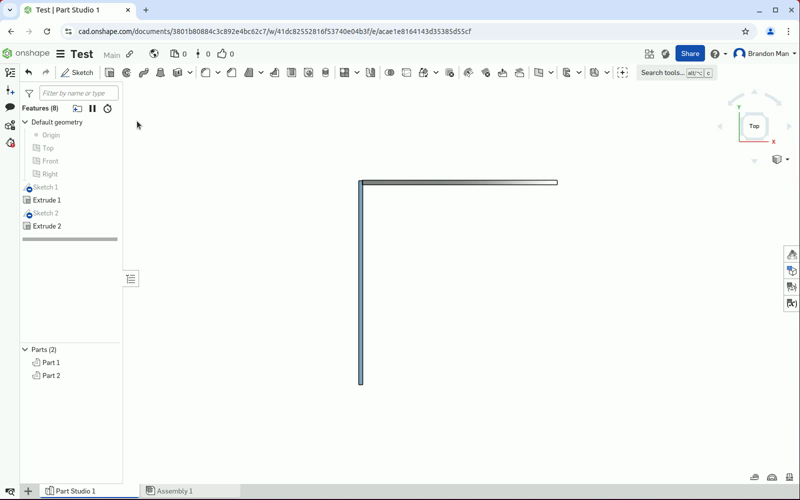
key(shift+h)
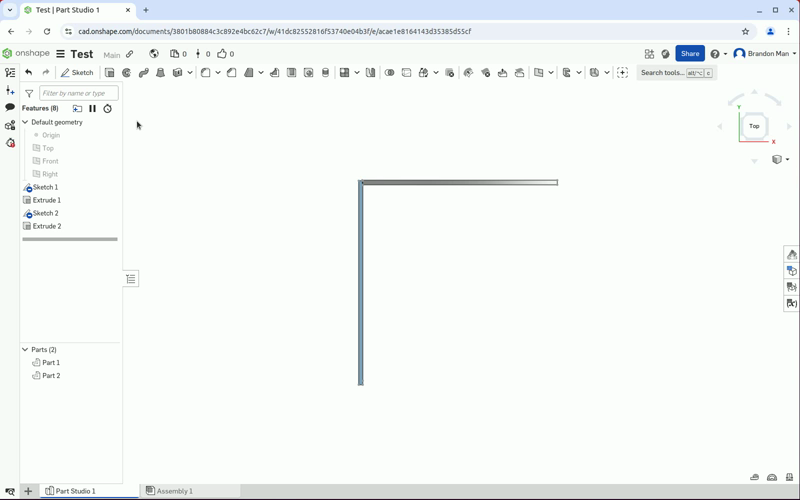
key(shift+h)
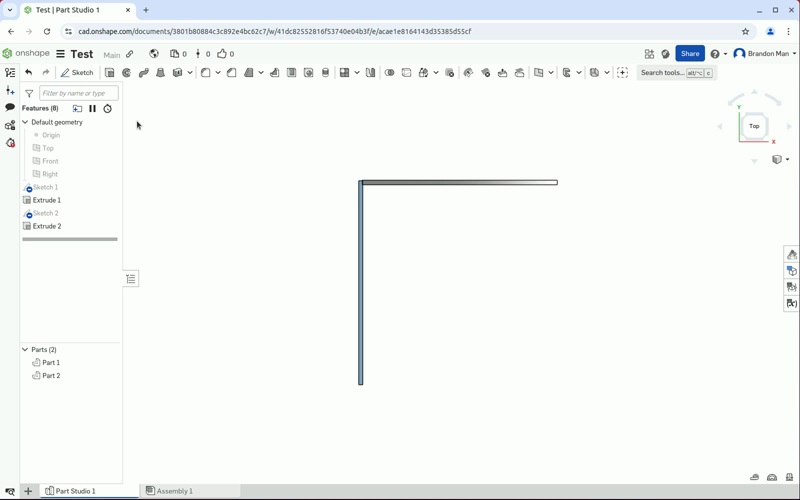
mouse_move(73, 189)
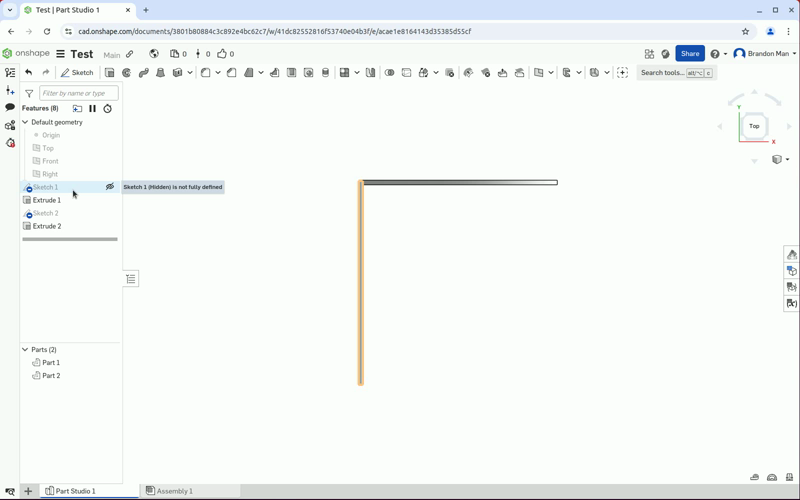
click(73, 189)
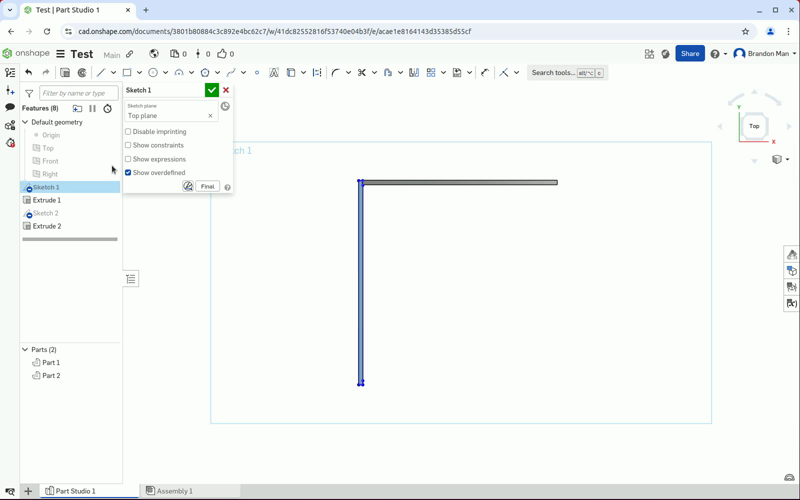
mouse_move(229, 92)
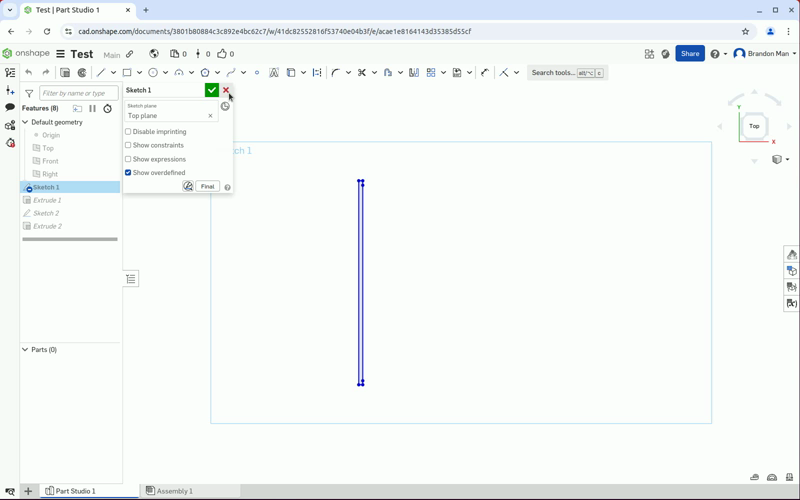
click(229, 92)
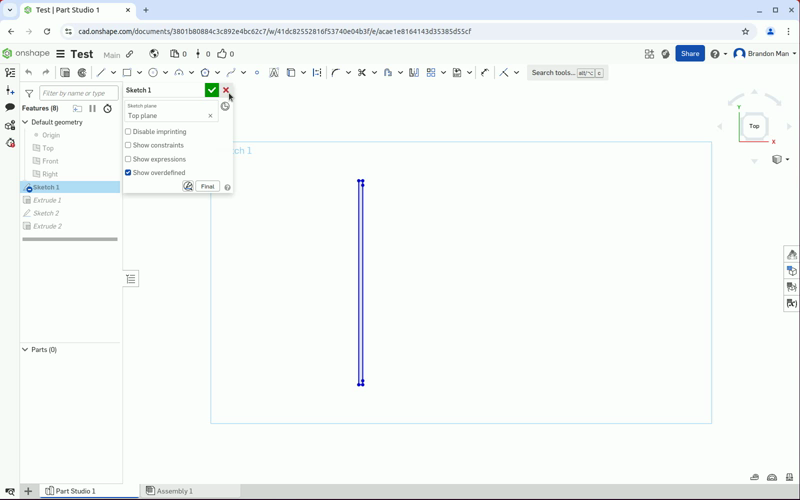
key(shift+s)
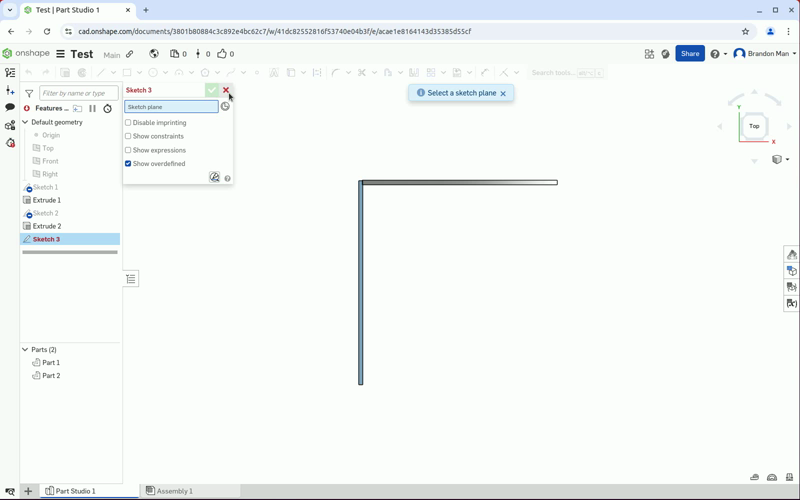
mouse_move(73, 150)
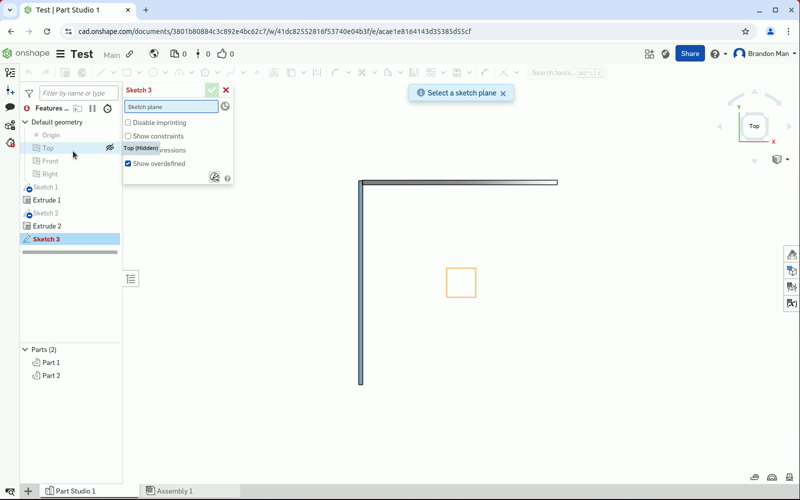
click(73, 150)
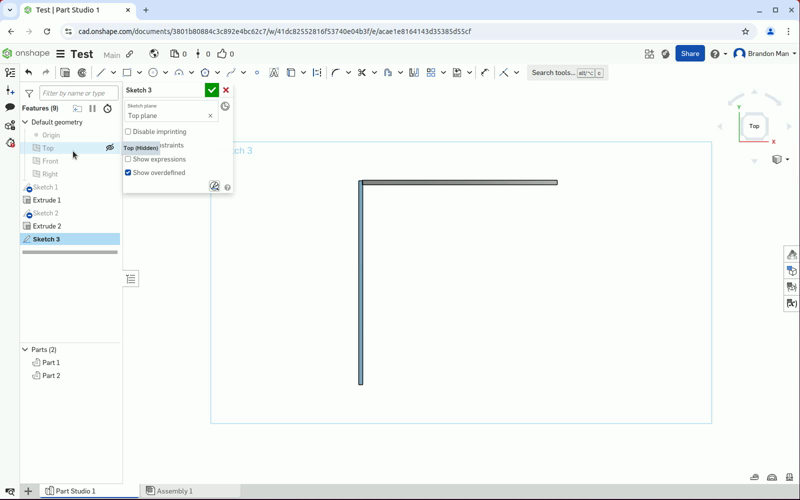
mouse_move(73, 352)
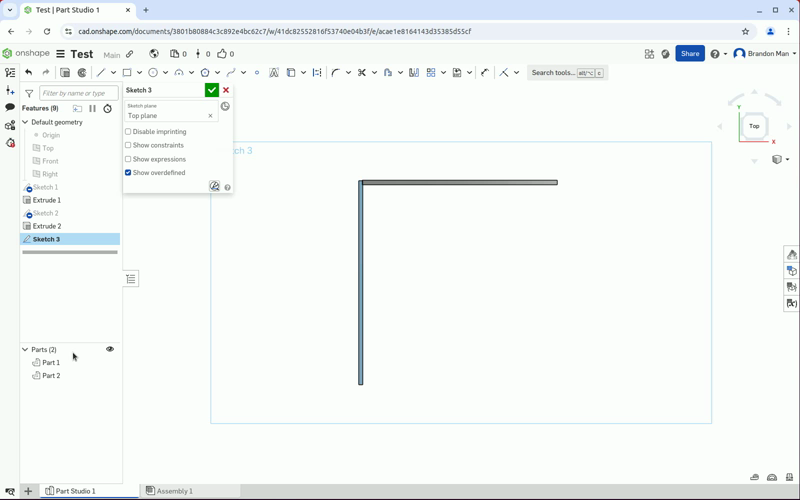
key(y)
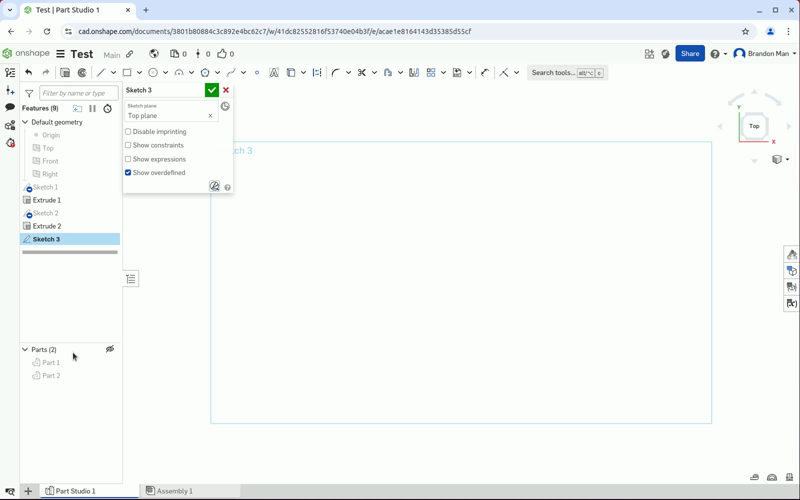
key(l)
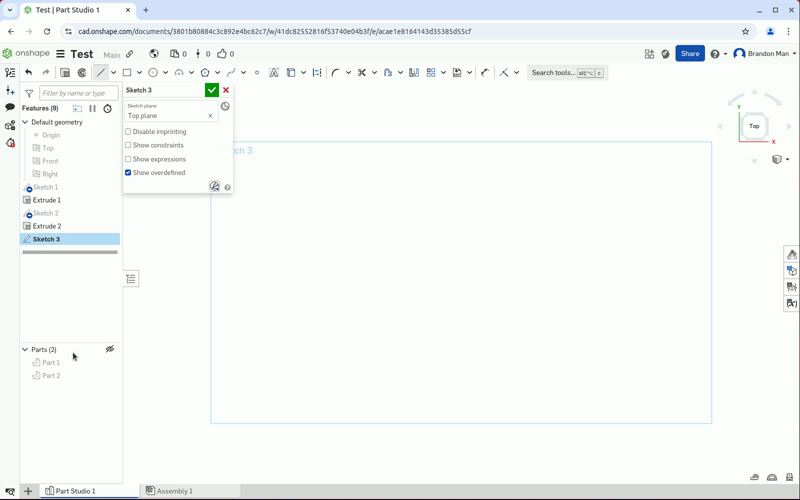
key_down(shift)
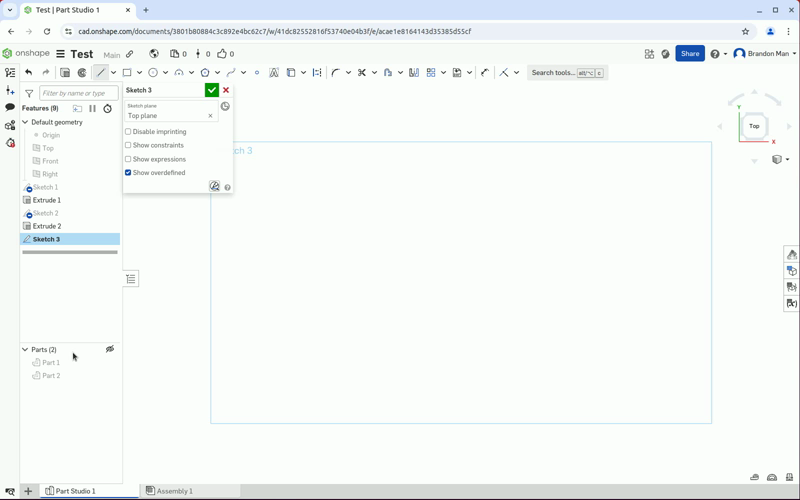
mouse_move(559, 384)
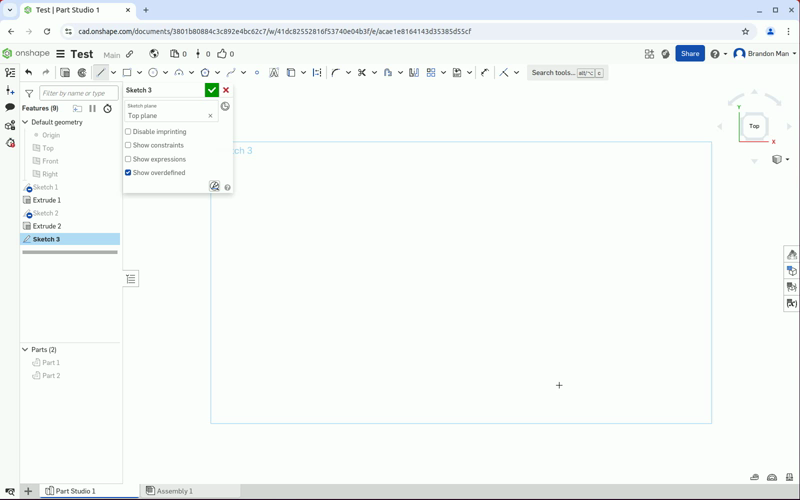
click(559, 384)
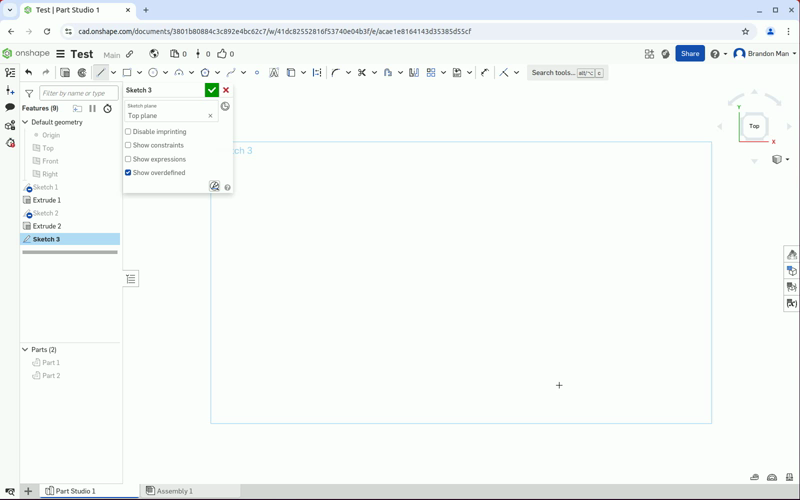
key_up(shift)
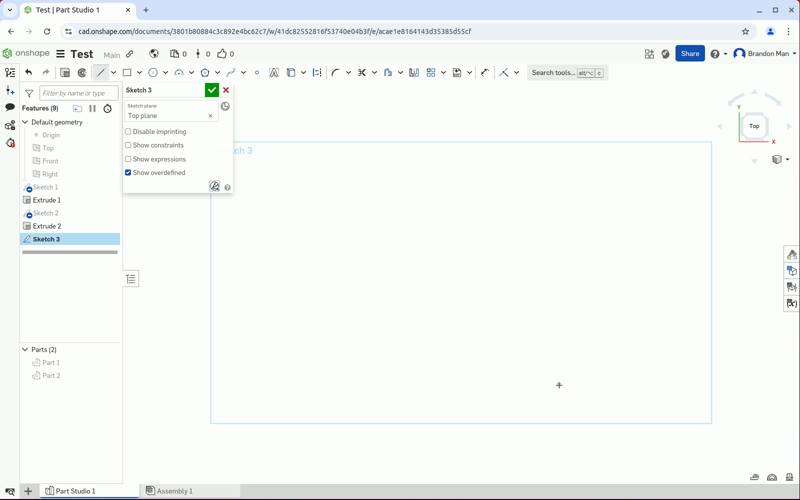
key_down(shift)
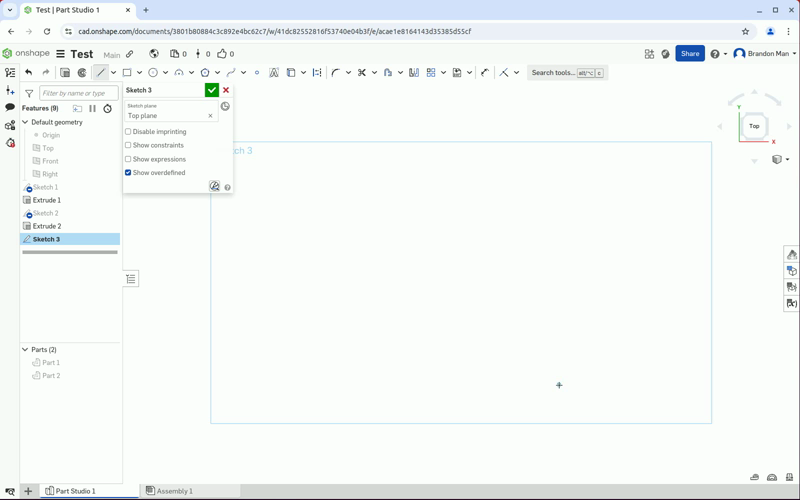
mouse_move(589, 384)
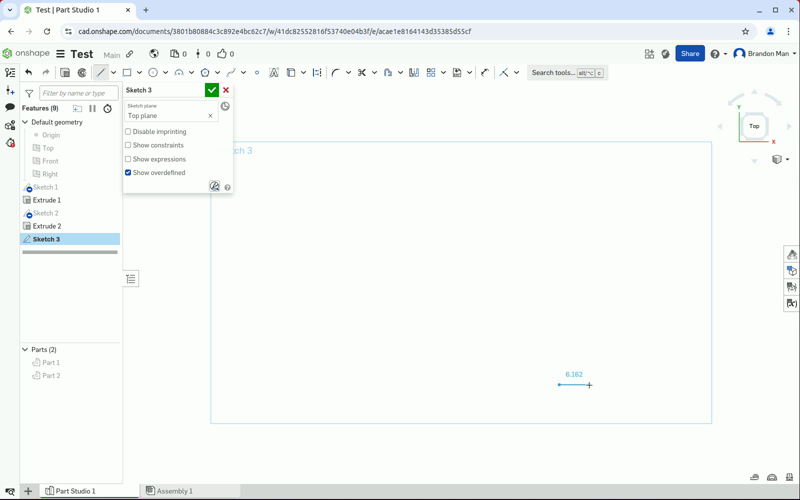
mouse_move(563, 384)
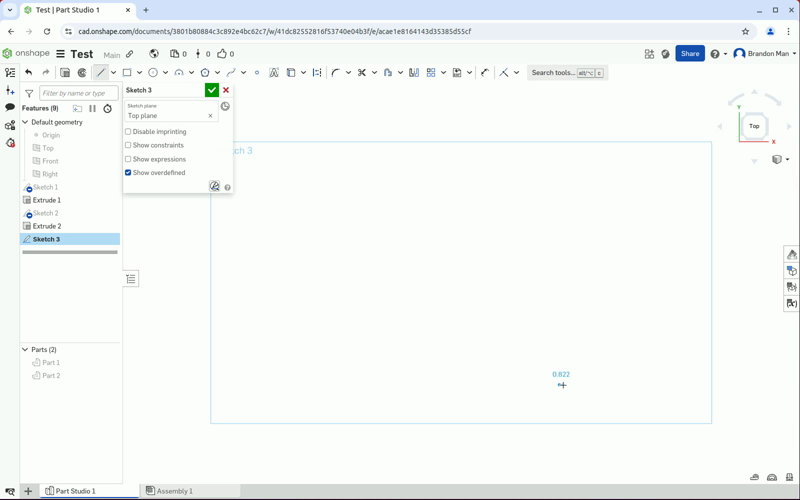
scroll(6)
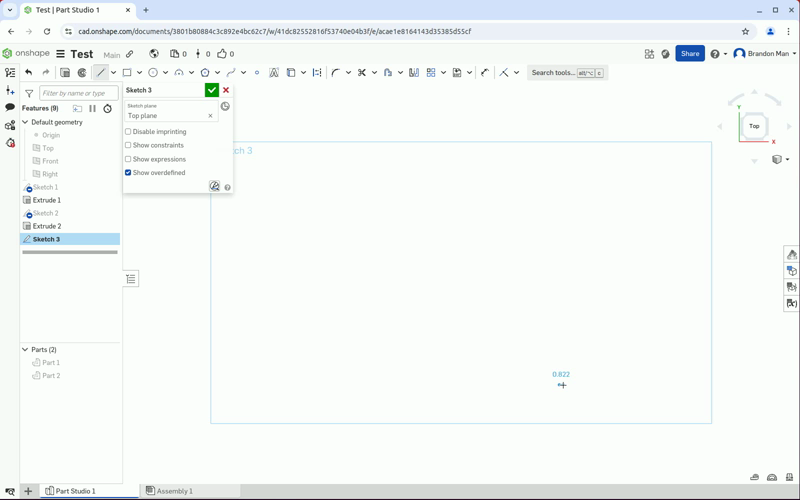
scroll(6)
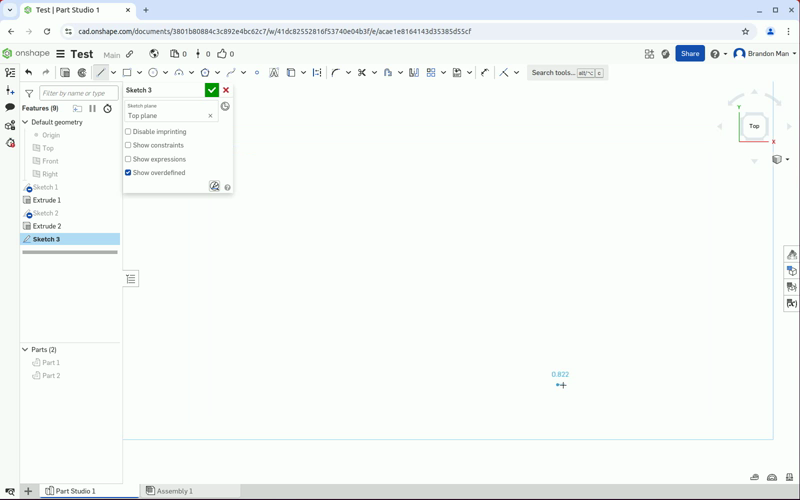
scroll(6)
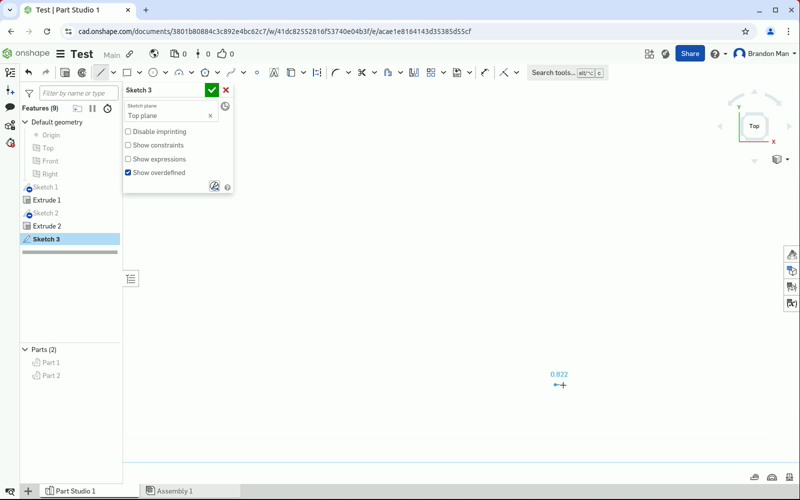
scroll(6)
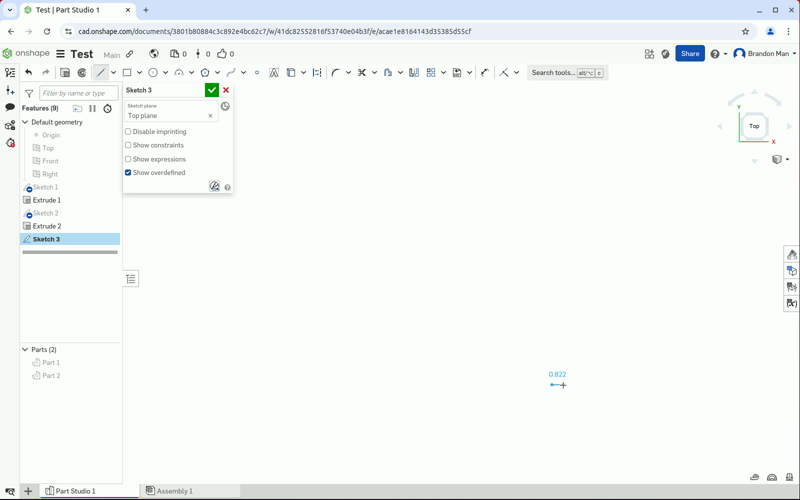
scroll(6)
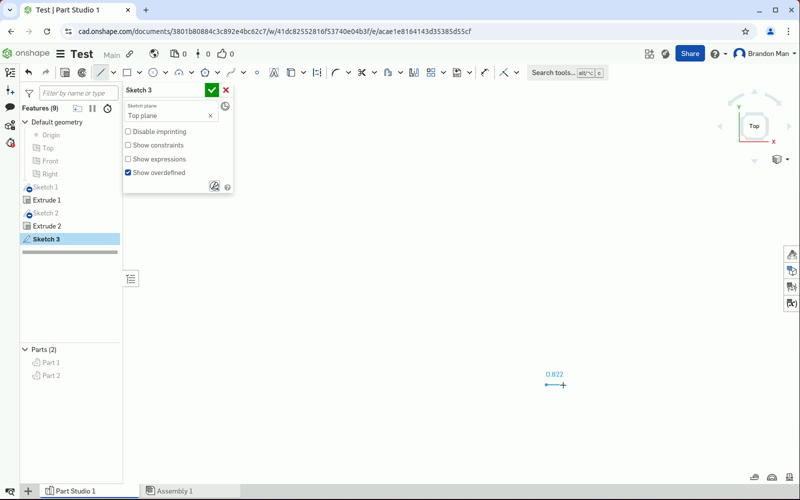
scroll(6)
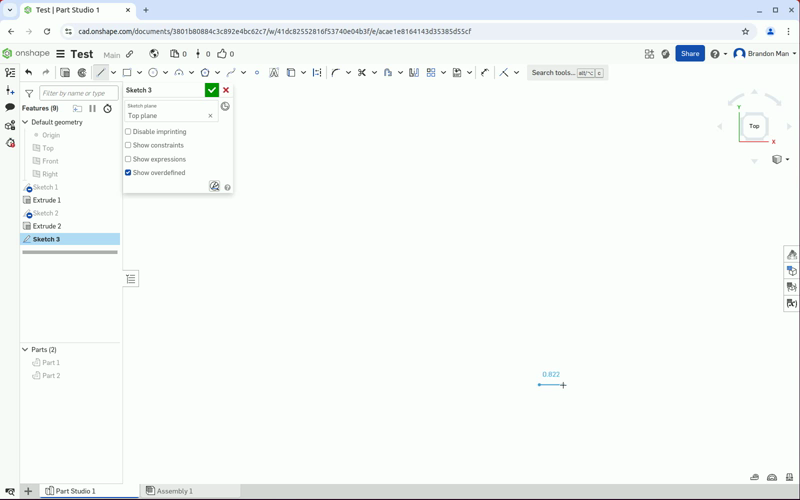
scroll(6)
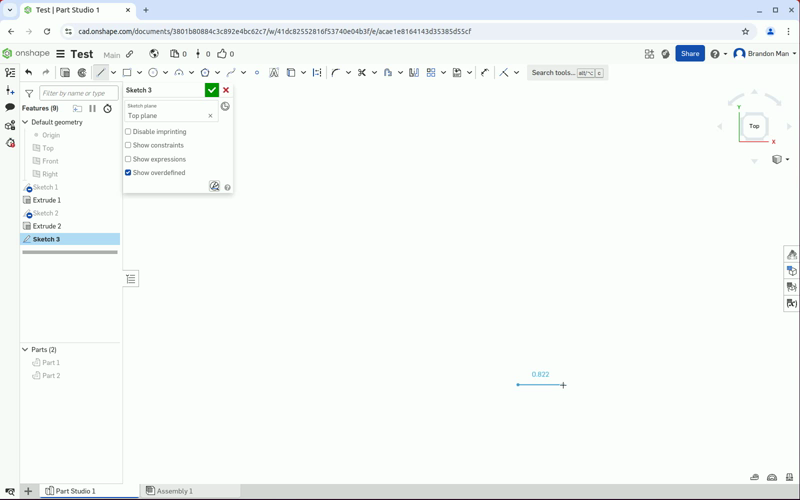
click(563, 384)
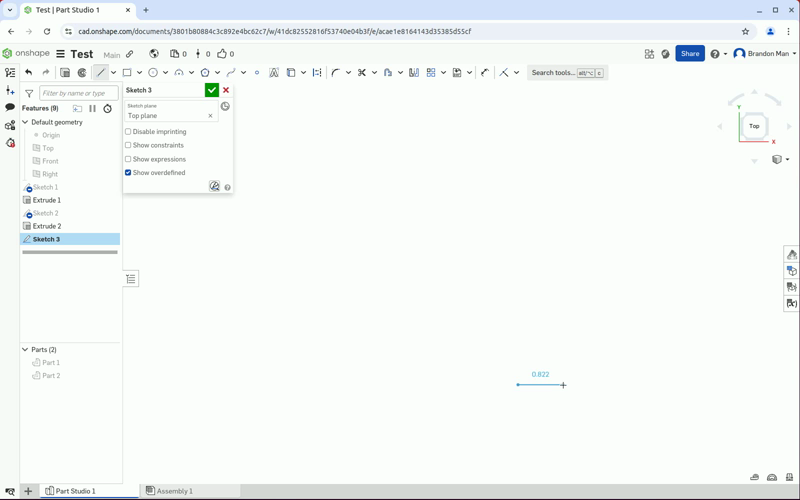
scroll(-6)
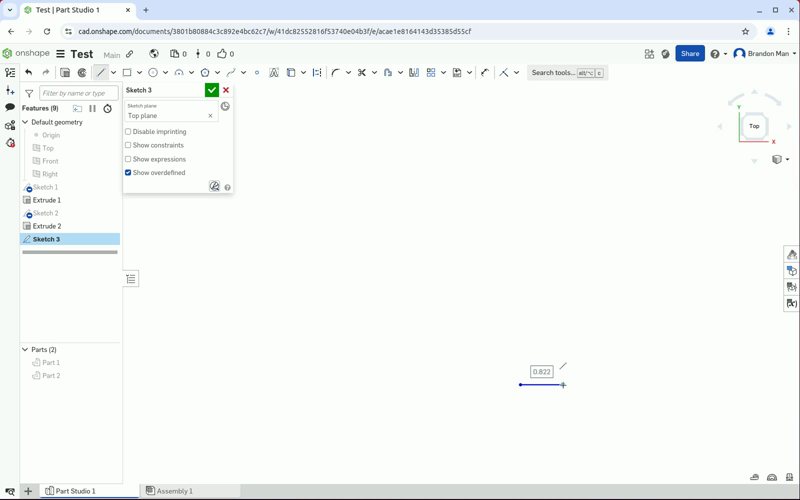
scroll(-6)
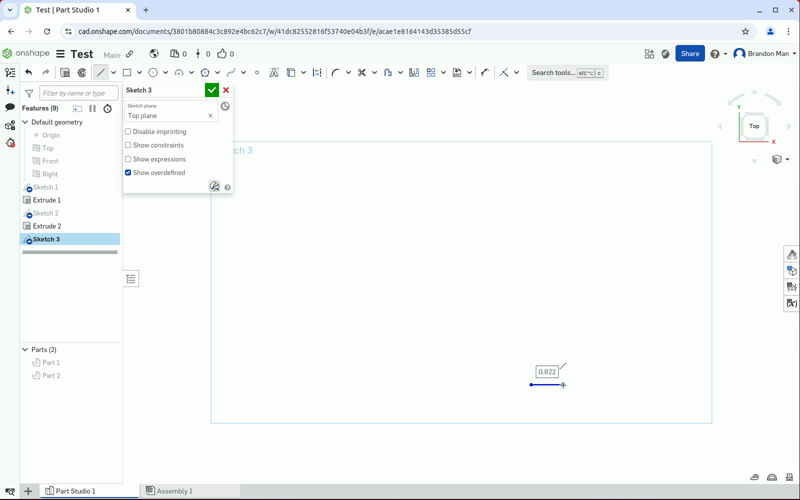
scroll(-6)
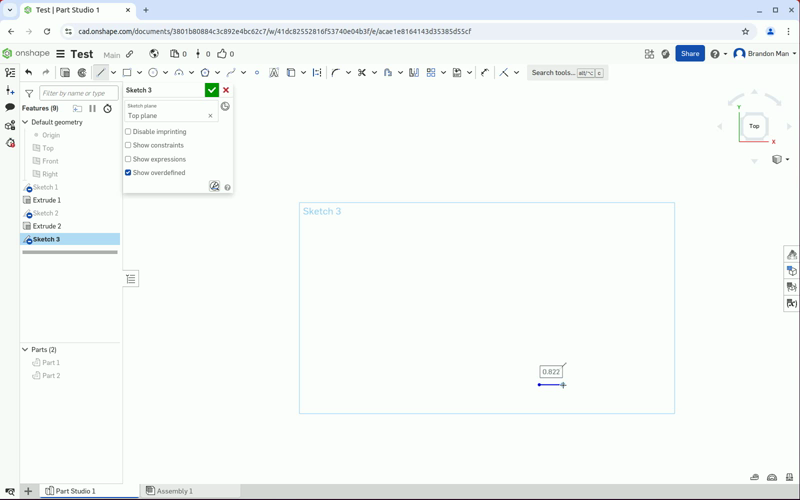
scroll(-6)
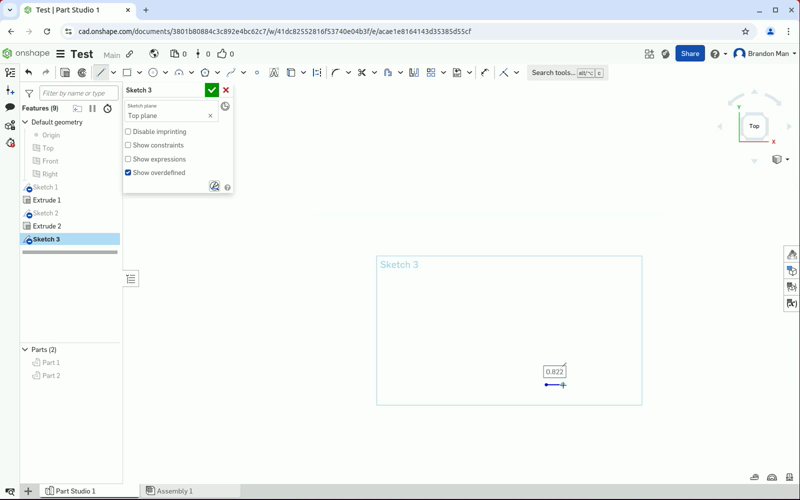
scroll(-6)
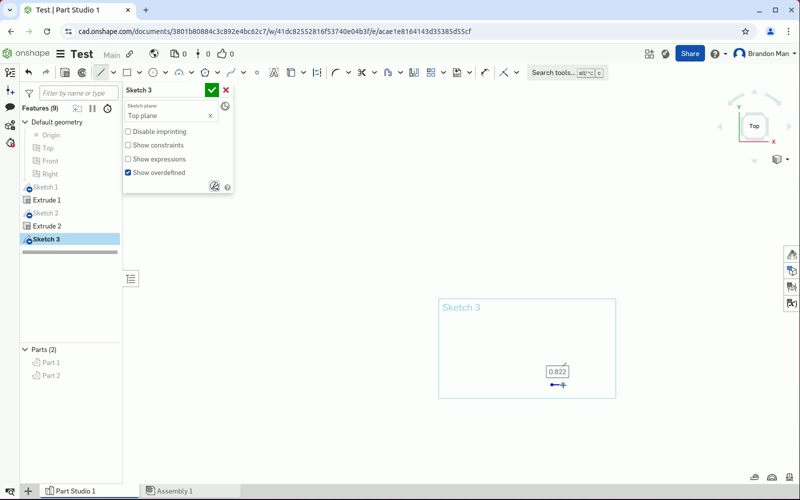
scroll(-6)
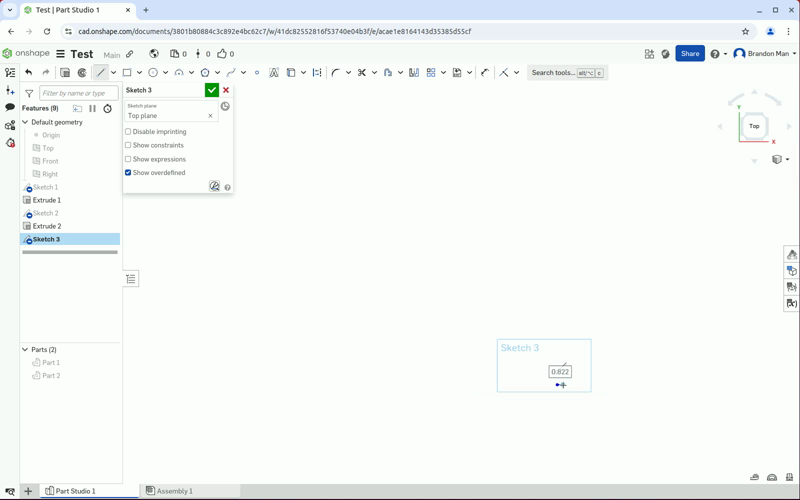
scroll(-6)
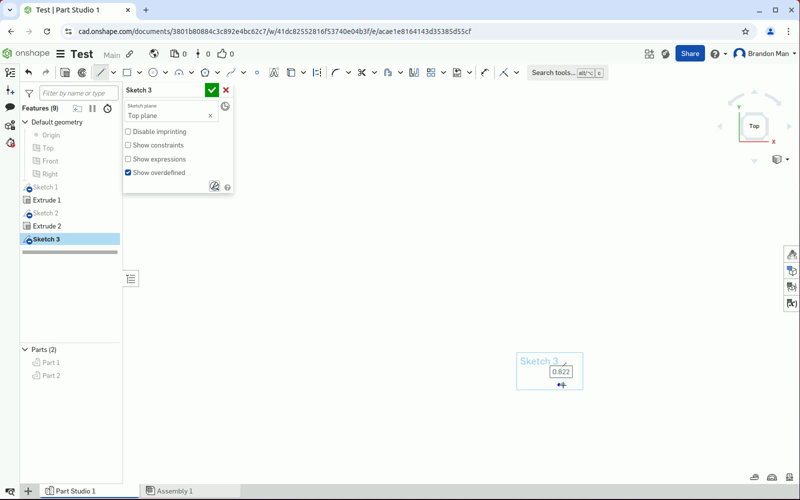
key_up(shift)
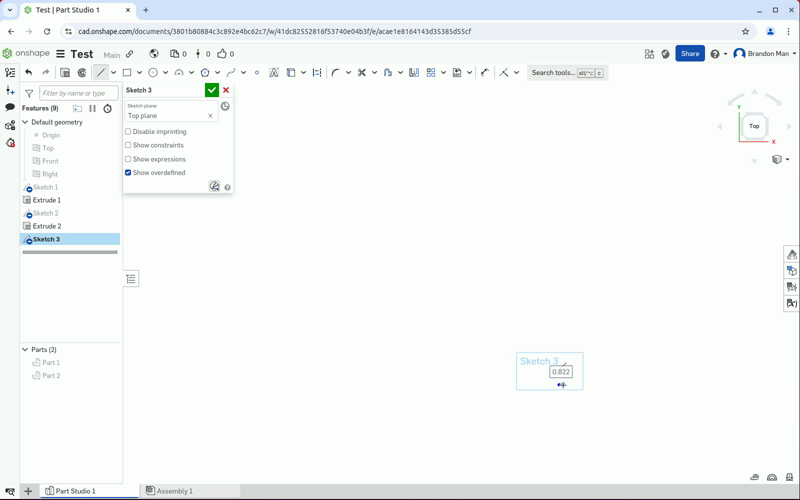
key_down(shift)
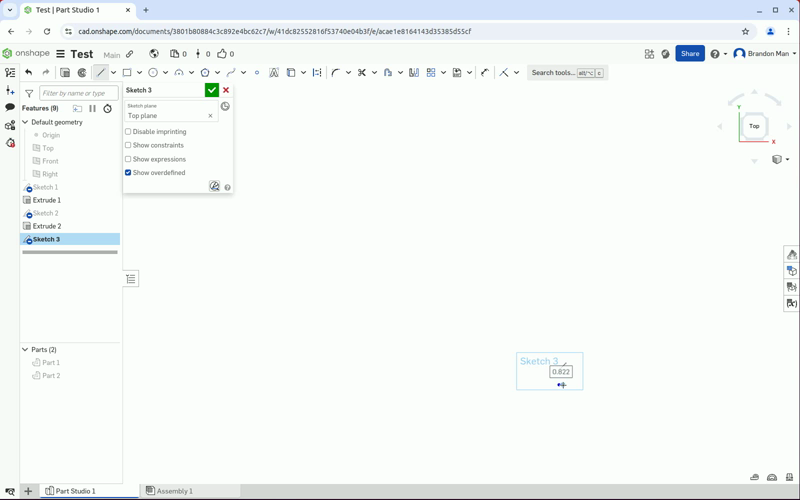
mouse_move(563, 180)
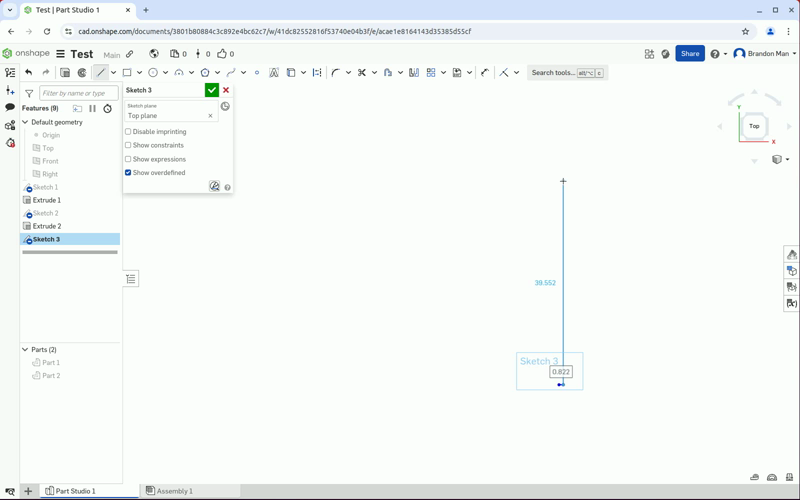
click(563, 180)
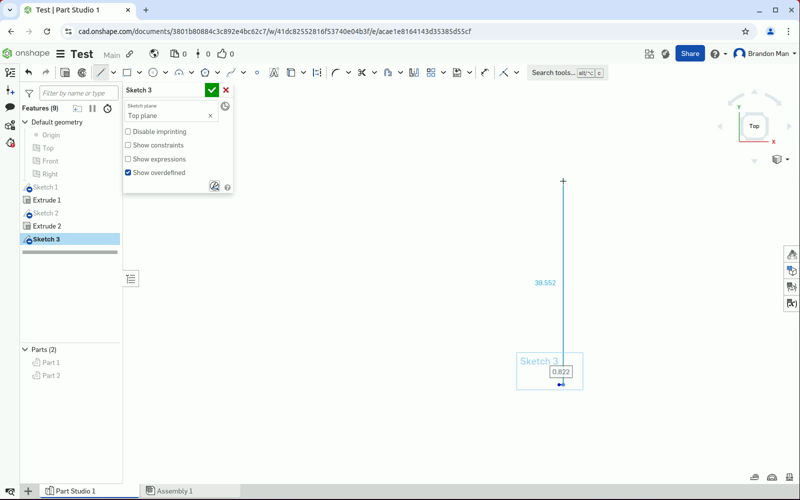
key_up(shift)
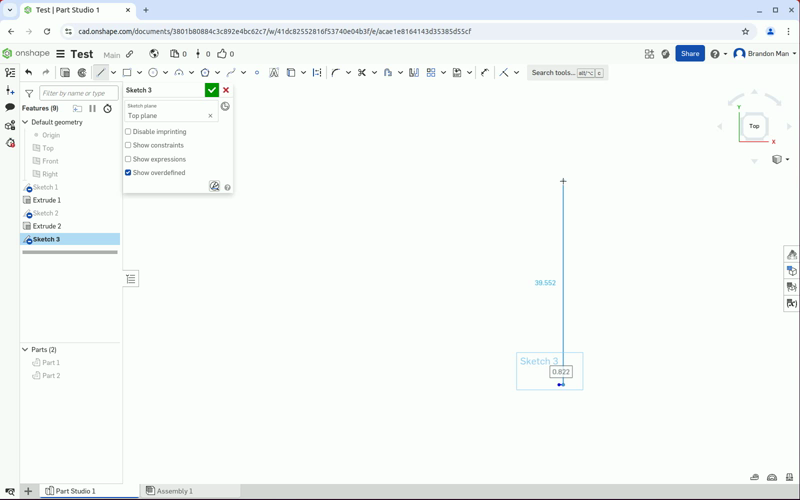
key_down(shift)
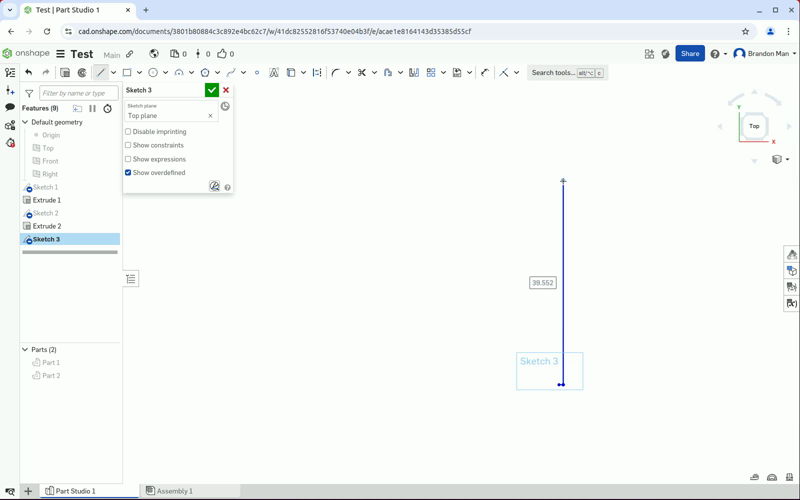
mouse_move(589, 180)
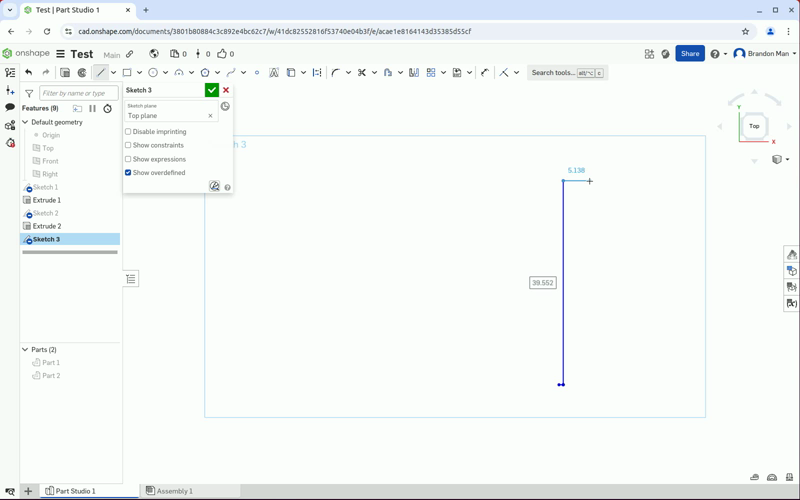
mouse_move(559, 180)
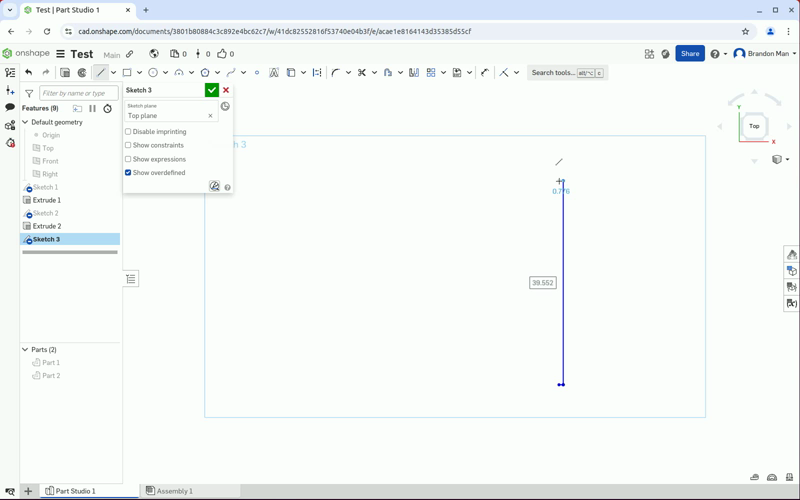
scroll(6)
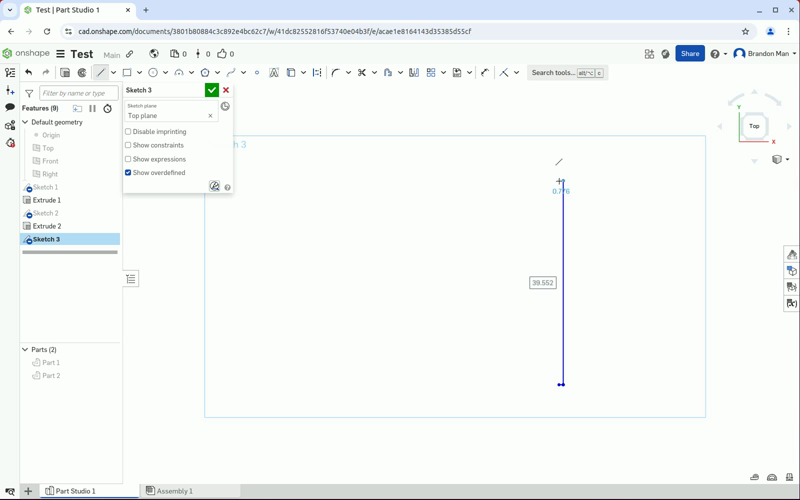
scroll(6)
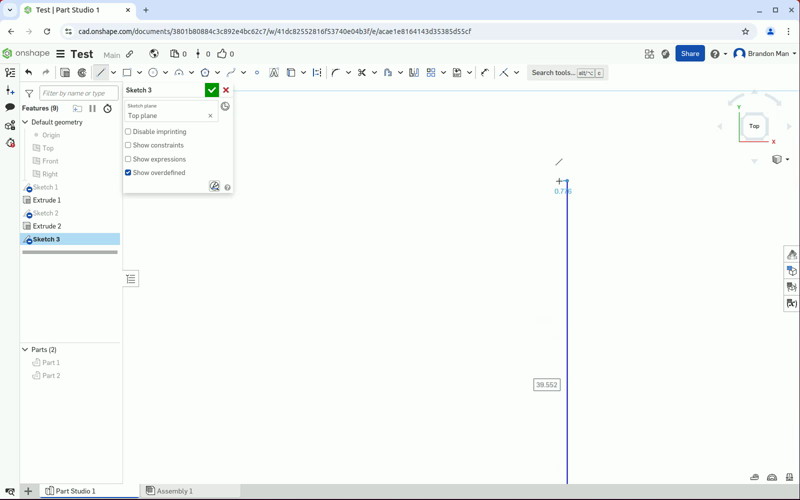
scroll(6)
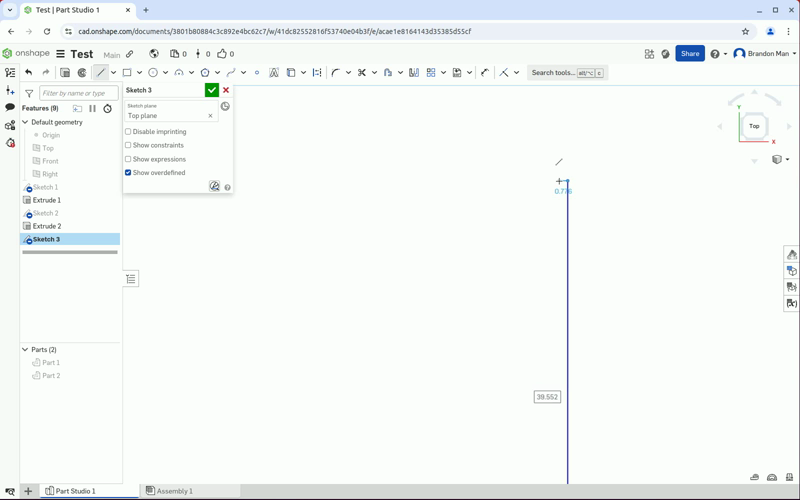
scroll(6)
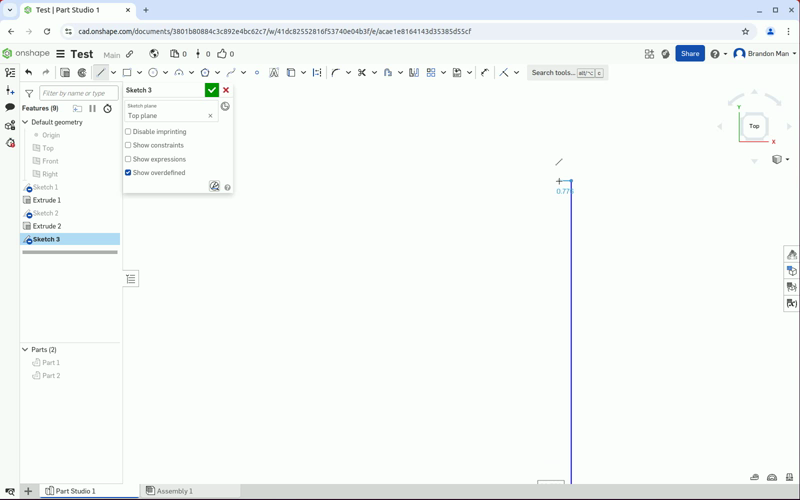
scroll(6)
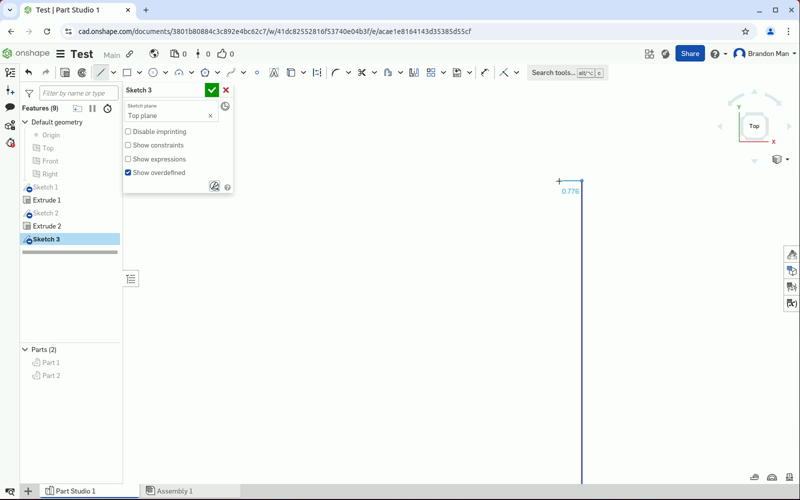
scroll(6)
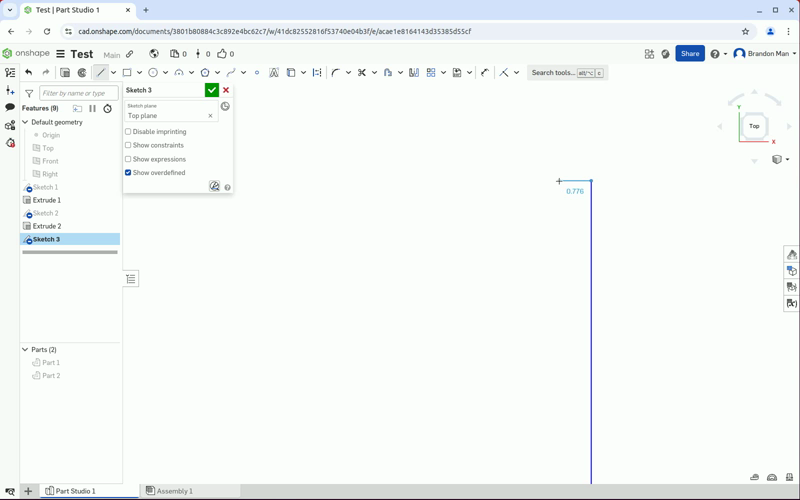
scroll(6)
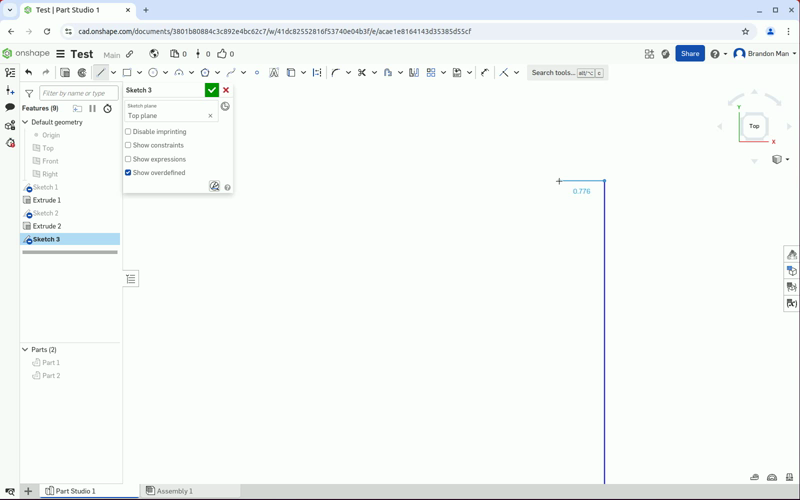
click(559, 180)
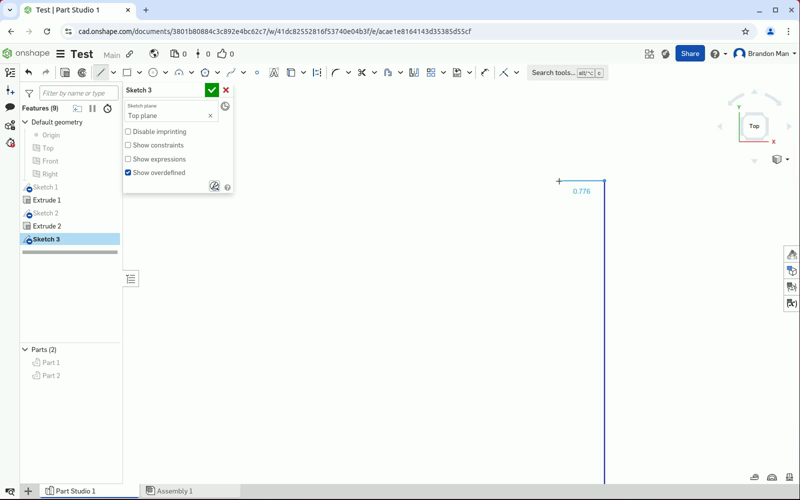
scroll(-6)
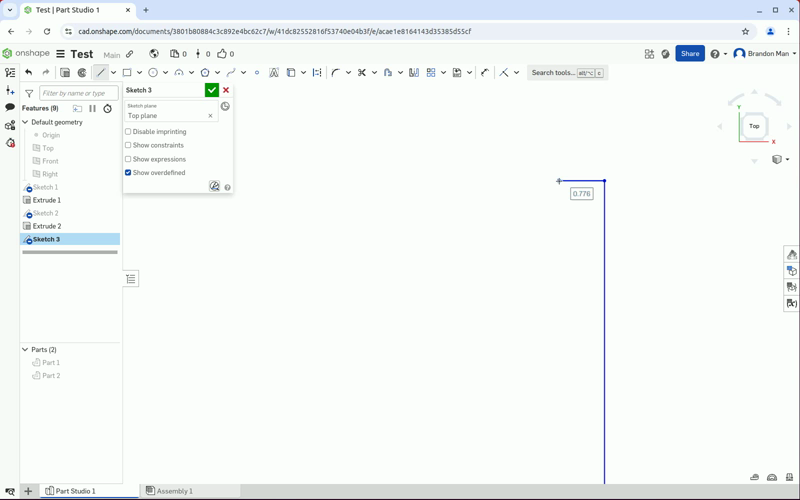
scroll(-6)
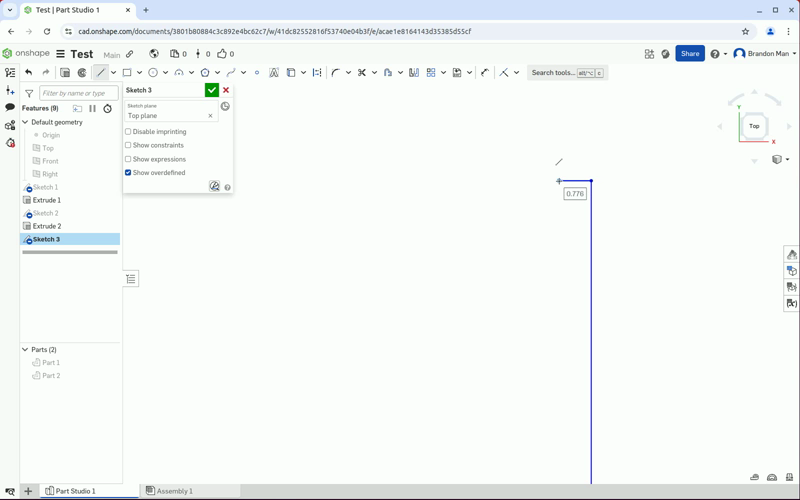
scroll(-6)
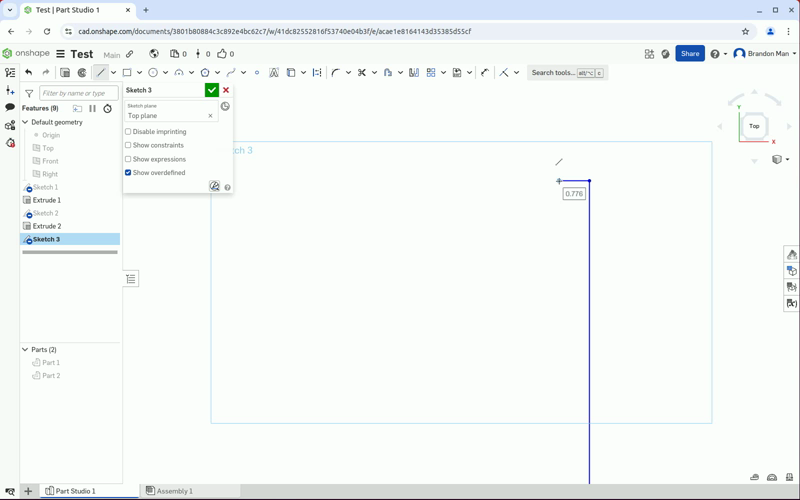
scroll(-6)
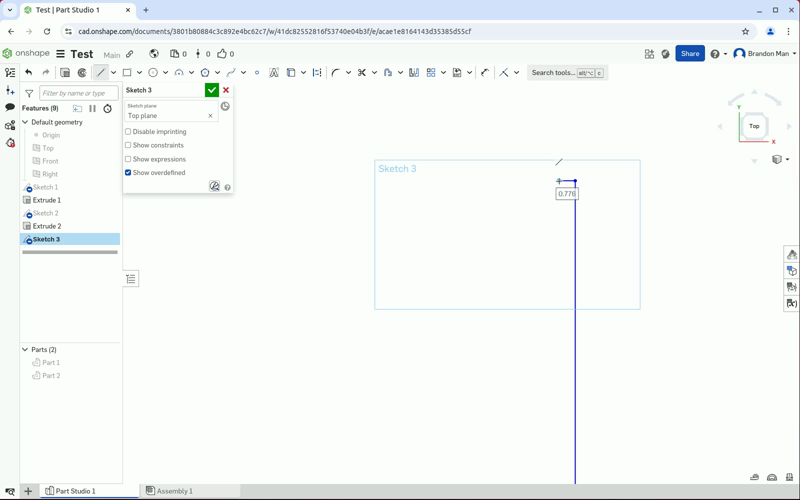
scroll(-6)
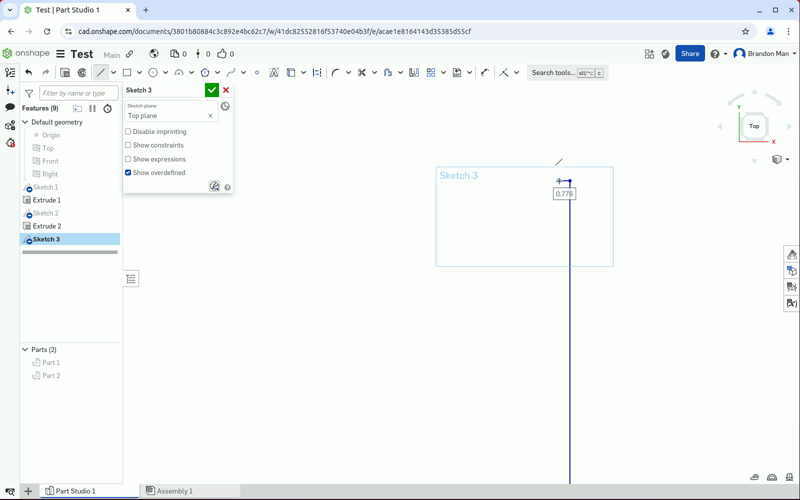
scroll(-6)
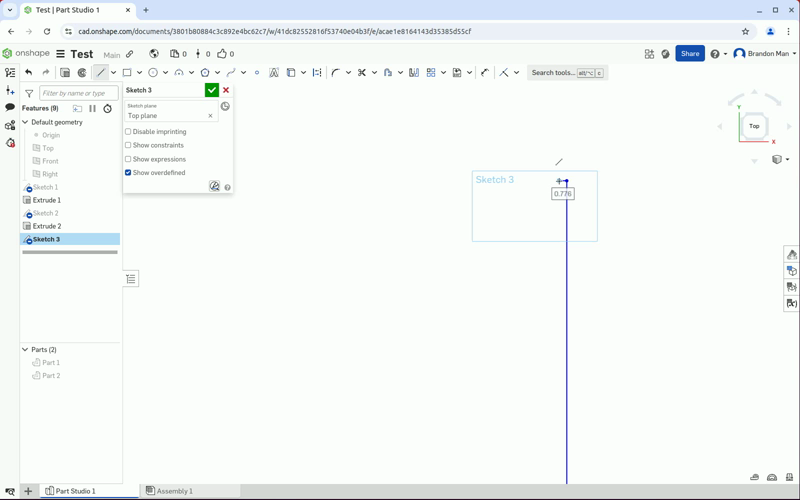
scroll(-6)
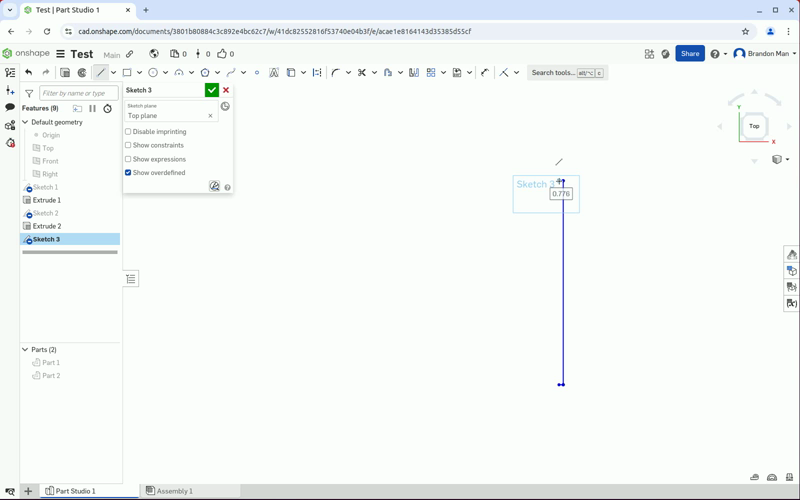
key_up(shift)
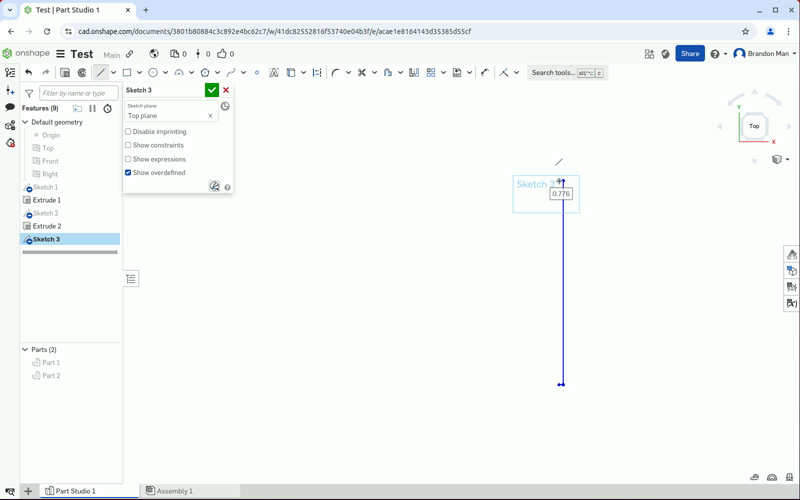
key_down(shift)
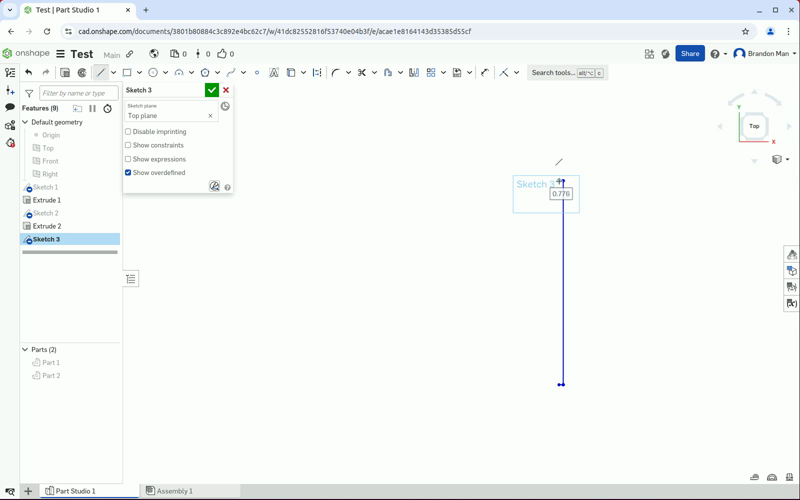
mouse_move(589, 180)
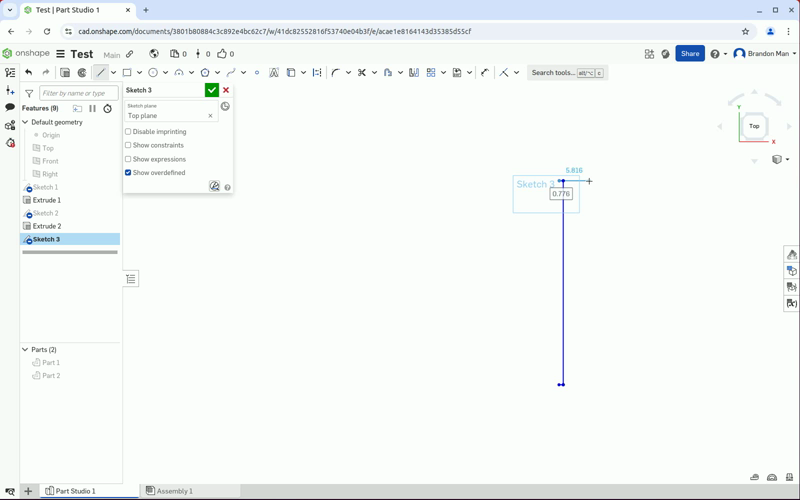
mouse_move(559, 185)
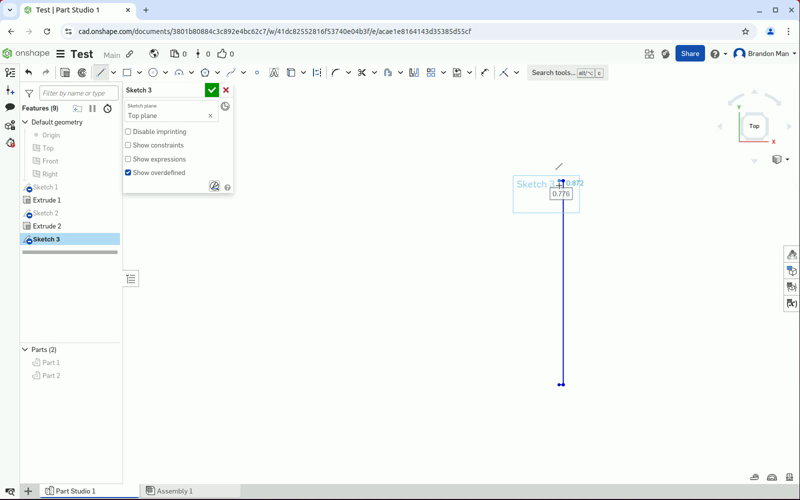
scroll(6)
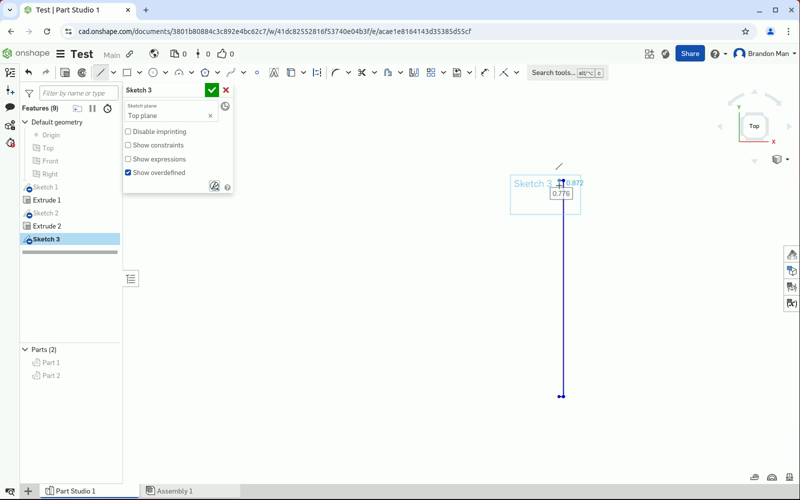
scroll(6)
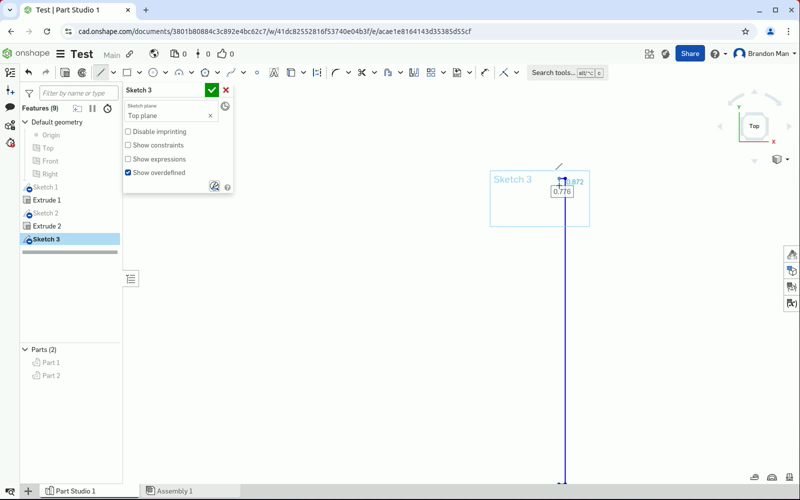
scroll(6)
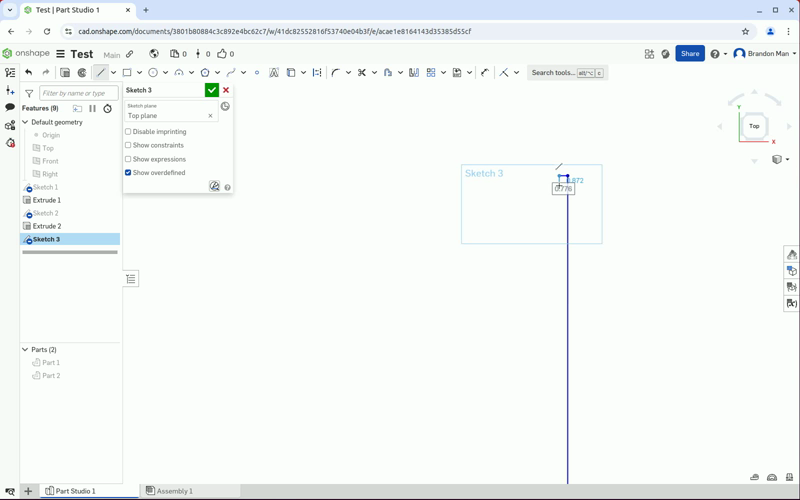
scroll(6)
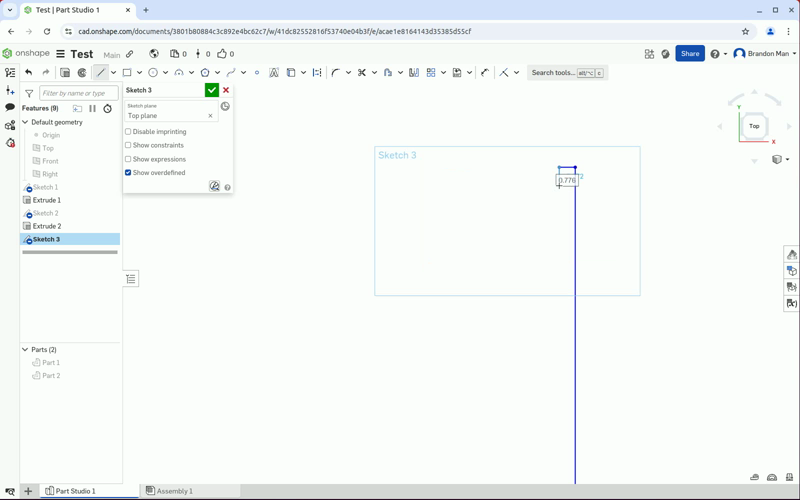
scroll(6)
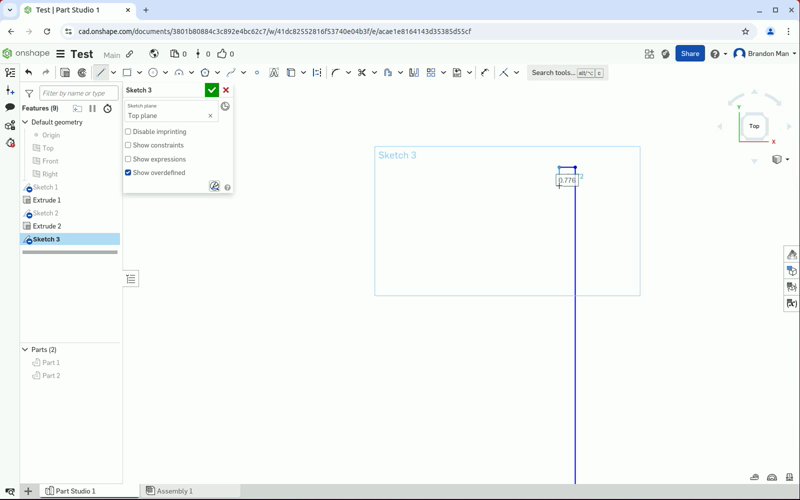
scroll(6)
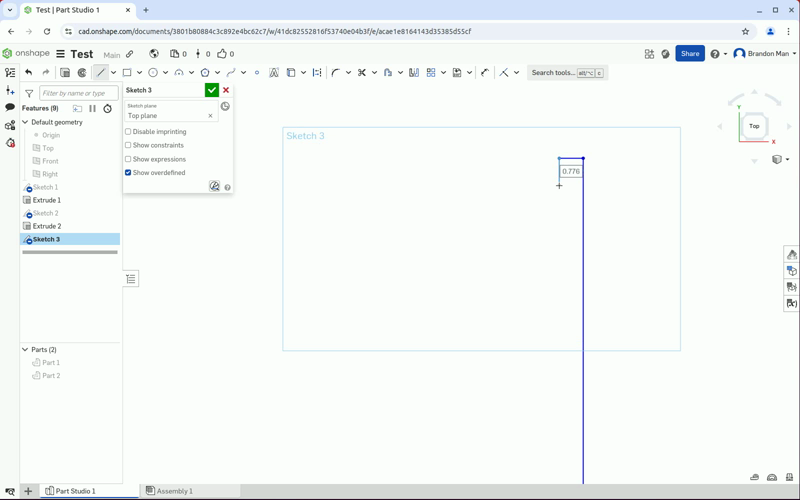
scroll(6)
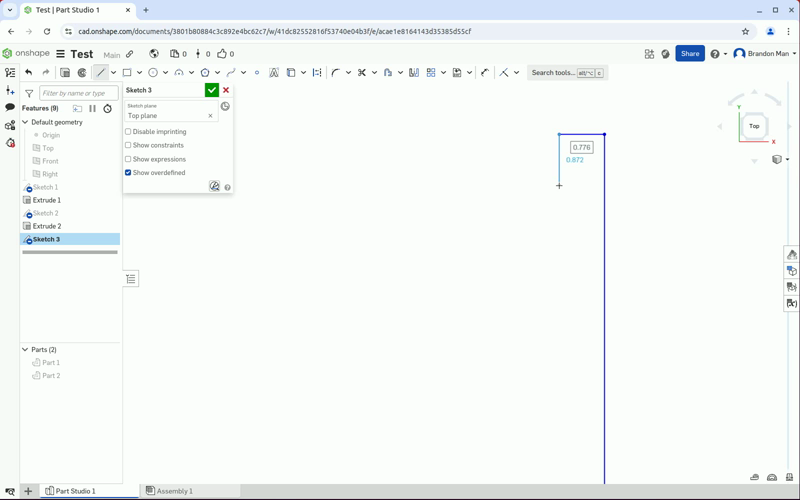
click(559, 185)
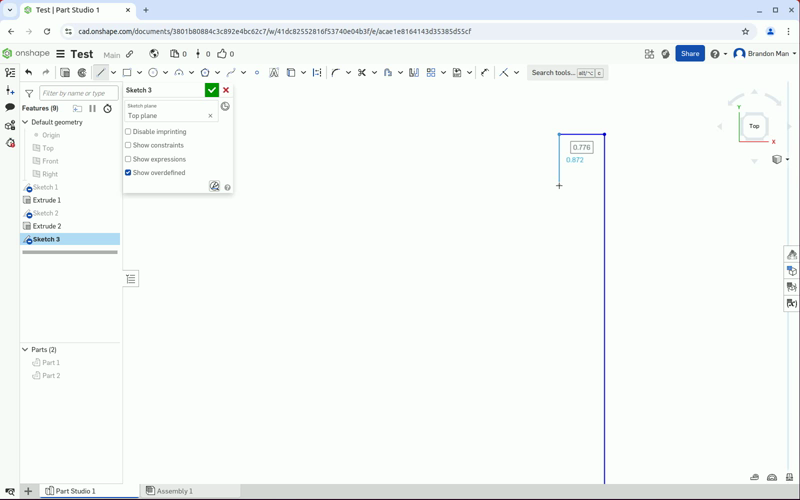
scroll(-6)
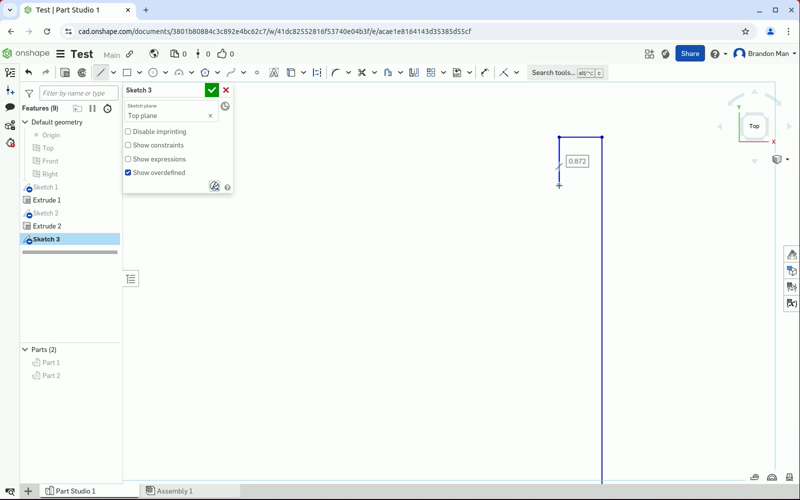
scroll(-6)
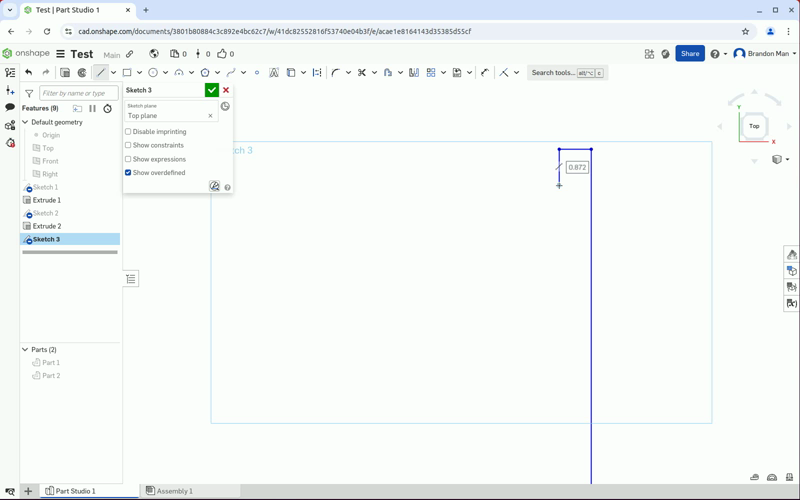
scroll(-6)
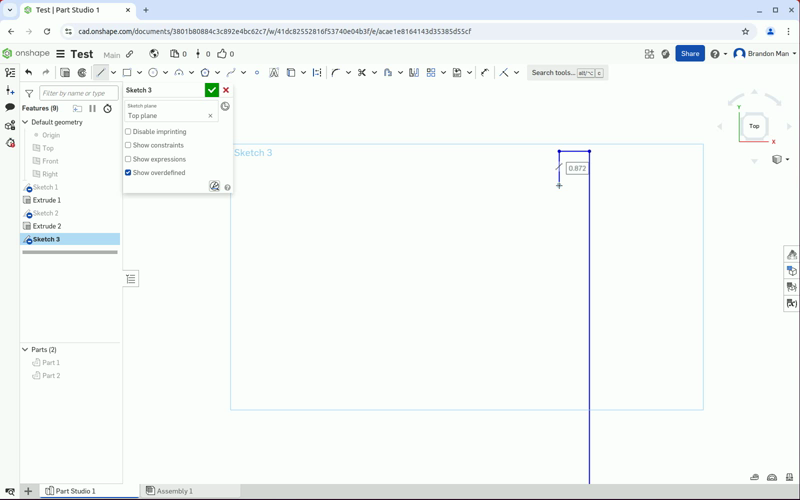
scroll(-6)
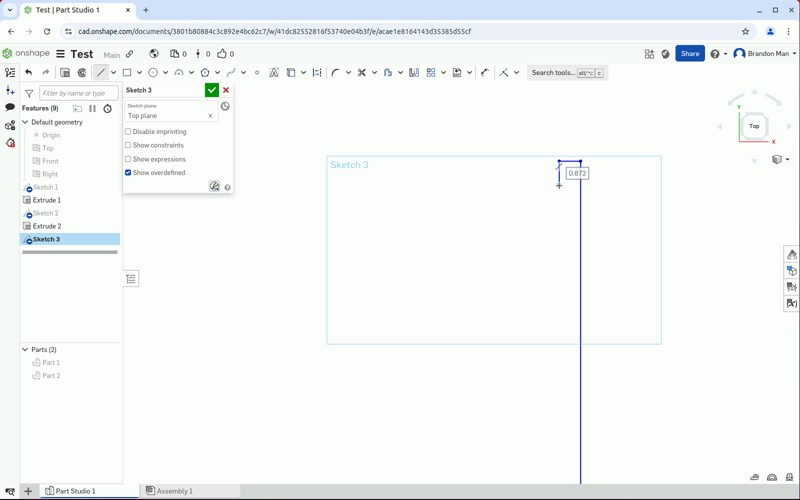
scroll(-6)
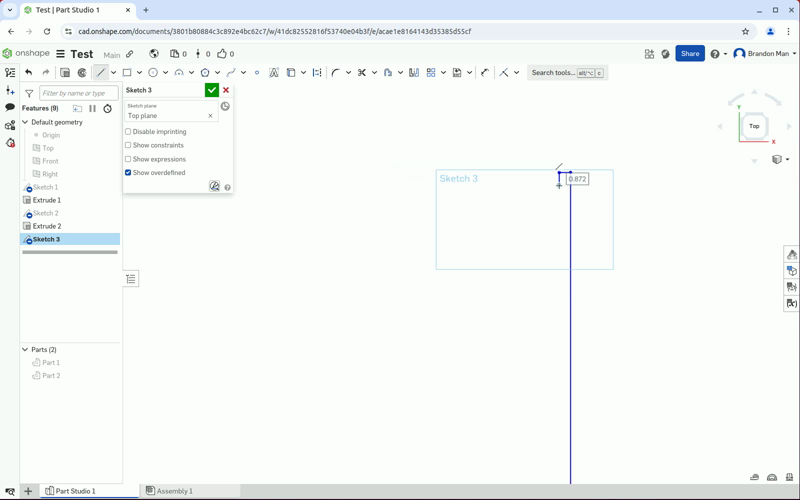
scroll(-6)
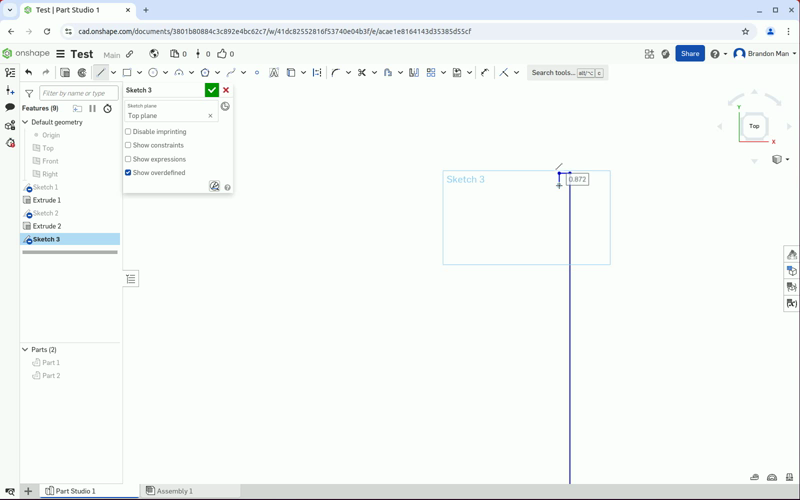
scroll(-6)
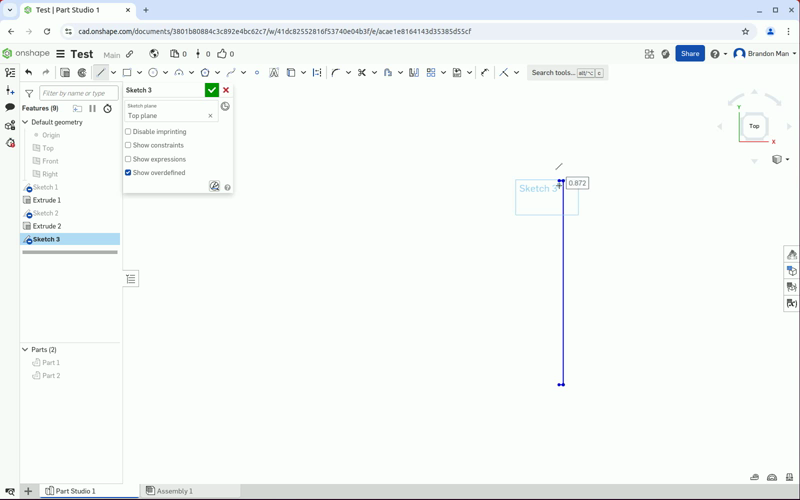
key_up(shift)
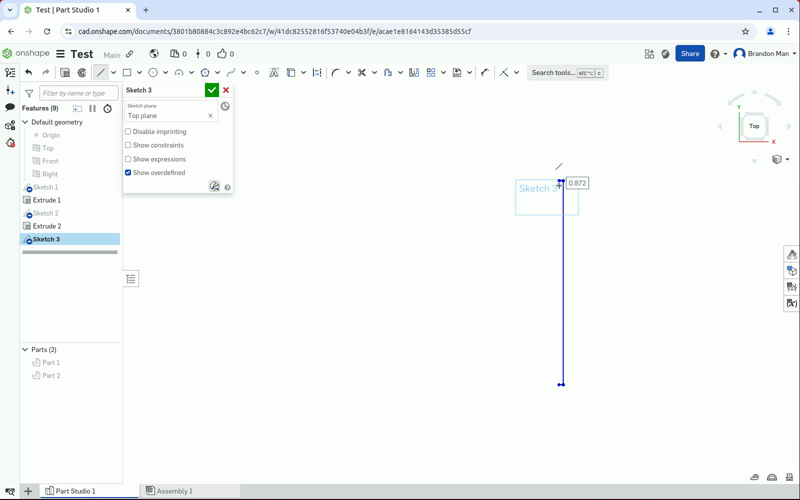
key_down(shift)
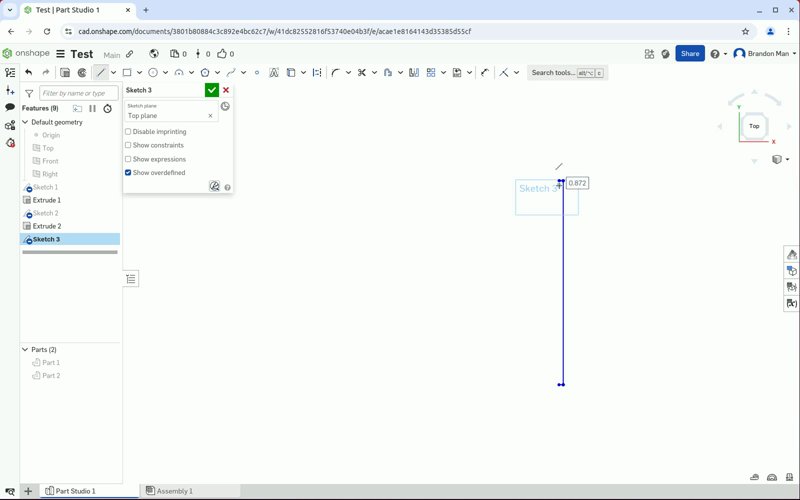
mouse_move(559, 380)
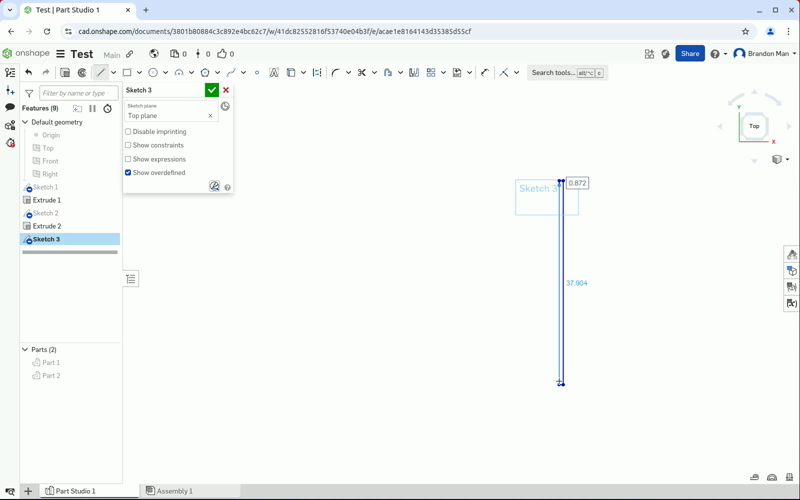
scroll(6)
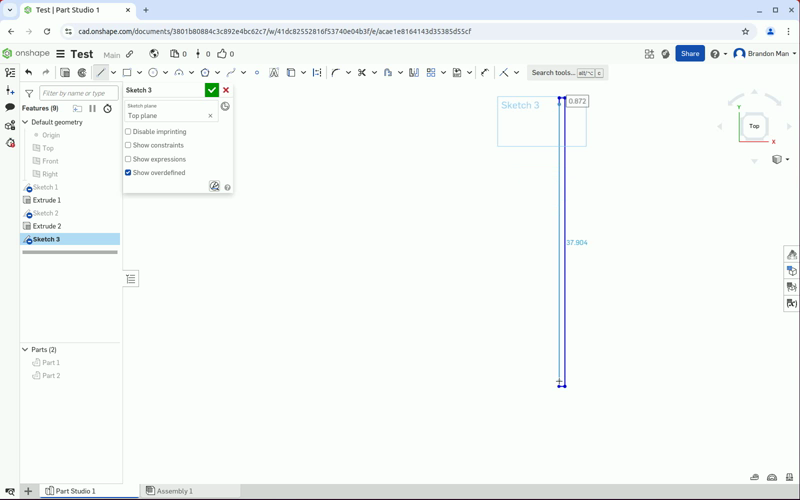
scroll(6)
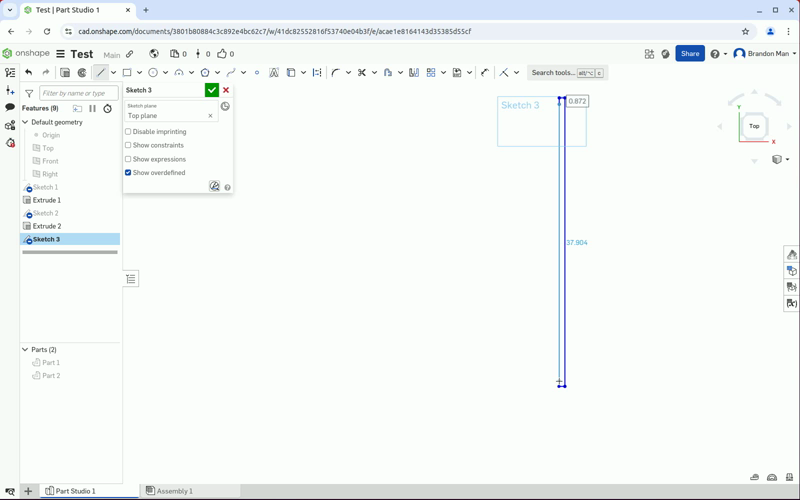
scroll(6)
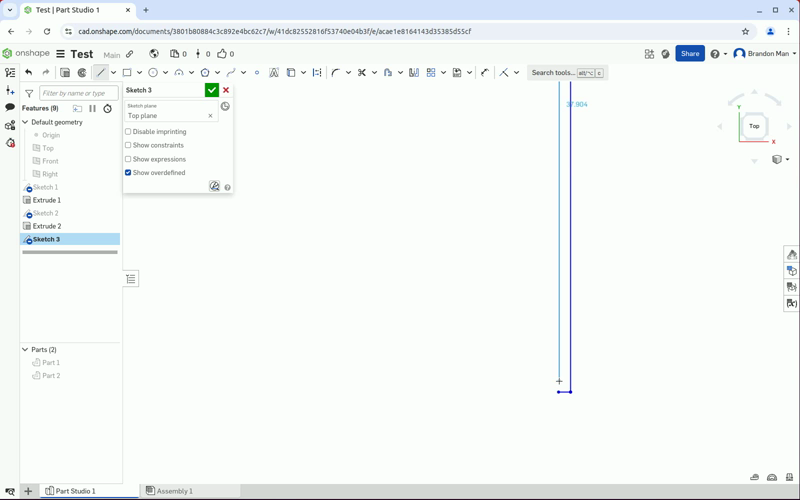
scroll(6)
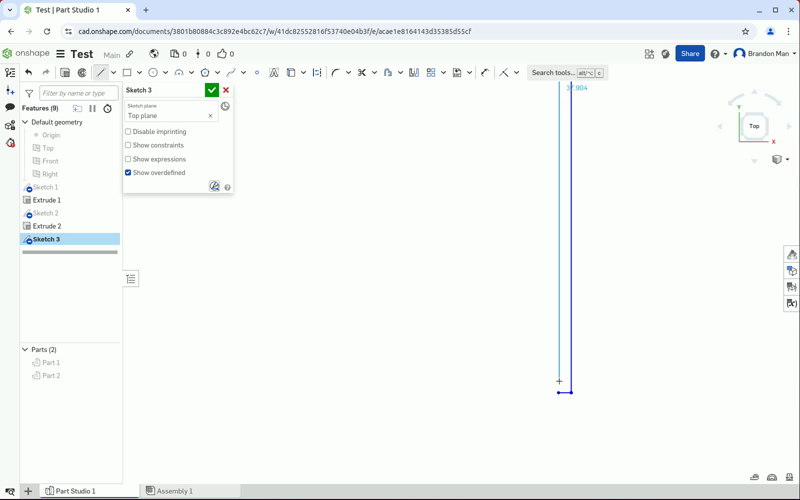
scroll(6)
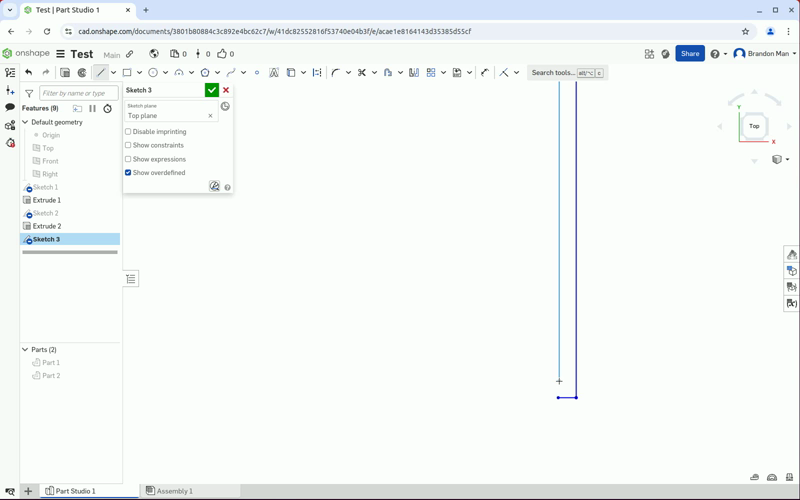
scroll(6)
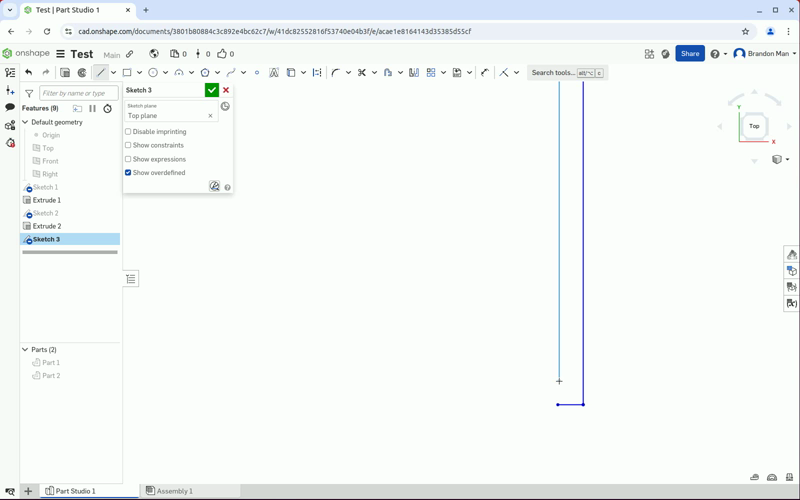
scroll(6)
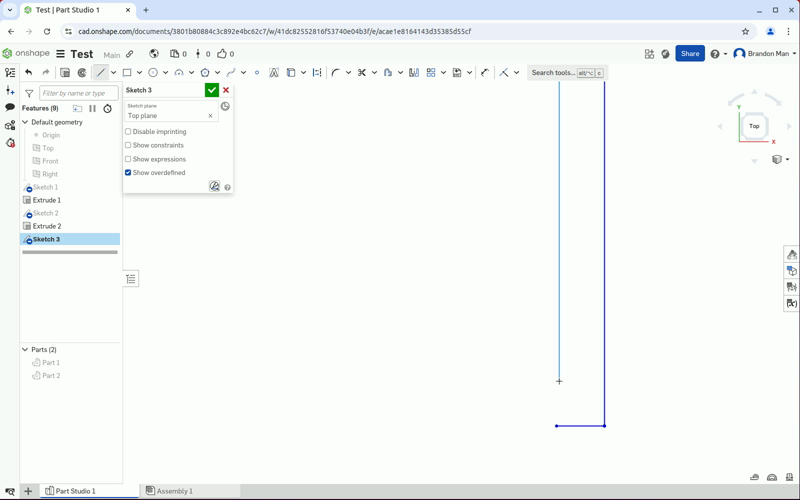
click(559, 380)
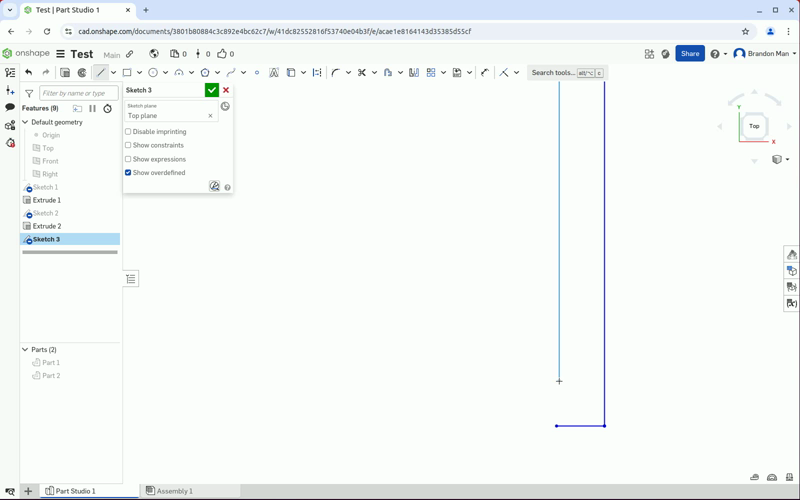
scroll(-6)
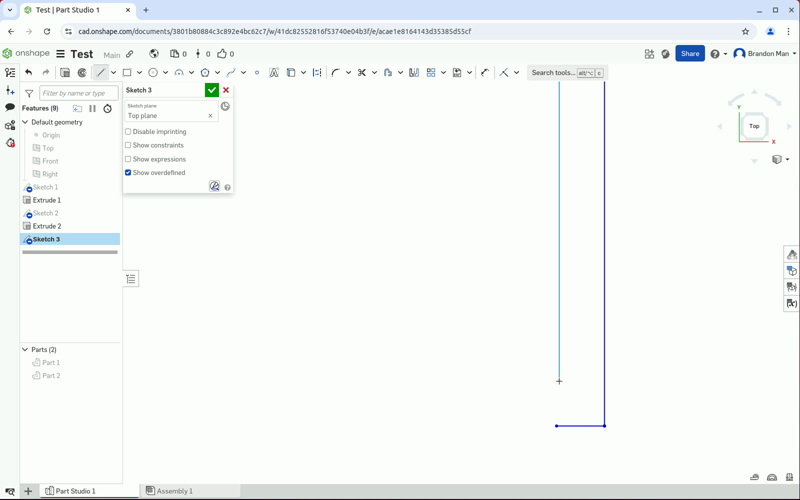
scroll(-6)
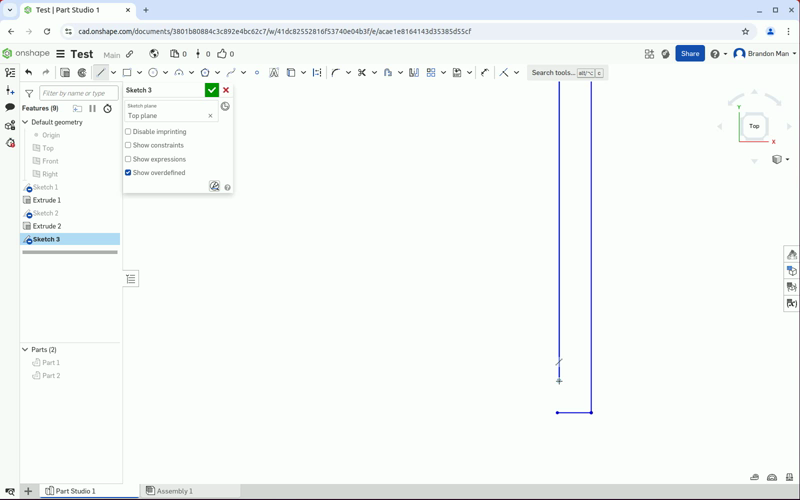
scroll(-6)
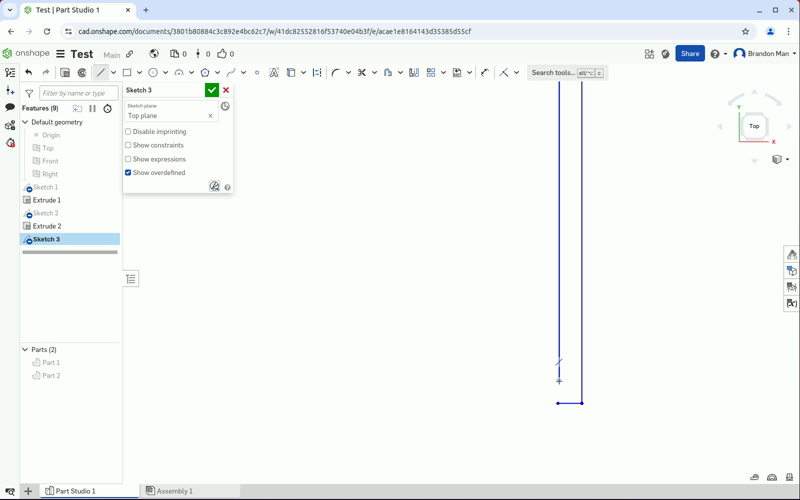
scroll(-6)
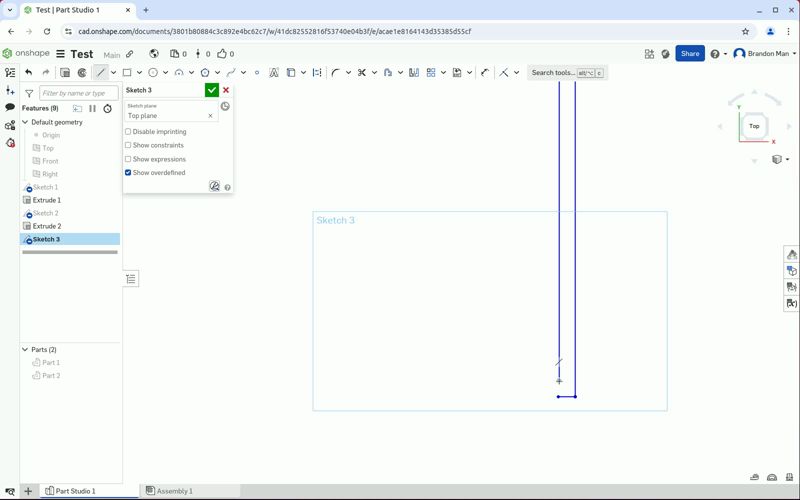
scroll(-6)
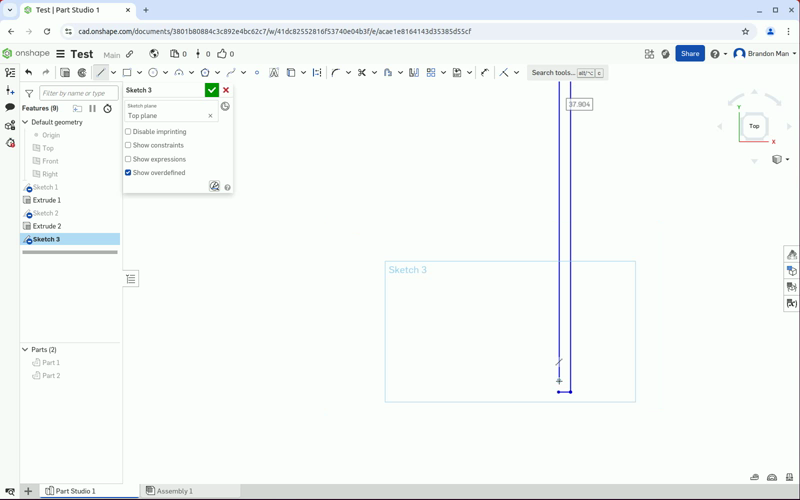
scroll(-6)
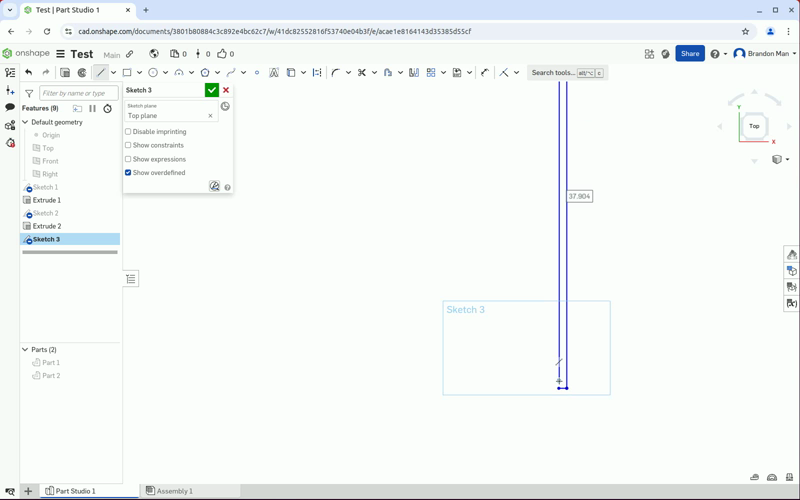
scroll(-6)
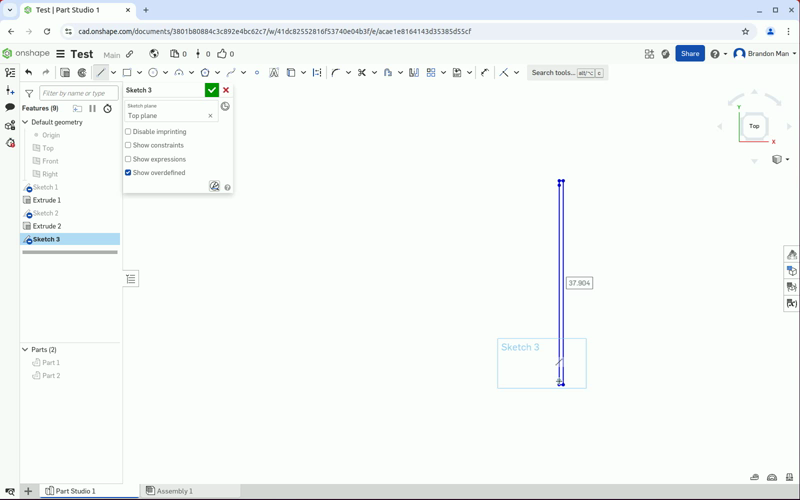
key_up(shift)
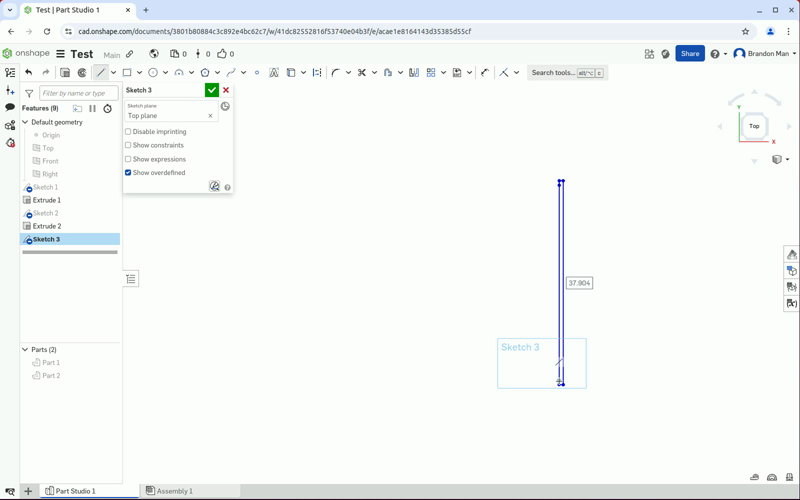
mouse_move(589, 380)
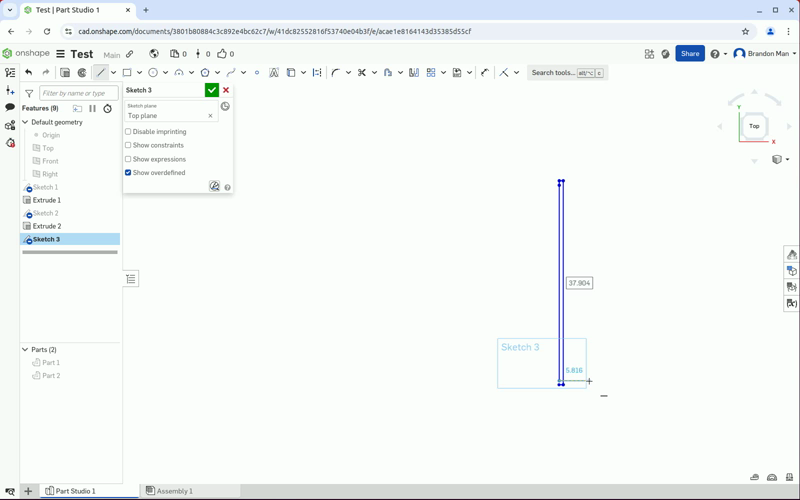
key_down(shift)
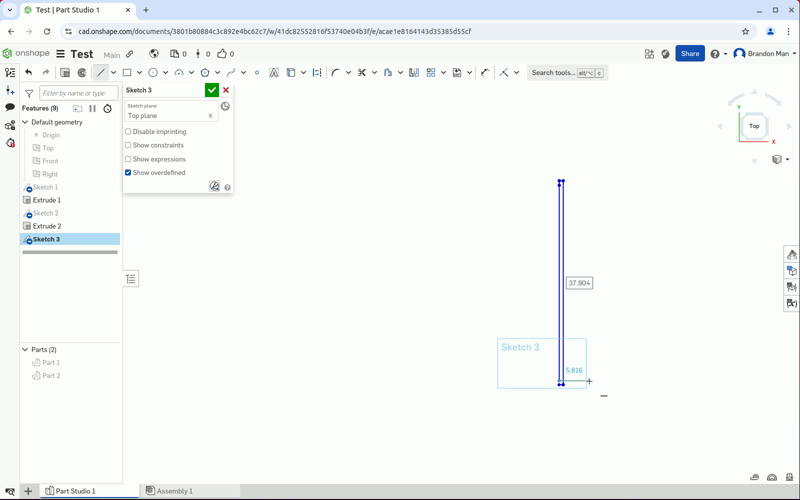
mouse_move(559, 384)
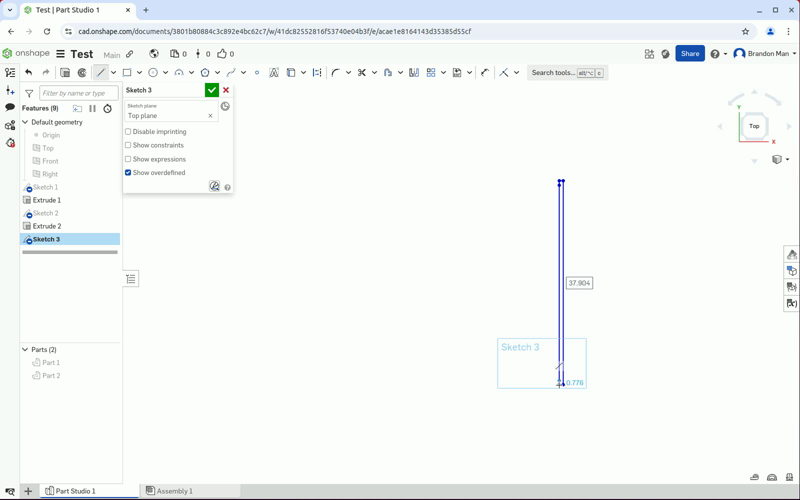
scroll(6)
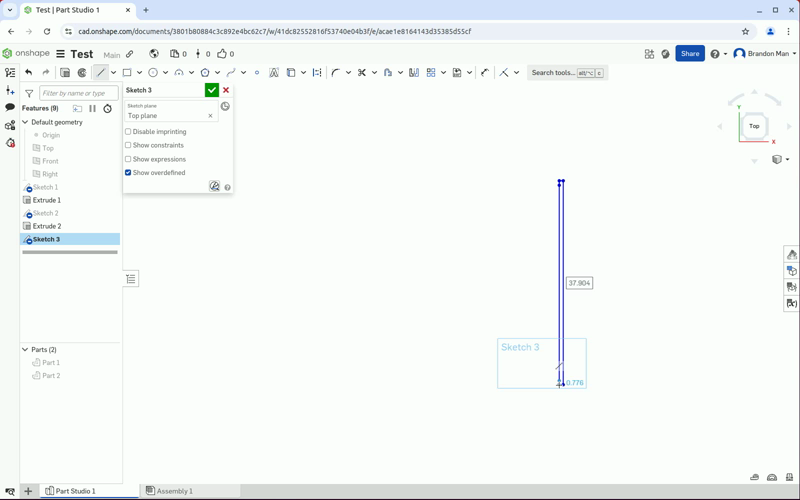
scroll(6)
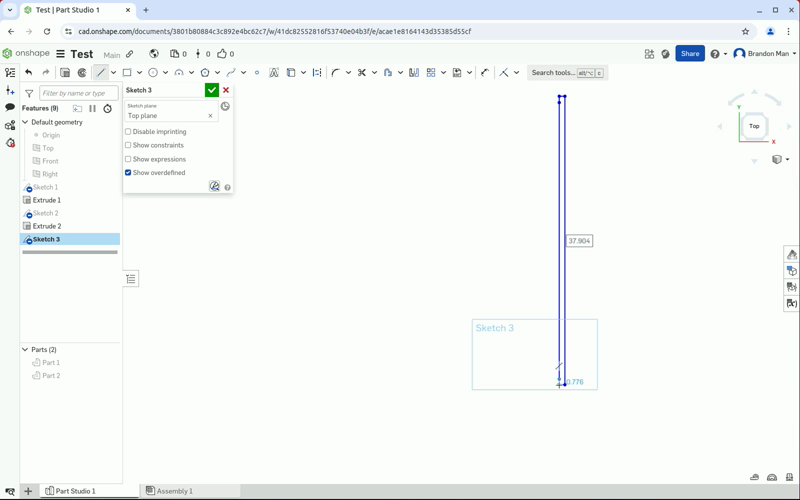
scroll(6)
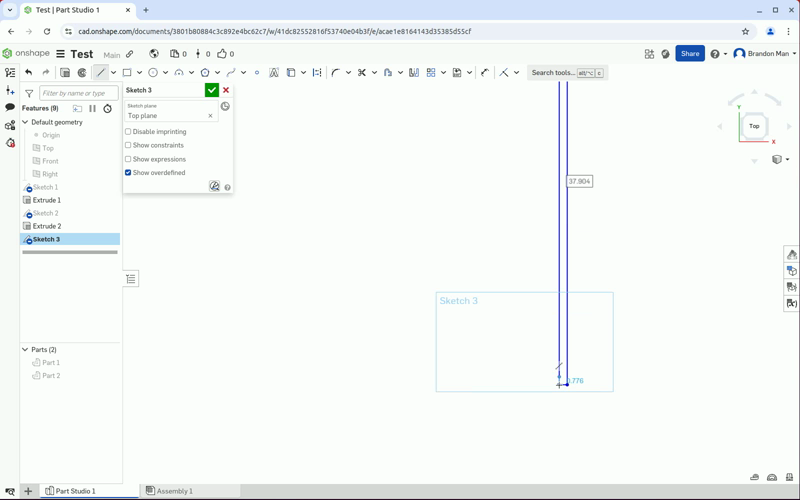
scroll(6)
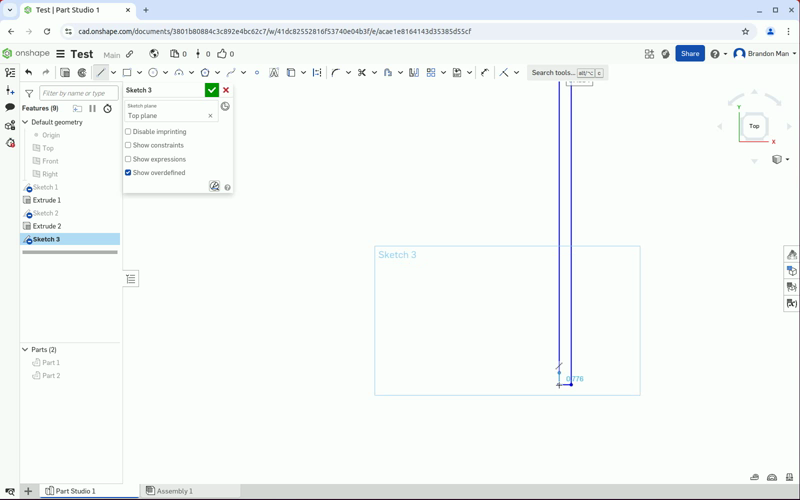
scroll(6)
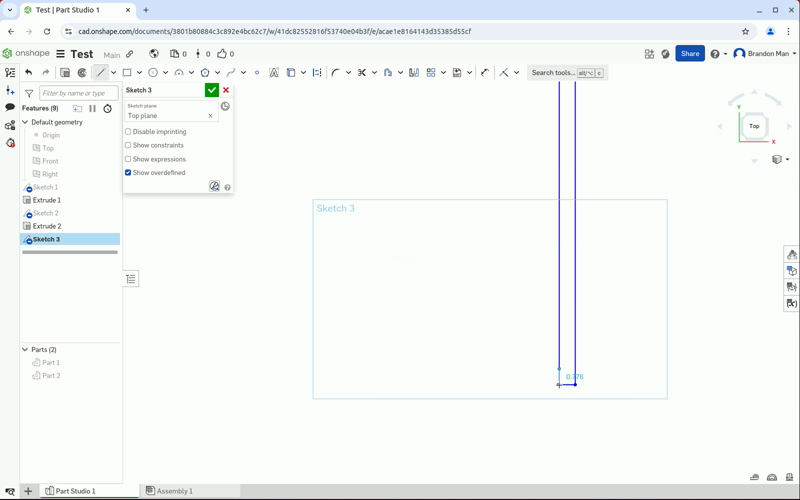
scroll(6)
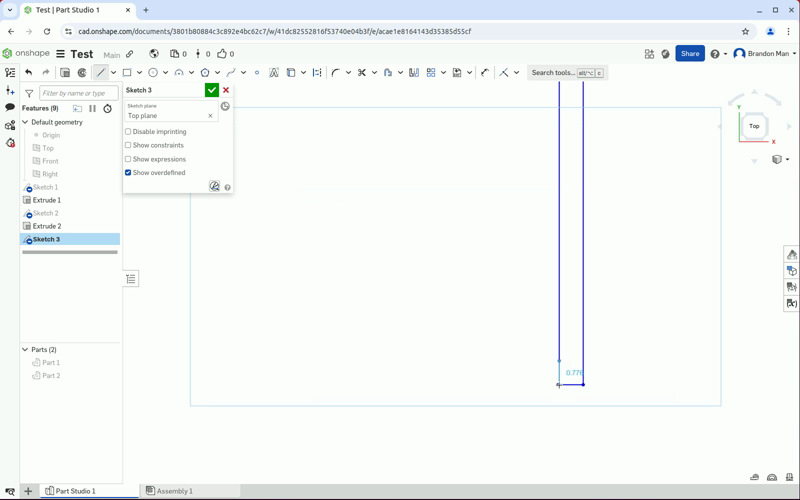
scroll(6)
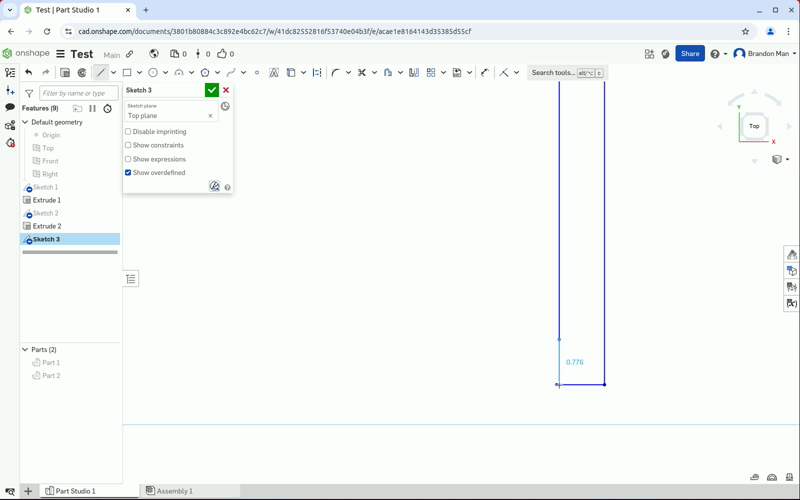
key_up(shift)
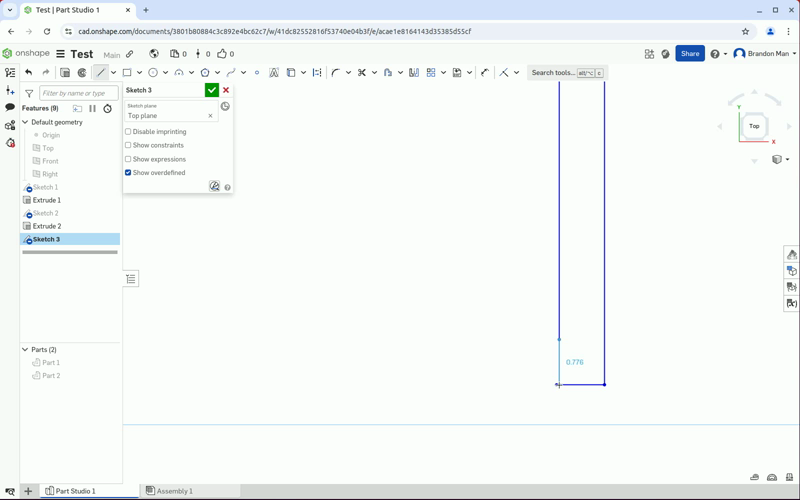
click(559, 384)
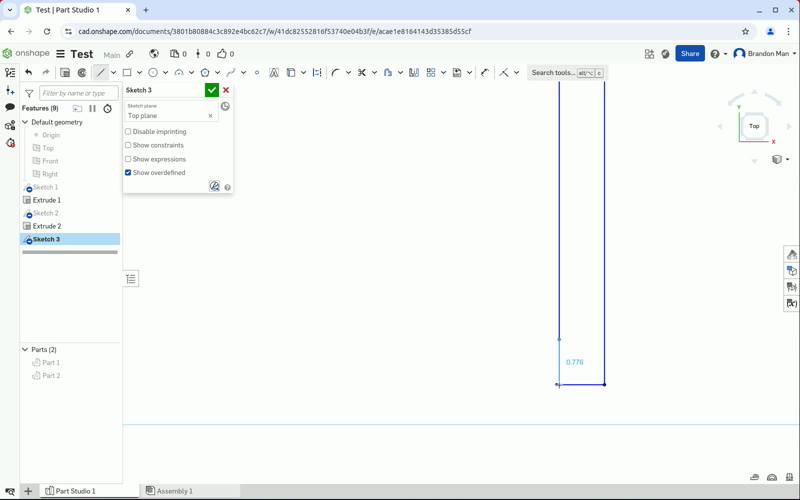
scroll(-6)
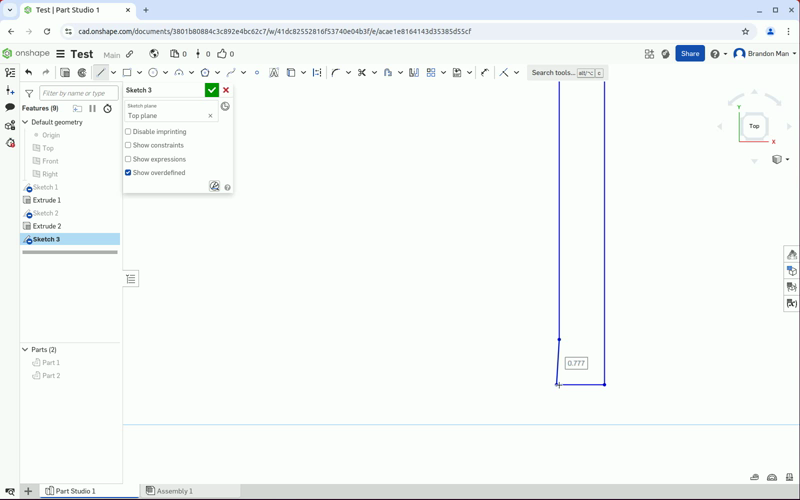
scroll(-6)
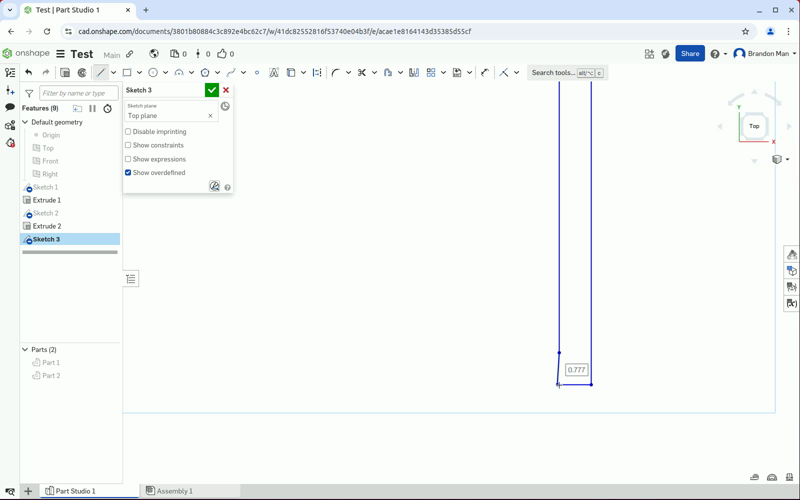
scroll(-6)
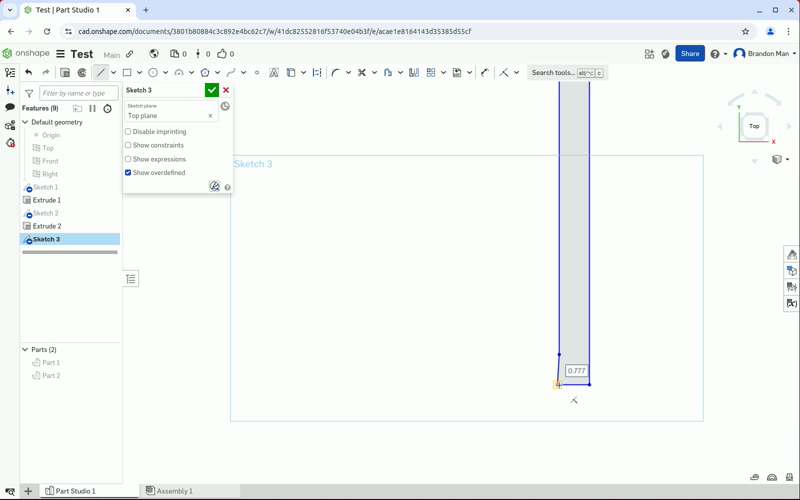
scroll(-6)
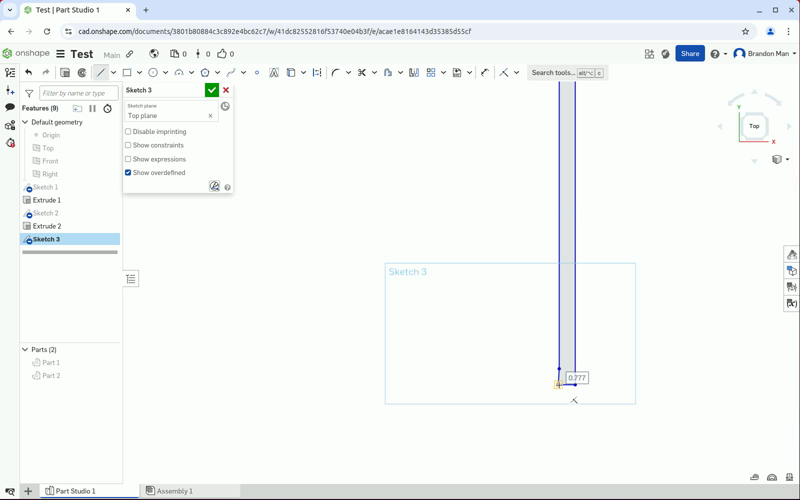
scroll(-6)
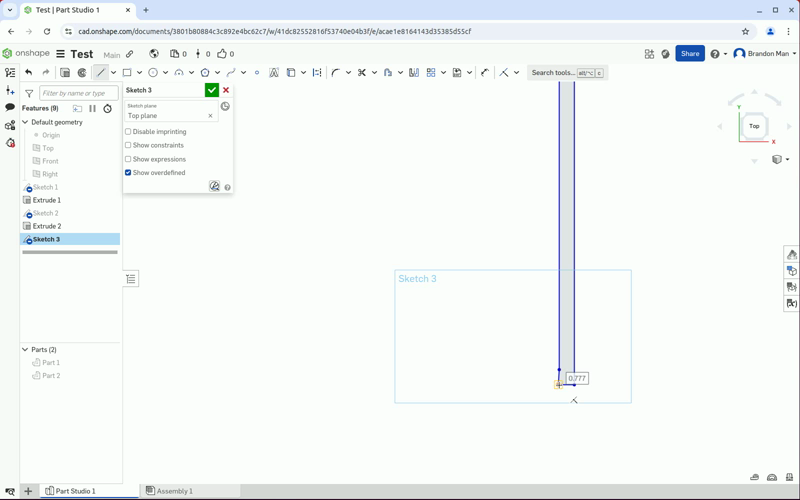
scroll(-6)
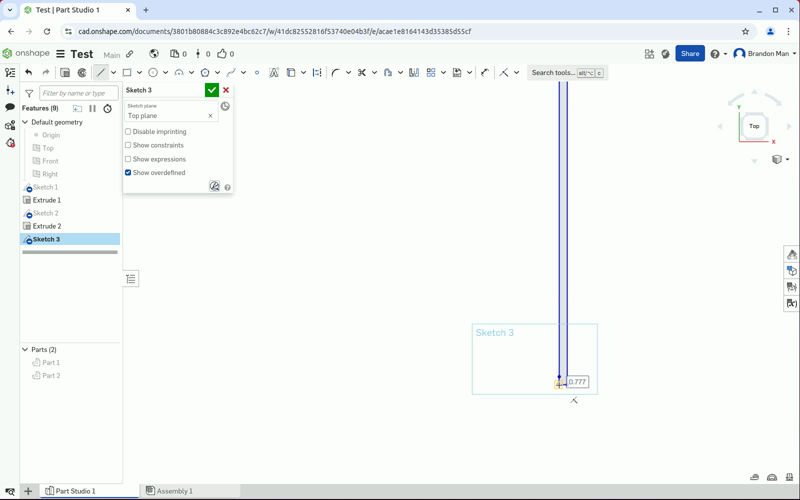
scroll(-6)
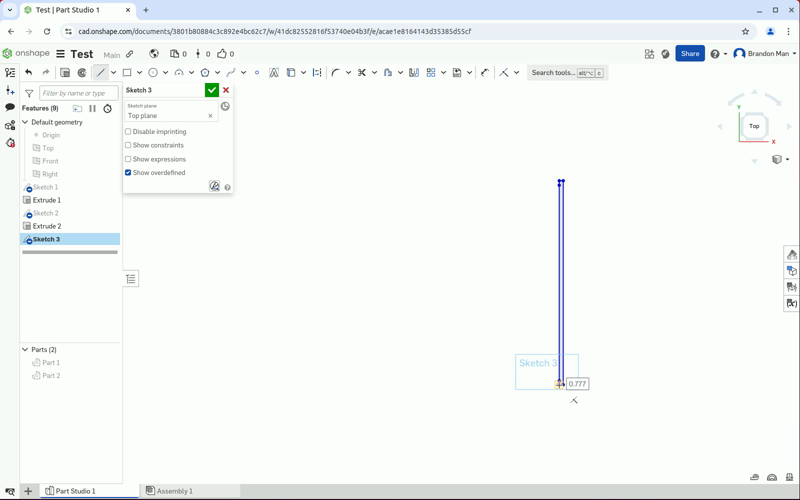
key(esc)
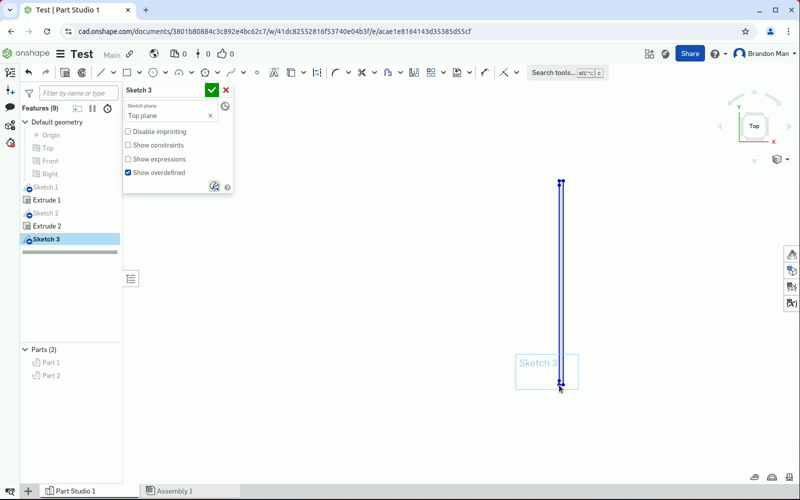
mouse_move(562, 245)
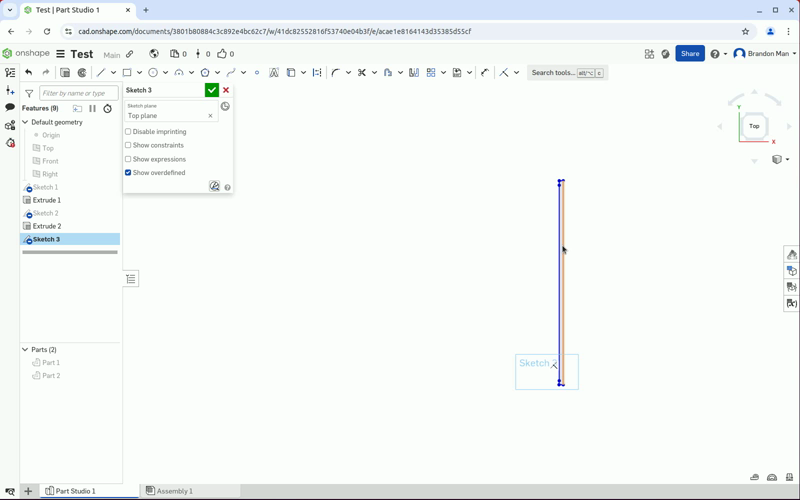
scroll(6)
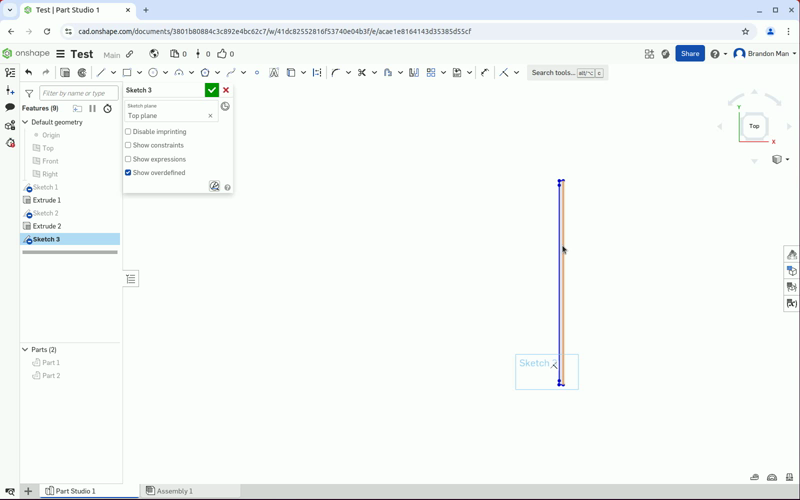
scroll(6)
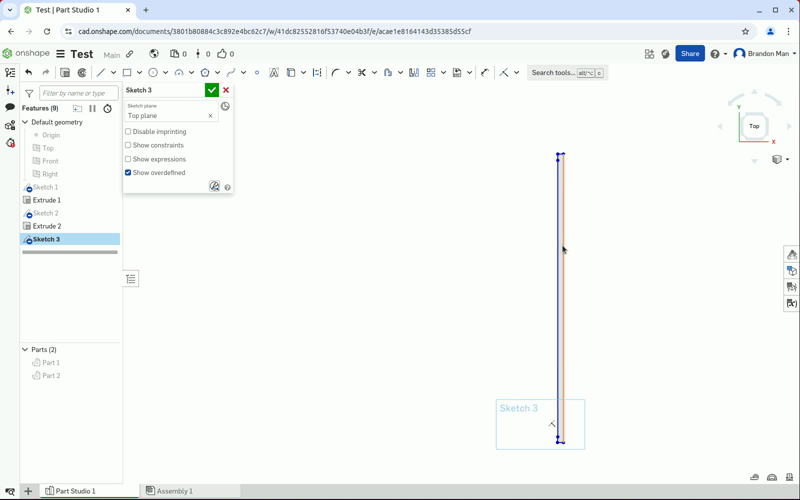
scroll(6)
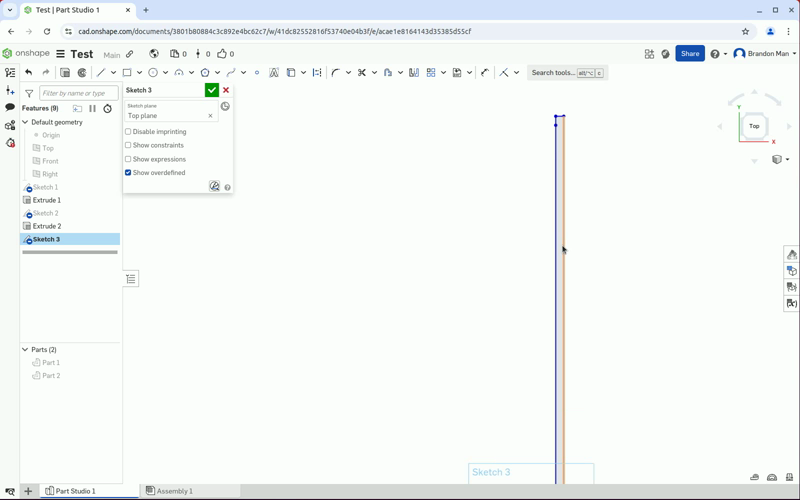
scroll(6)
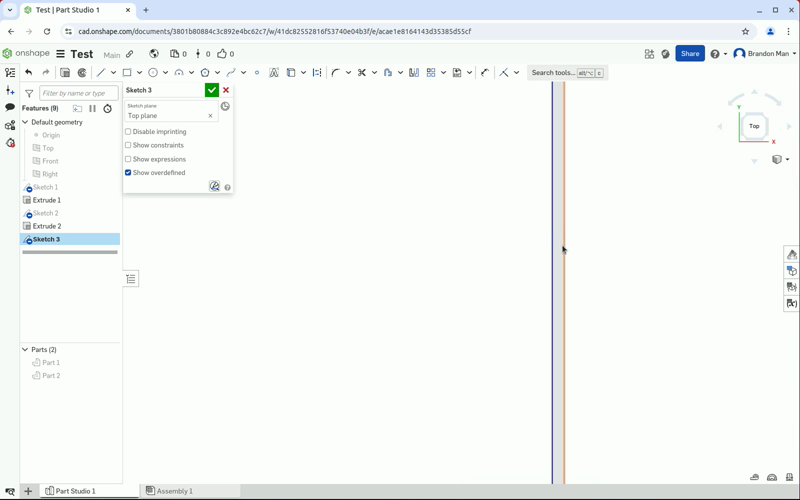
scroll(6)
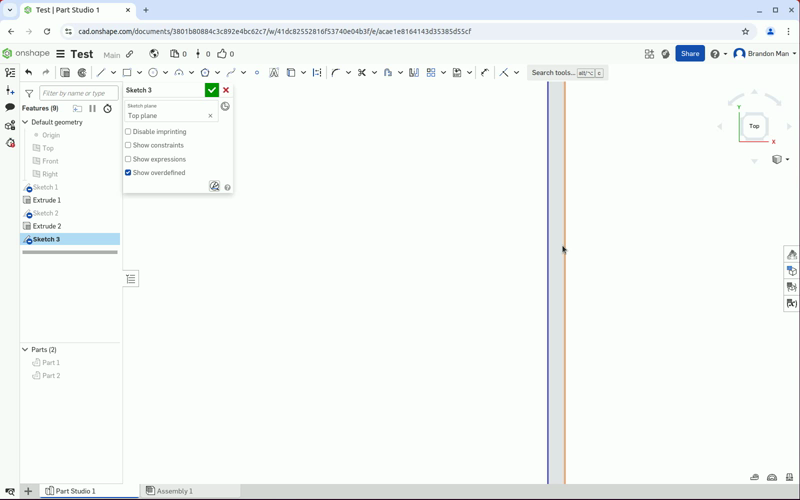
scroll(6)
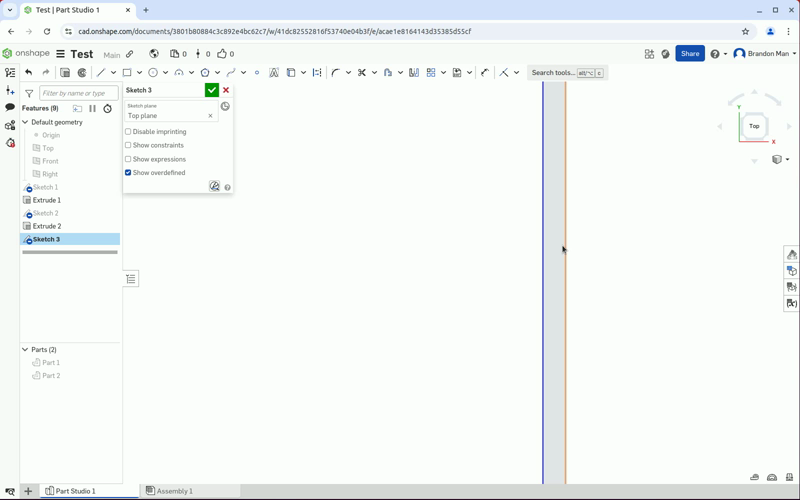
scroll(6)
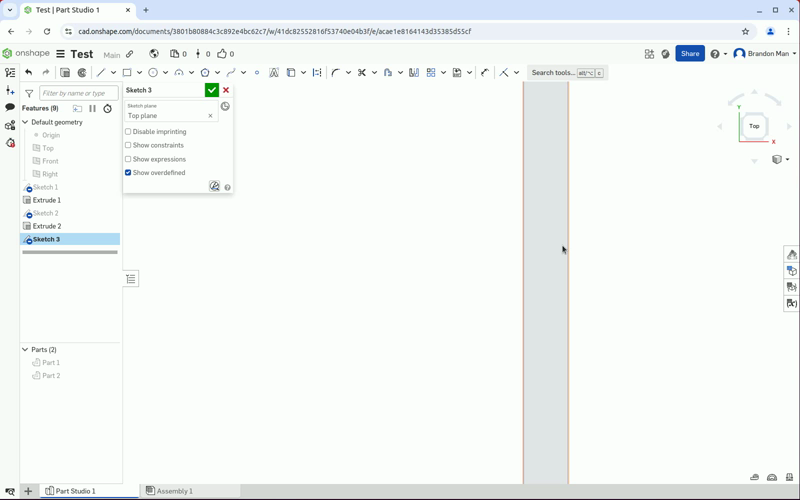
click(562, 245)
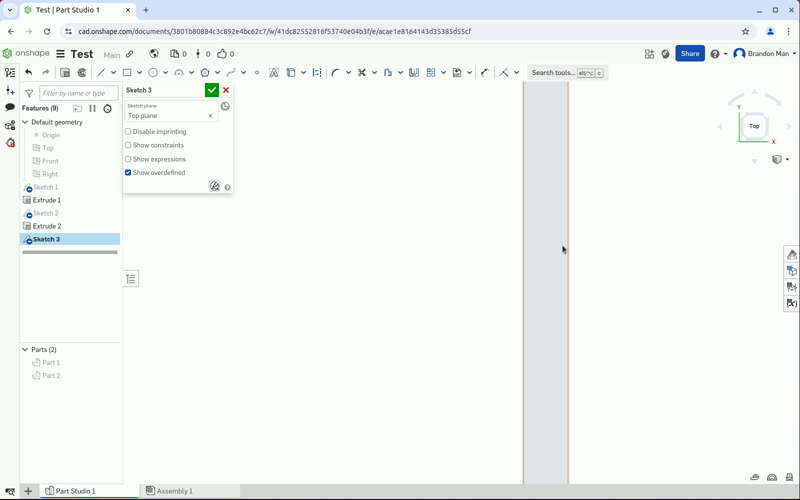
scroll(-6)
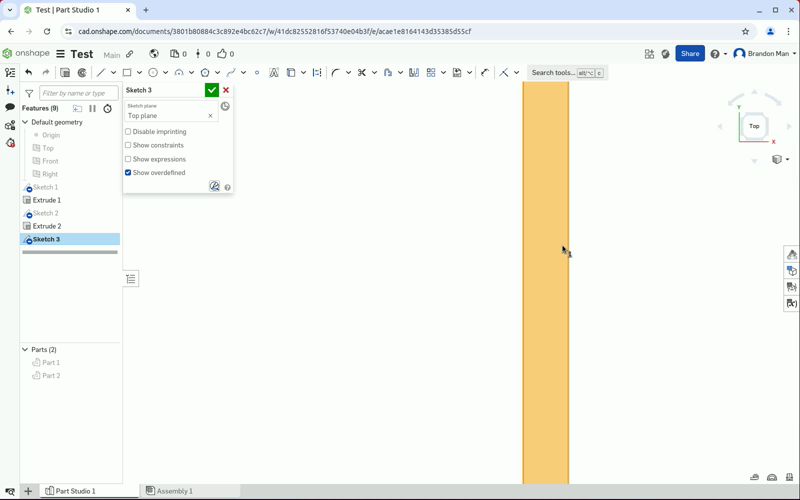
scroll(-6)
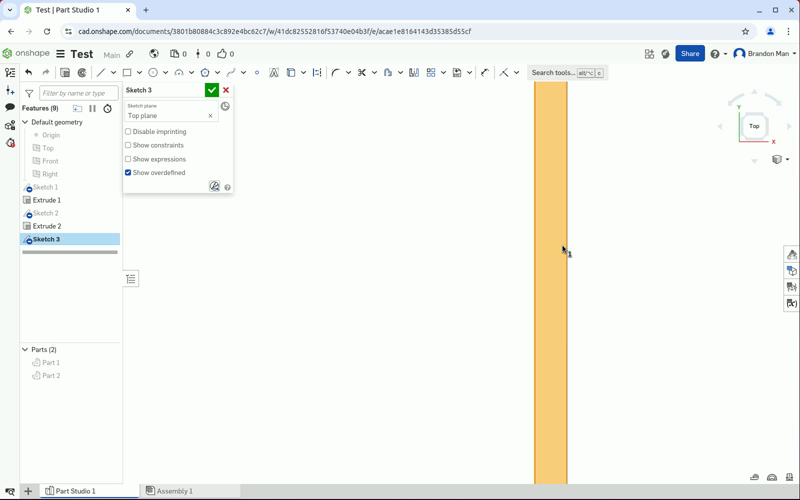
scroll(-6)
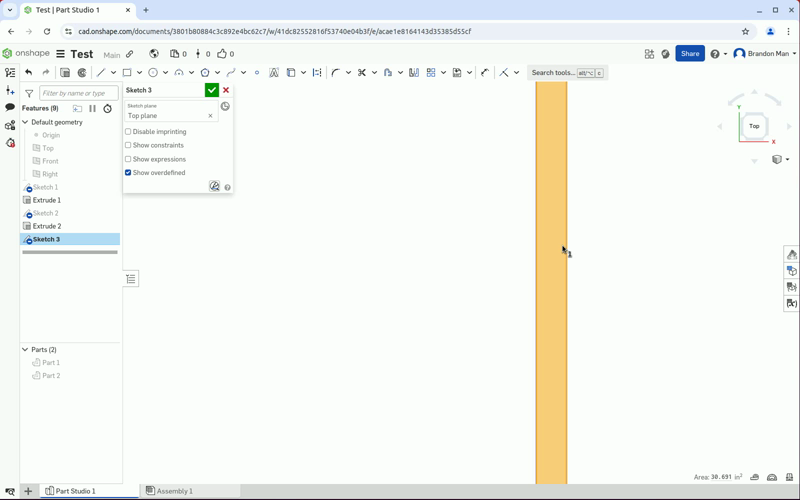
scroll(-6)
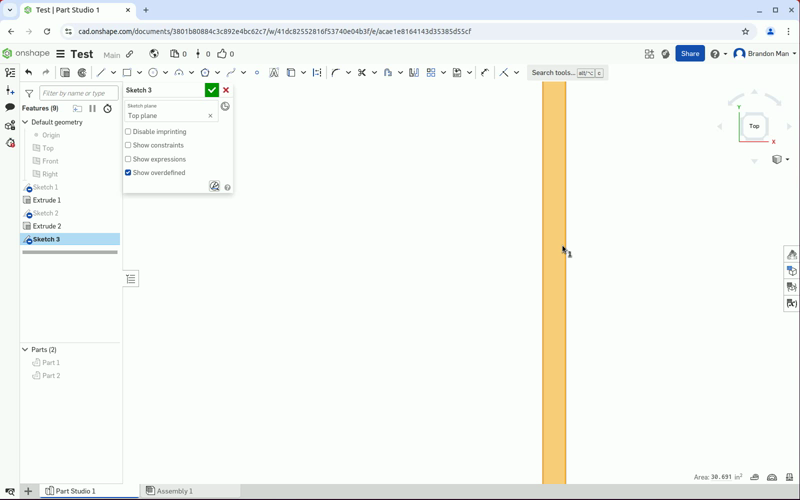
scroll(-6)
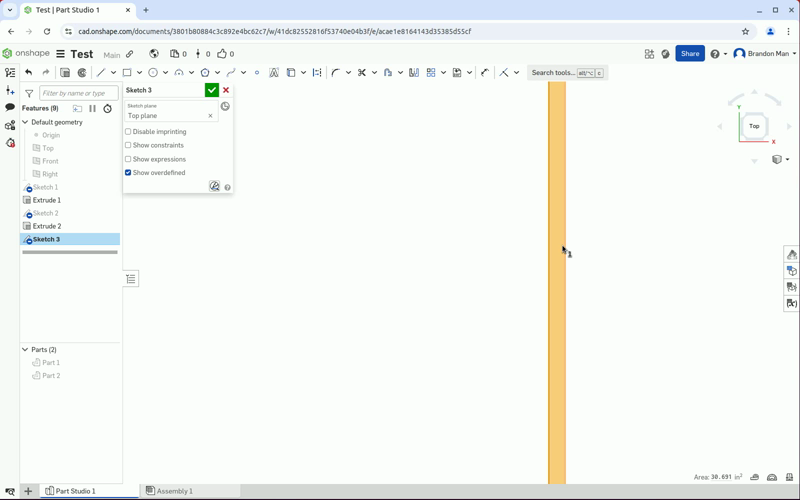
scroll(-6)
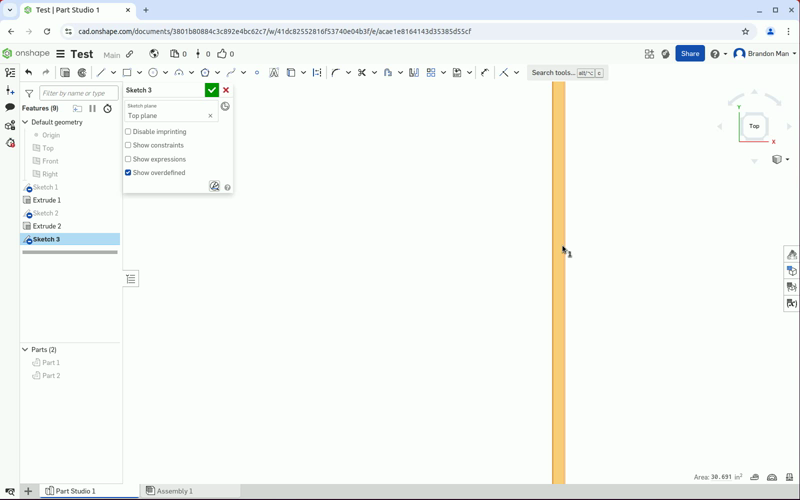
scroll(-6)
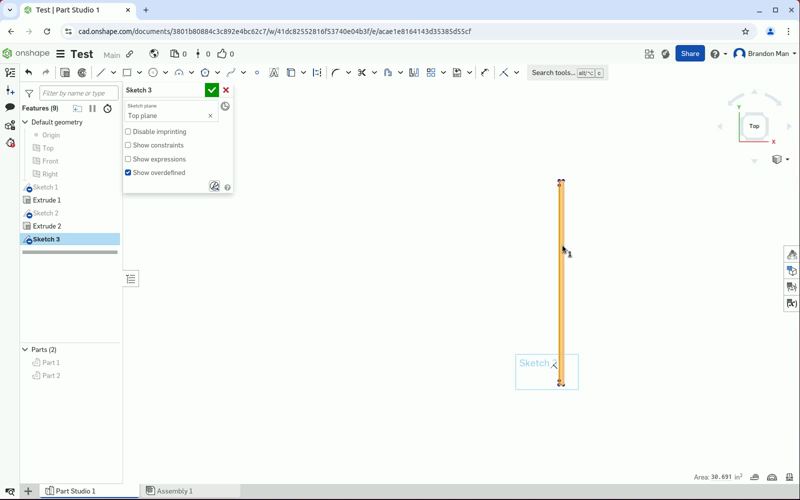
mouse_move(73, 352)
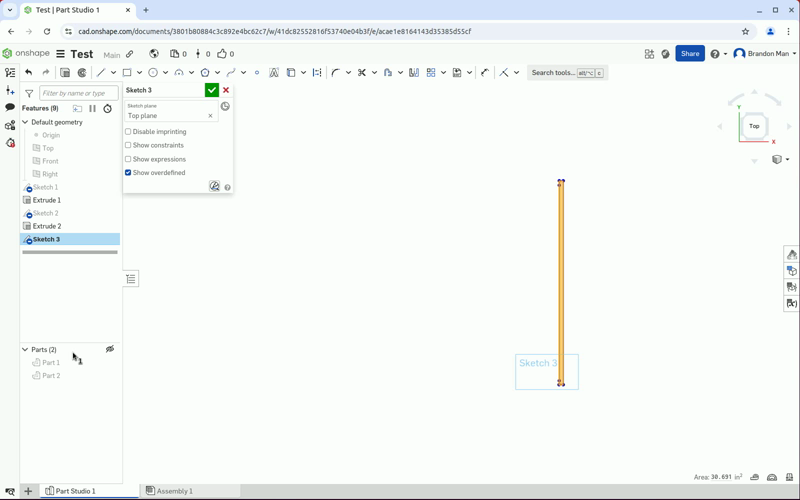
key(shift+y)
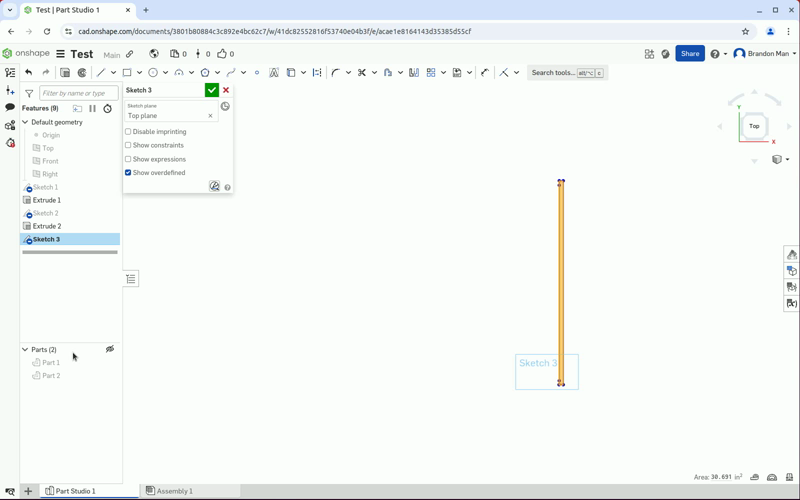
key(shift+e)
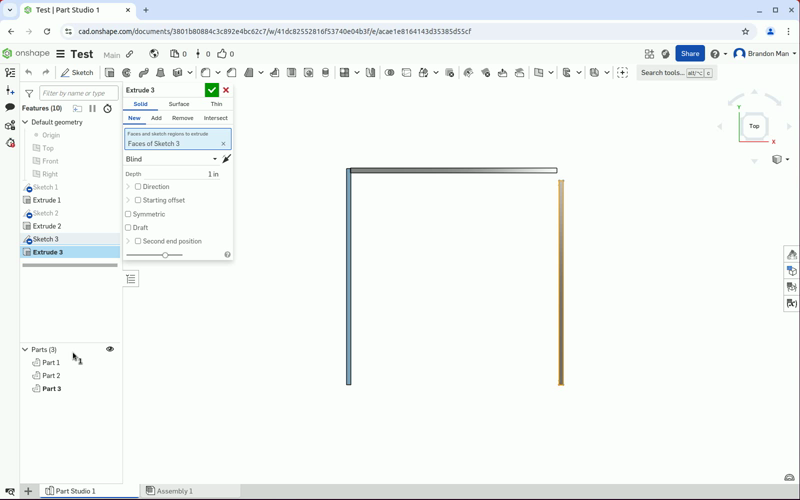
mouse_move(143, 106)
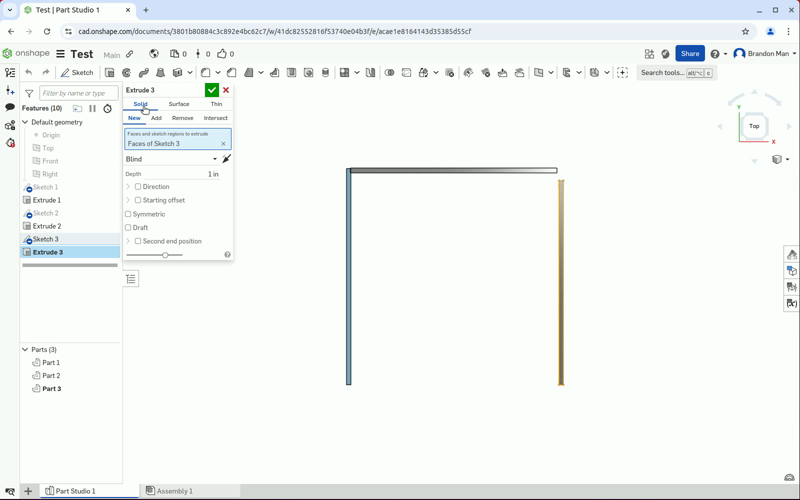
click(143, 106)
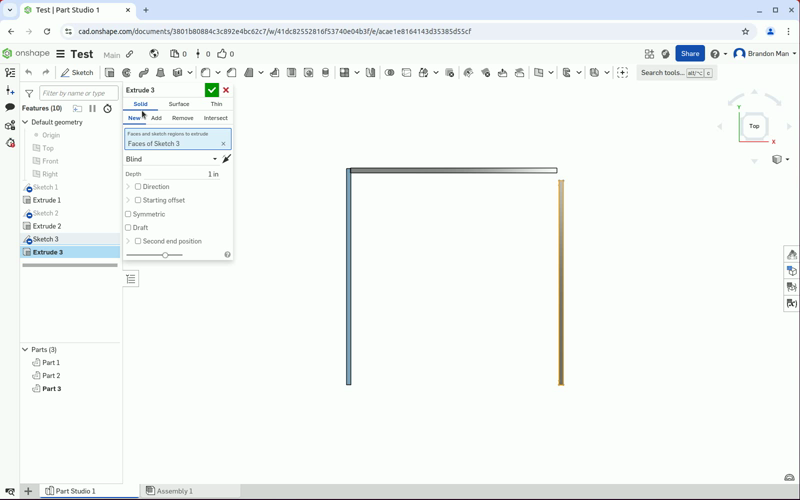
mouse_move(137, 120)
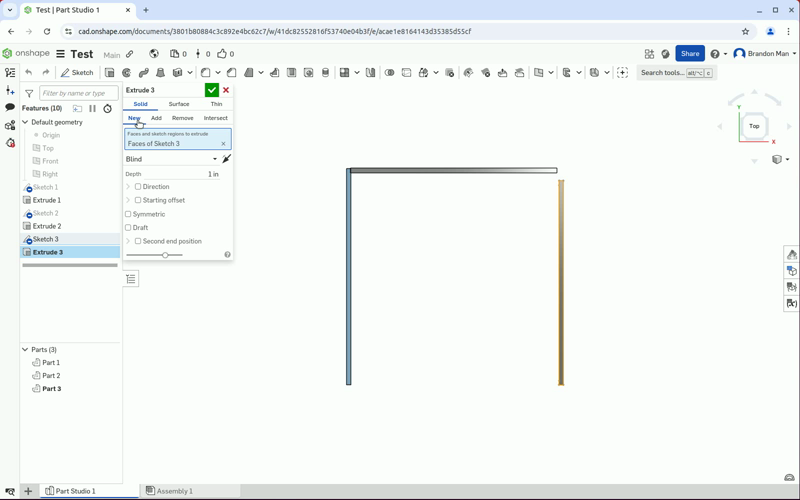
click(137, 120)
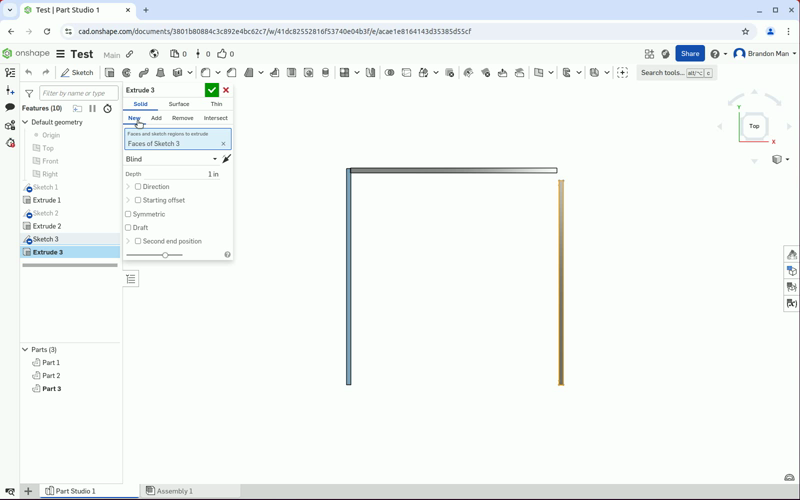
key(tab, 4)
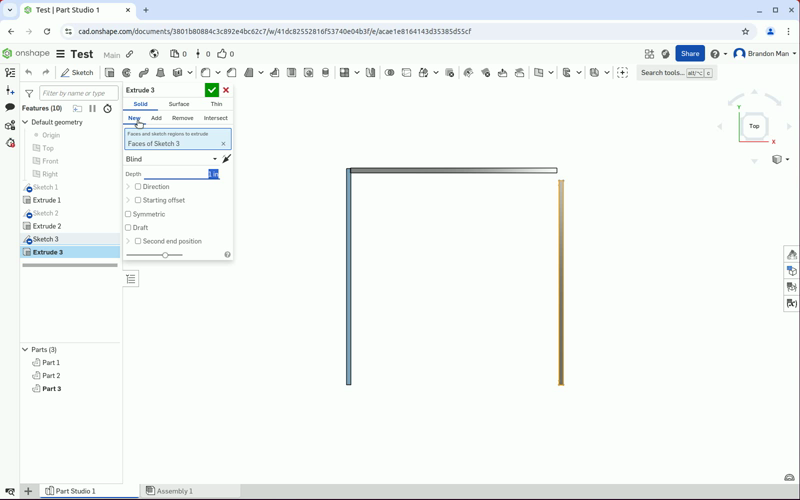
text(5.296)
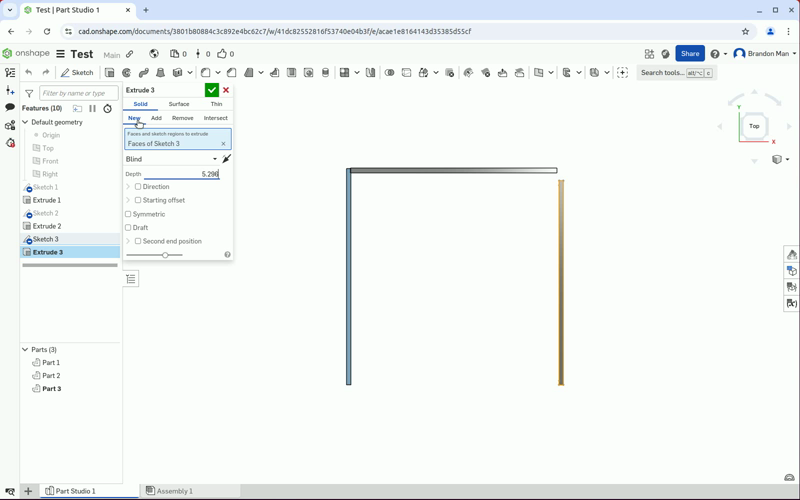
key(enter)
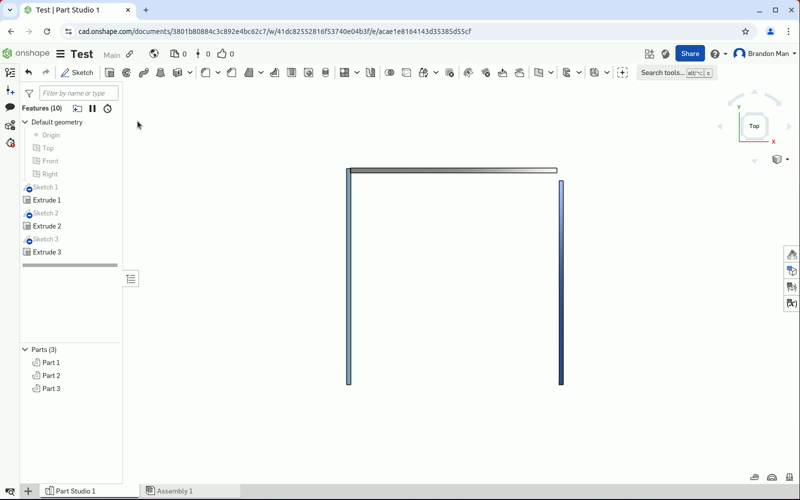
key(shift+h)
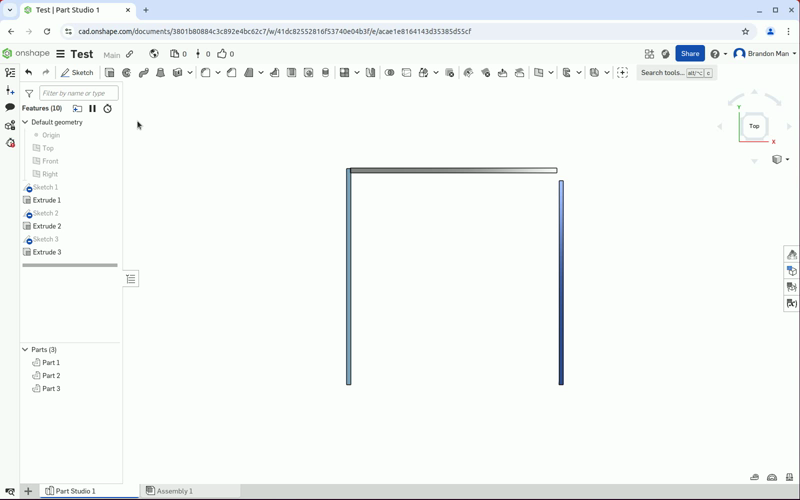
key(shift+h)
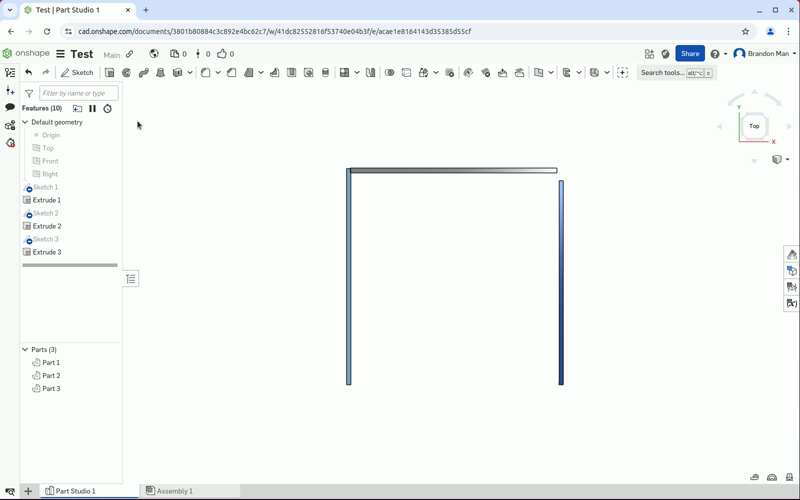
mouse_move(73, 189)
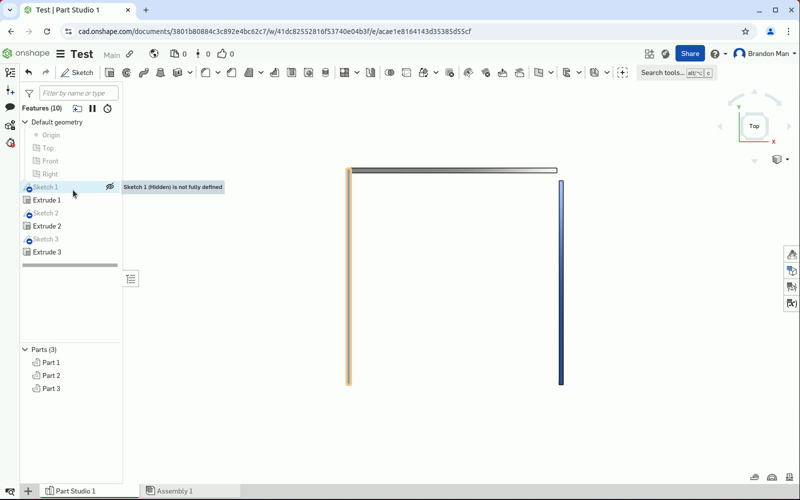
click(73, 189)
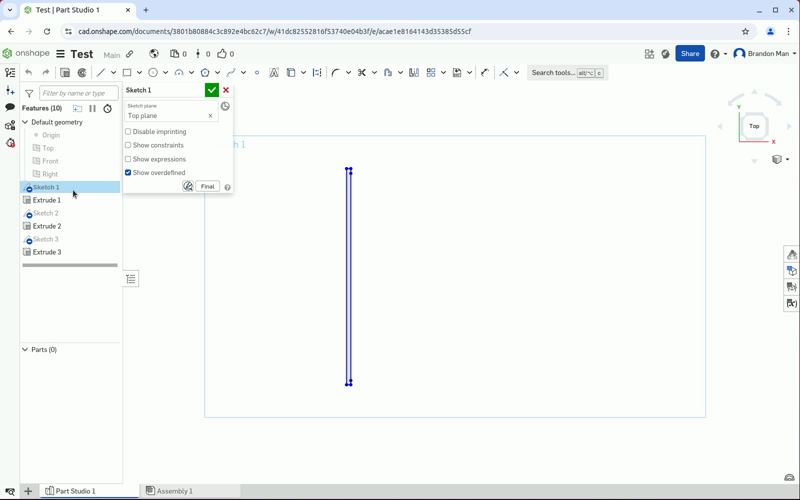
mouse_move(229, 92)
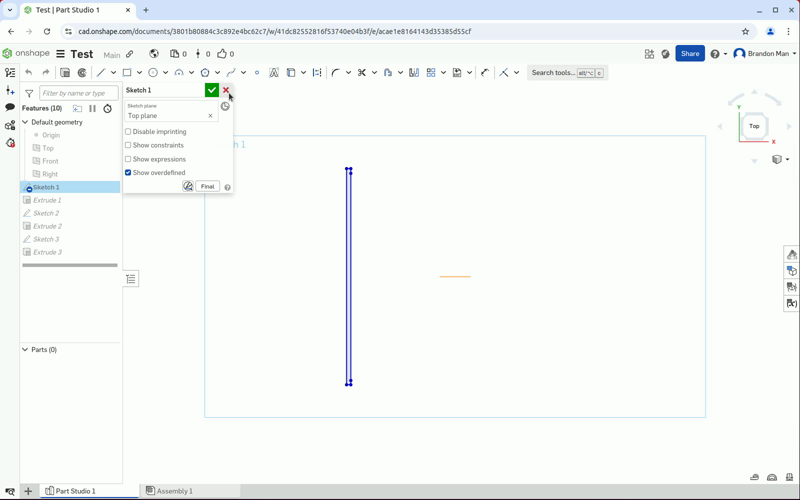
click(229, 92)
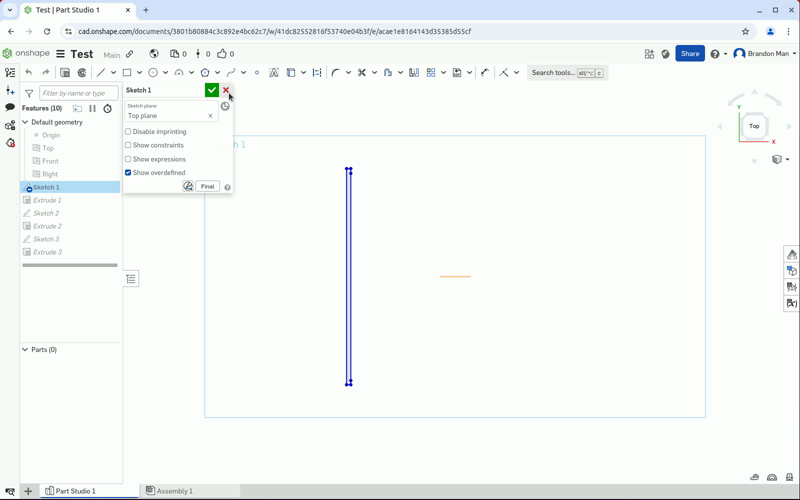
key(shift+s)
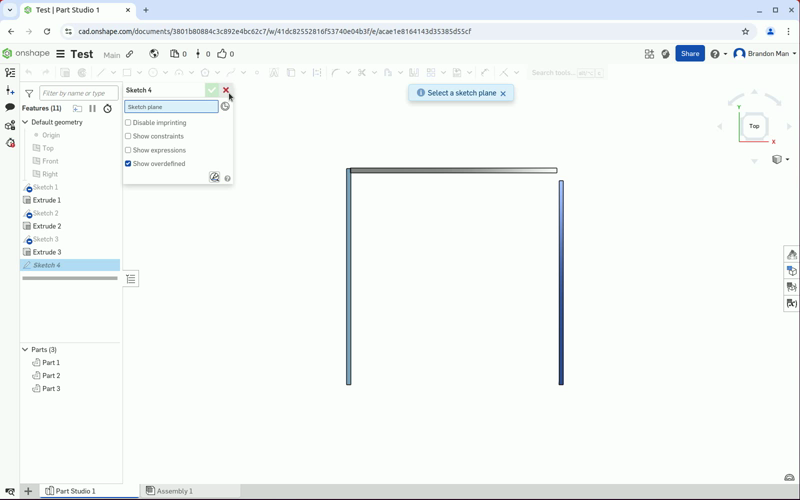
mouse_move(73, 150)
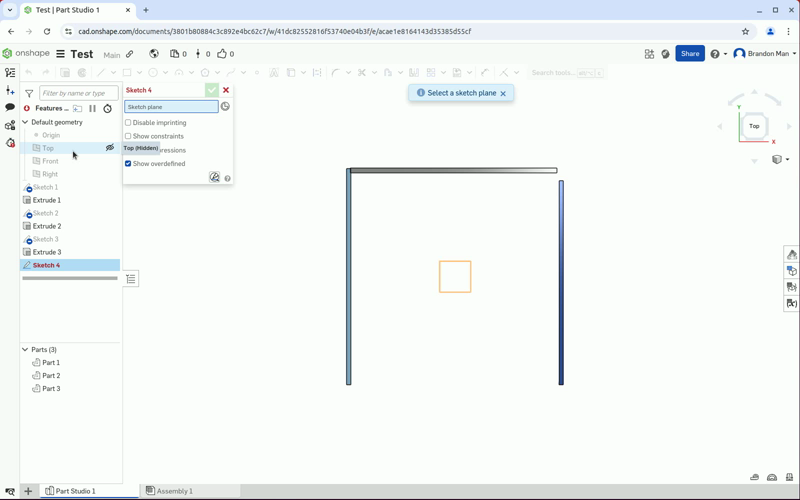
click(73, 150)
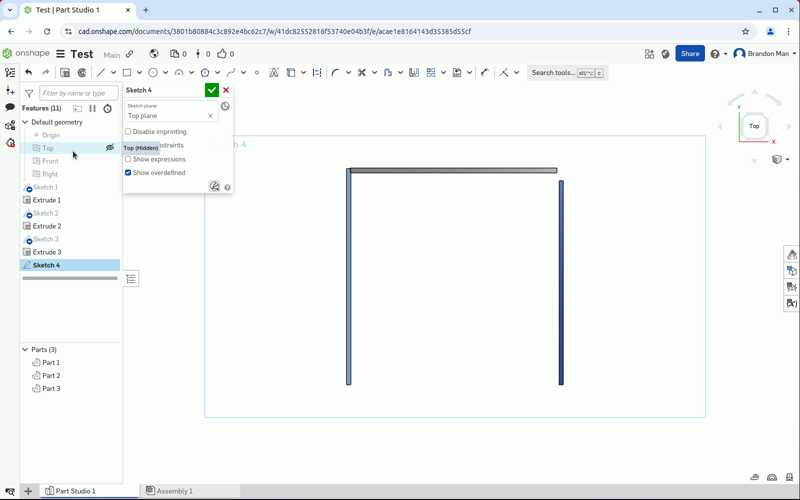
mouse_move(73, 352)
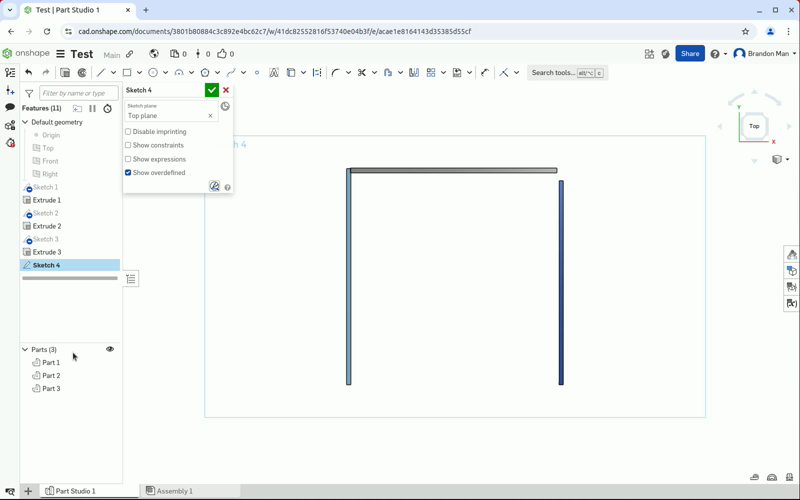
key(y)
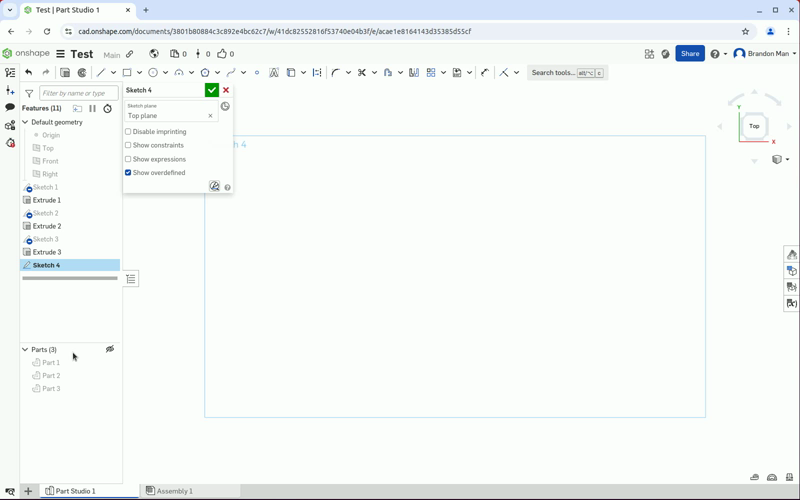
key(l)
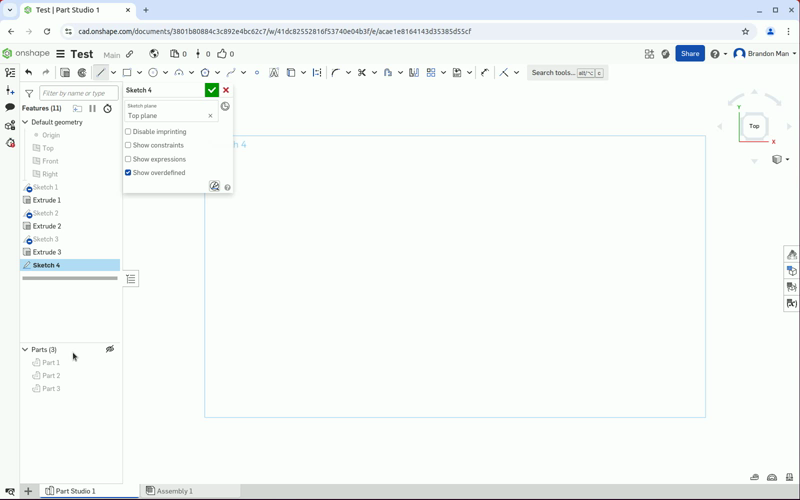
key_down(shift)
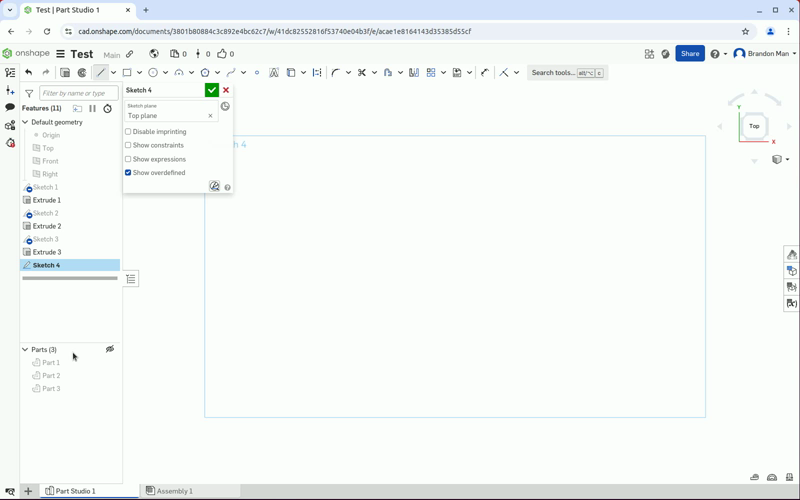
mouse_move(362, 384)
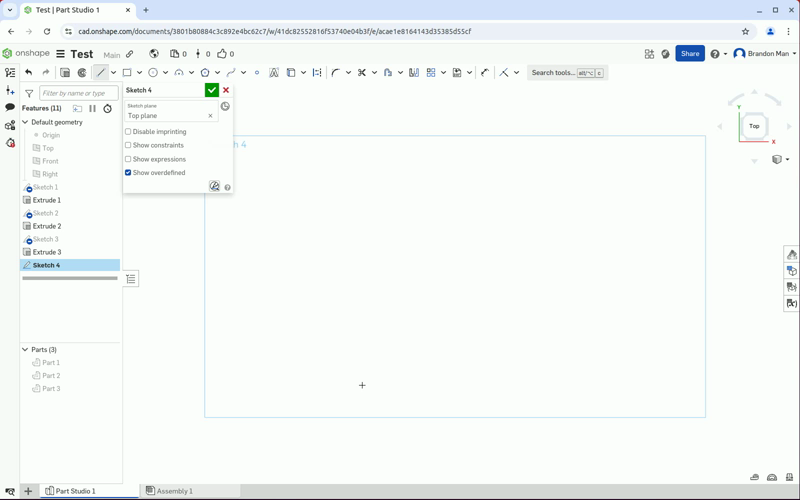
click(362, 384)
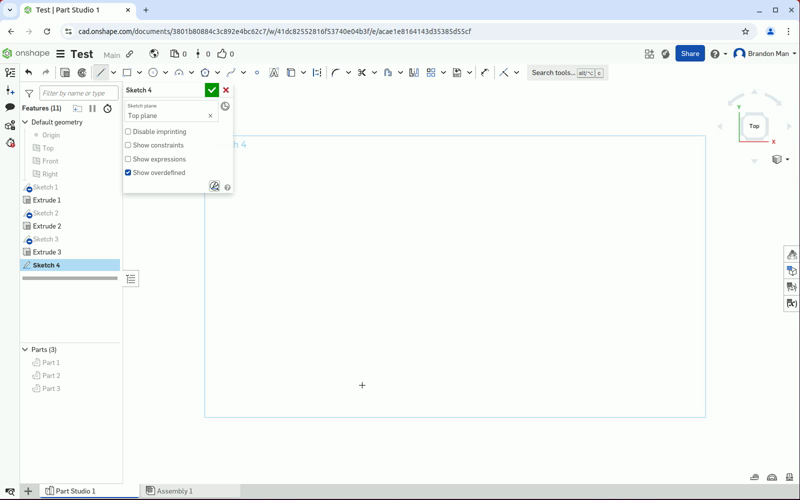
key_up(shift)
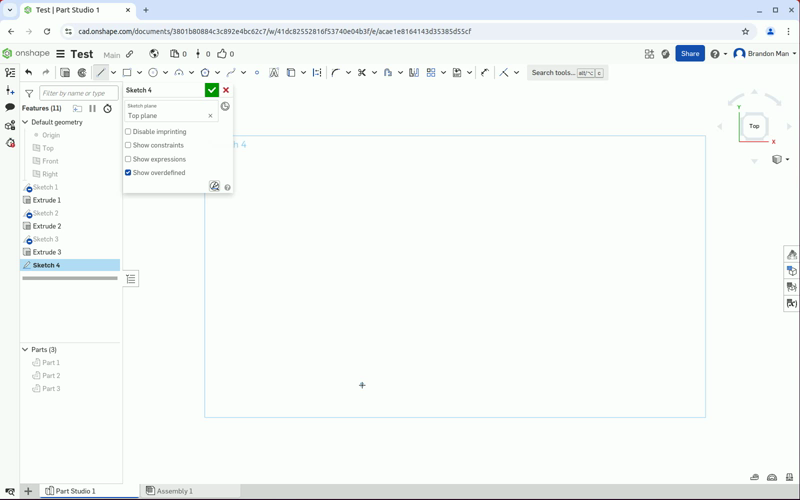
key_down(shift)
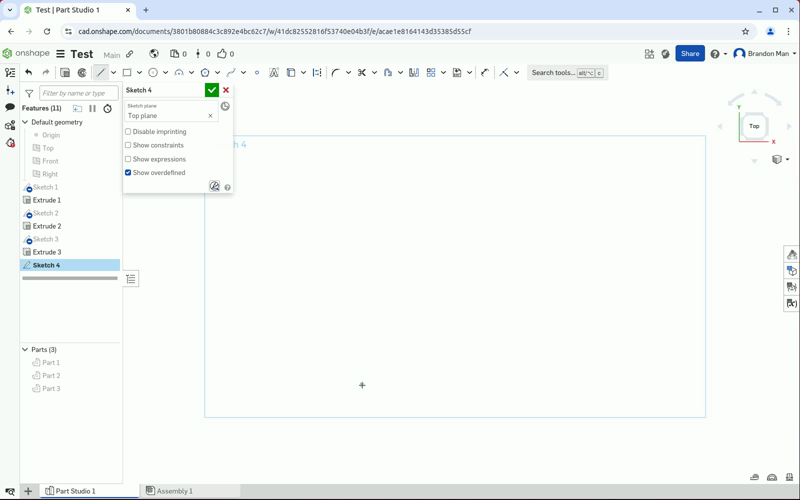
mouse_move(557, 384)
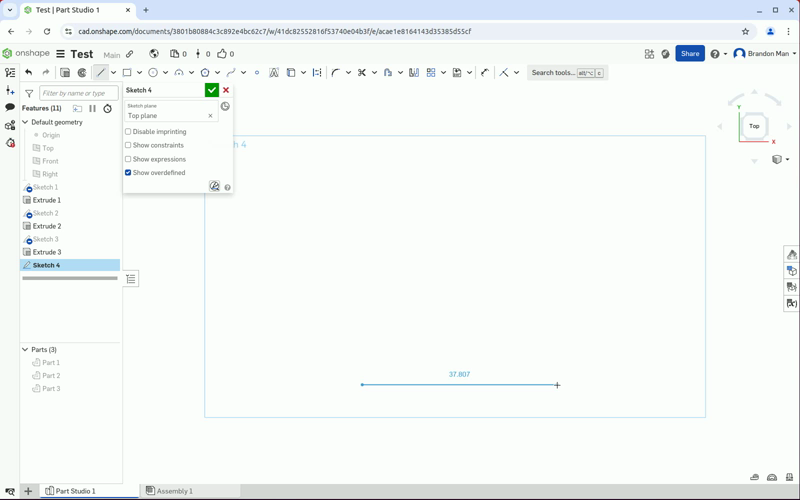
click(557, 384)
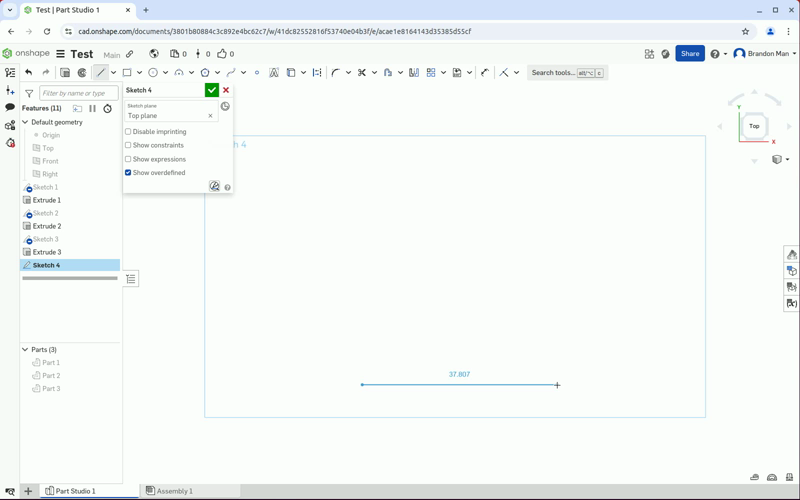
key_up(shift)
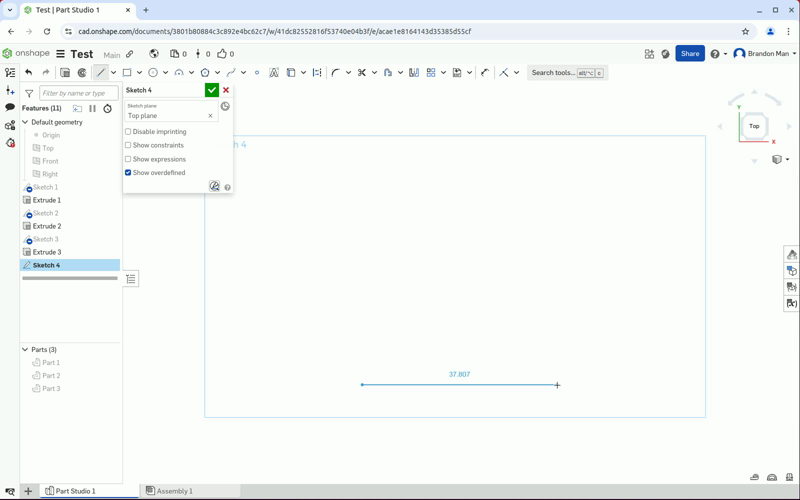
key_down(shift)
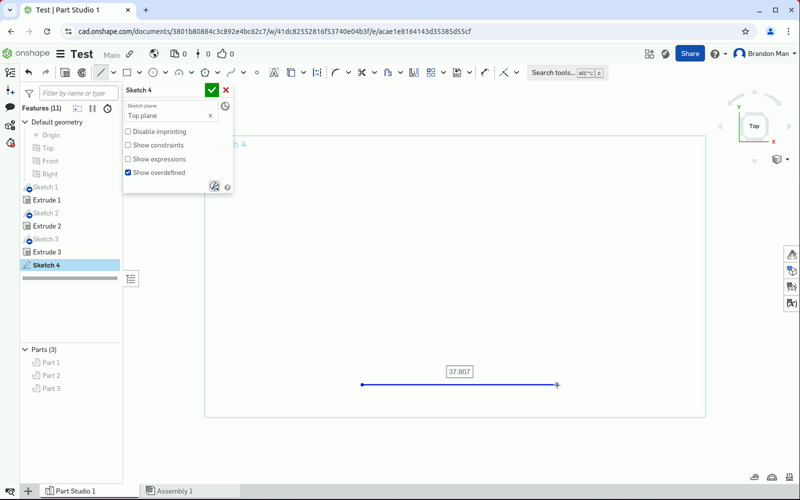
mouse_move(587, 384)
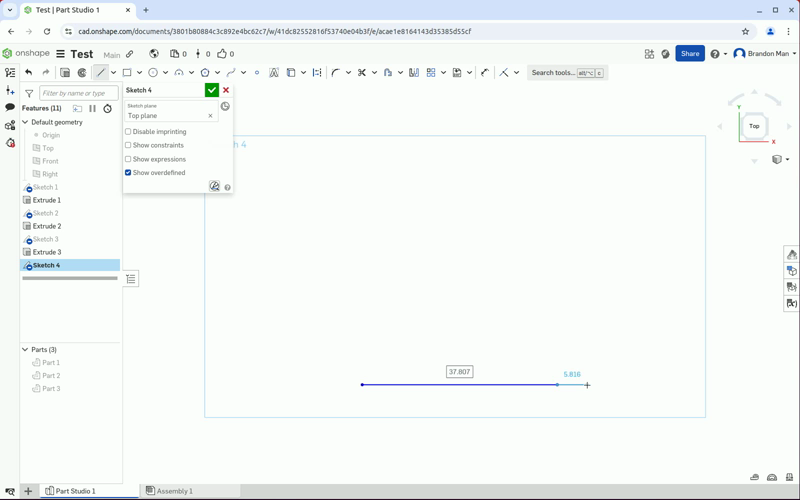
mouse_move(557, 380)
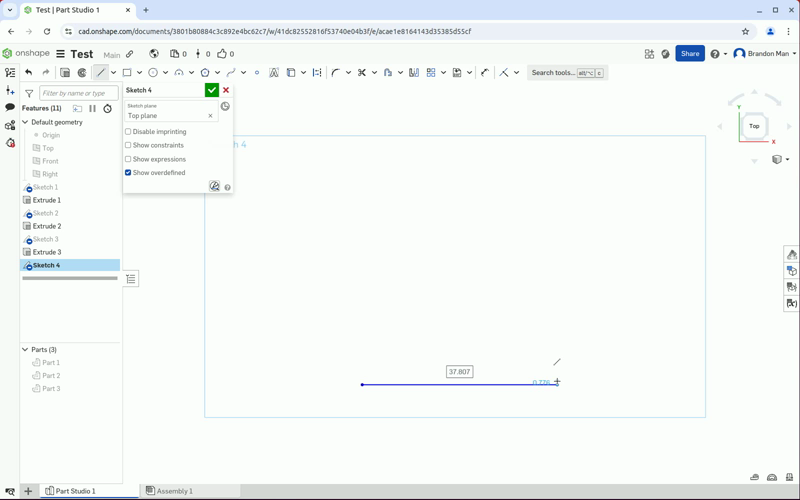
scroll(6)
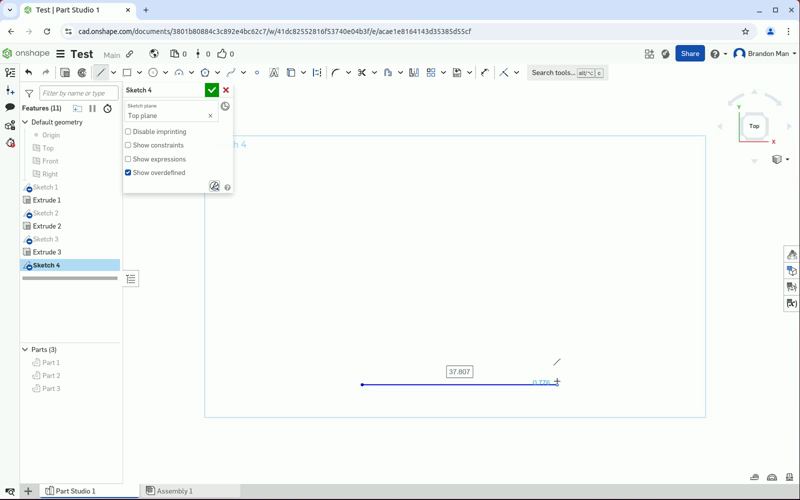
scroll(6)
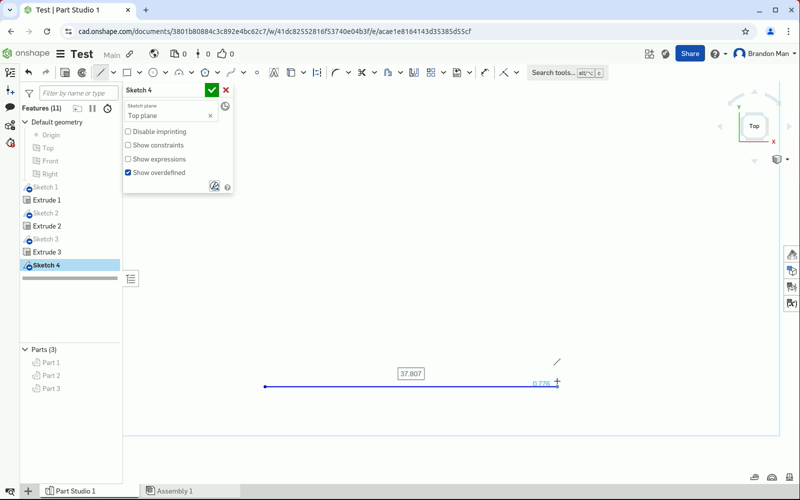
scroll(6)
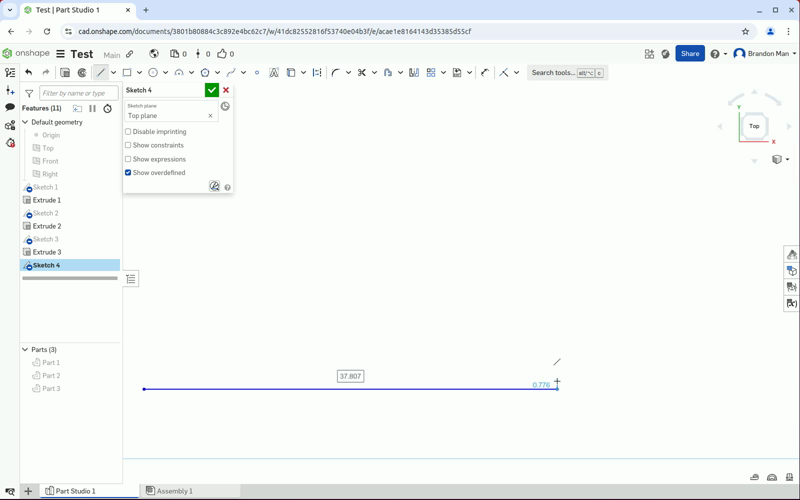
scroll(6)
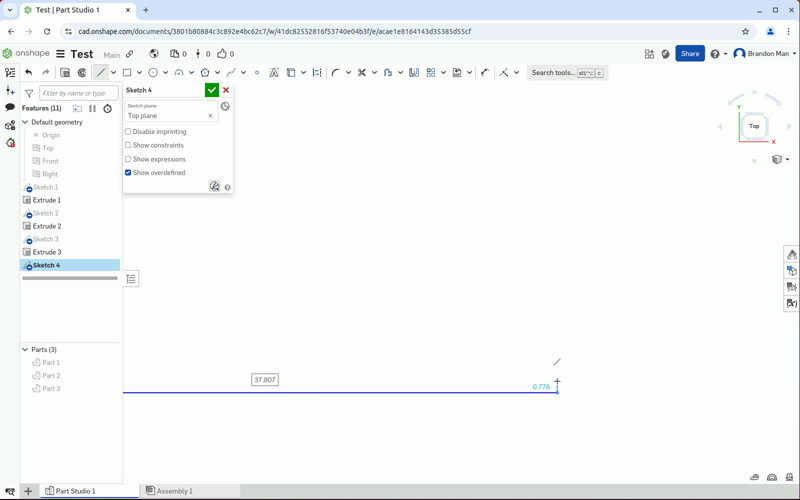
scroll(6)
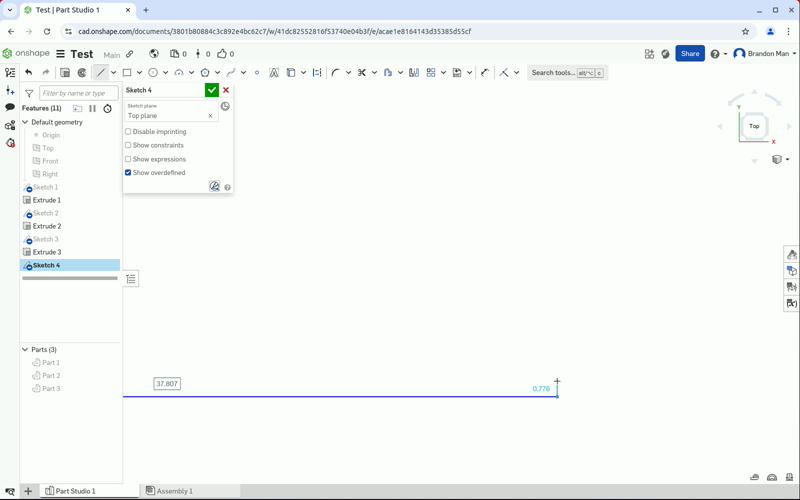
scroll(6)
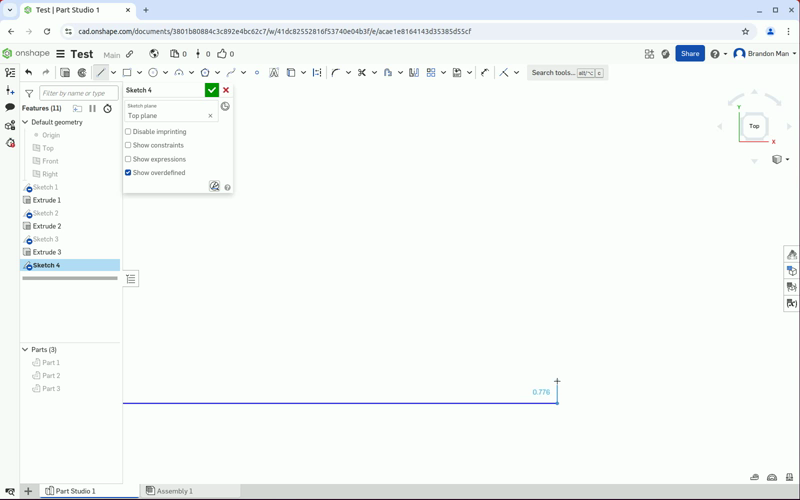
scroll(6)
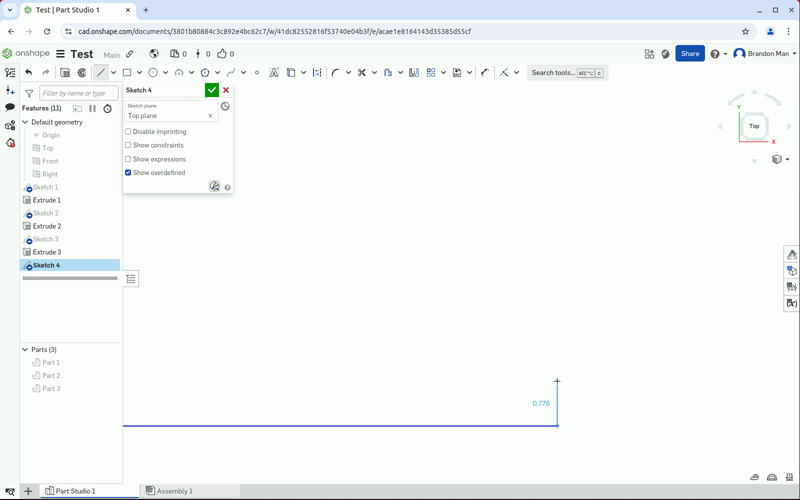
click(557, 380)
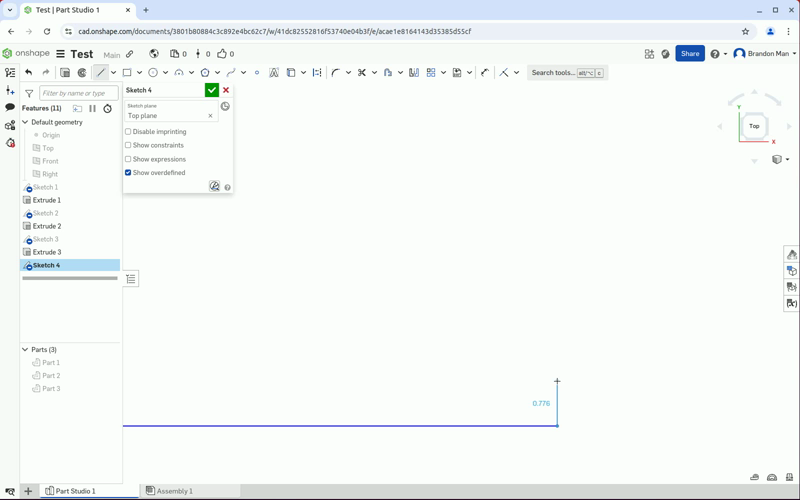
scroll(-6)
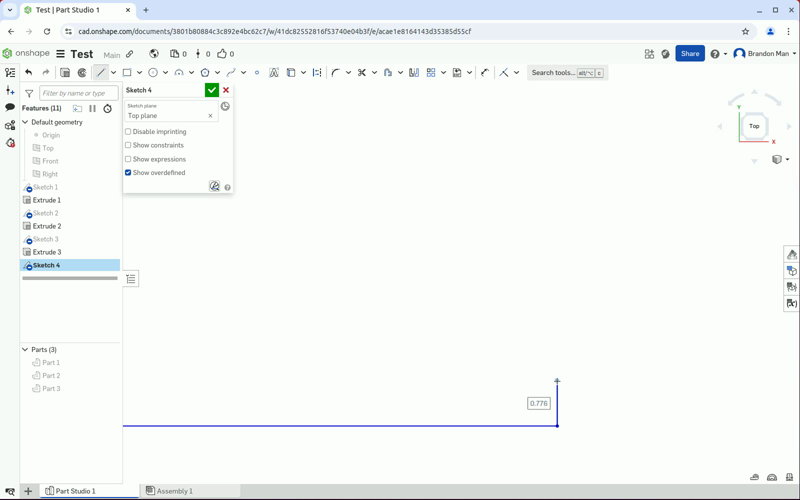
scroll(-6)
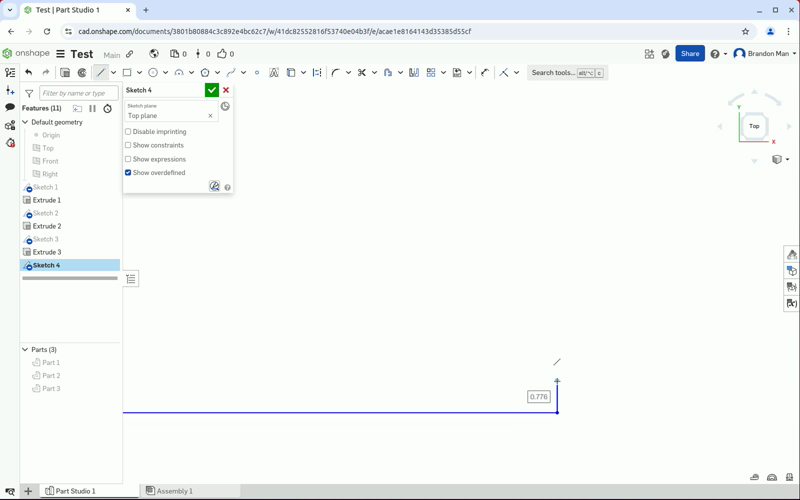
scroll(-6)
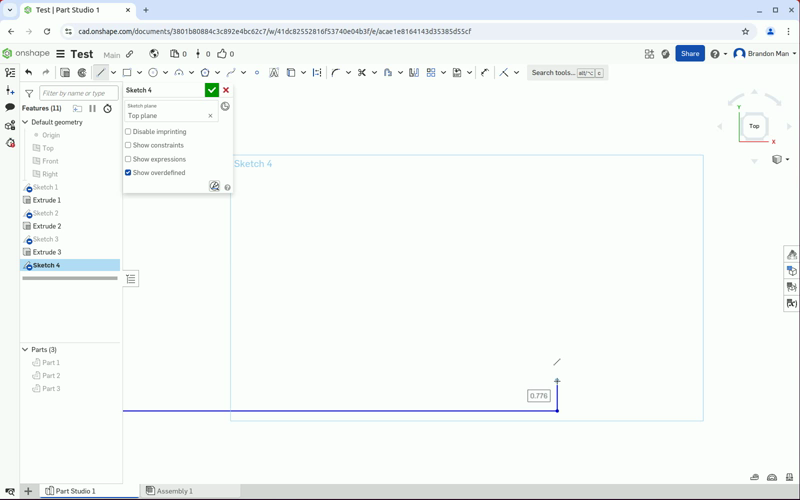
scroll(-6)
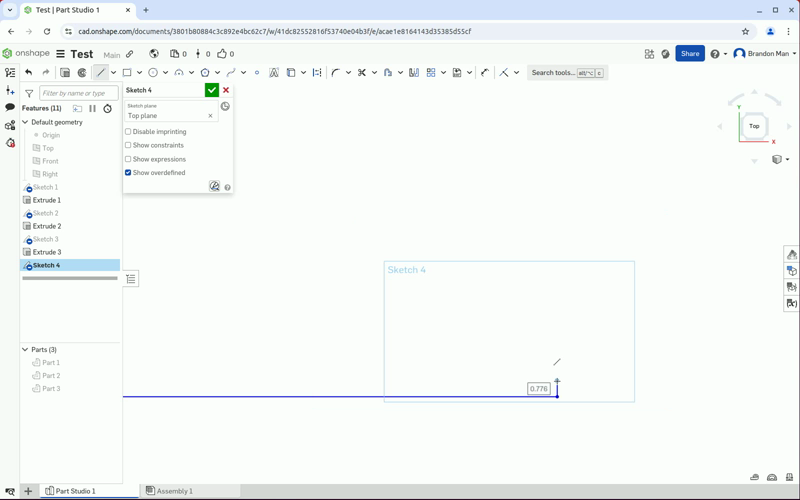
scroll(-6)
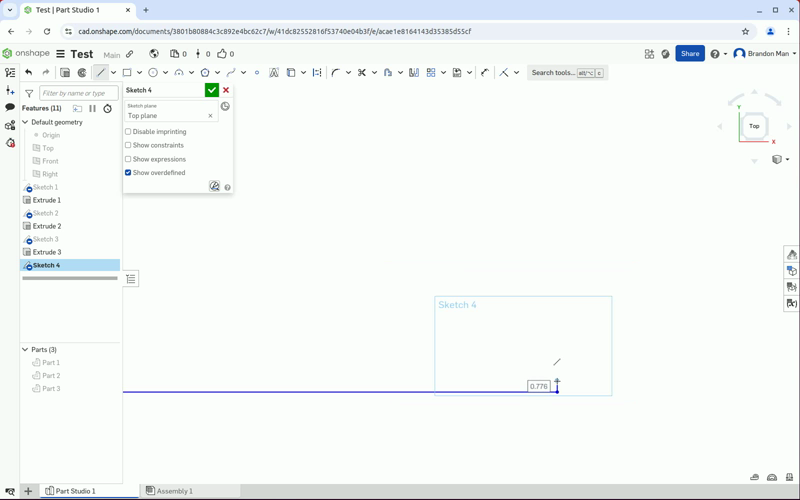
scroll(-6)
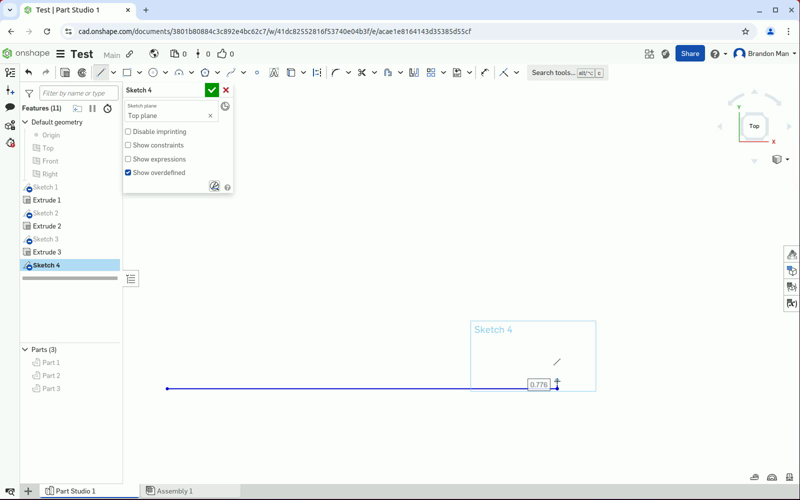
scroll(-6)
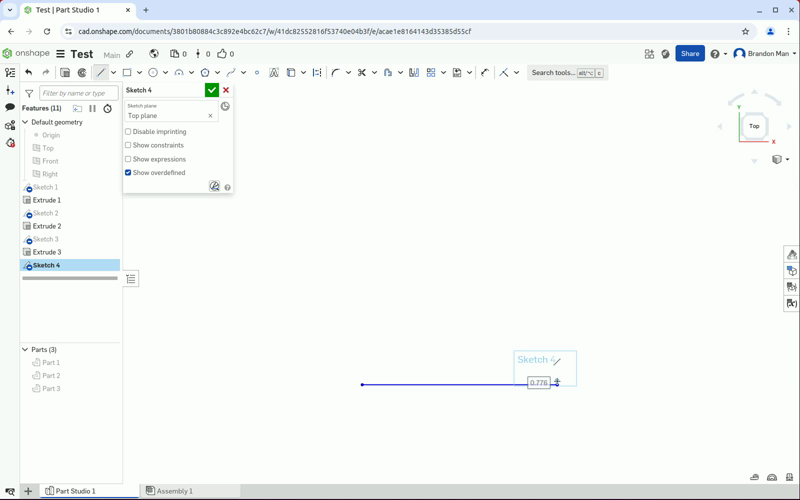
key_up(shift)
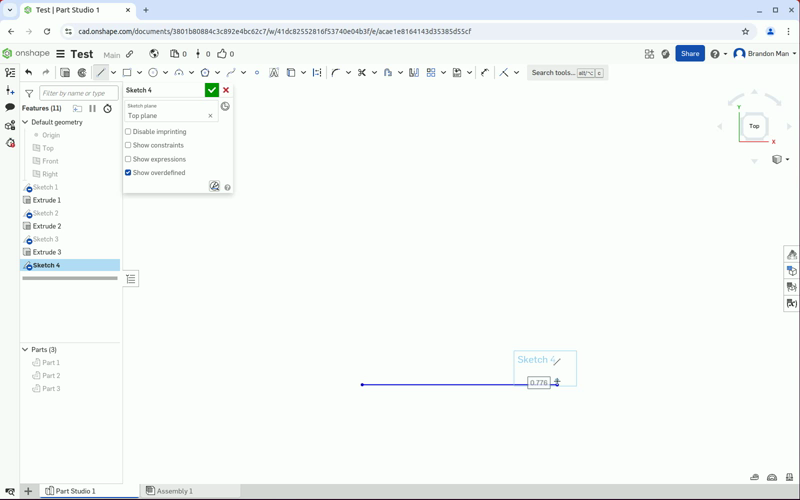
key_down(shift)
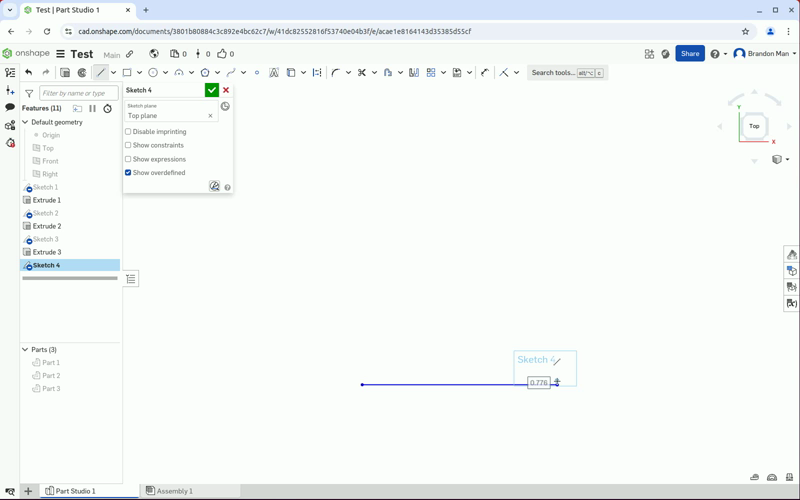
mouse_move(362, 380)
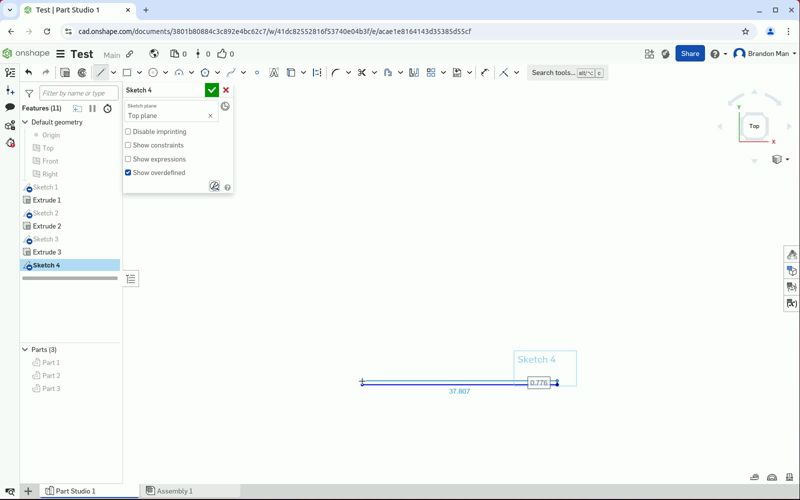
scroll(6)
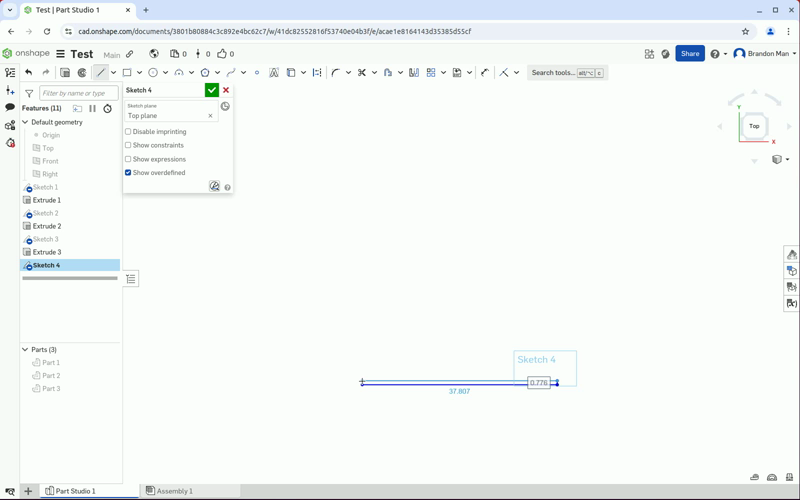
scroll(6)
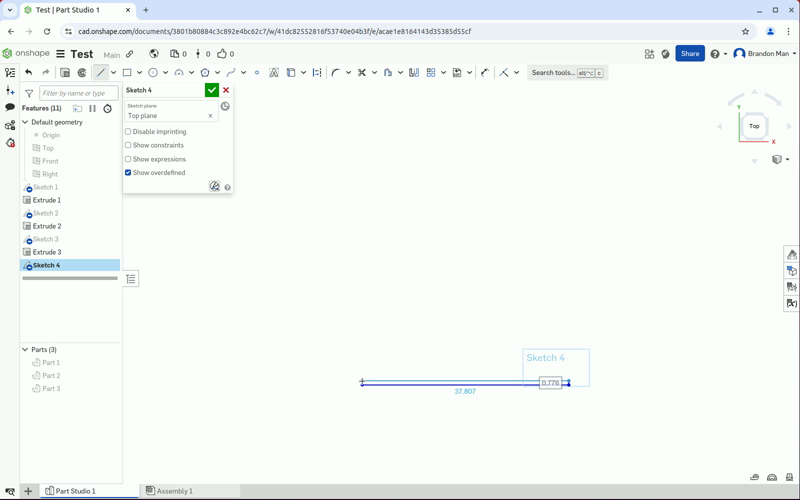
scroll(6)
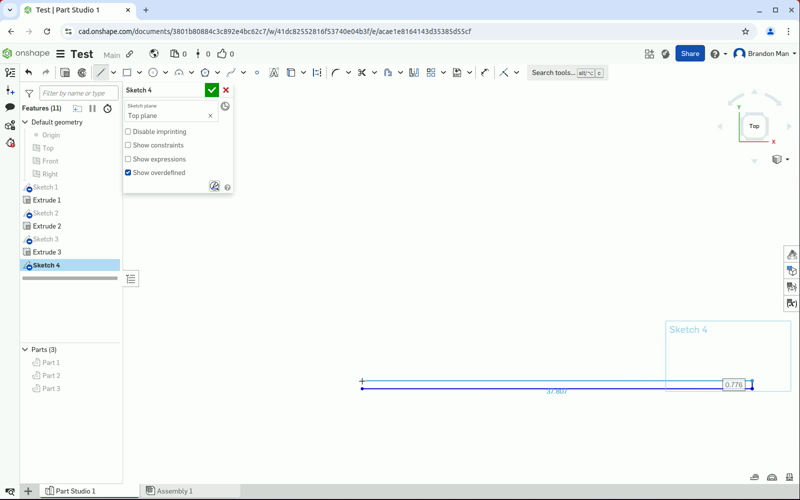
scroll(6)
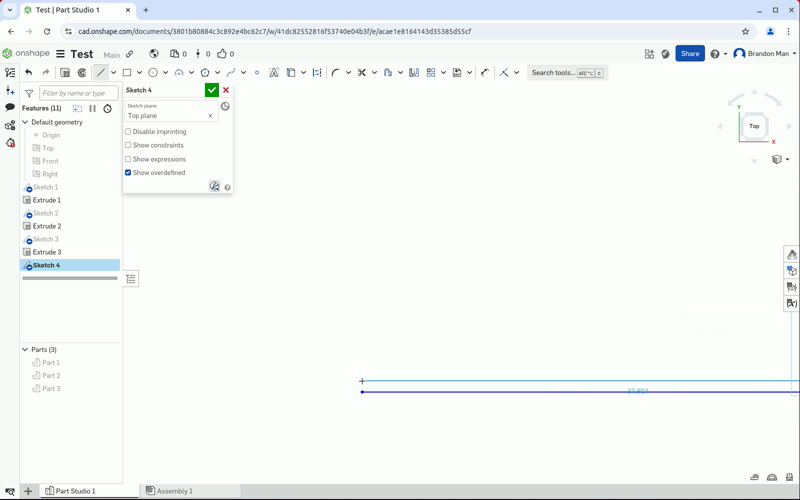
scroll(6)
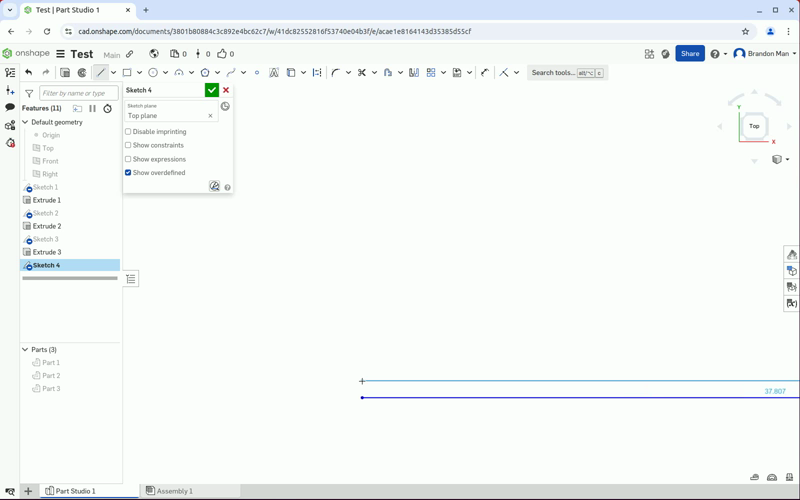
scroll(6)
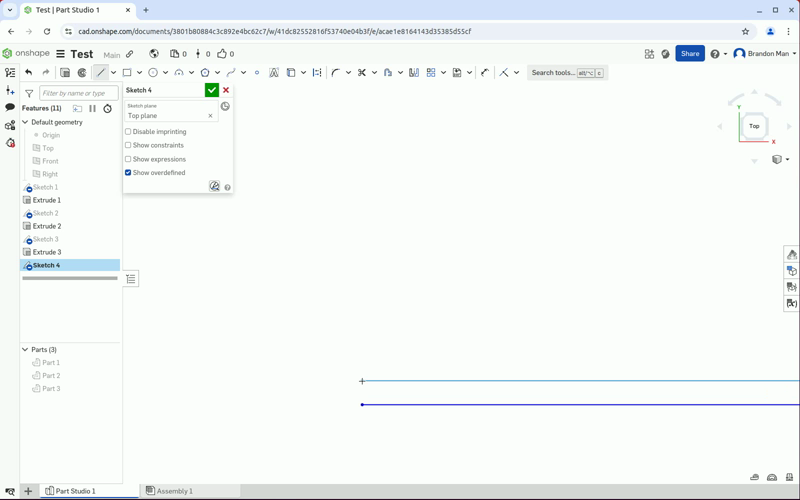
scroll(6)
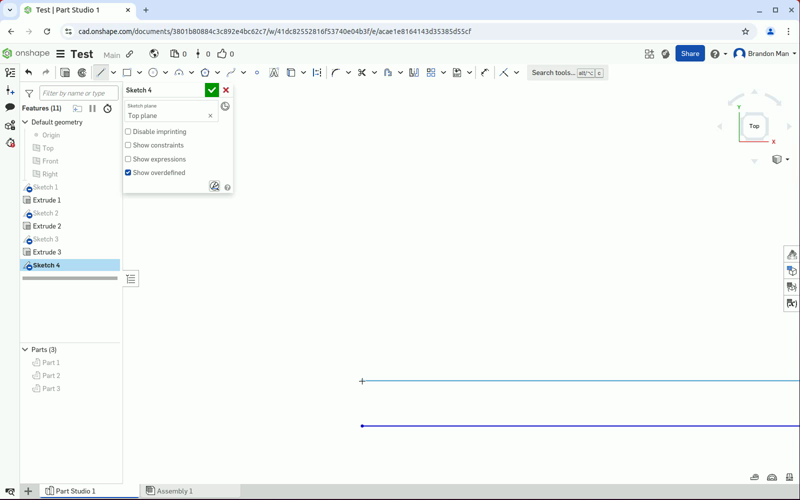
click(362, 380)
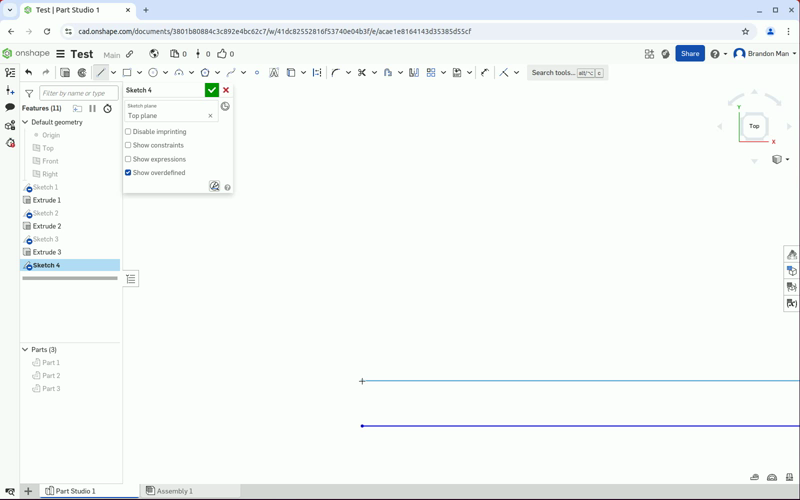
scroll(-6)
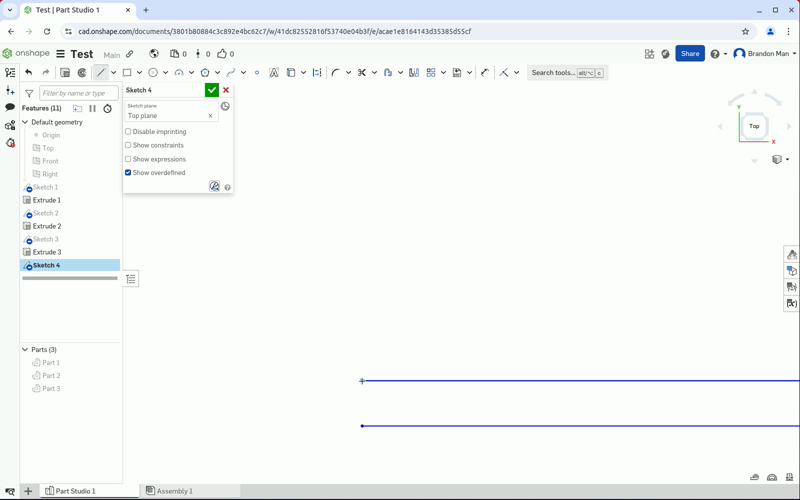
scroll(-6)
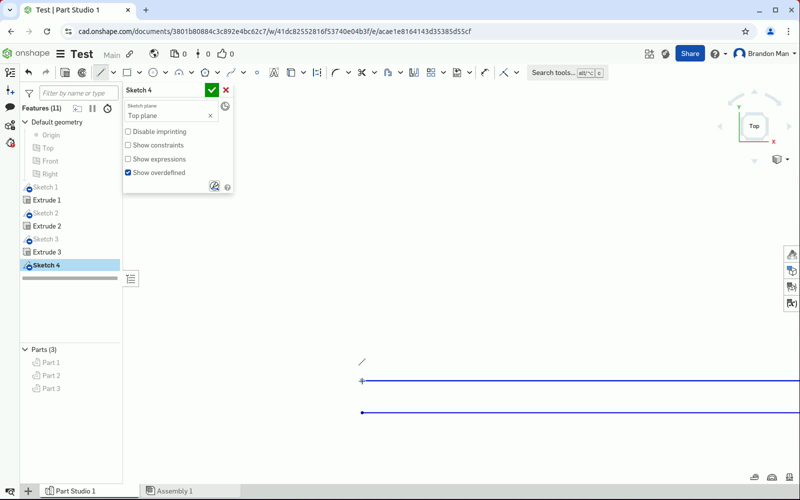
scroll(-6)
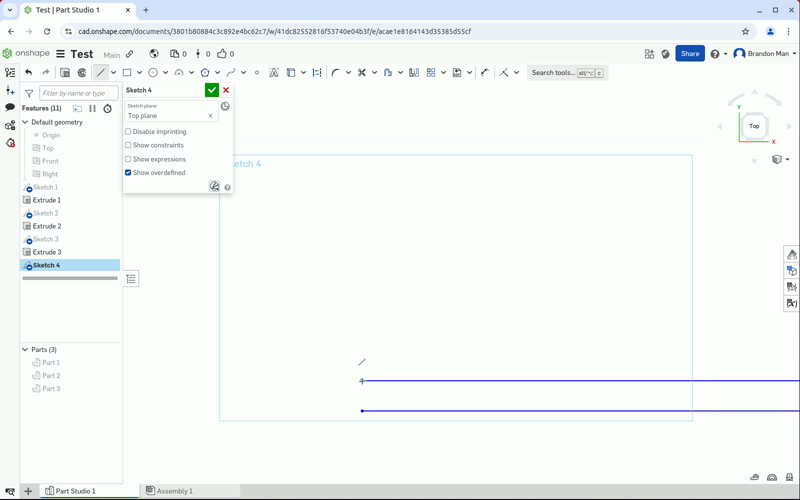
scroll(-6)
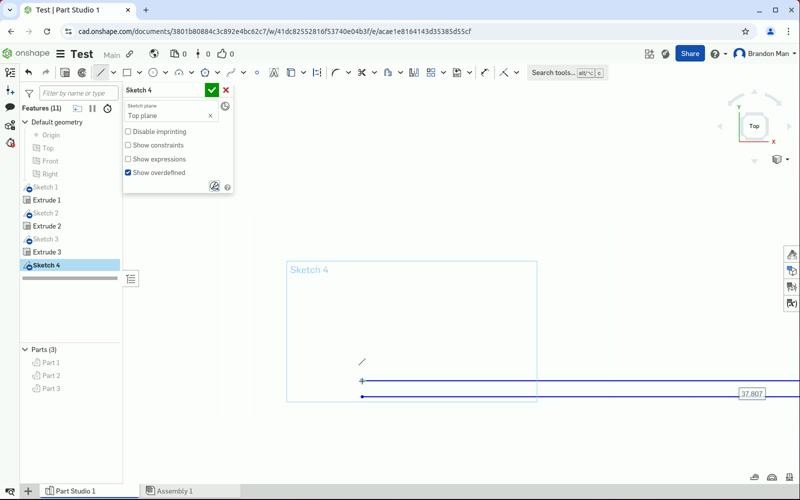
scroll(-6)
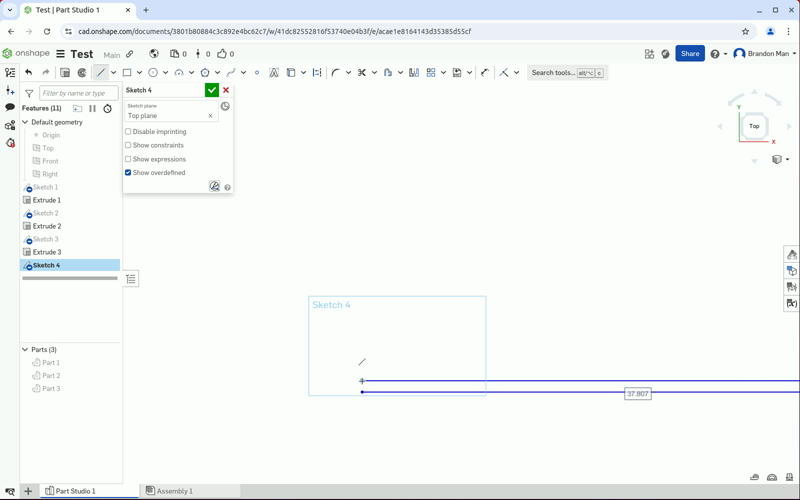
scroll(-6)
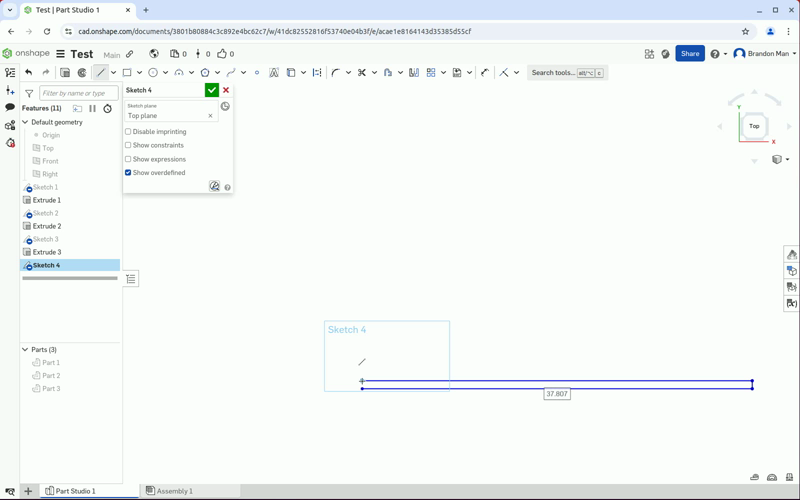
scroll(-6)
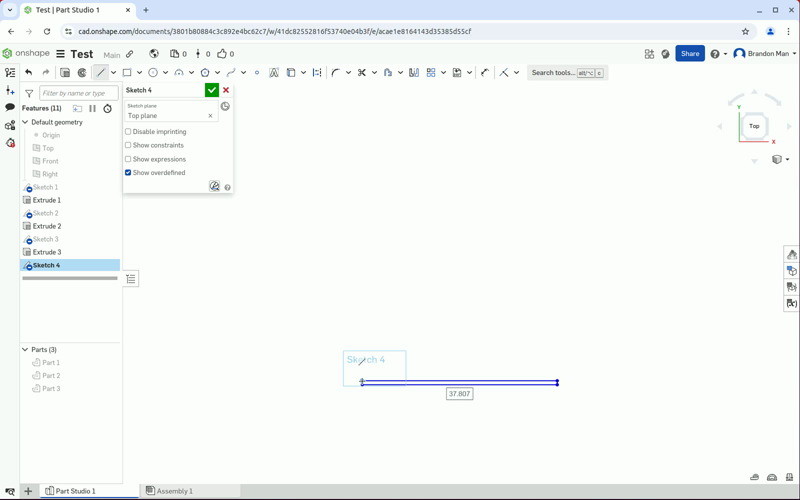
key_up(shift)
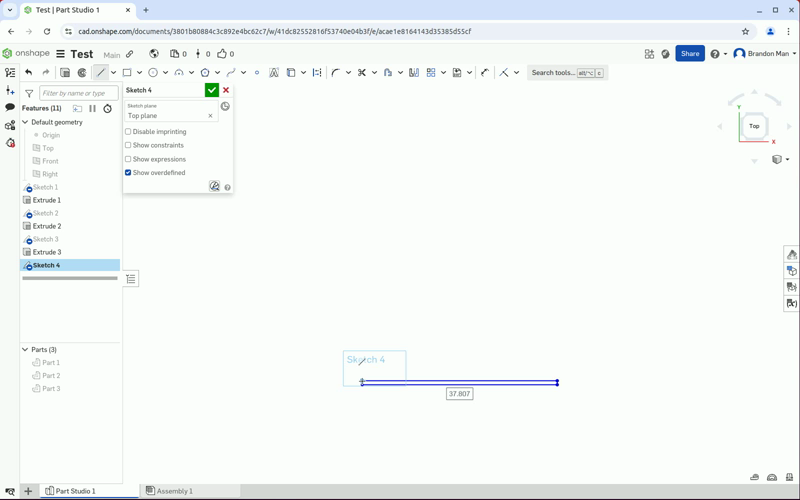
mouse_move(392, 380)
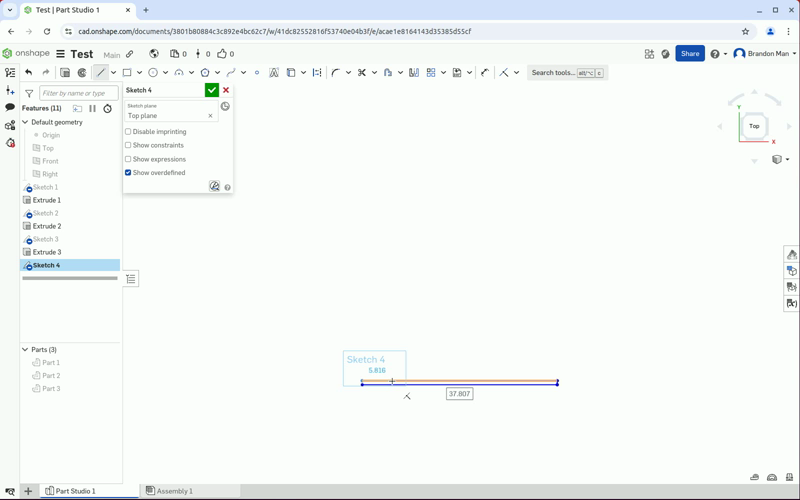
key_down(shift)
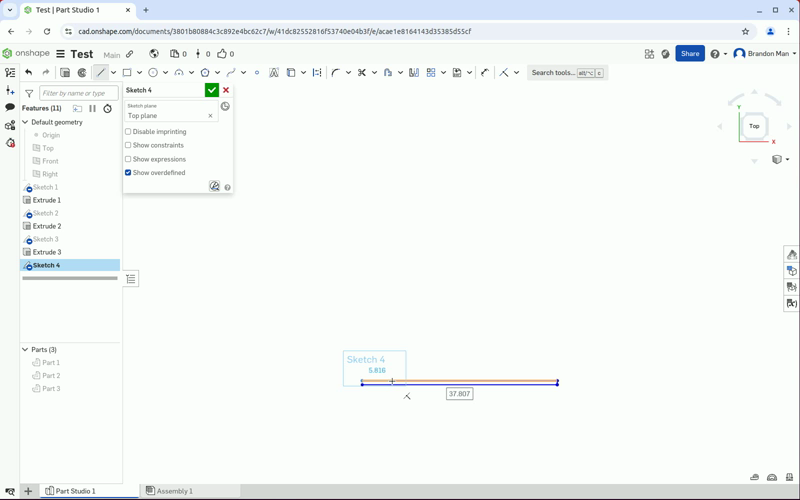
mouse_move(362, 384)
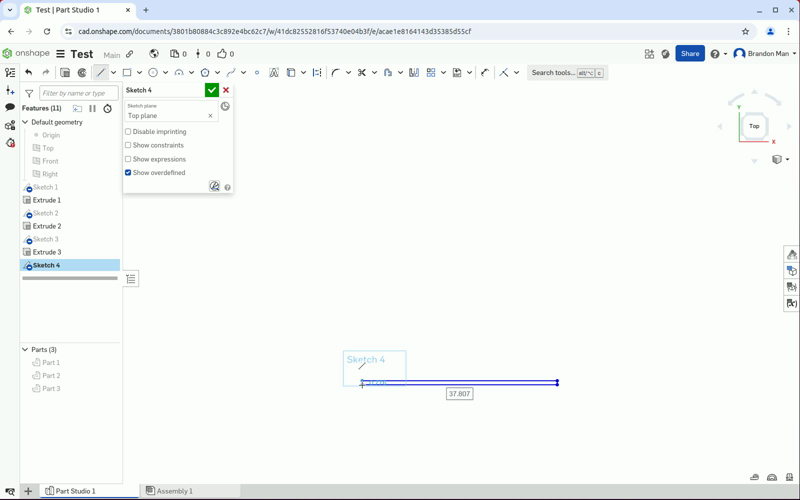
scroll(6)
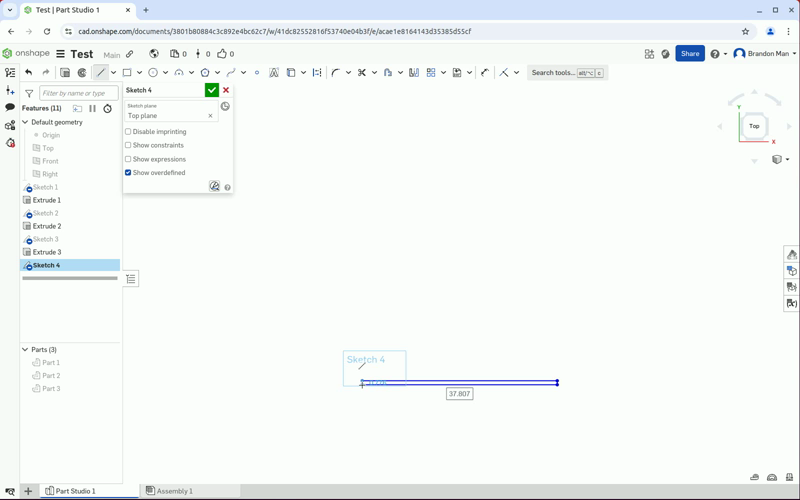
scroll(6)
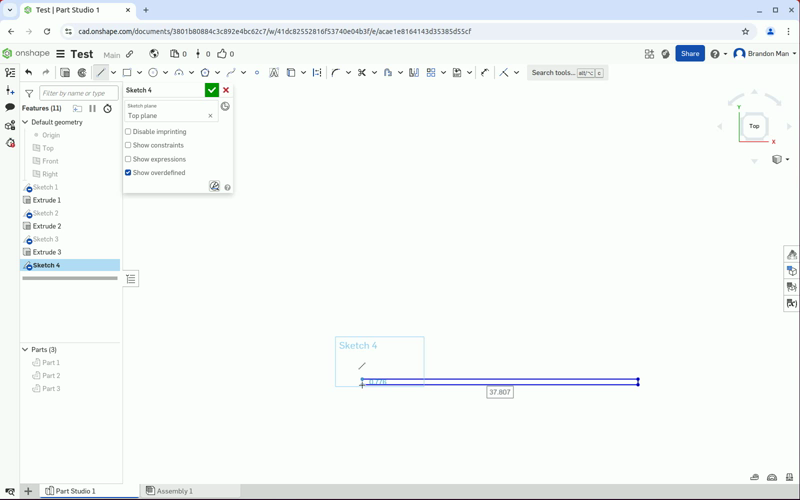
scroll(6)
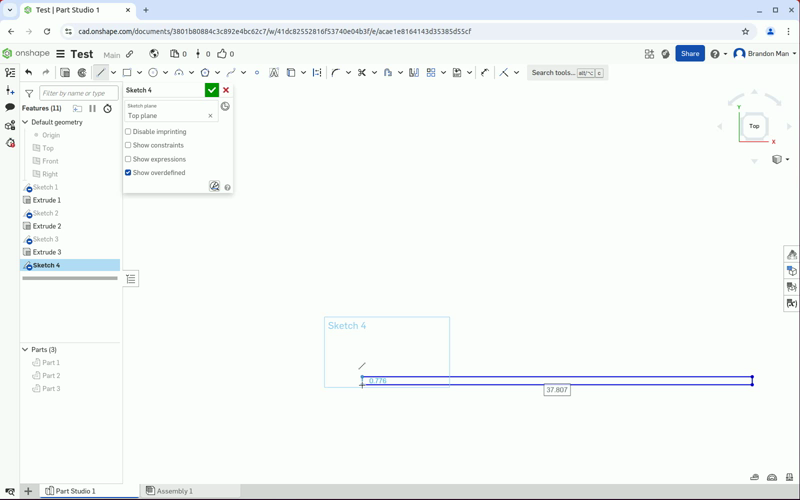
scroll(6)
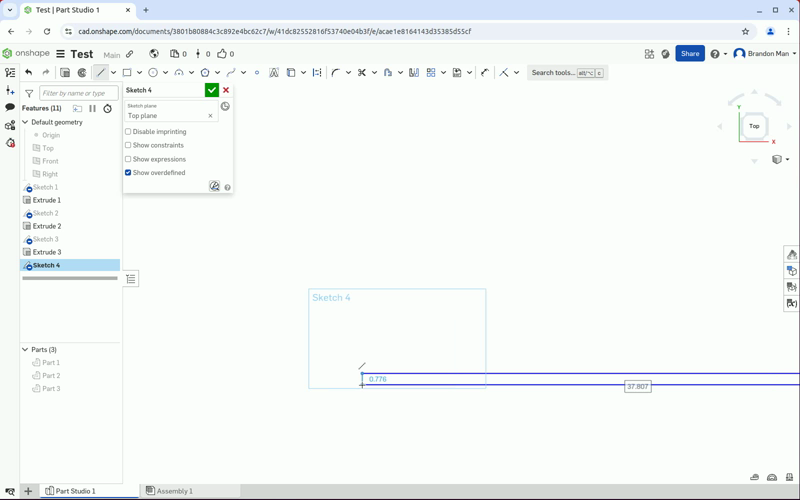
scroll(6)
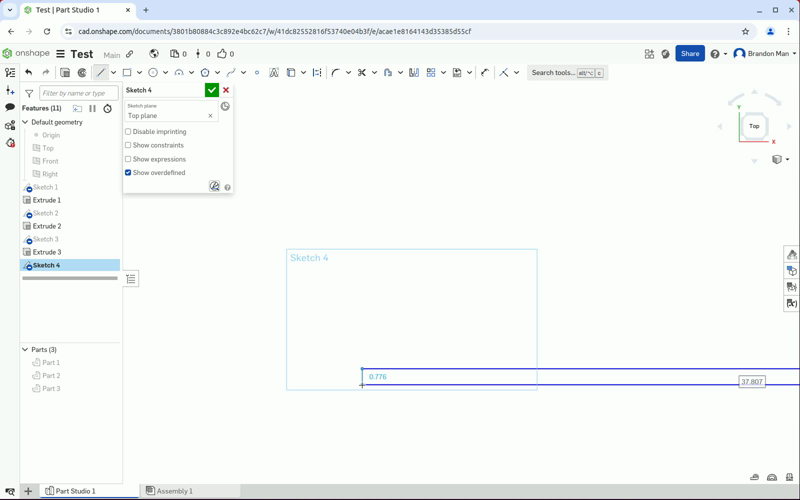
scroll(6)
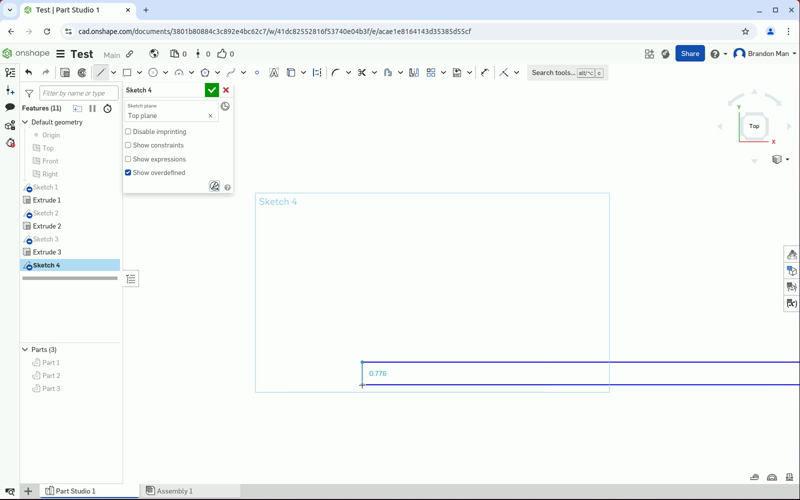
scroll(6)
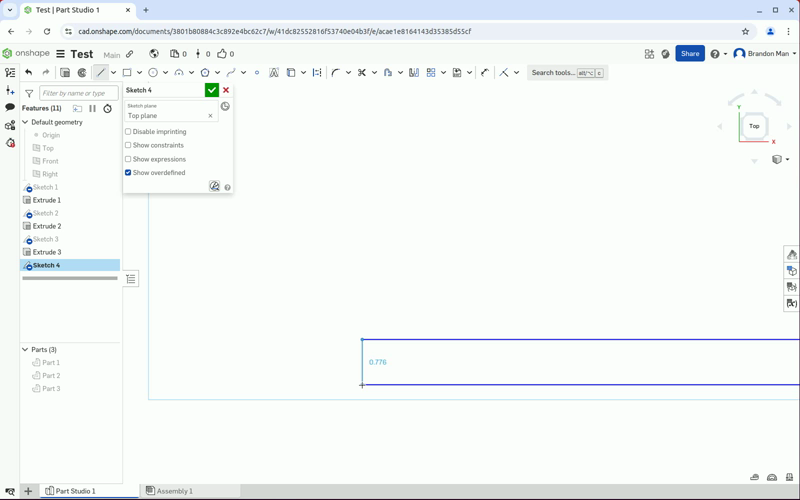
key_up(shift)
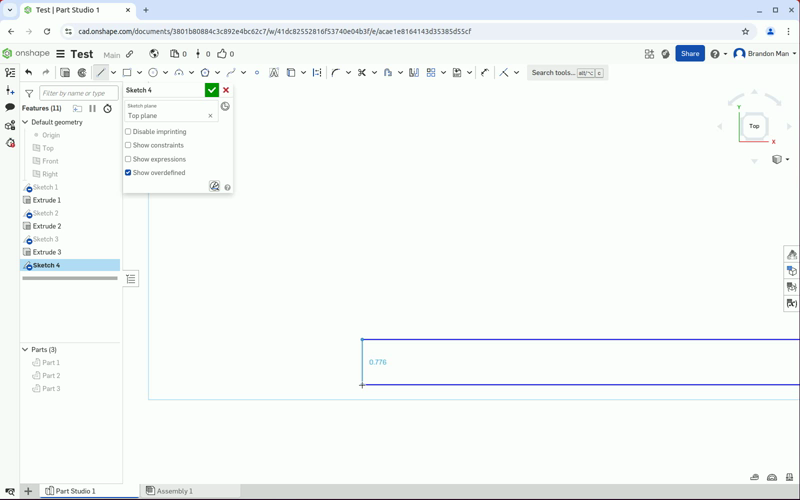
click(362, 384)
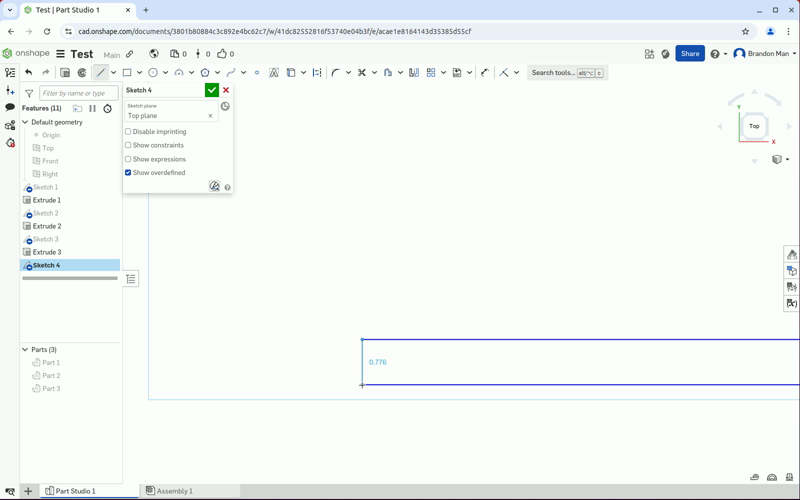
scroll(-6)
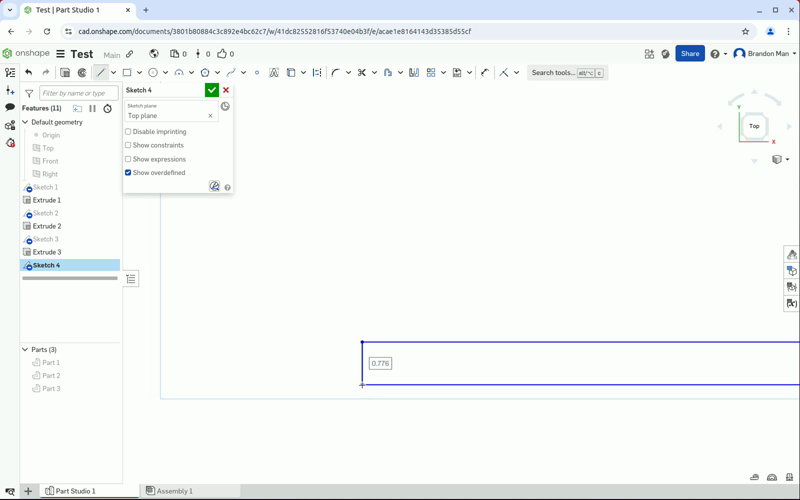
scroll(-6)
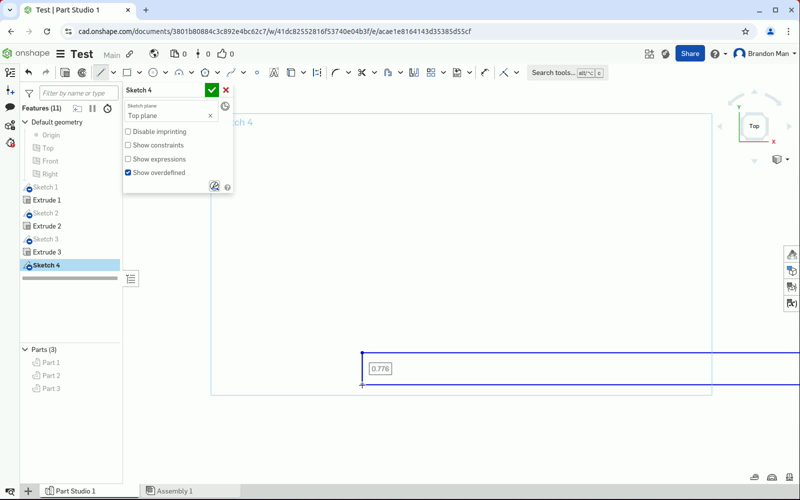
scroll(-6)
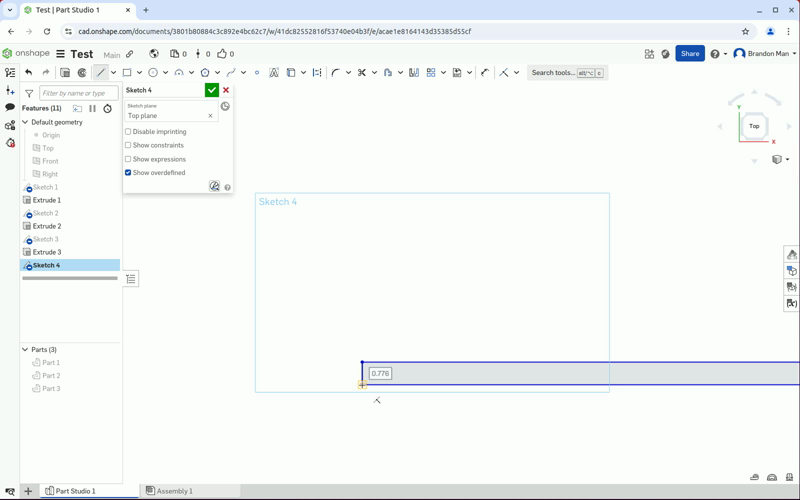
scroll(-6)
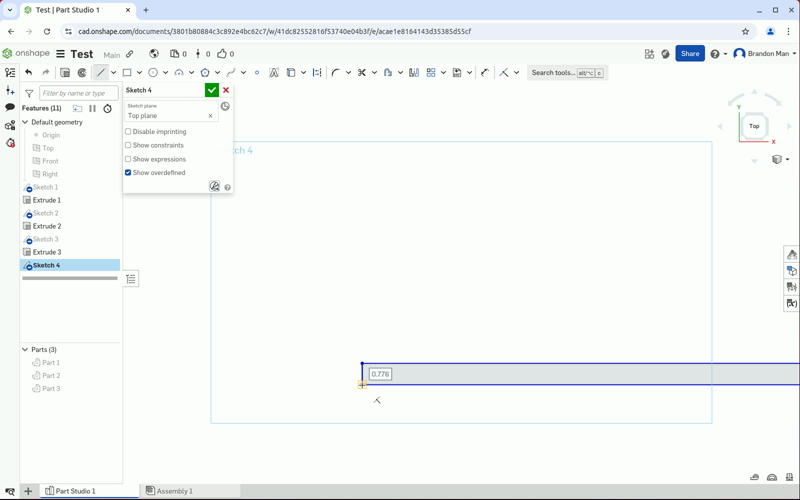
scroll(-6)
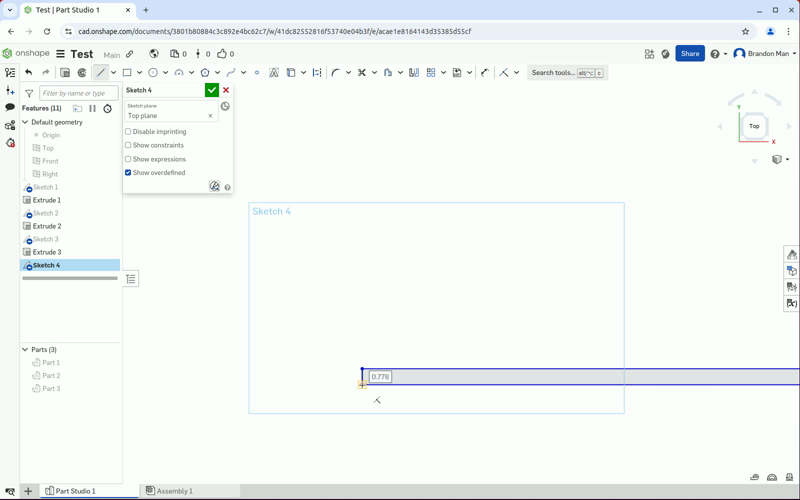
scroll(-6)
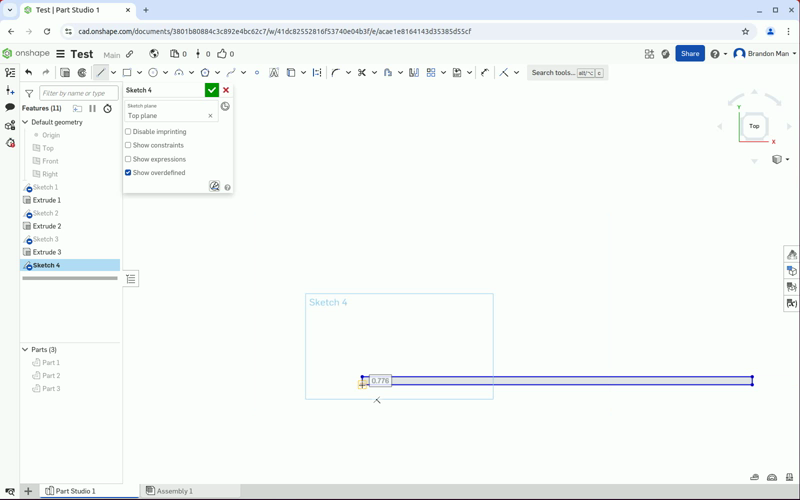
scroll(-6)
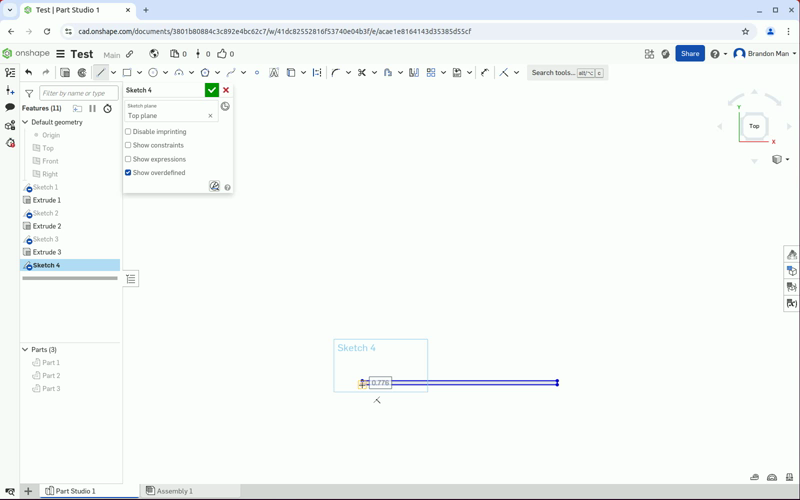
key(esc)
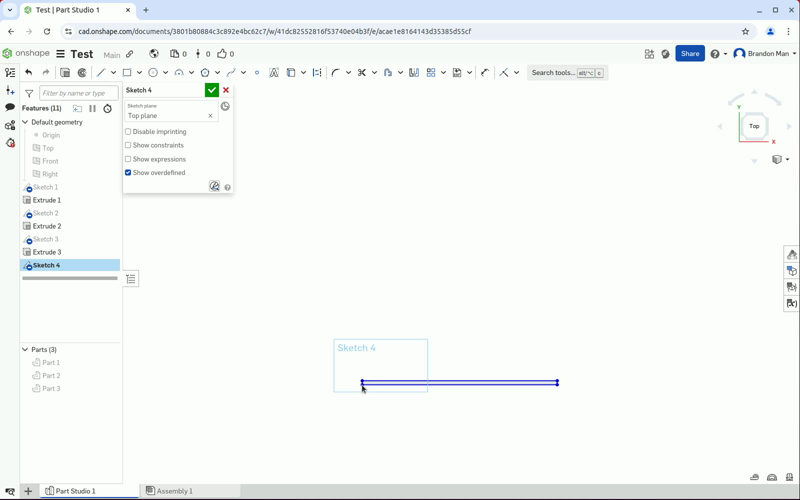
mouse_move(435, 383)
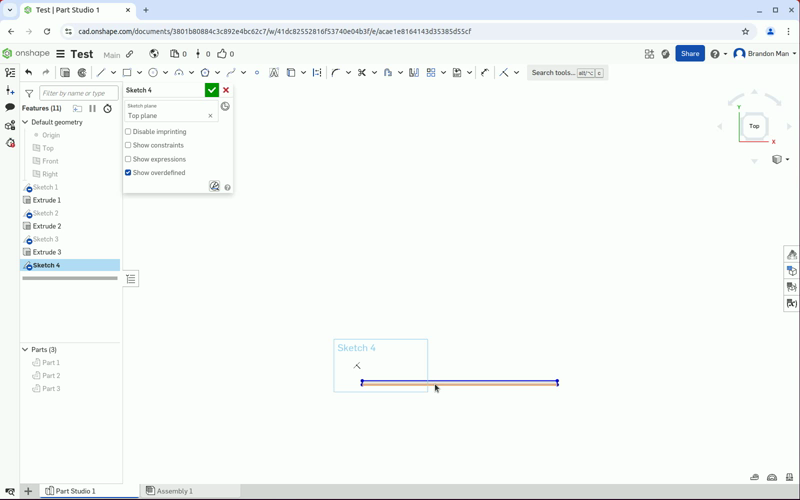
scroll(6)
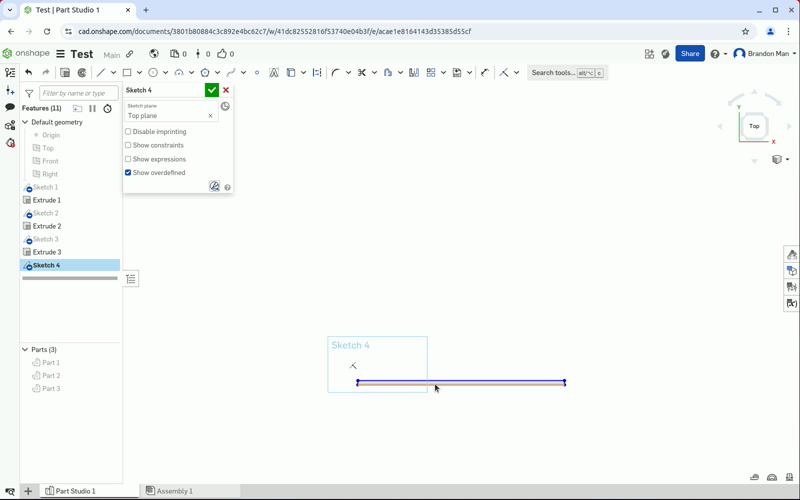
scroll(6)
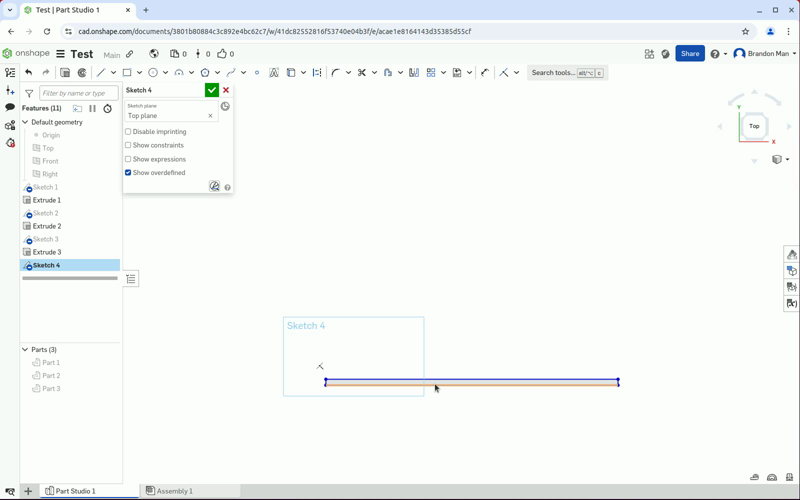
scroll(6)
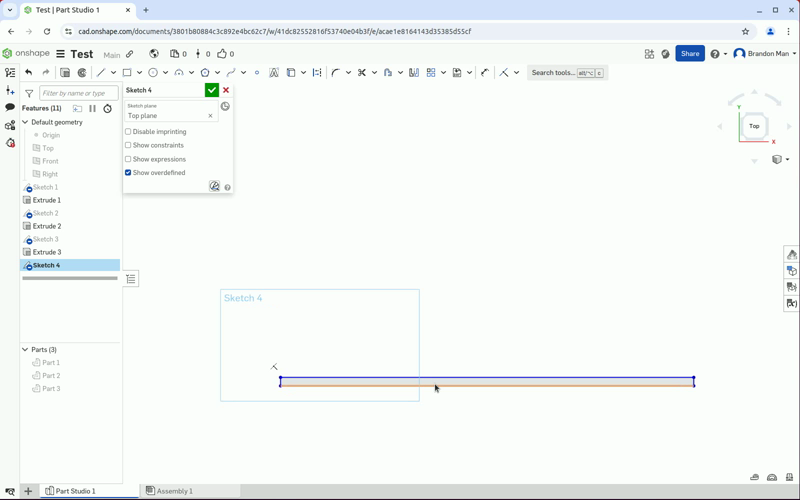
scroll(6)
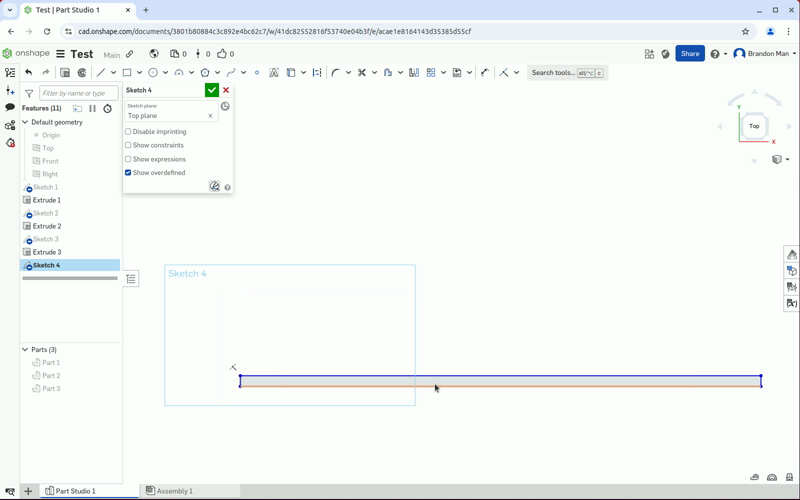
scroll(6)
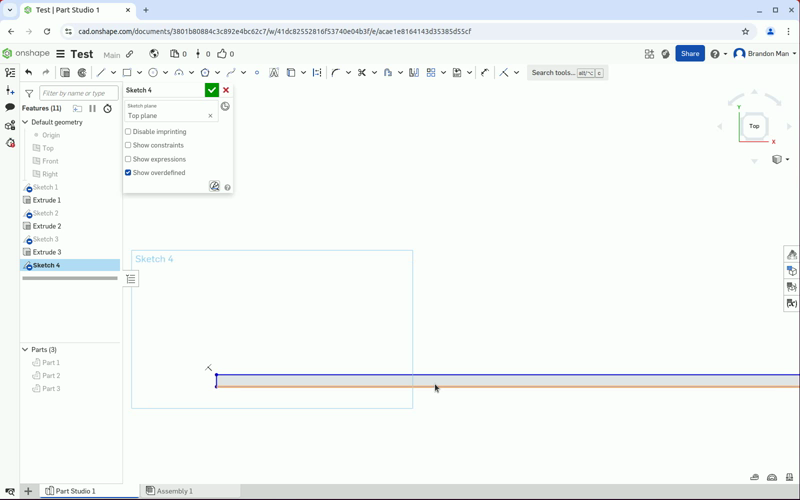
scroll(6)
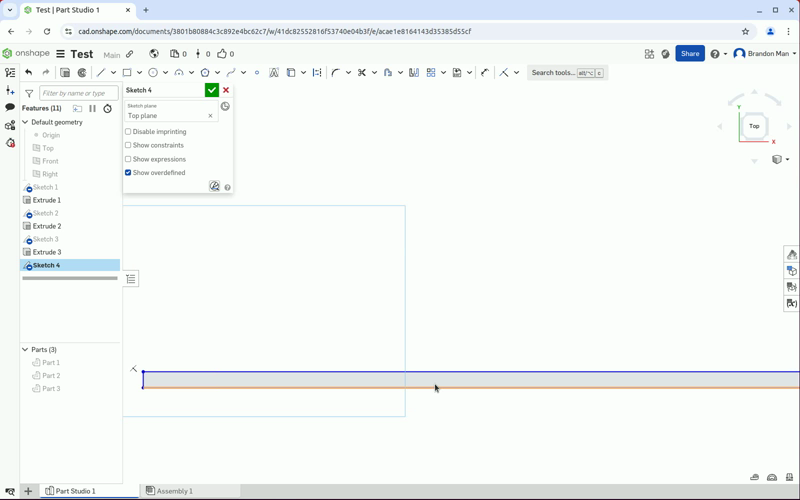
scroll(6)
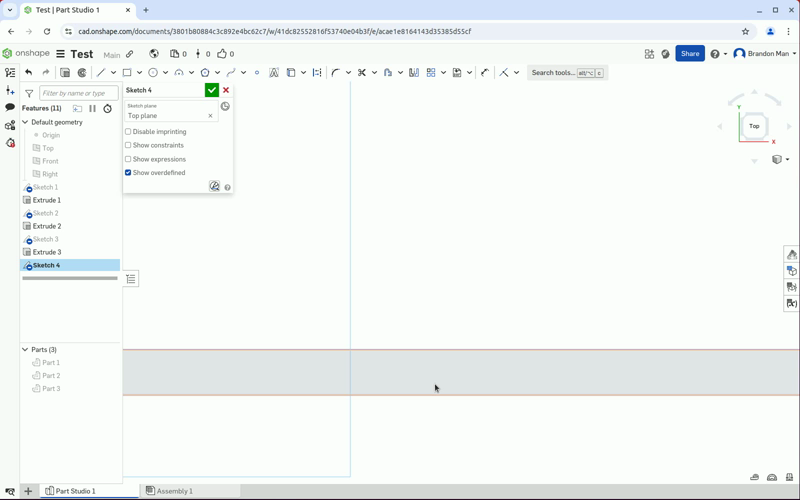
click(435, 383)
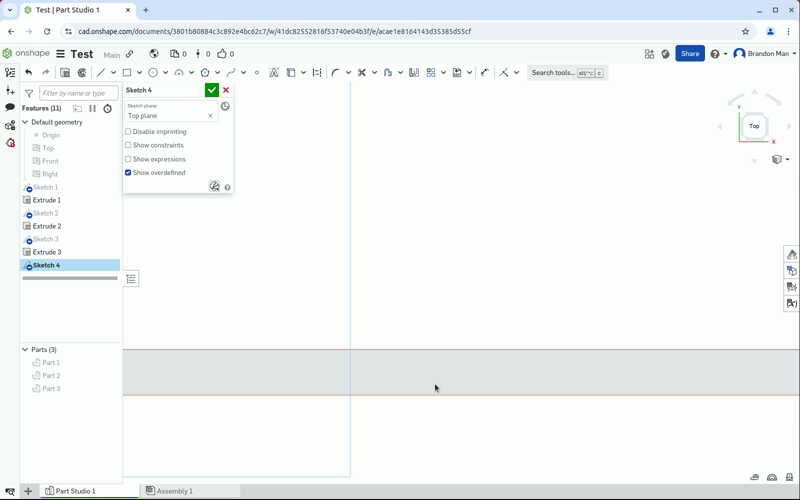
scroll(-6)
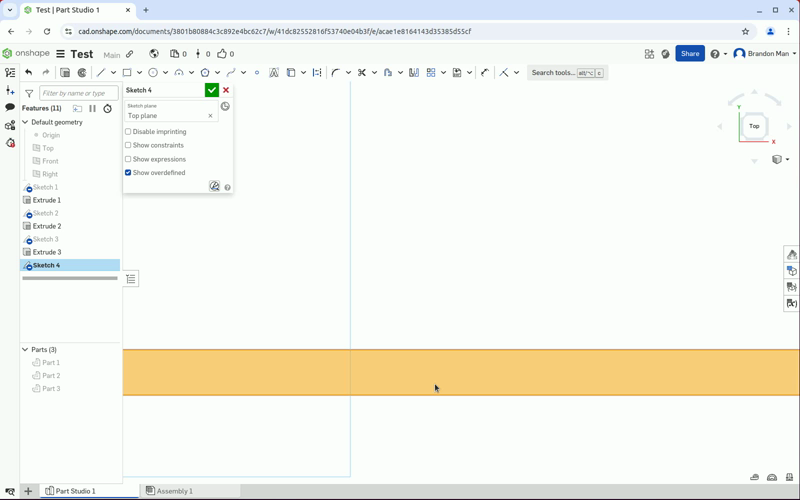
scroll(-6)
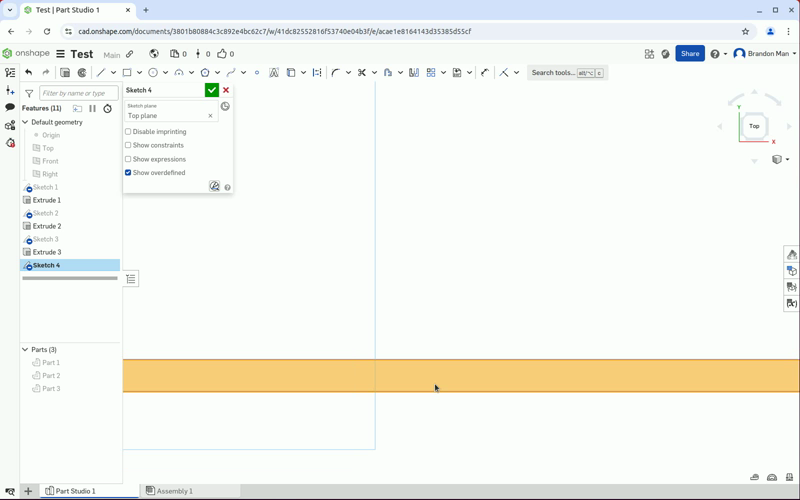
scroll(-6)
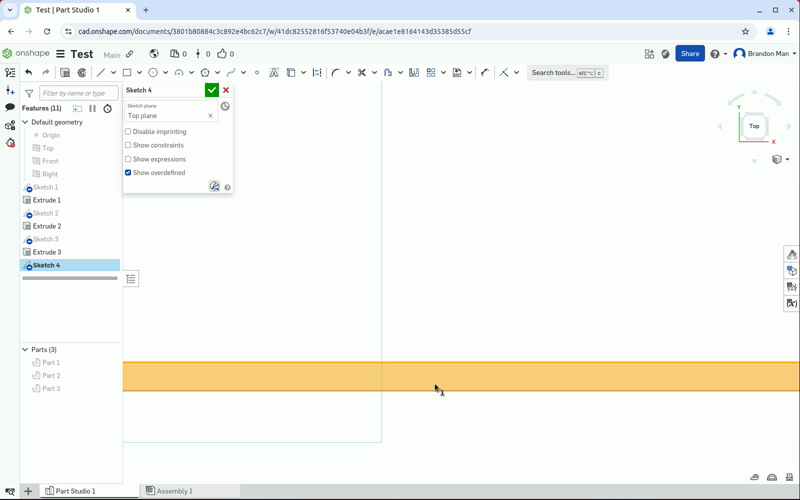
scroll(-6)
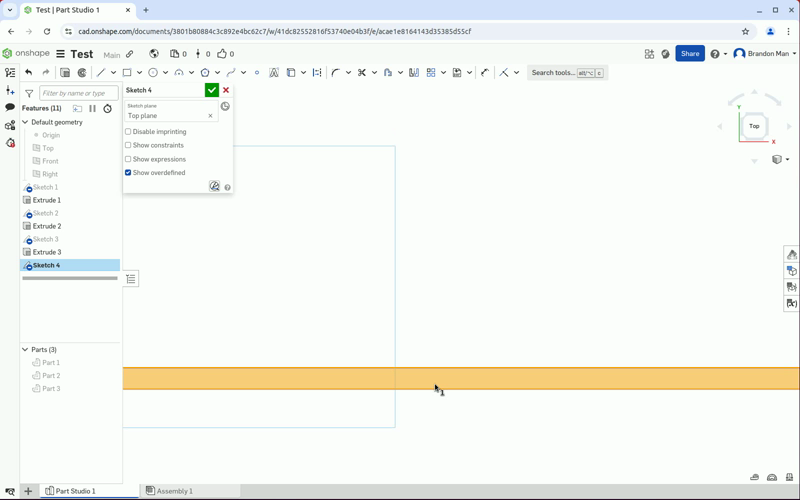
scroll(-6)
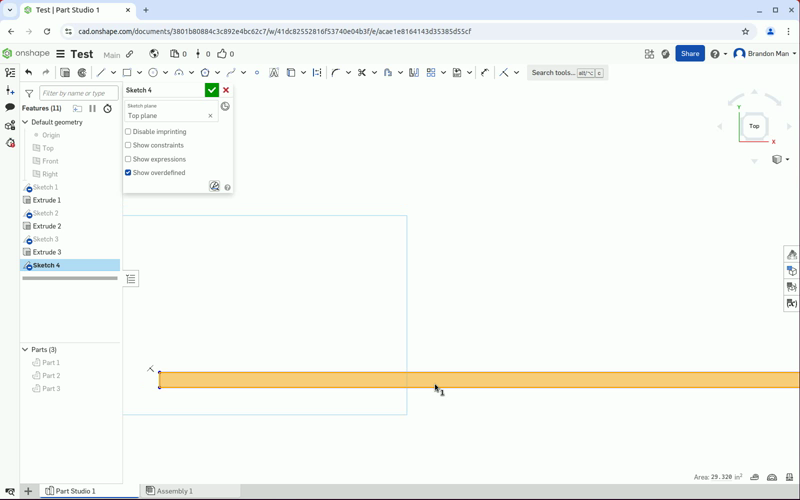
scroll(-6)
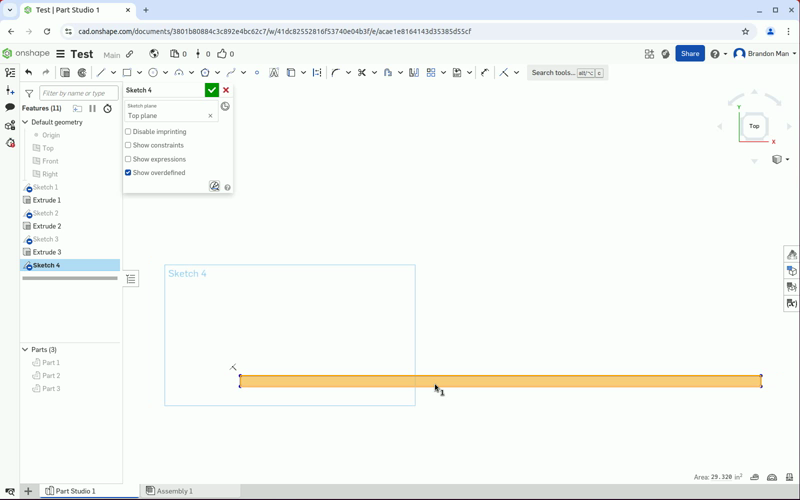
scroll(-6)
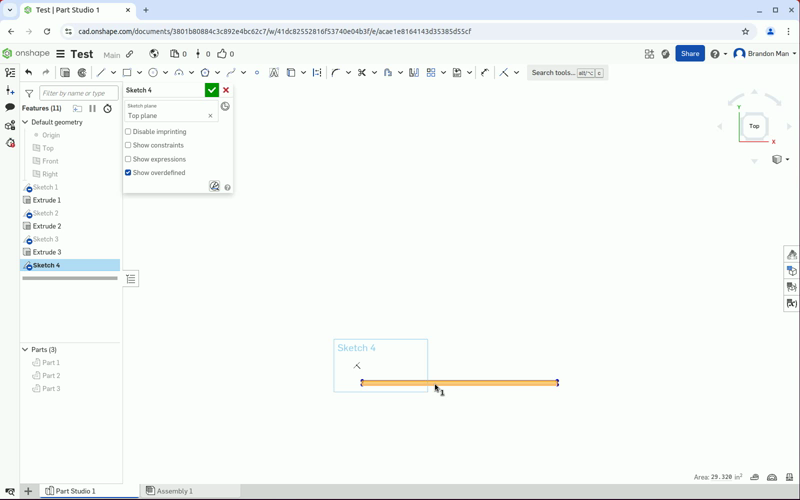
mouse_move(73, 352)
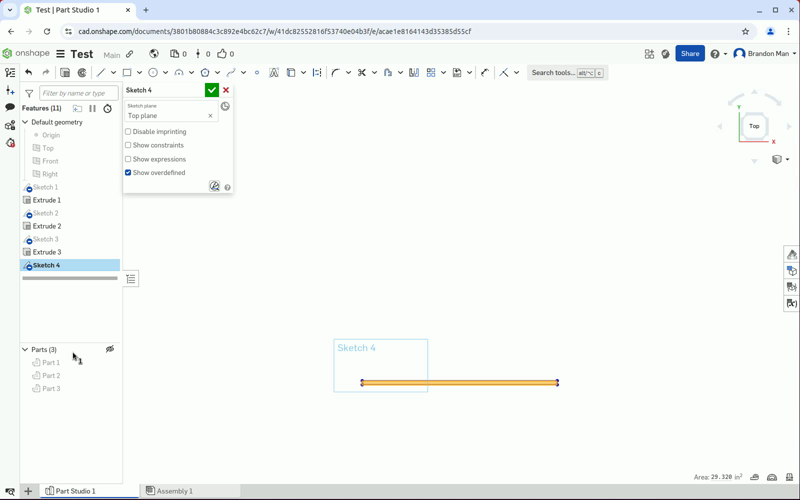
key(shift+y)
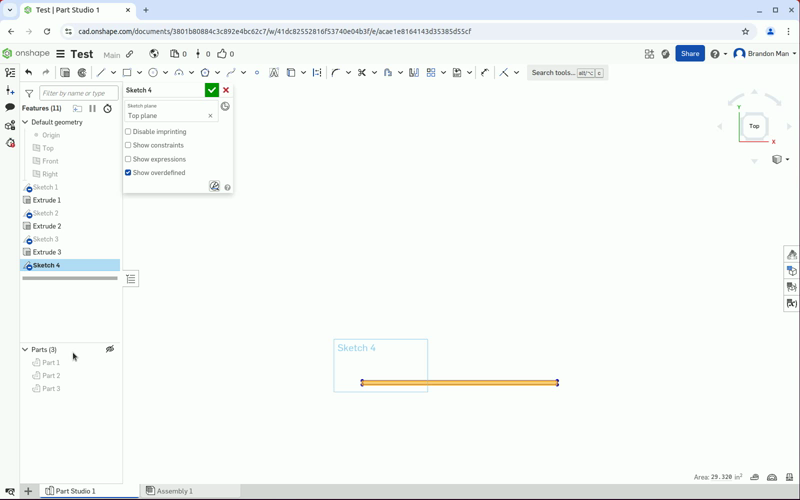
key(shift+e)
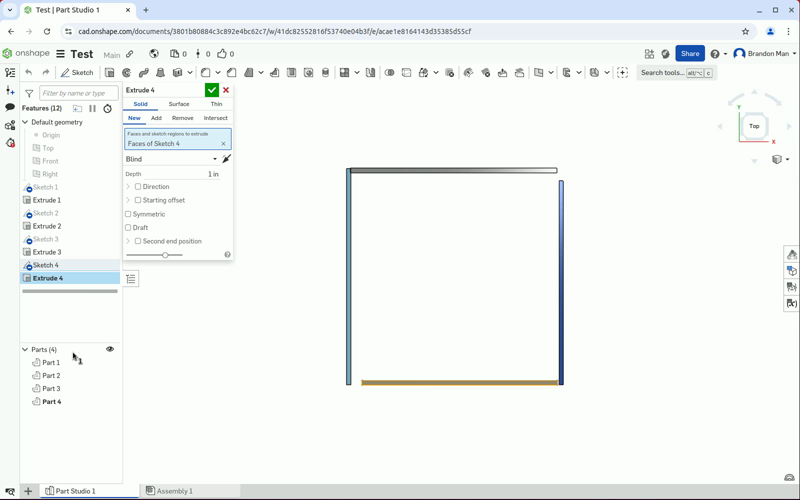
mouse_move(143, 106)
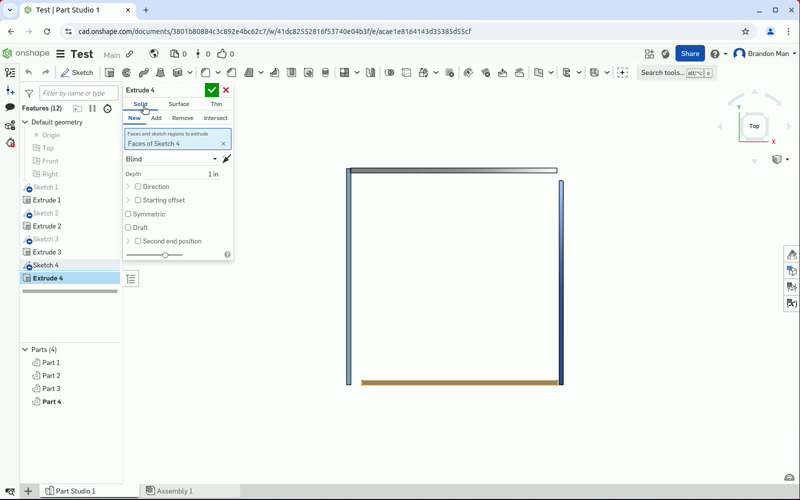
click(143, 106)
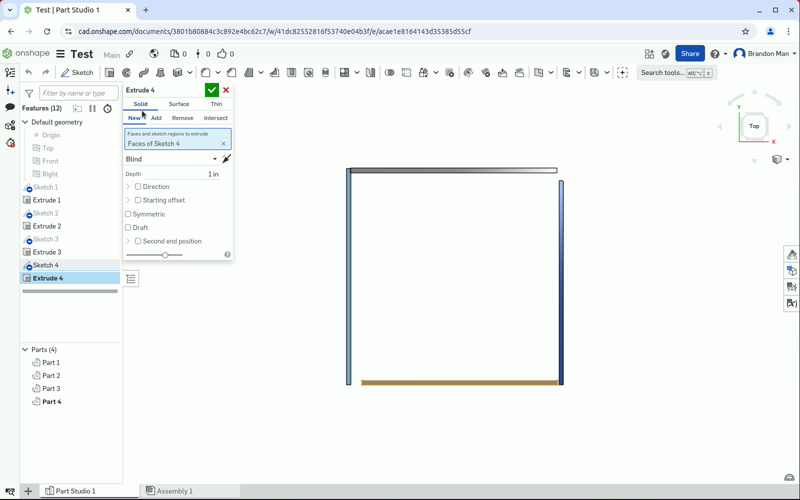
mouse_move(137, 120)
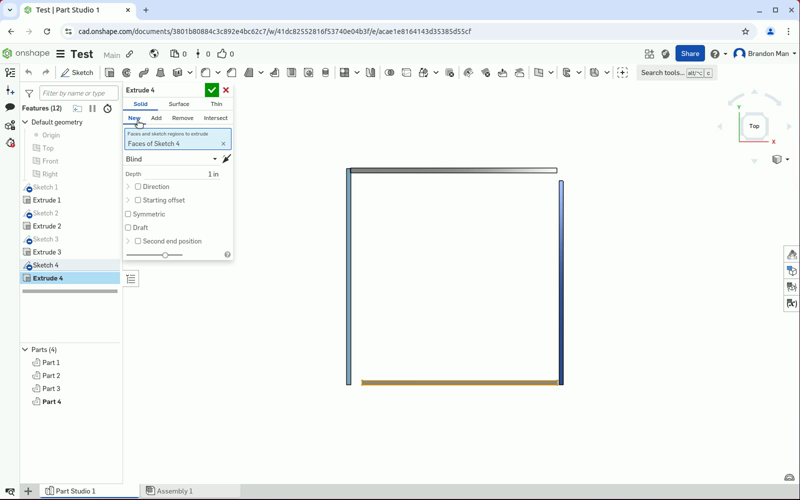
click(137, 120)
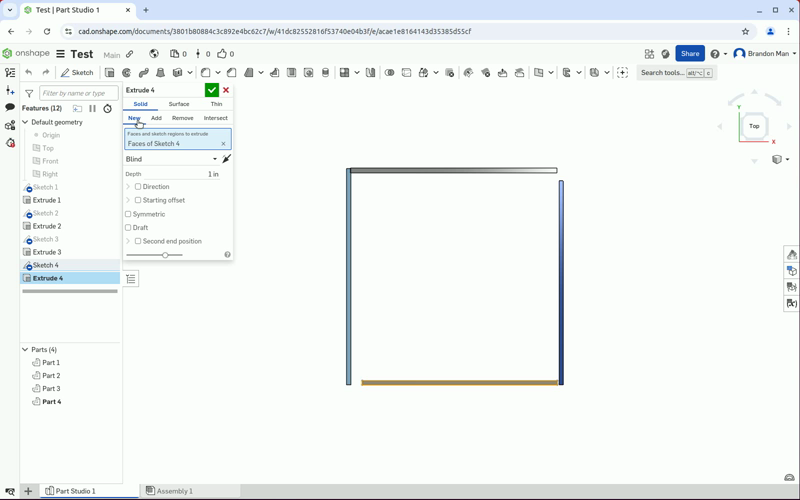
key(tab, 4)
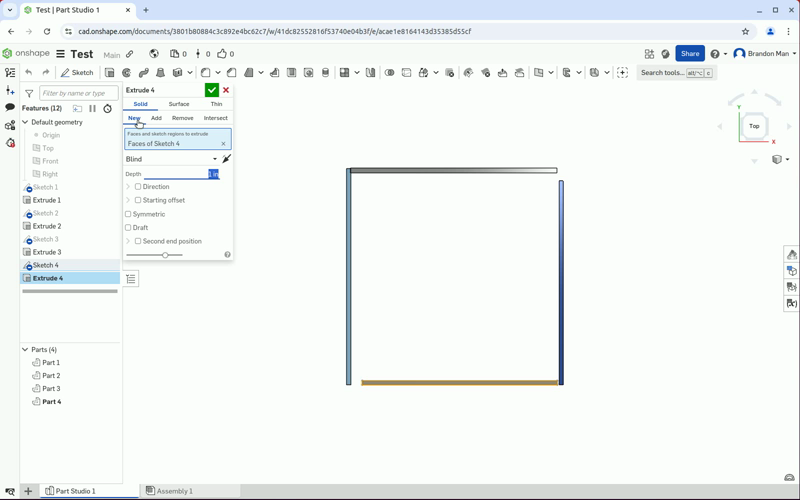
text(5.296)
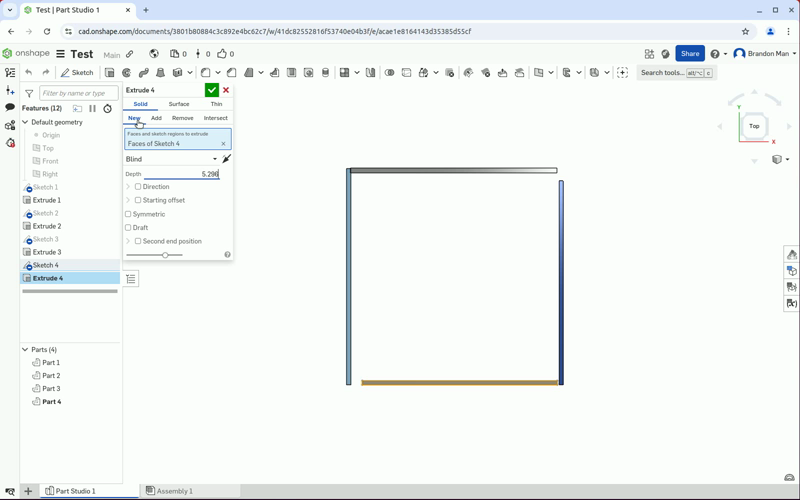
key(enter)
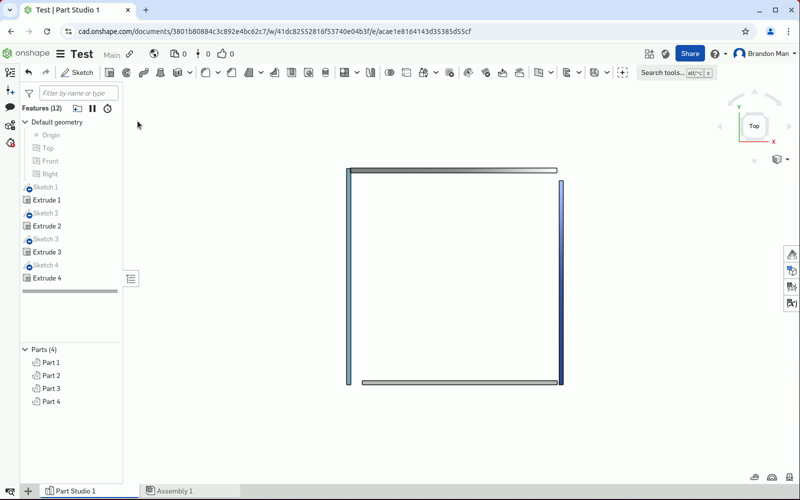
key(shift+h)
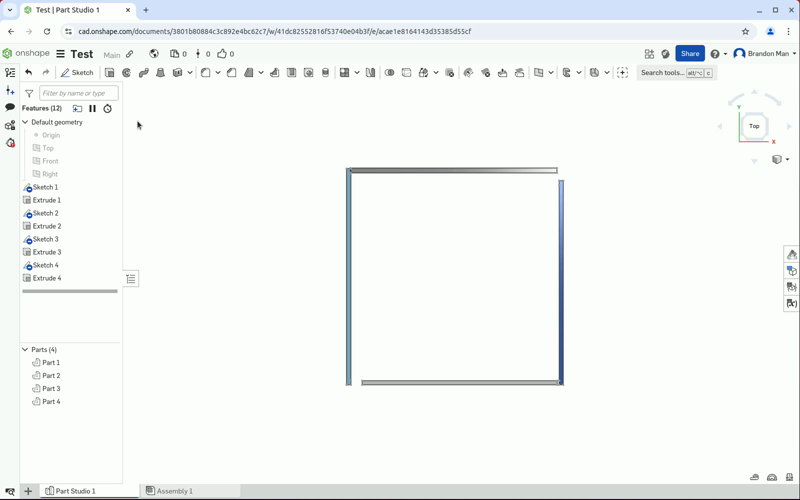
key(shift+h)
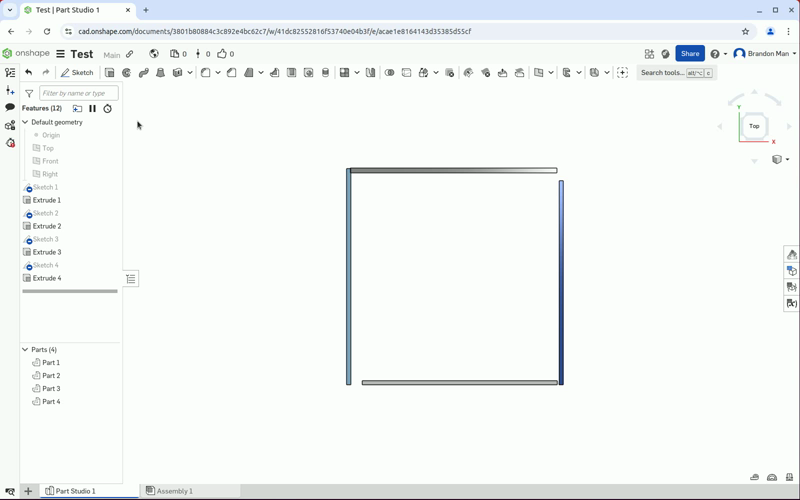
mouse_move(73, 189)
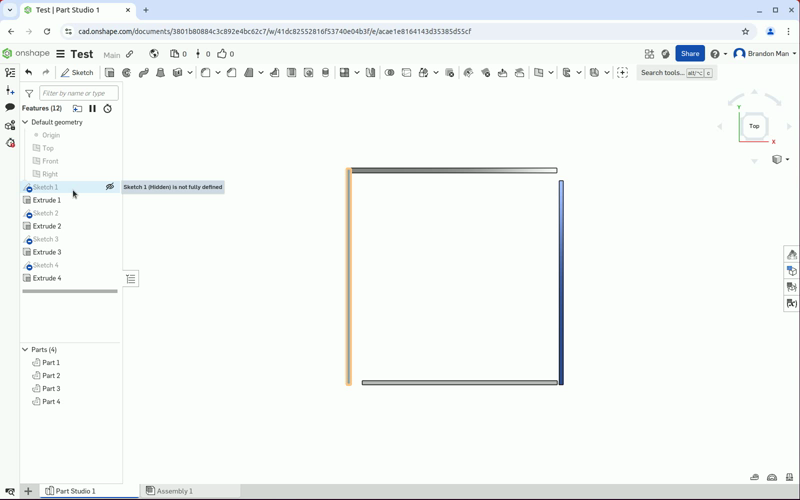
click(73, 189)
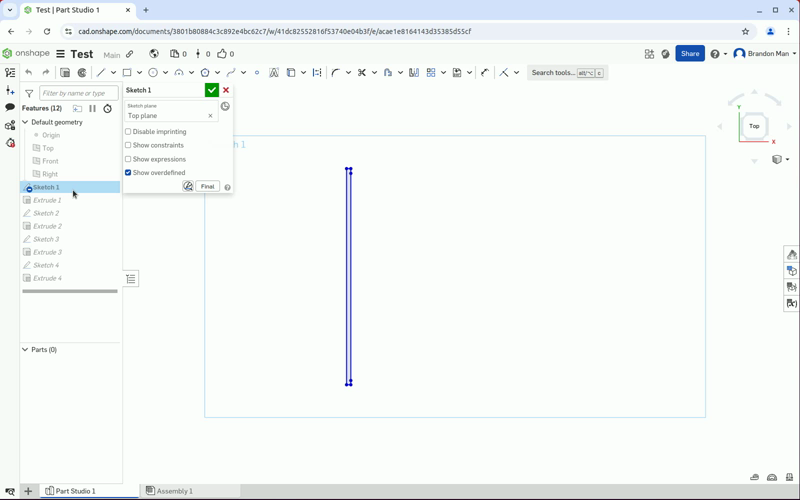
mouse_move(229, 92)
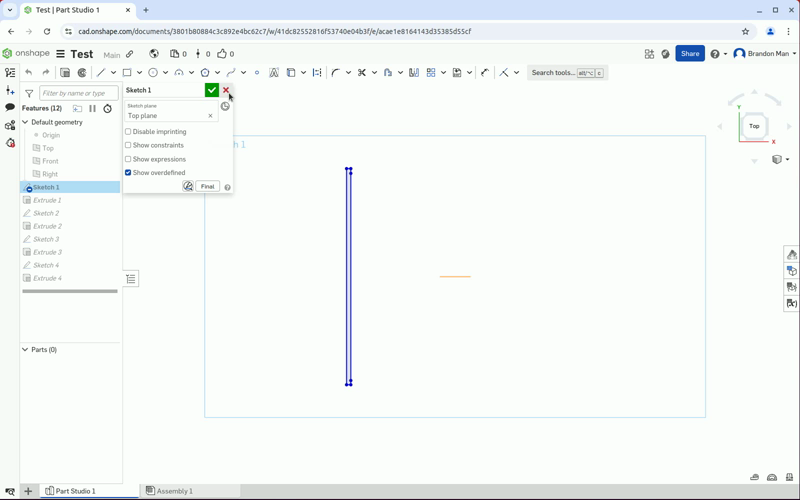
click(229, 92)
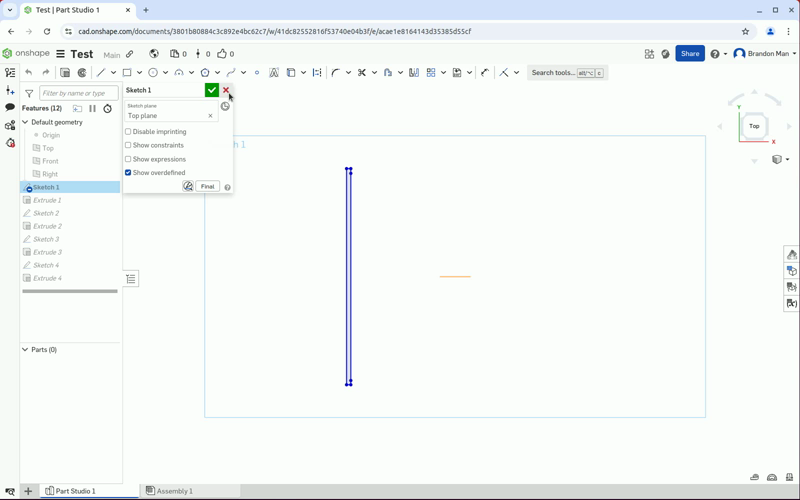
key(shift+s)
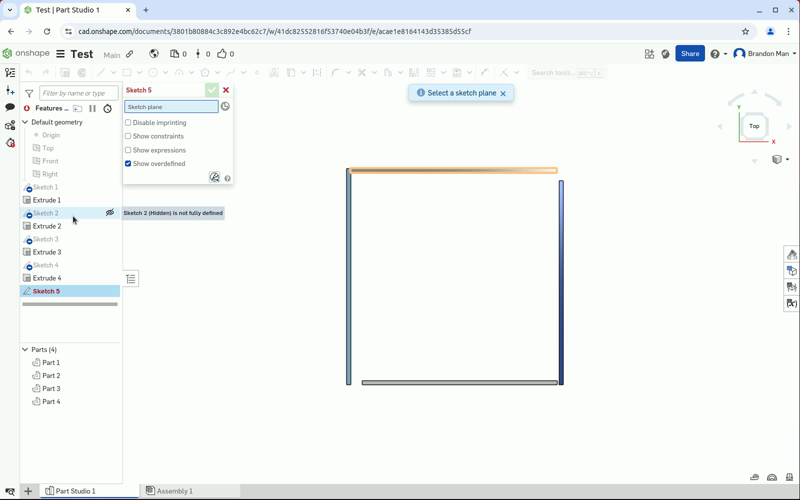
scroll(3)
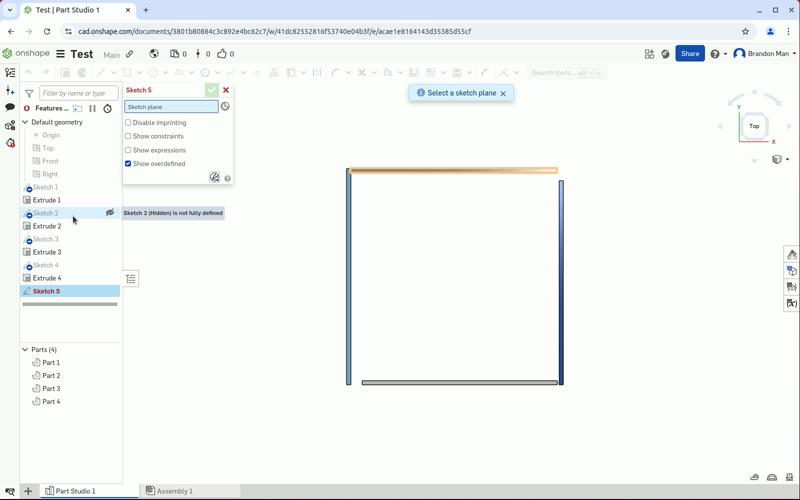
mouse_move(73, 150)
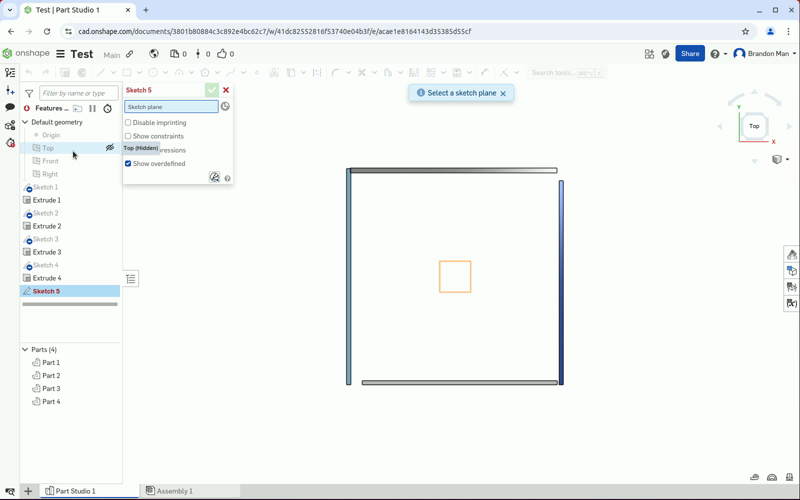
click(73, 150)
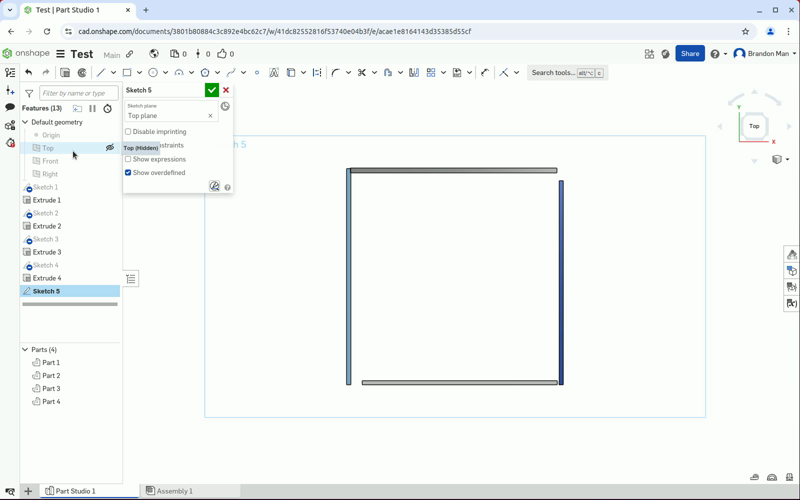
mouse_move(73, 352)
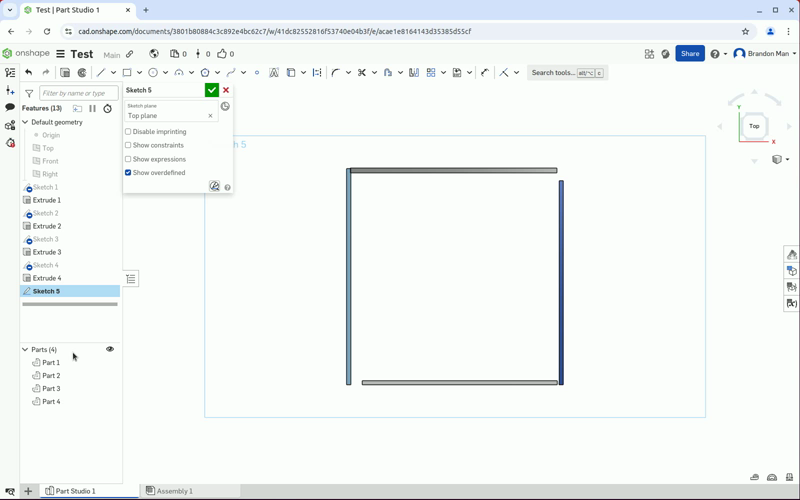
key(y)
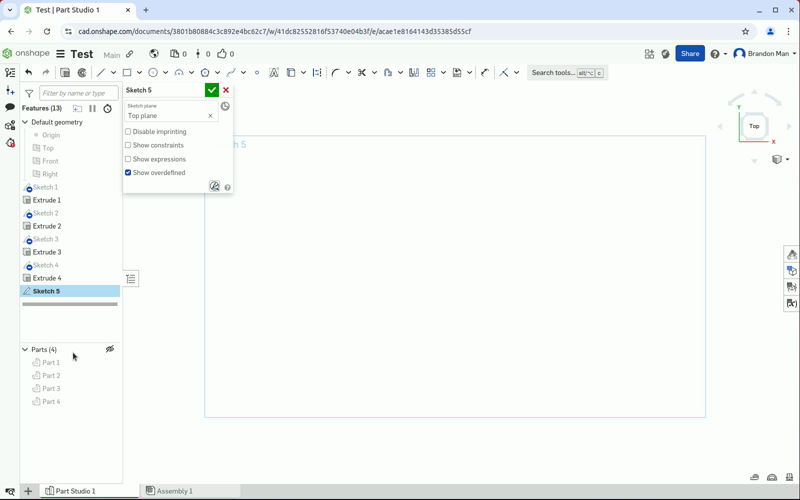
key(l)
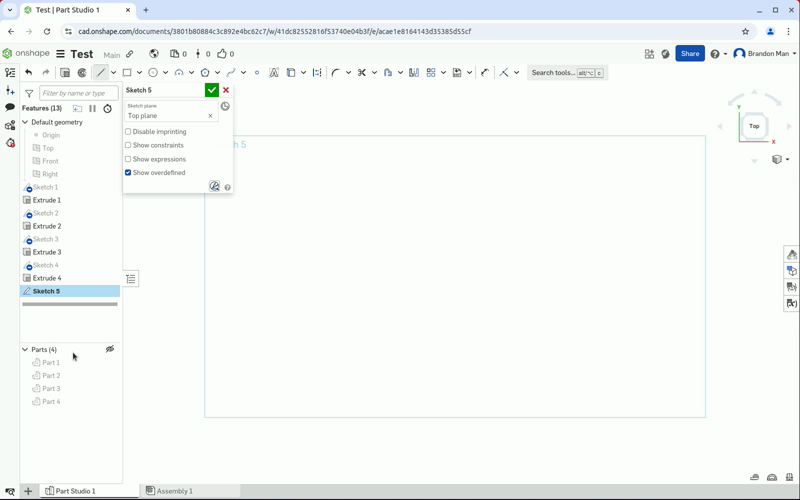
key_down(shift)
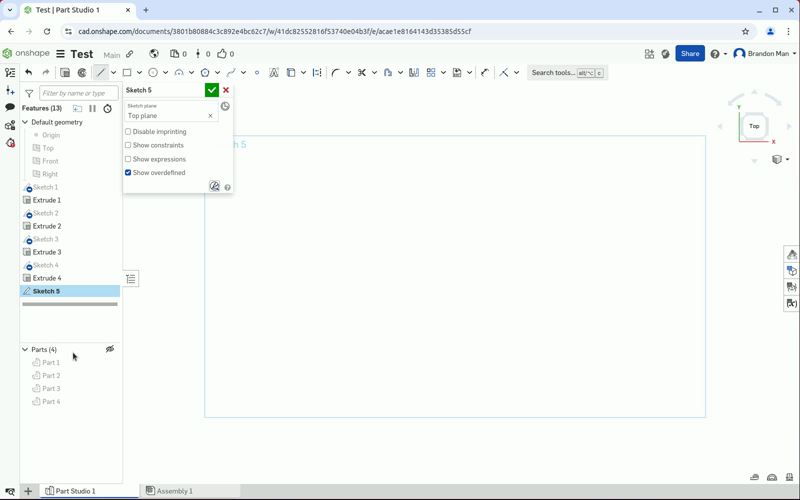
mouse_move(460, 381)
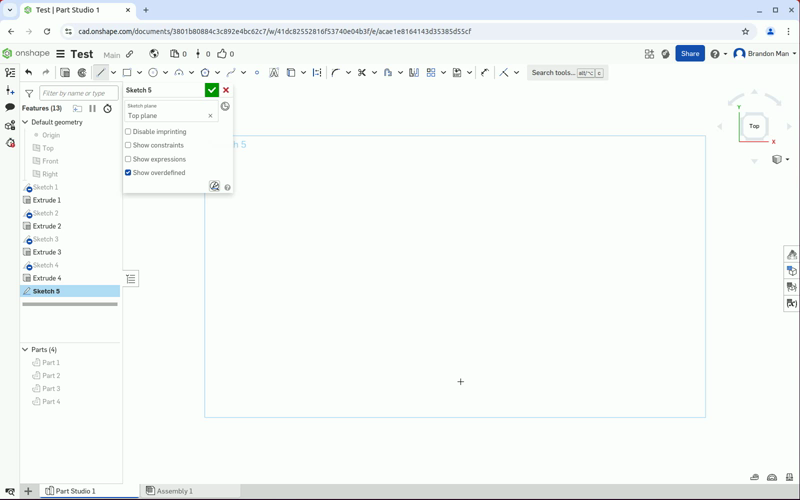
click(460, 381)
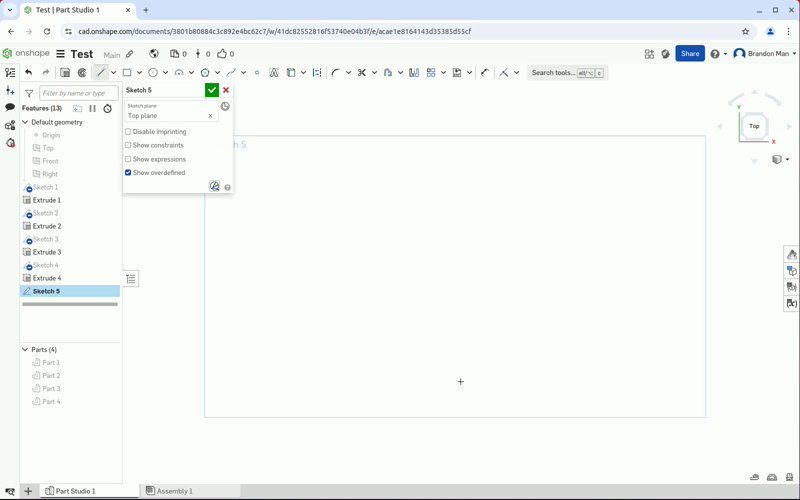
key_up(shift)
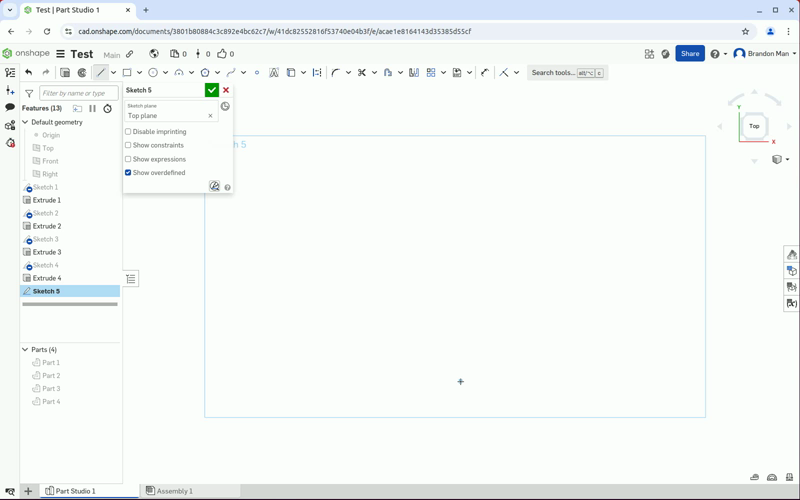
key_down(shift)
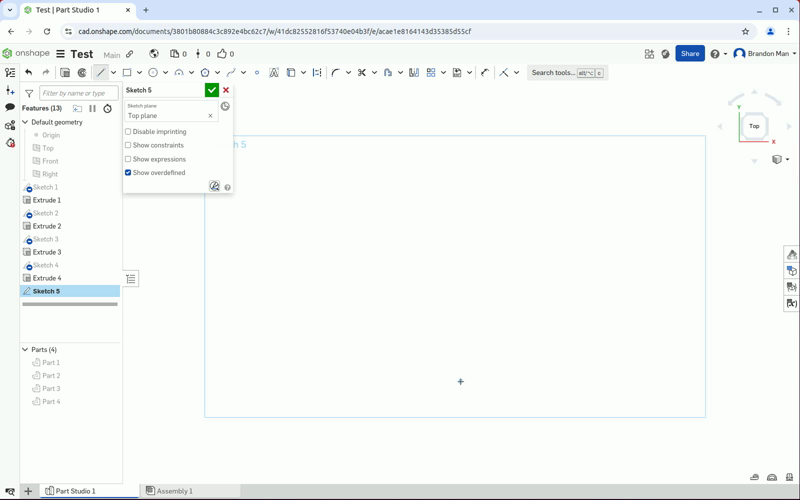
mouse_move(559, 381)
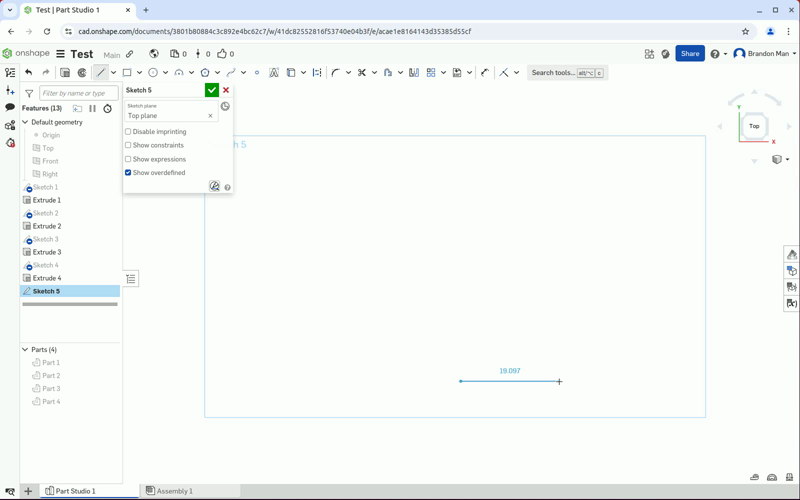
click(559, 381)
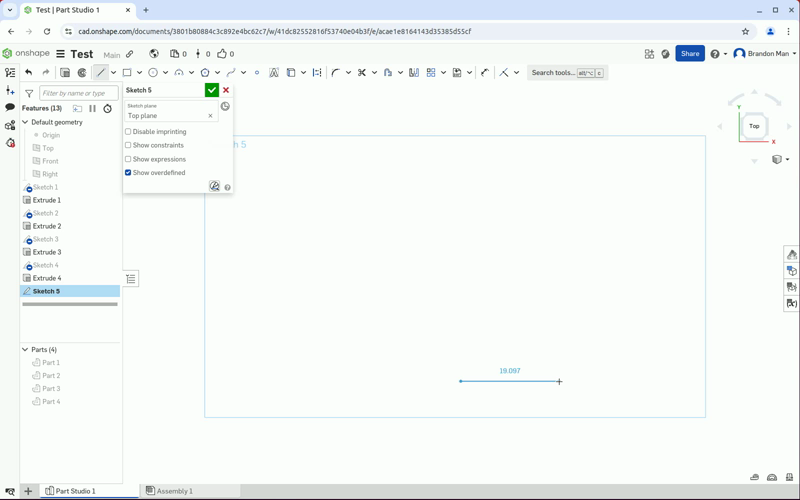
key_up(shift)
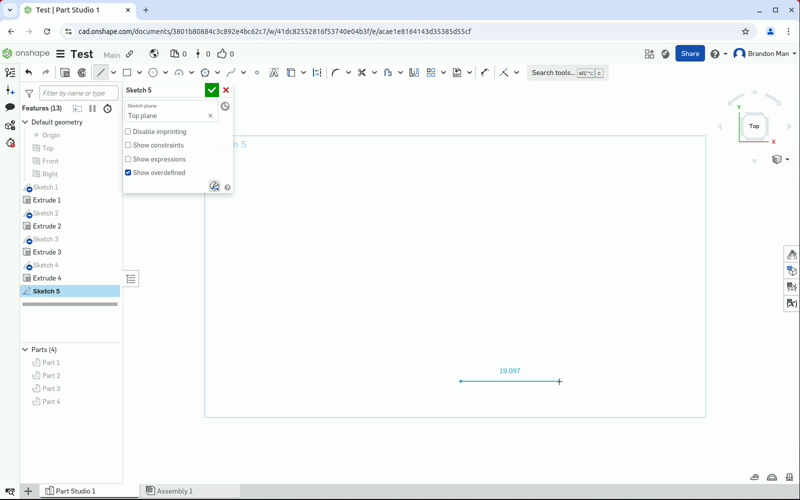
key_down(shift)
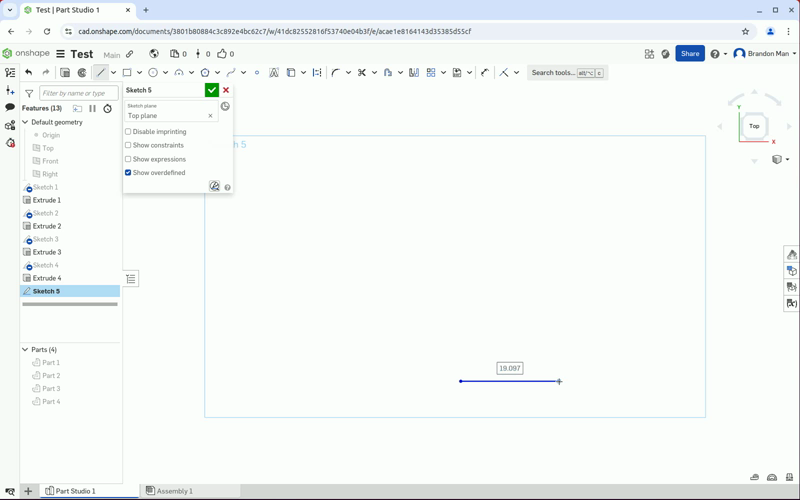
mouse_move(559, 186)
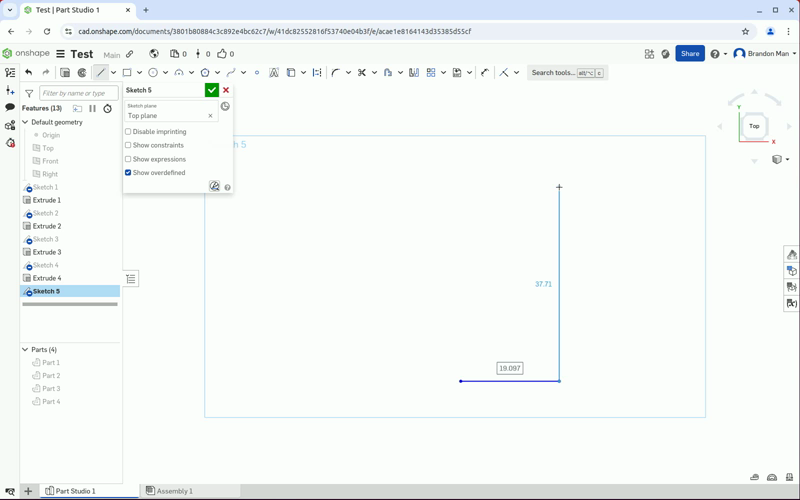
click(559, 186)
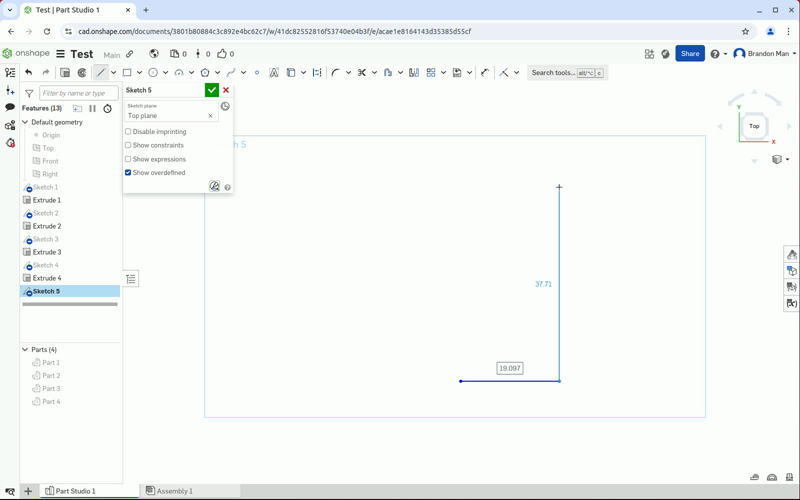
key_up(shift)
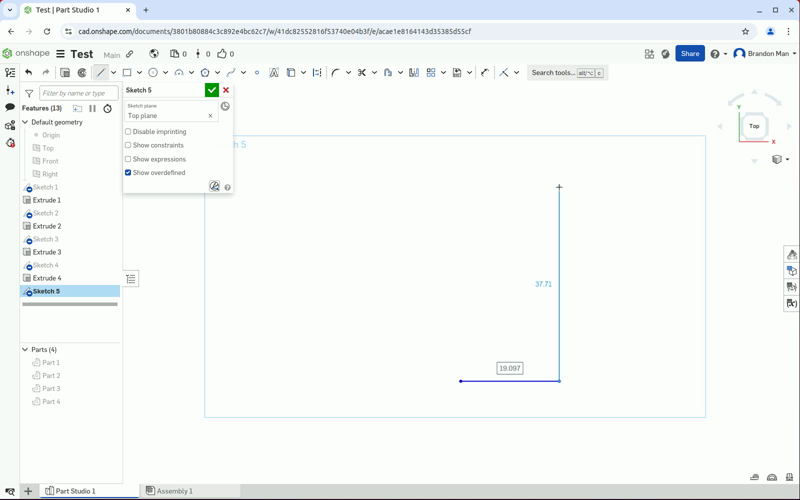
key_down(shift)
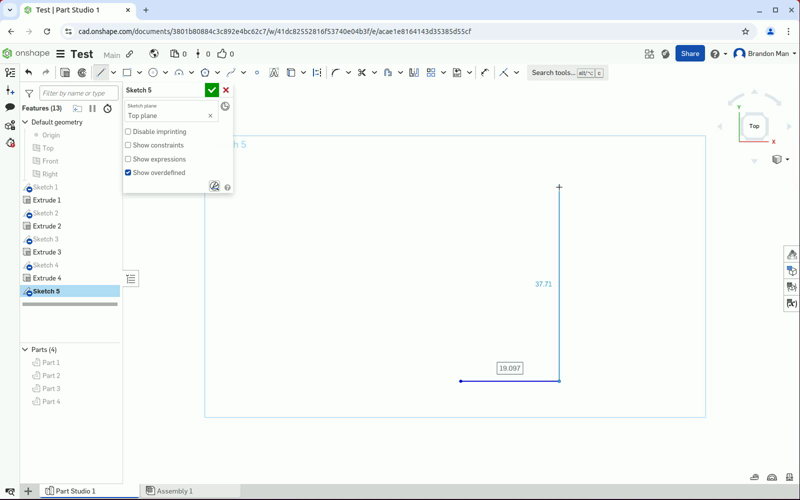
mouse_move(460, 186)
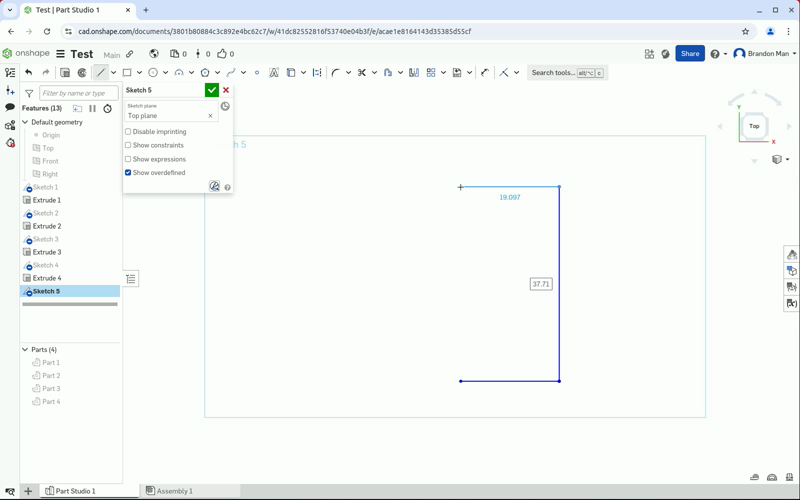
click(460, 186)
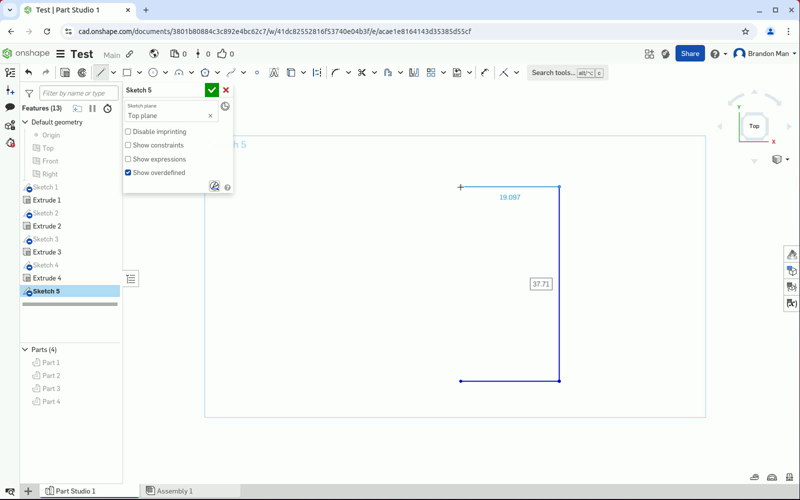
key_up(shift)
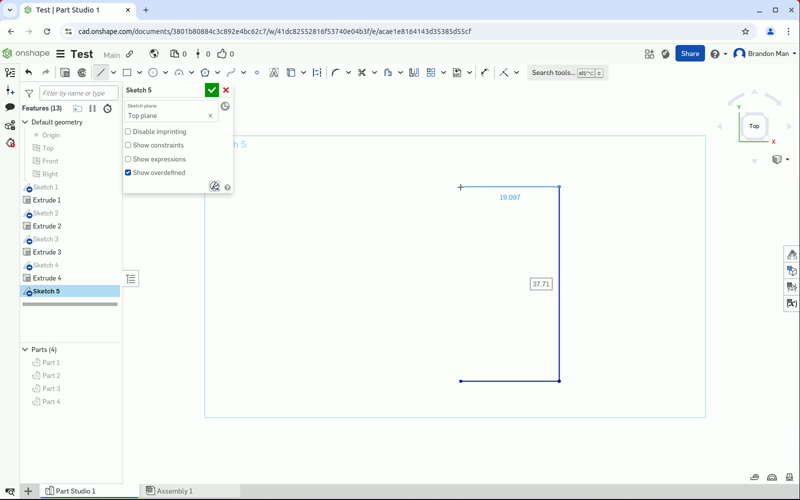
key_down(shift)
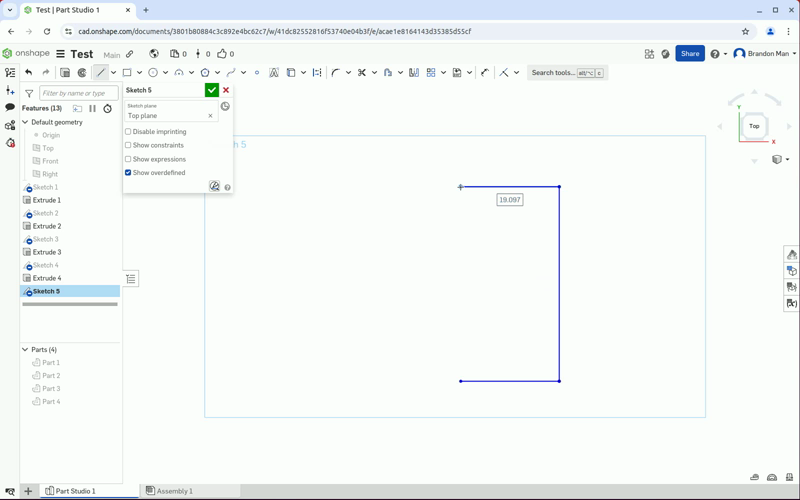
mouse_move(460, 381)
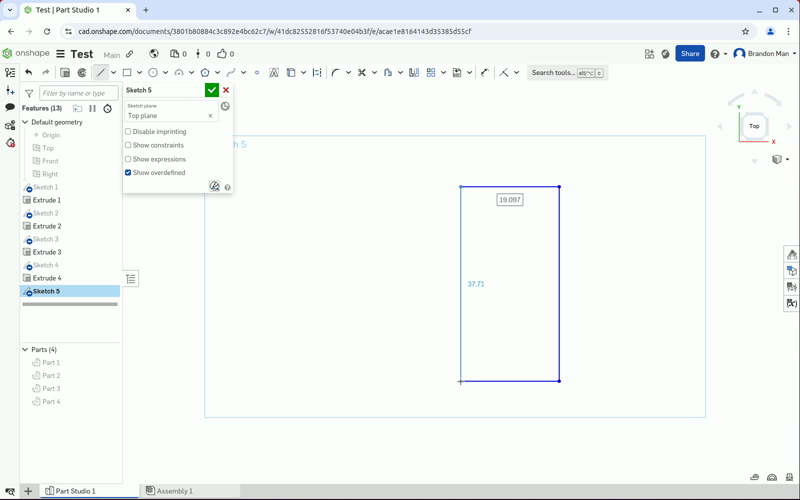
key_up(shift)
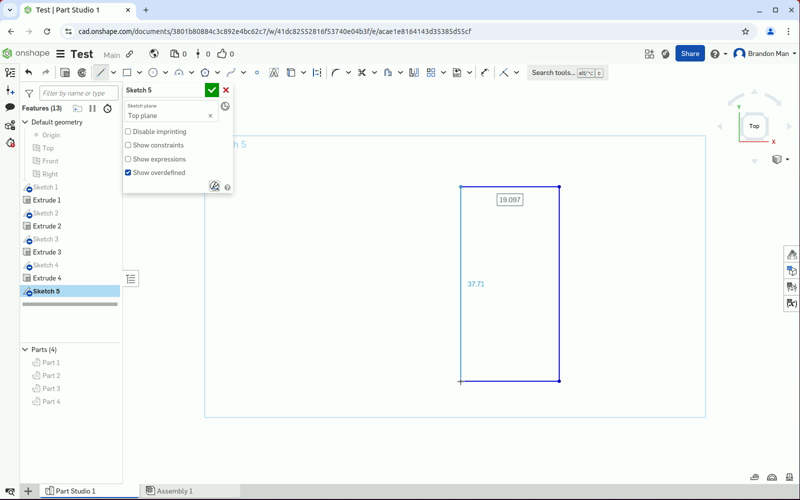
click(460, 381)
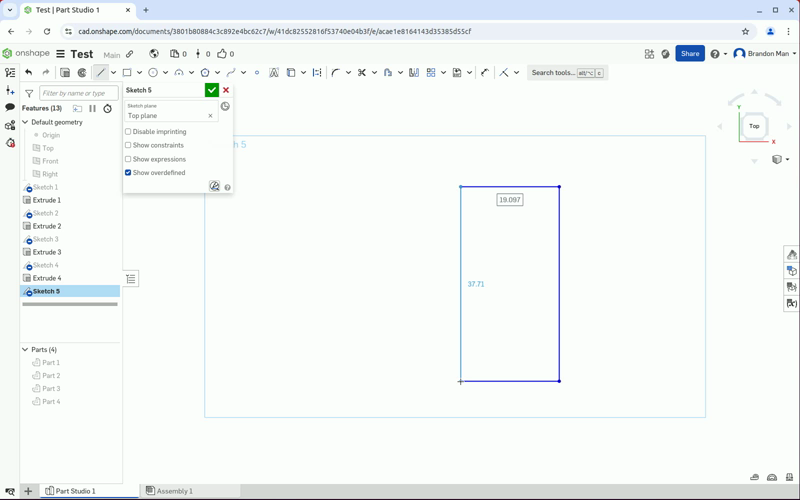
key(esc)
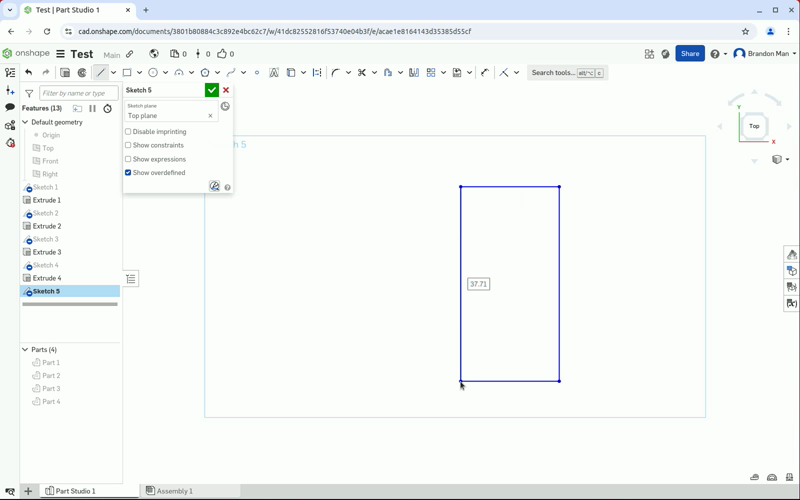
mouse_move(542, 366)
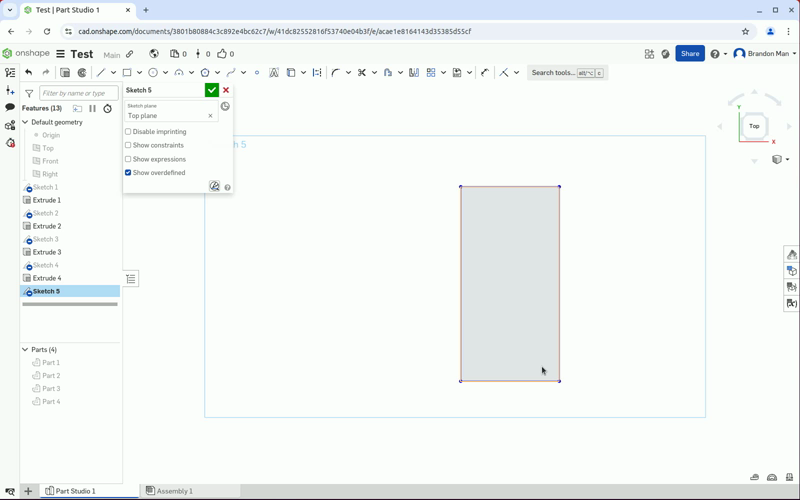
click(542, 366)
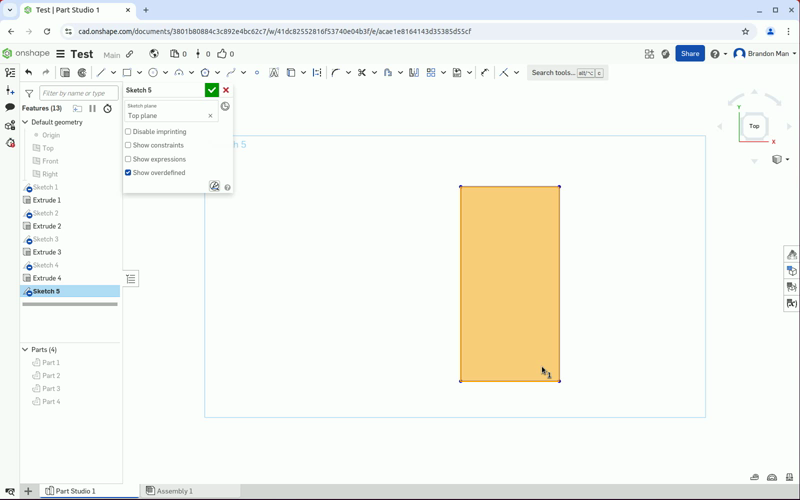
mouse_move(73, 352)
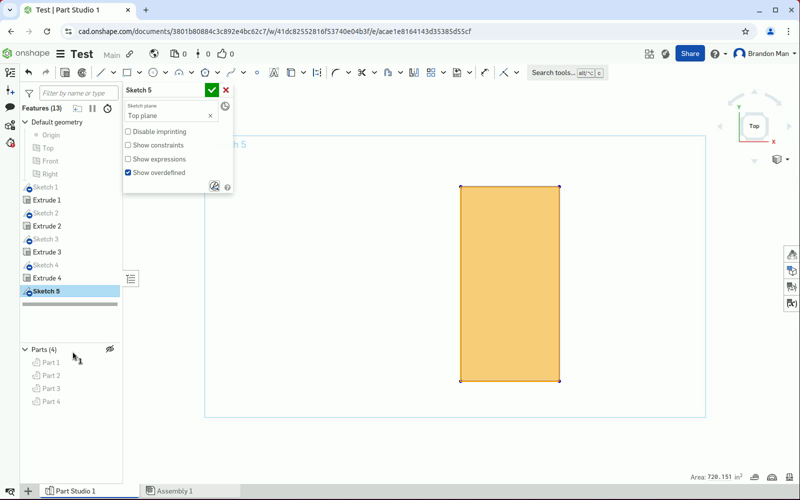
key(shift+y)
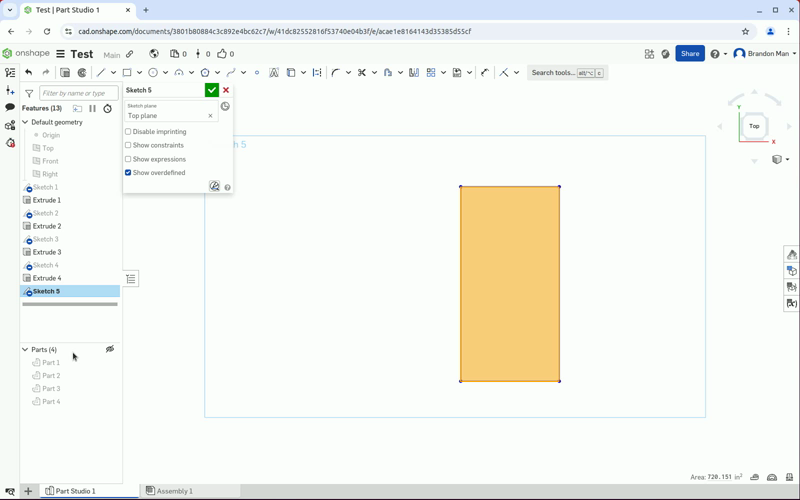
key(shift+e)
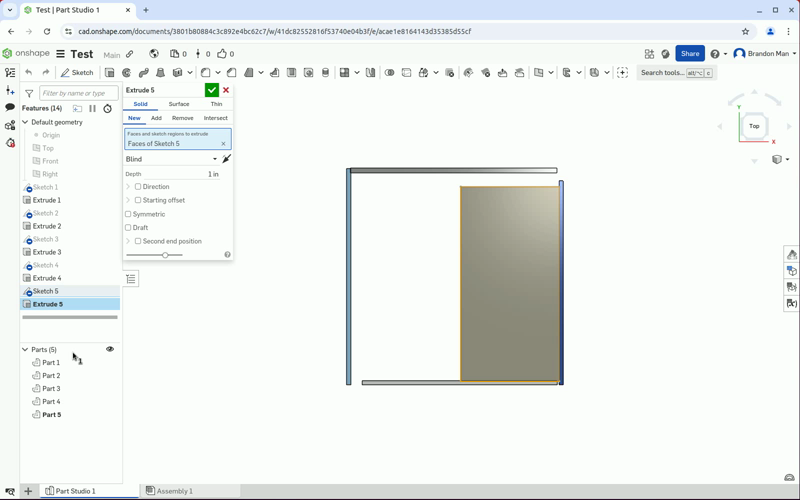
mouse_move(143, 106)
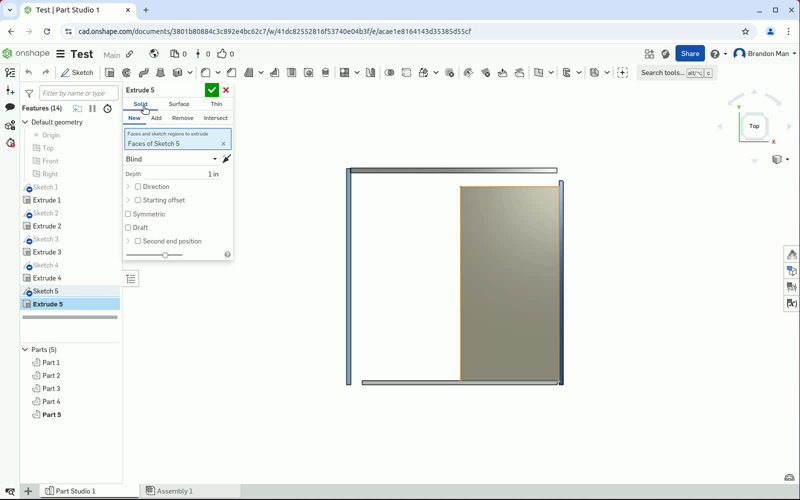
click(143, 106)
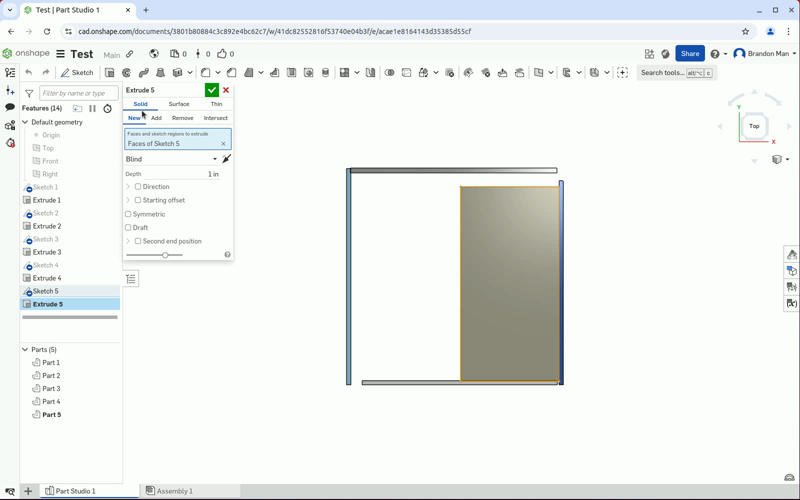
mouse_move(137, 120)
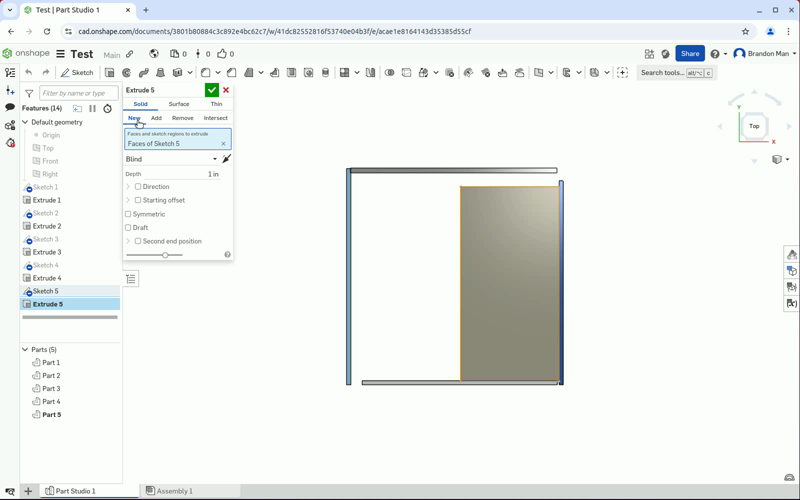
click(137, 120)
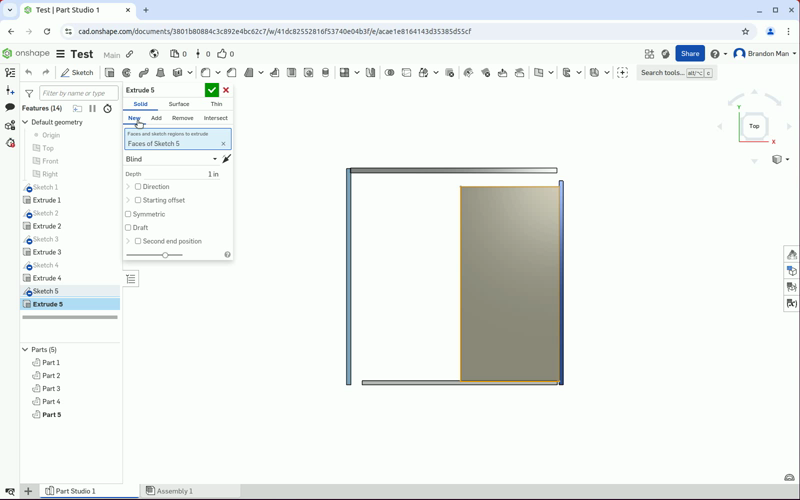
key(tab, 4)
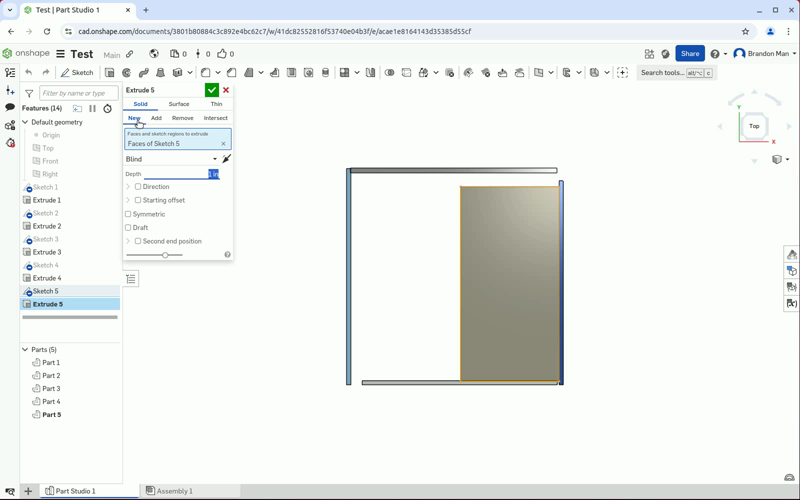
text(0.963)
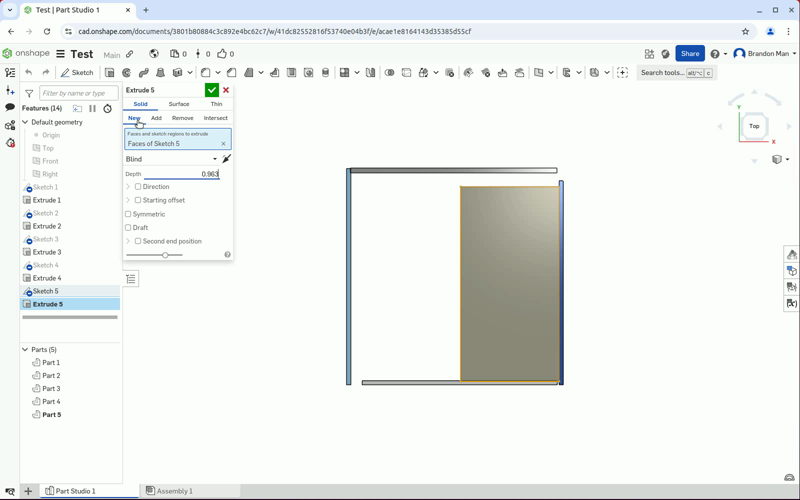
key(enter)
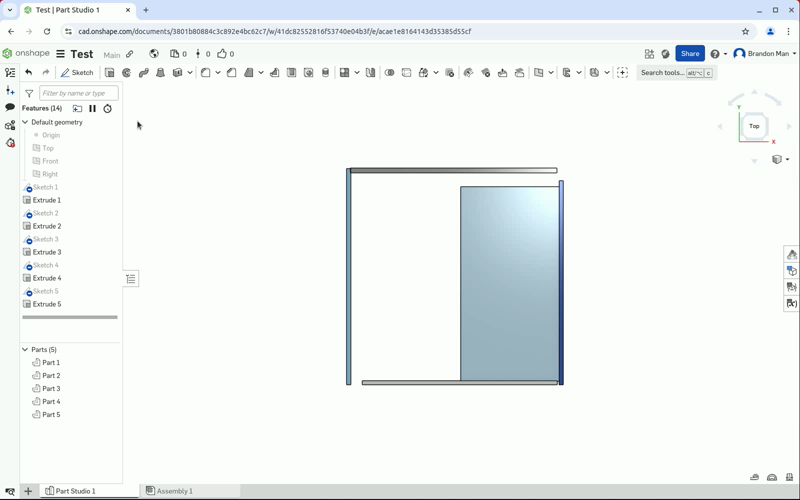
key(shift+h)
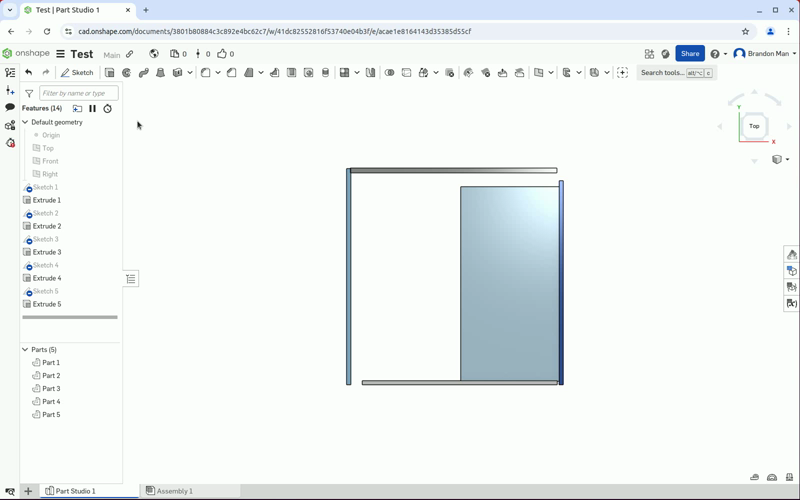
key(shift+h)
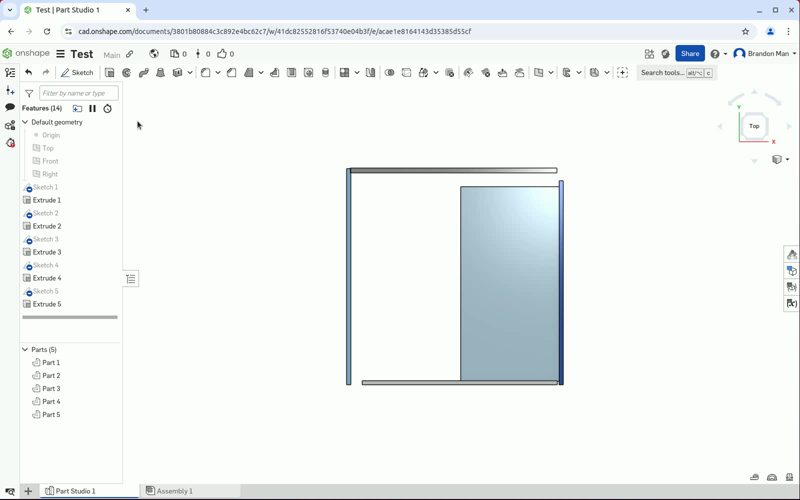
mouse_move(73, 189)
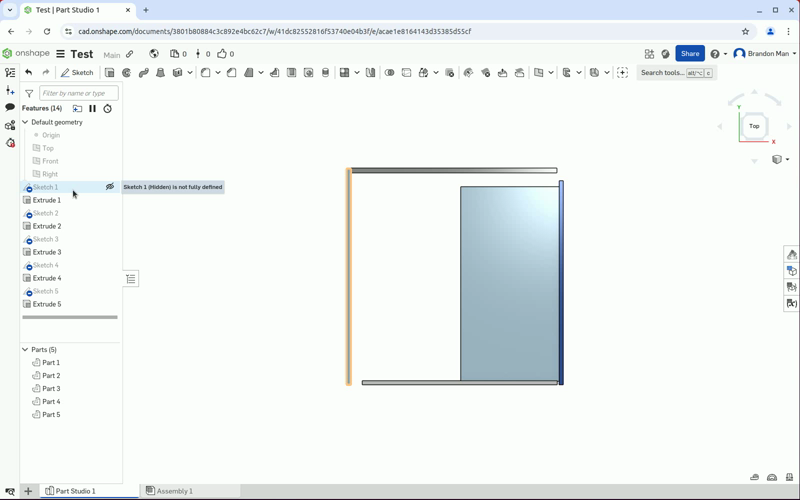
click(73, 189)
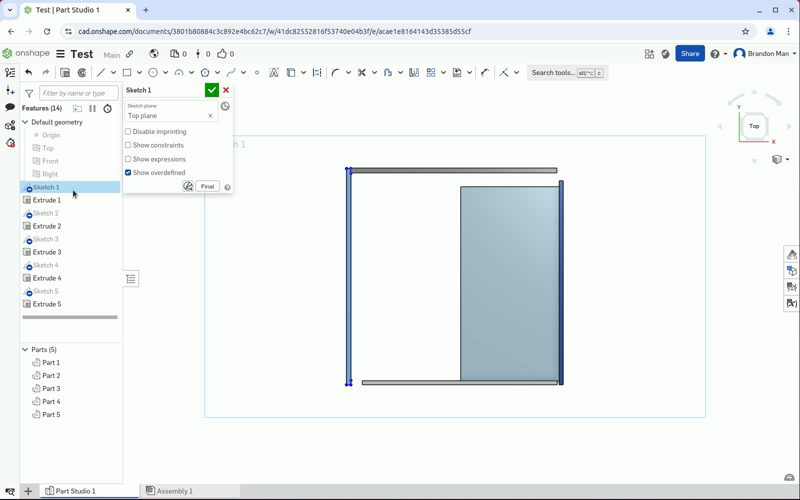
mouse_move(229, 92)
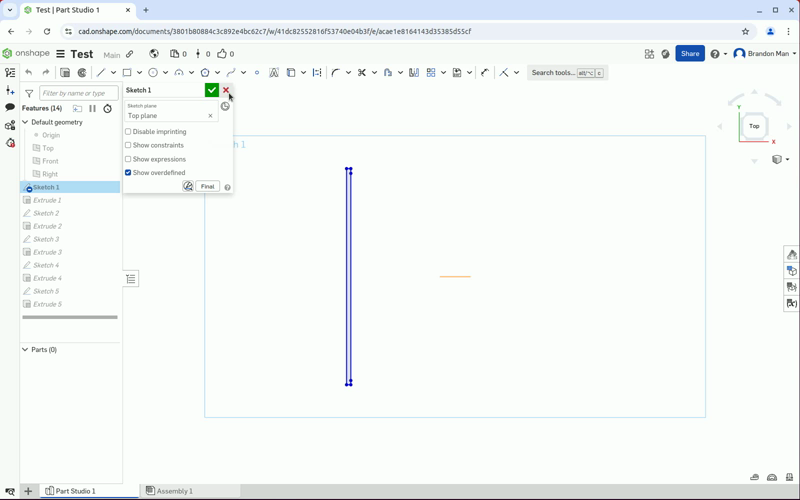
click(229, 92)
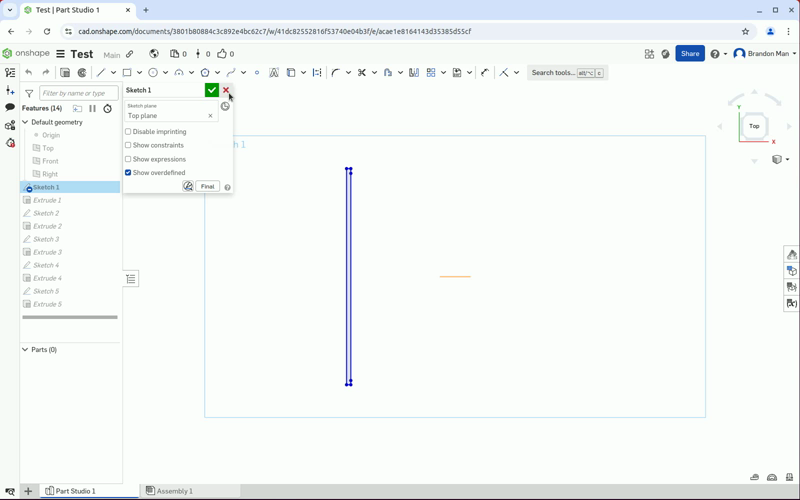
key(shift+s)
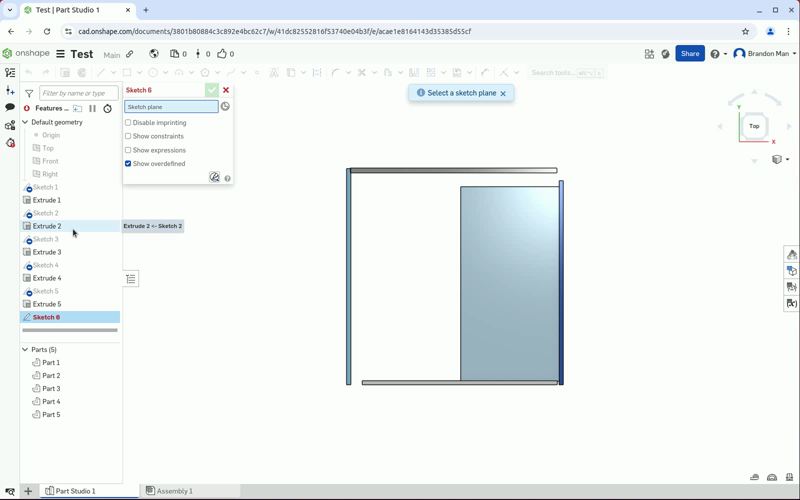
scroll(3)
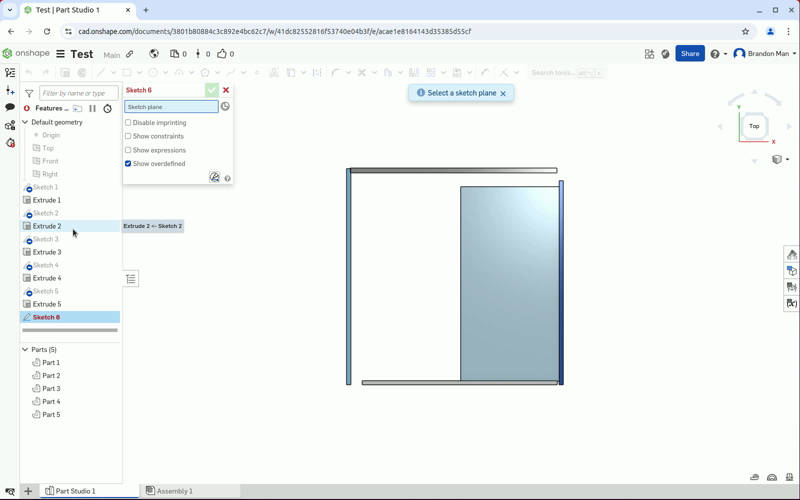
mouse_move(73, 150)
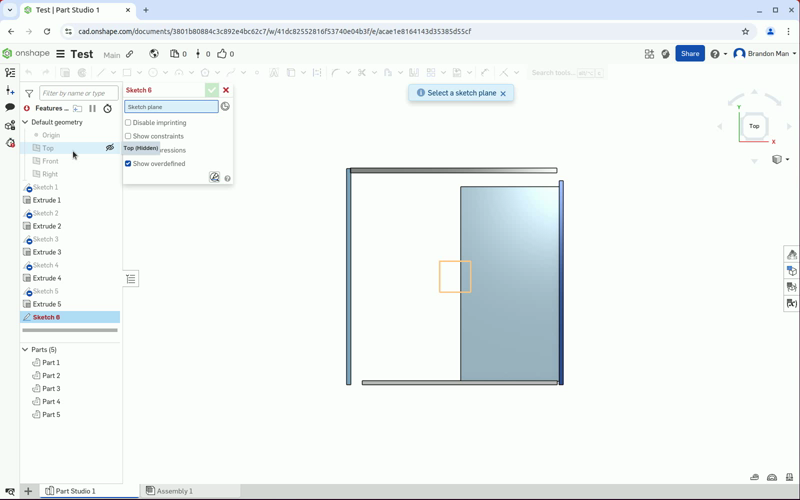
click(73, 150)
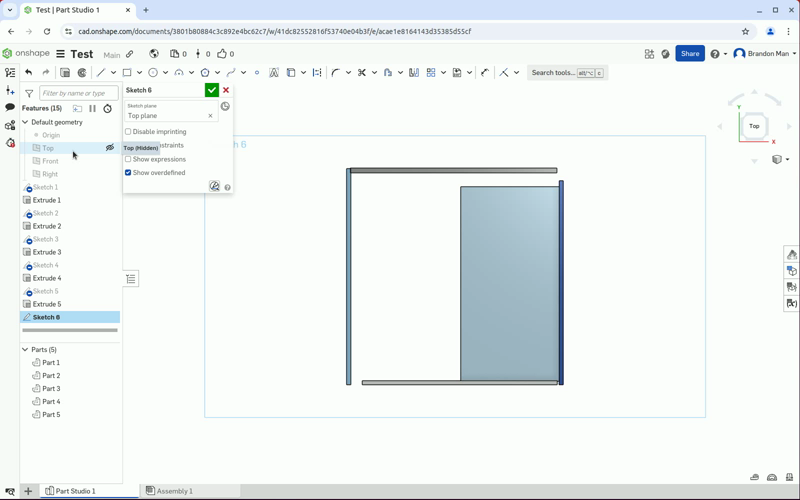
mouse_move(73, 352)
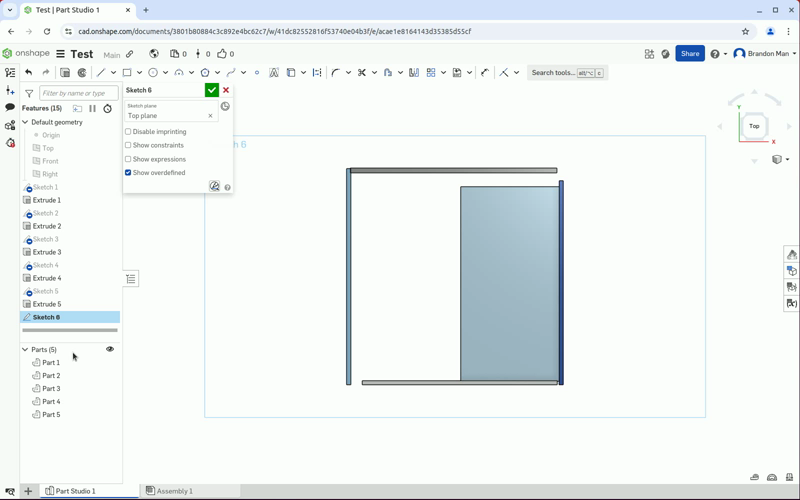
key(y)
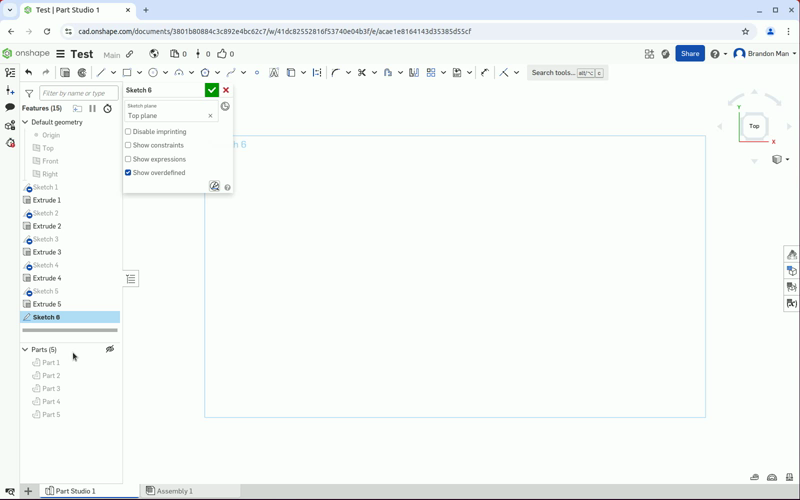
key(l)
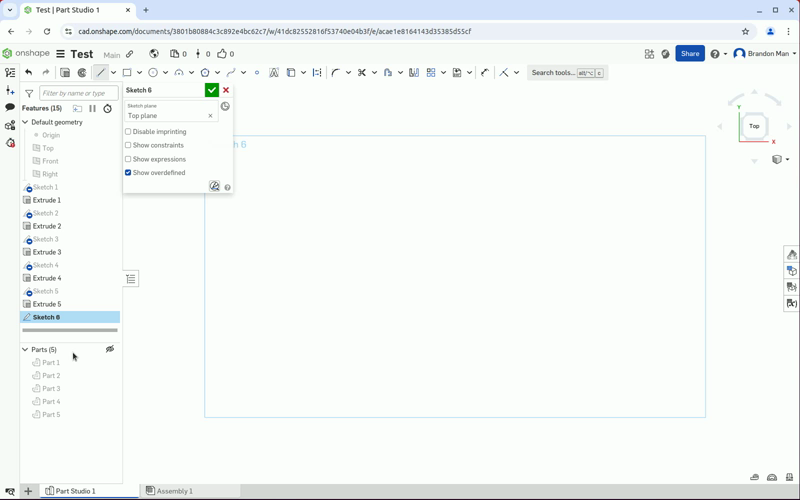
key_down(shift)
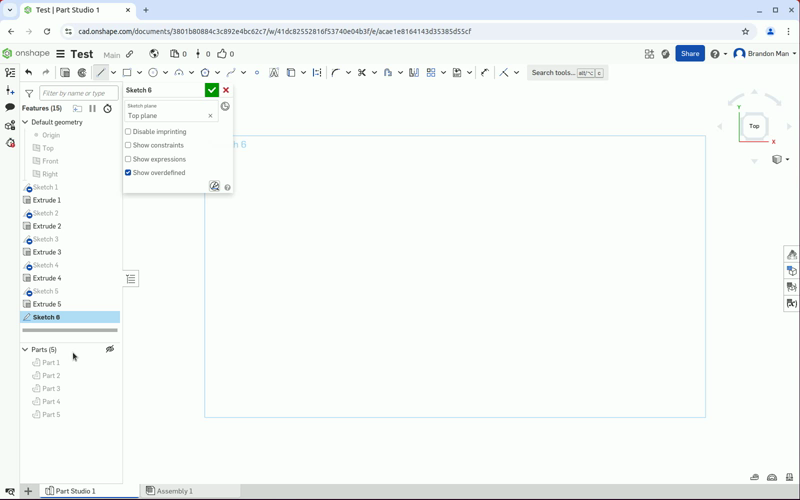
mouse_move(562, 337)
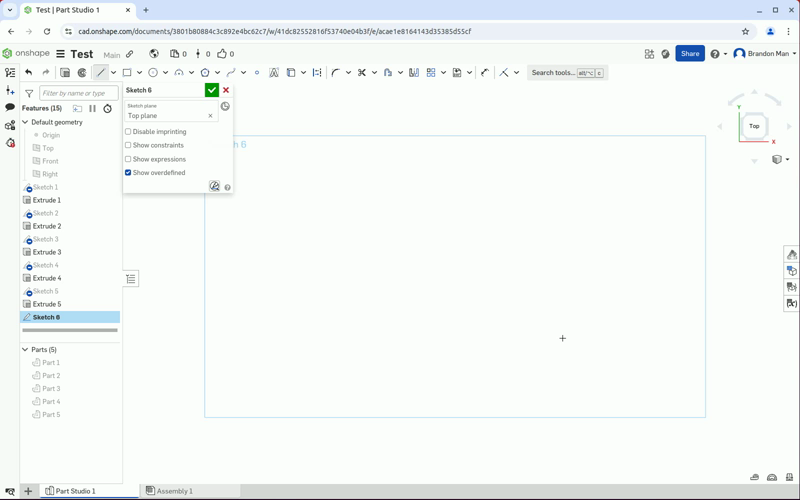
click(562, 337)
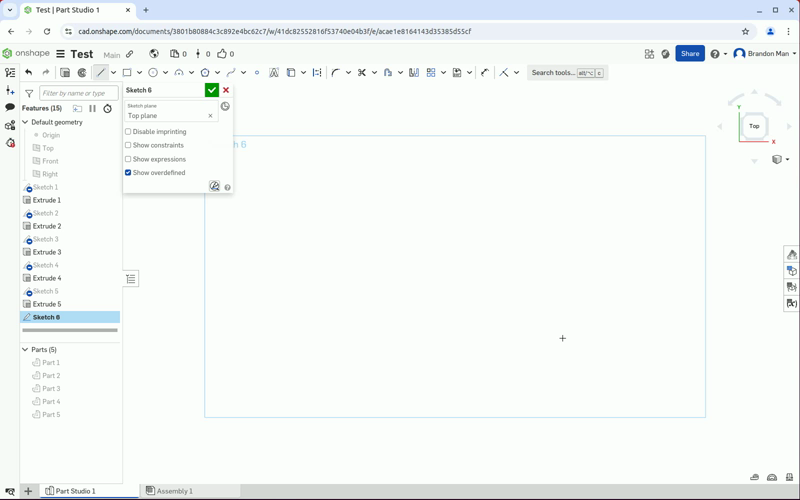
key_up(shift)
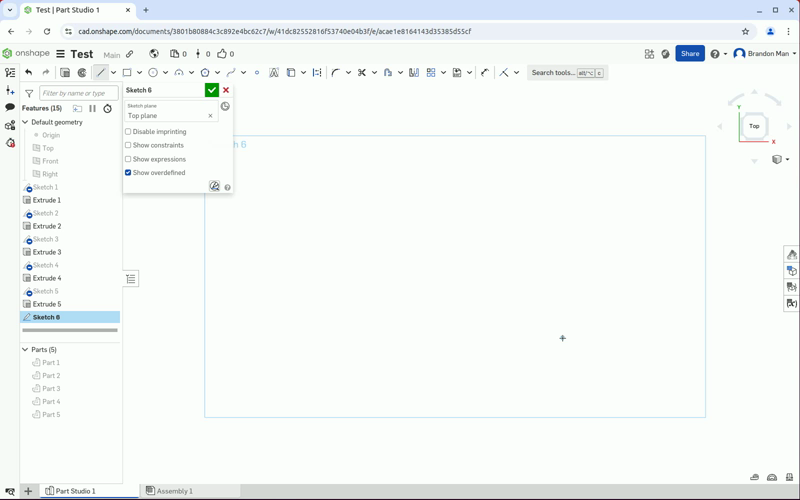
key_down(shift)
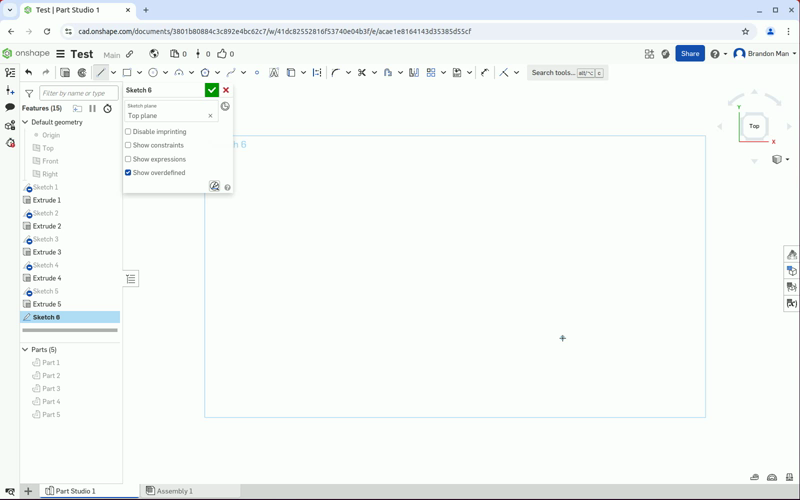
mouse_move(589, 337)
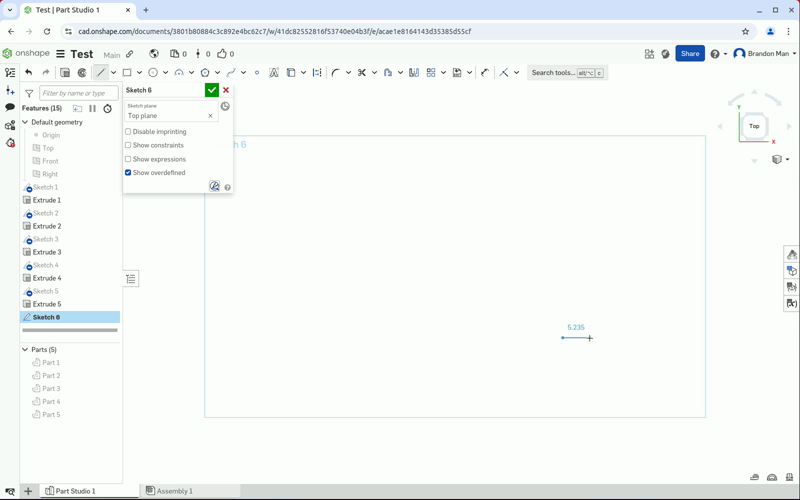
mouse_move(573, 337)
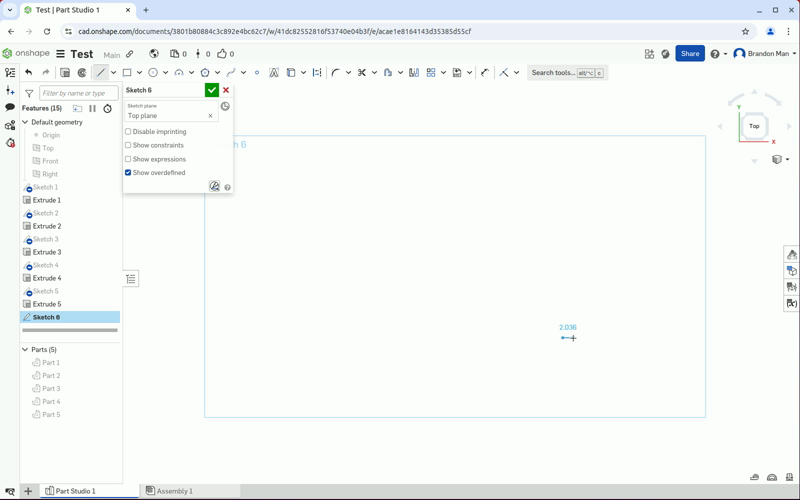
click(573, 337)
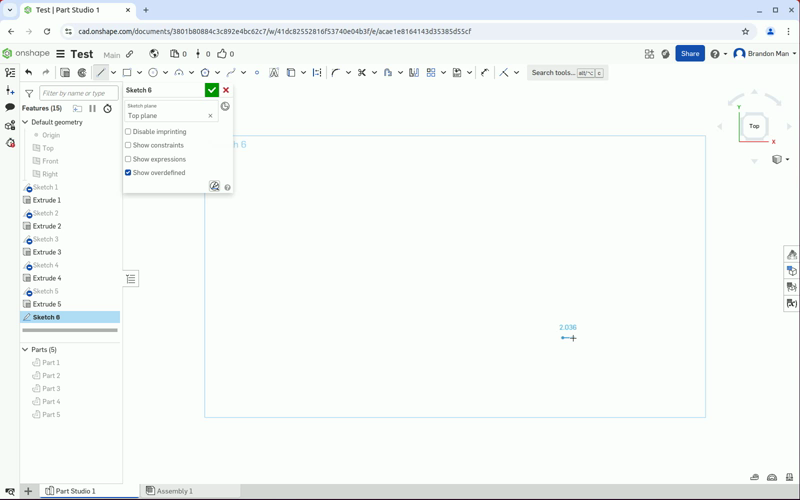
key_up(shift)
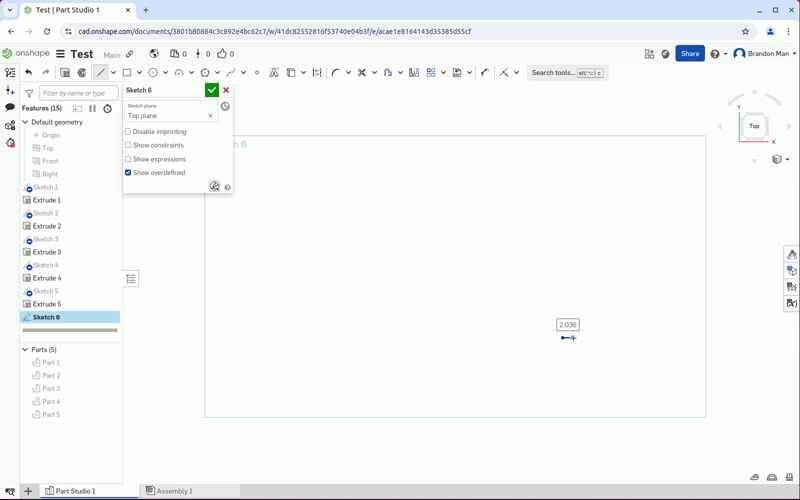
key_down(shift)
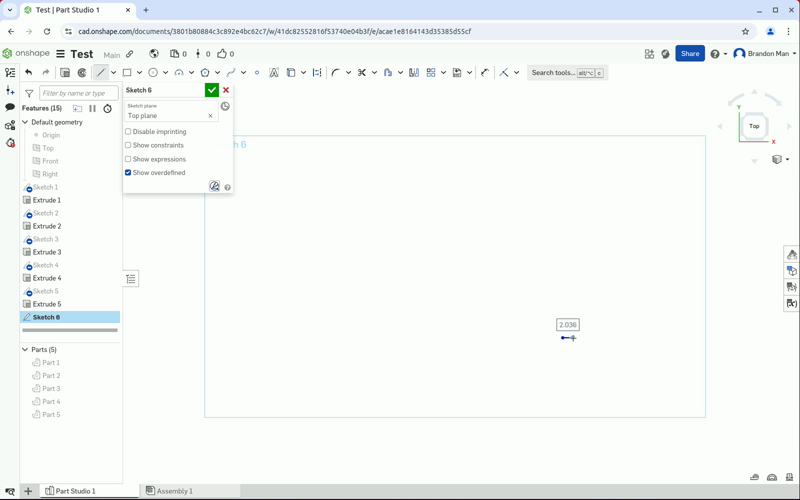
mouse_move(573, 226)
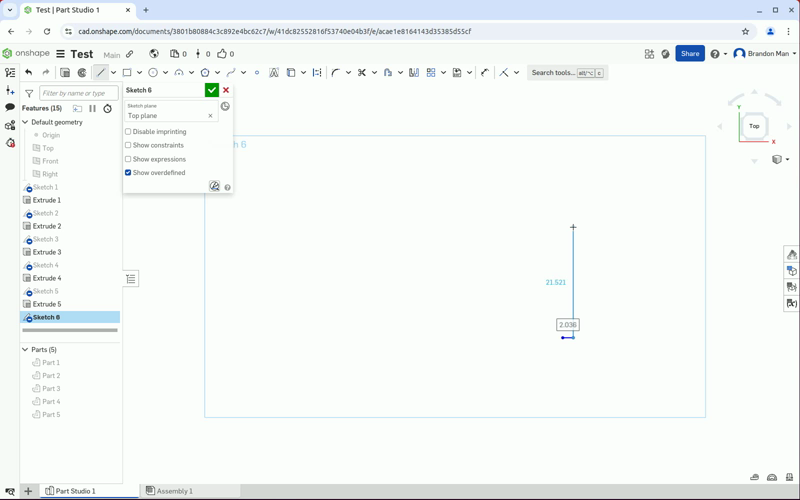
click(573, 226)
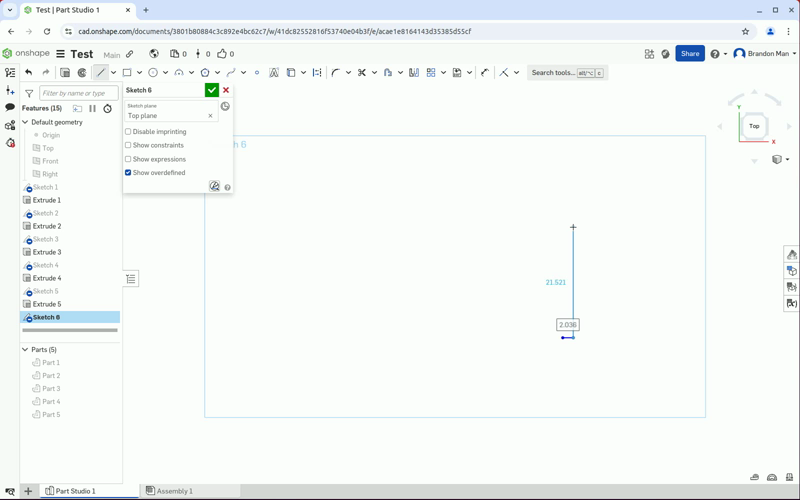
key_up(shift)
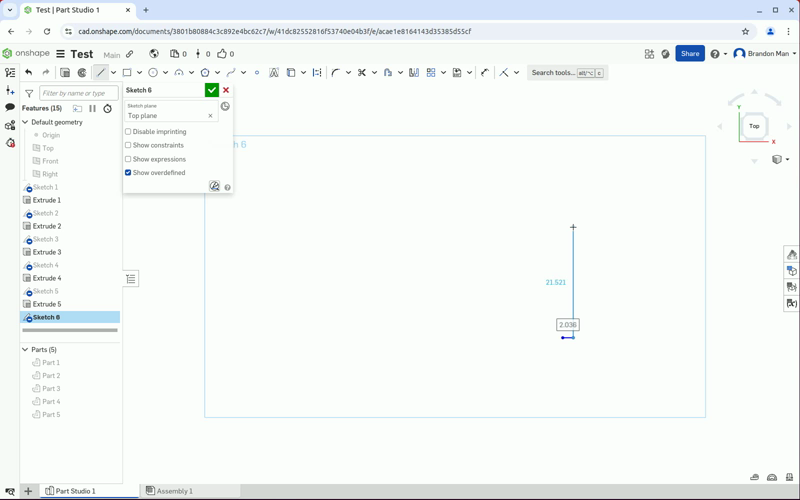
key_down(shift)
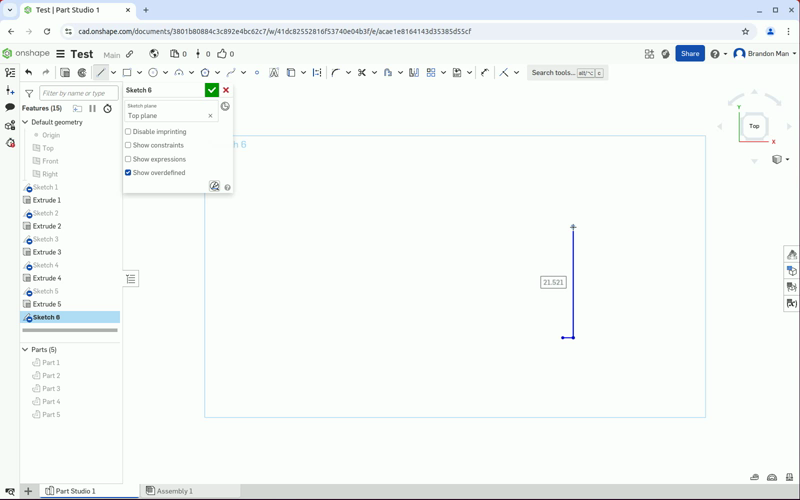
mouse_move(589, 226)
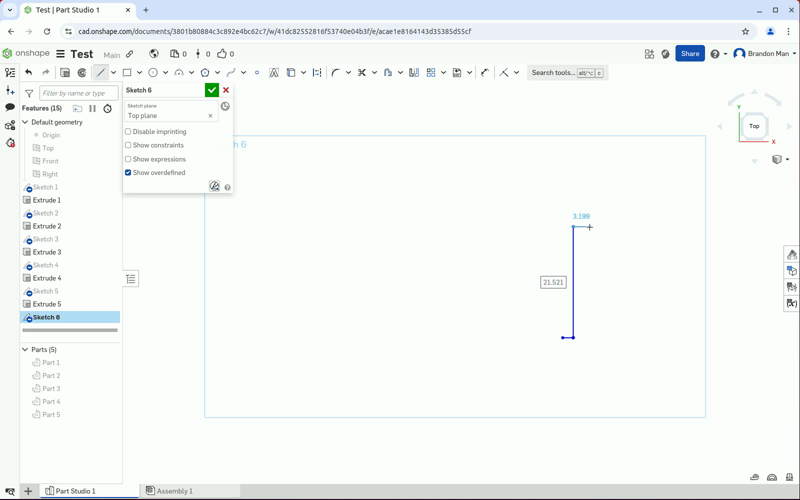
mouse_move(562, 226)
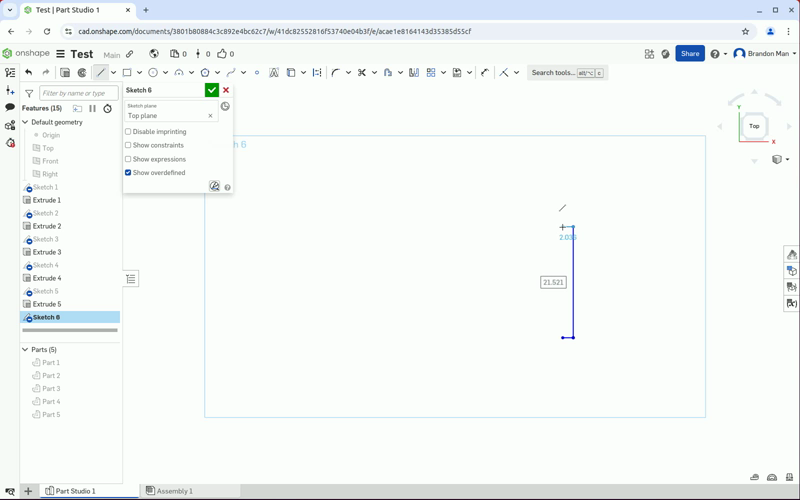
click(562, 226)
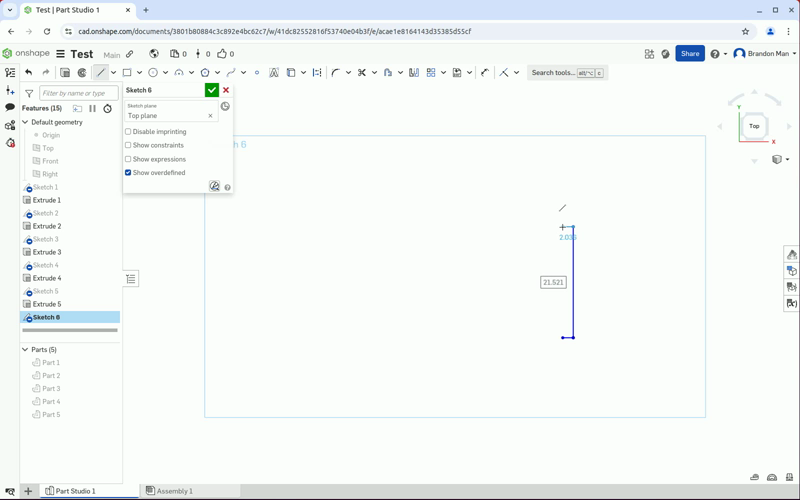
key_up(shift)
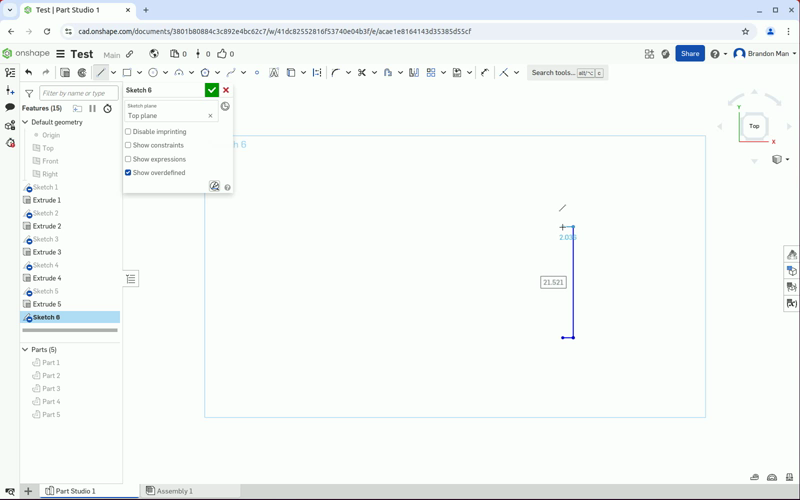
key_down(shift)
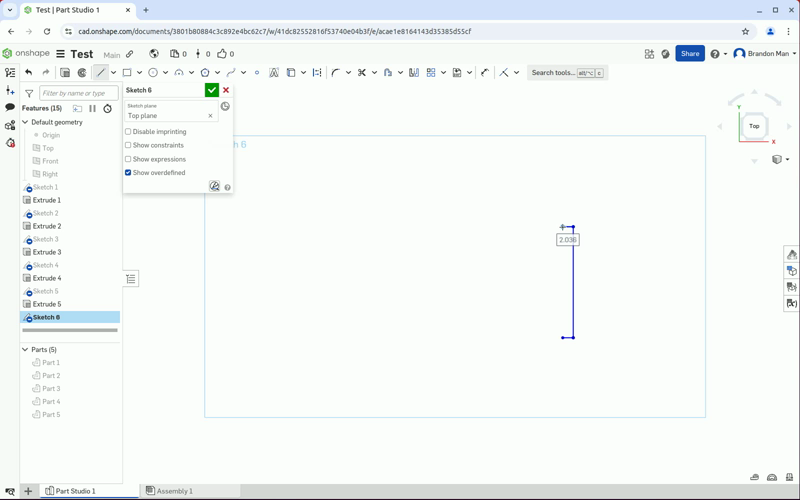
mouse_move(562, 337)
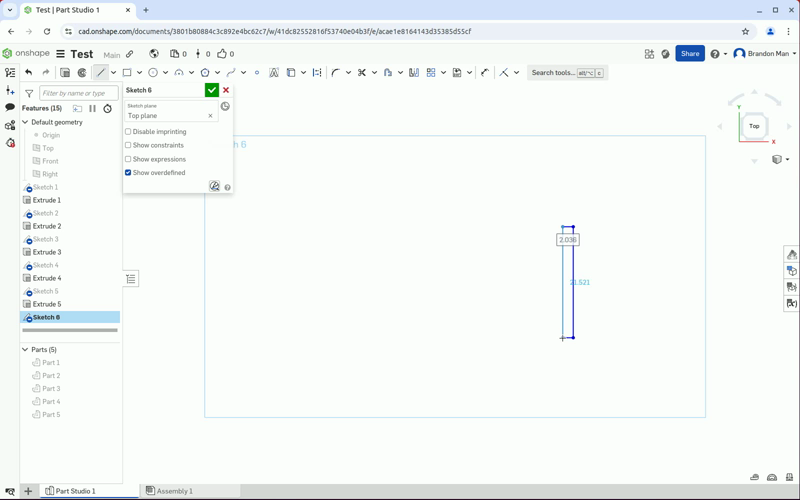
key_up(shift)
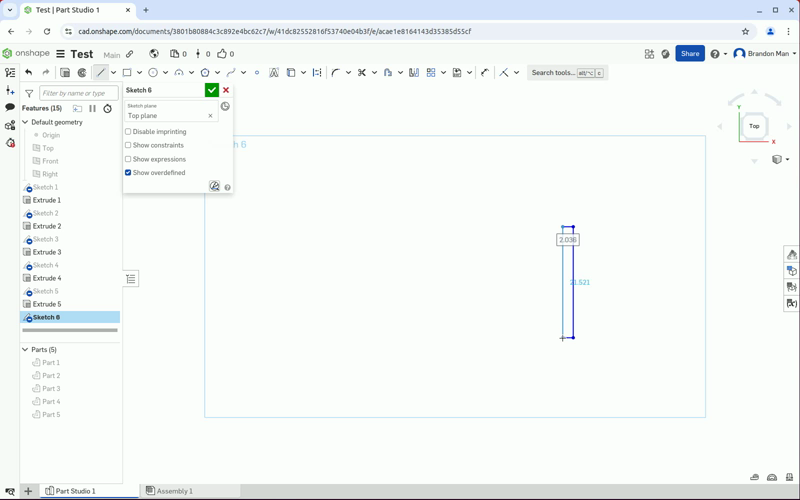
click(562, 337)
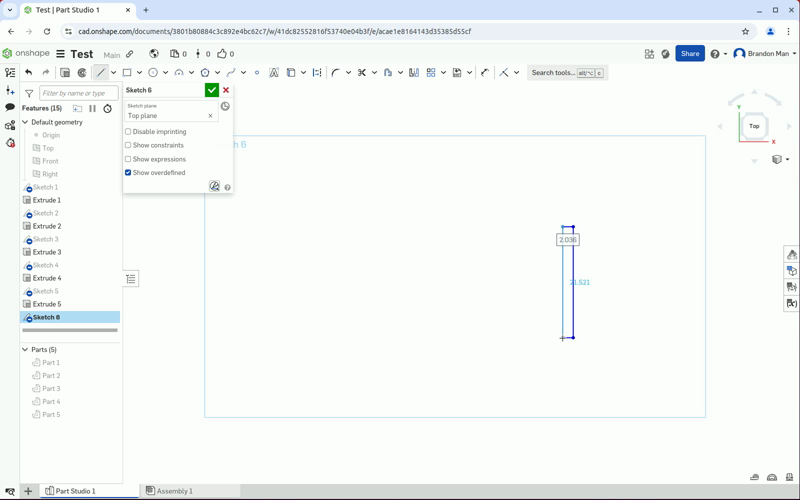
key(esc)
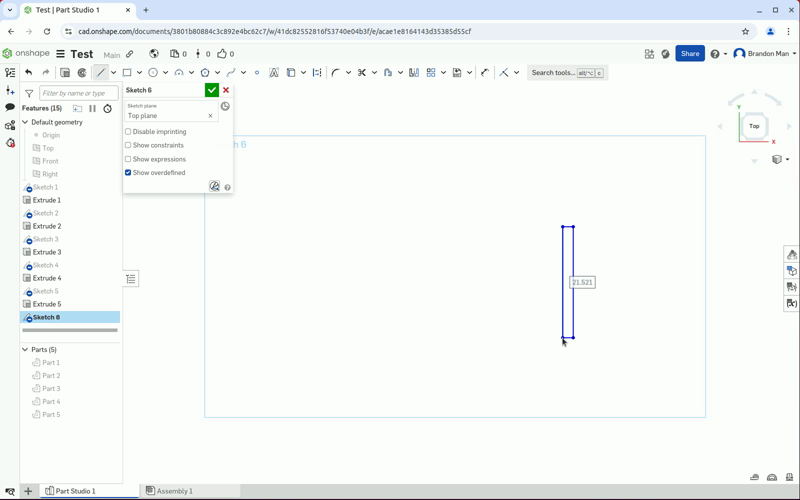
mouse_move(567, 324)
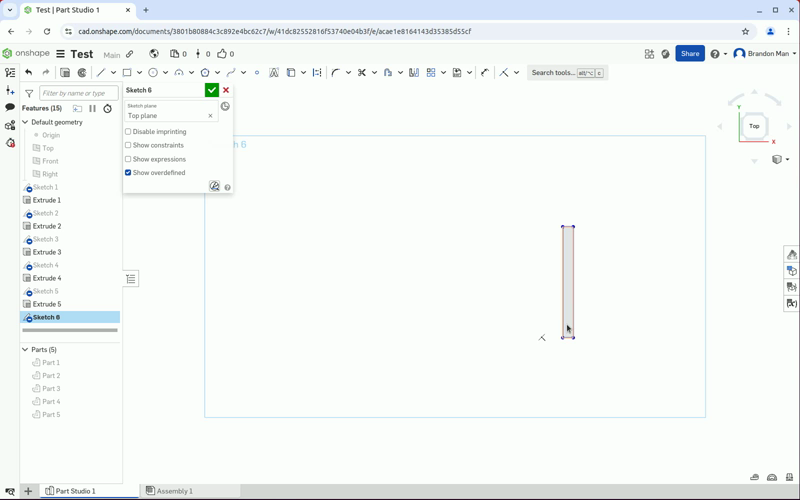
scroll(6)
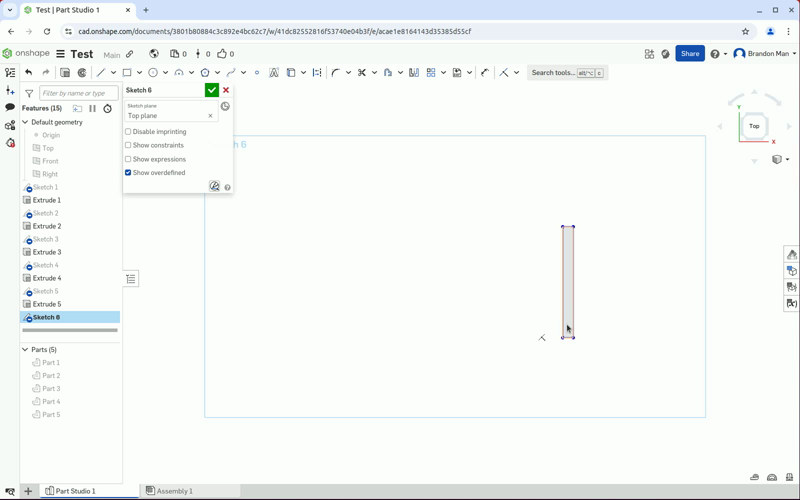
scroll(6)
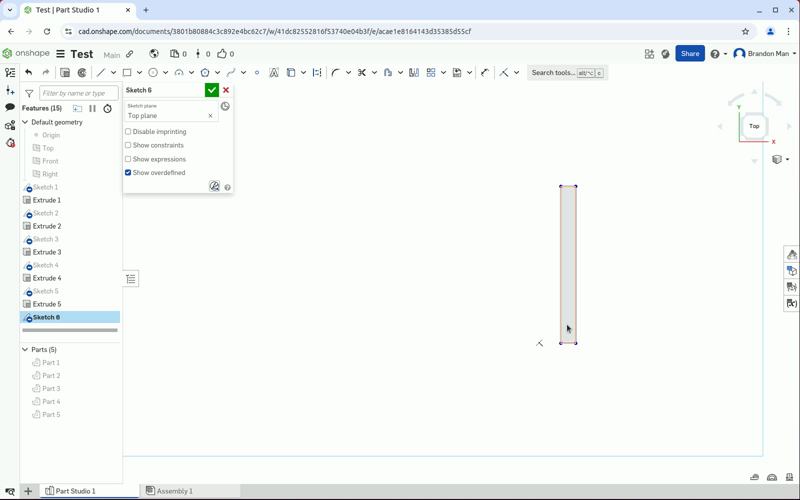
scroll(6)
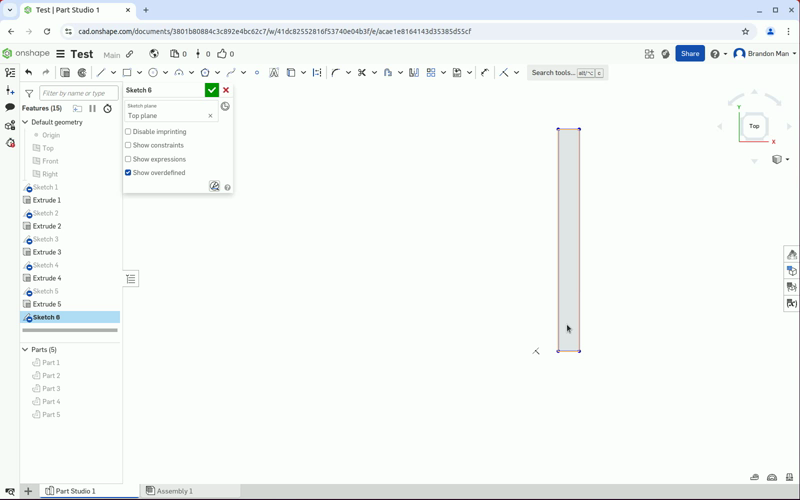
scroll(6)
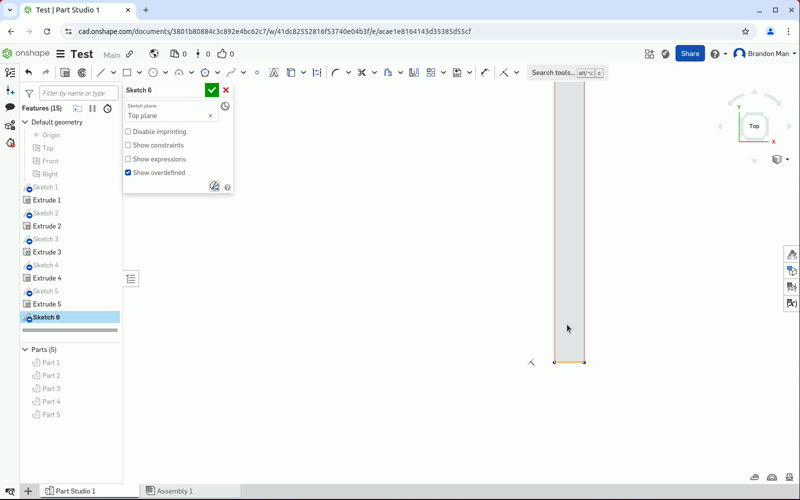
scroll(6)
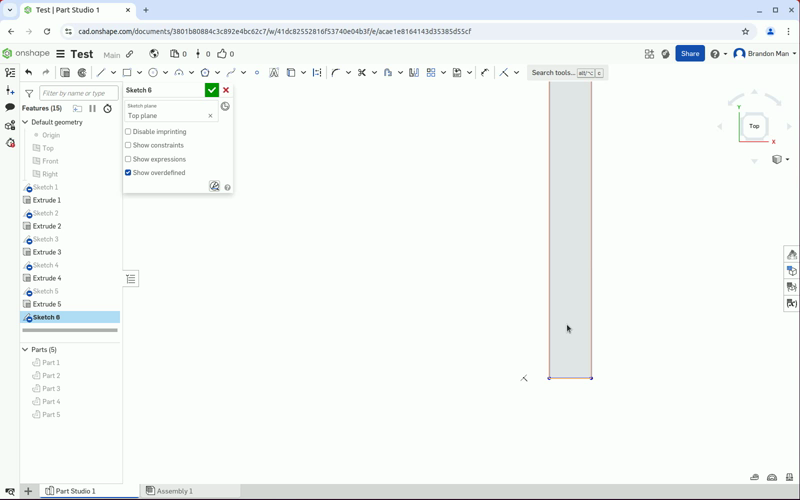
scroll(6)
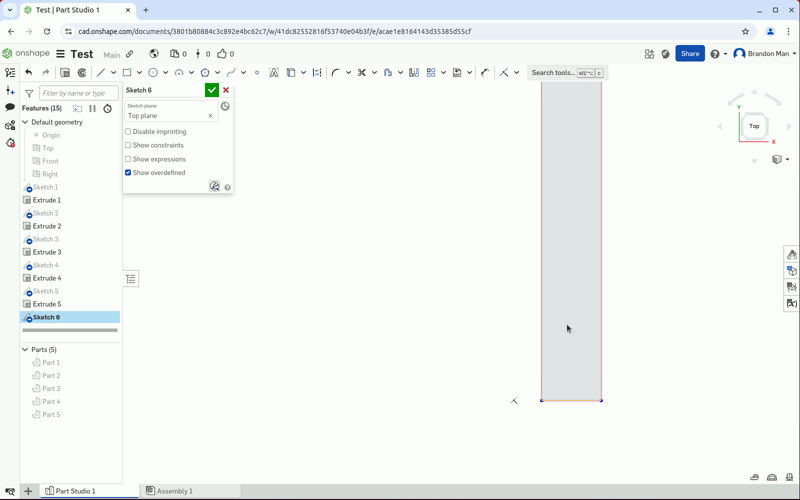
scroll(6)
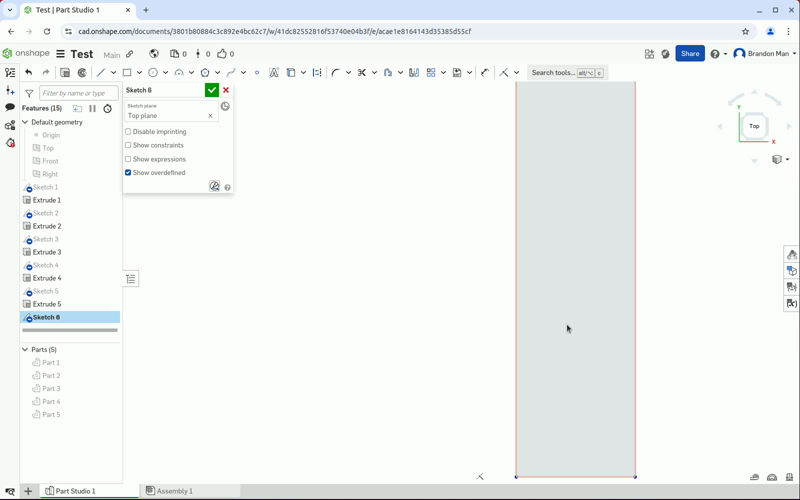
click(567, 324)
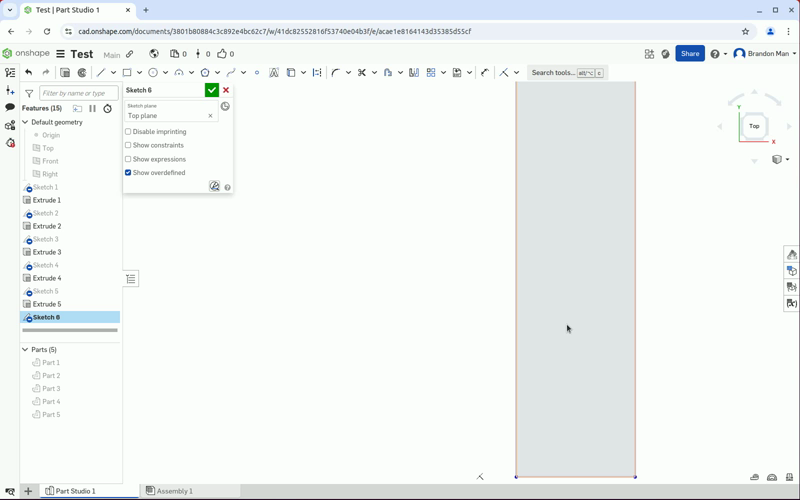
scroll(-6)
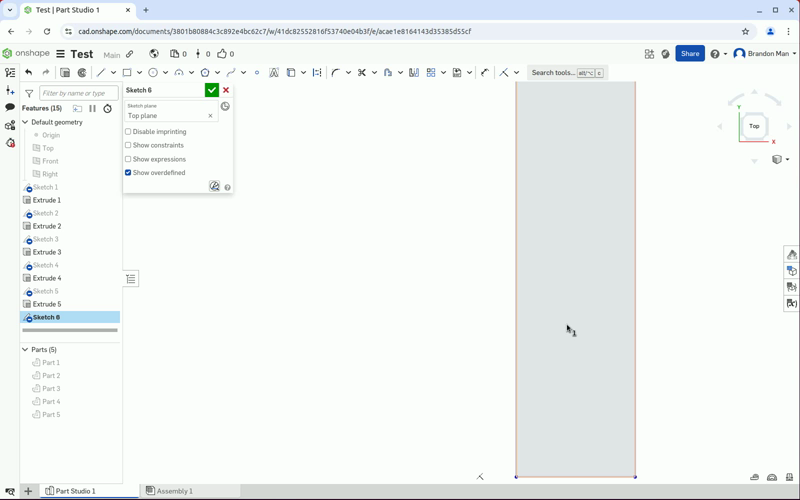
scroll(-6)
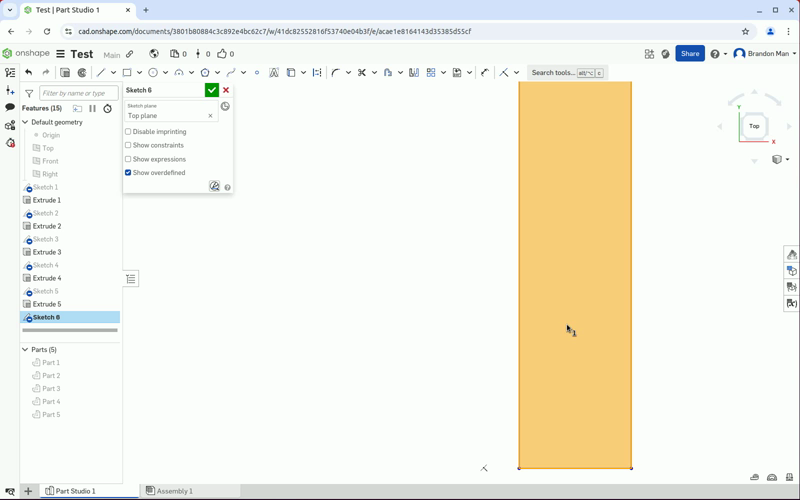
scroll(-6)
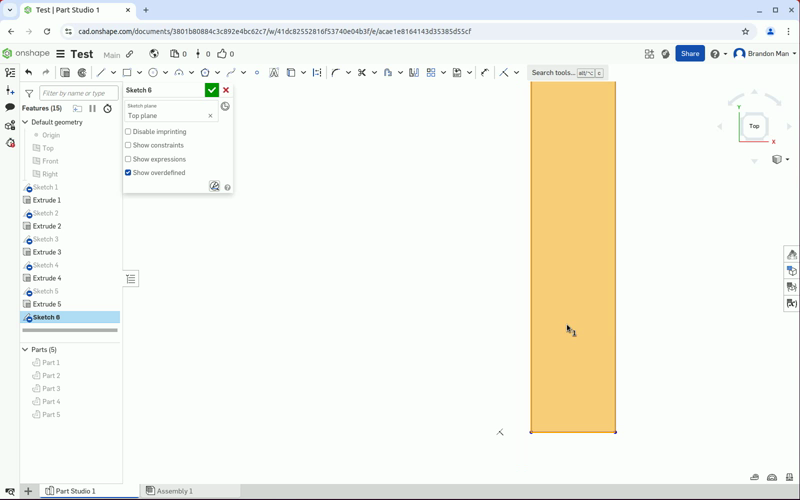
scroll(-6)
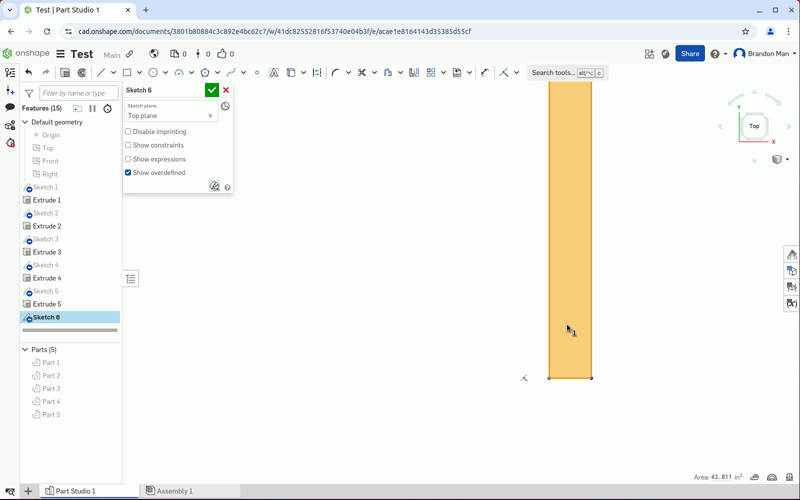
scroll(-6)
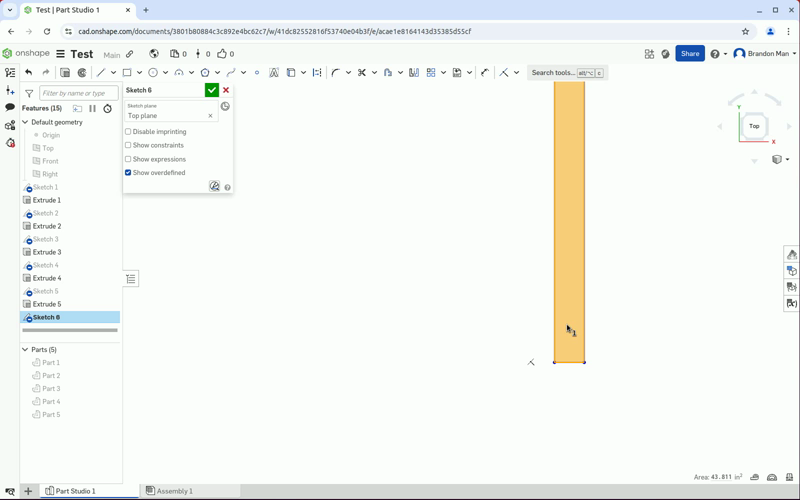
scroll(-6)
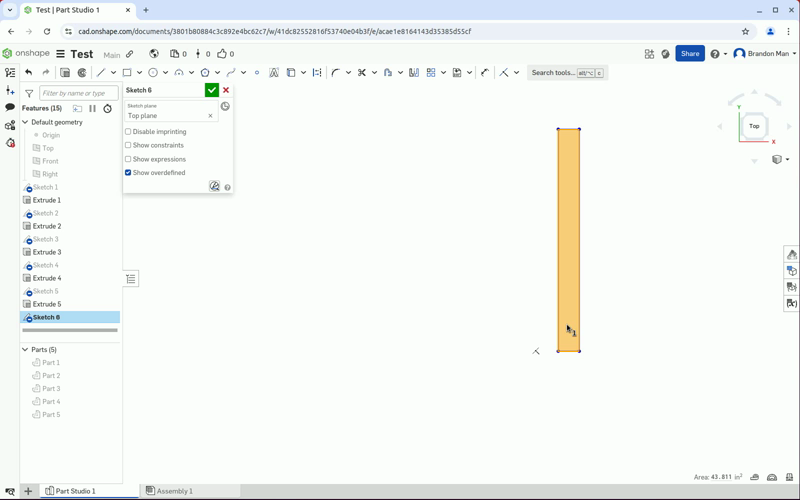
scroll(-6)
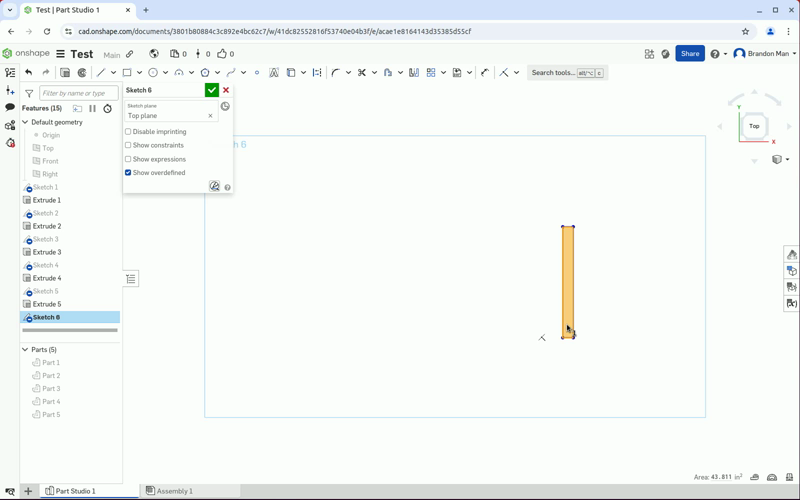
mouse_move(73, 352)
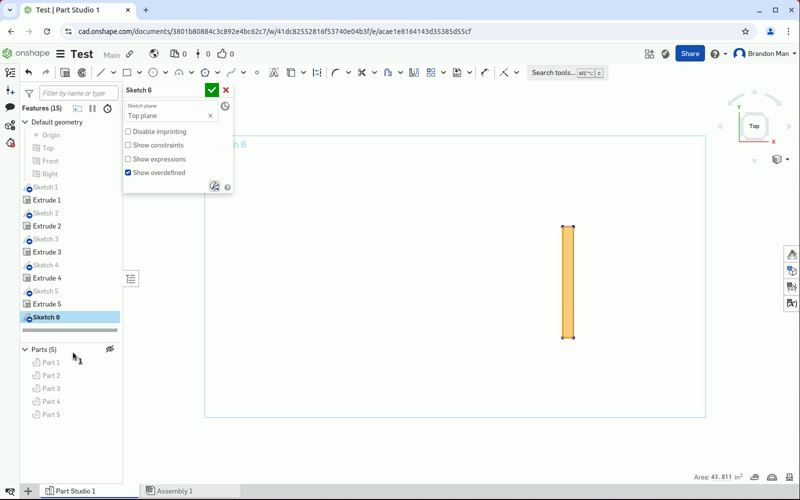
key(shift+y)
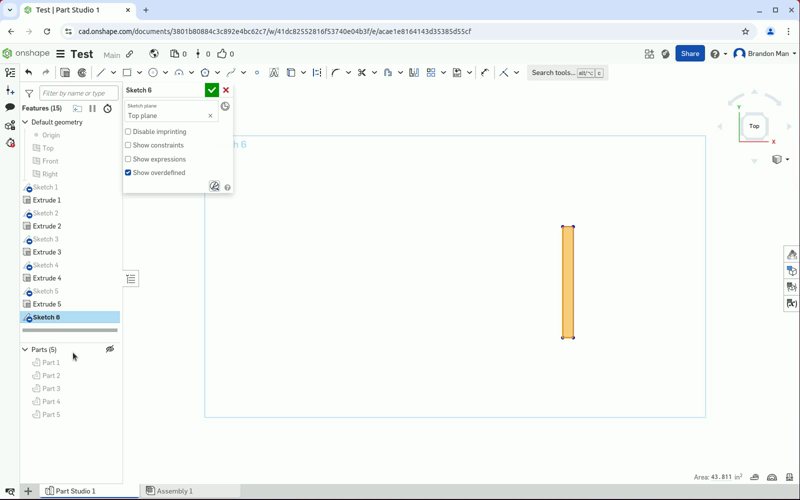
key(shift+e)
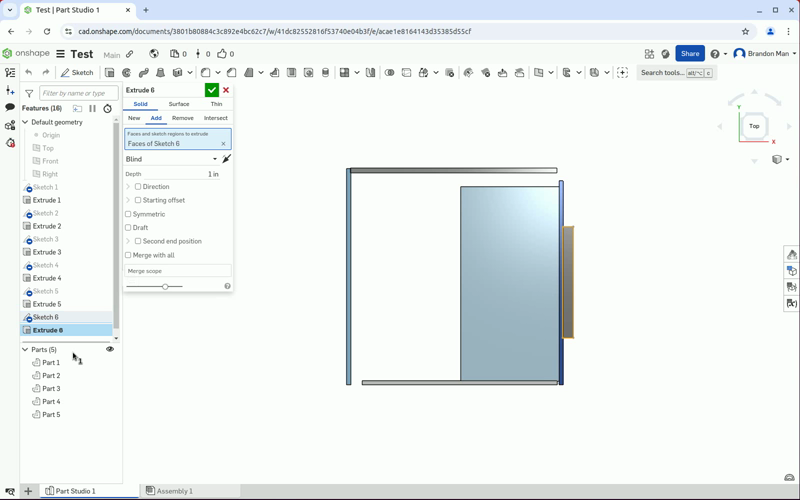
mouse_move(143, 106)
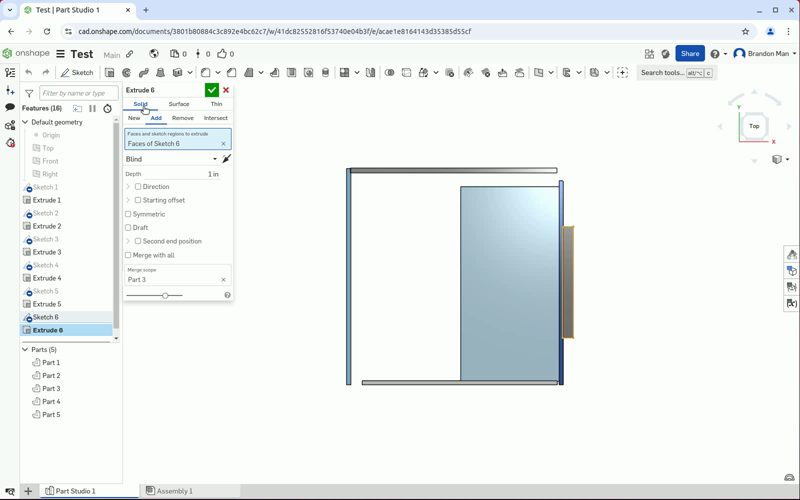
click(143, 106)
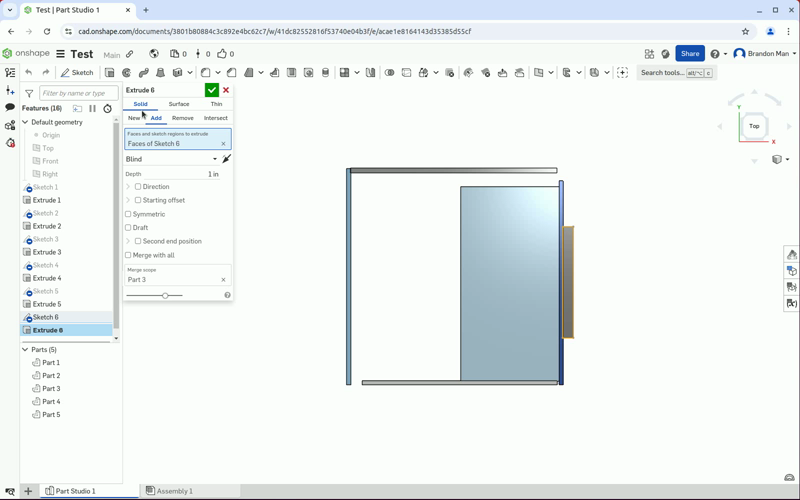
mouse_move(137, 120)
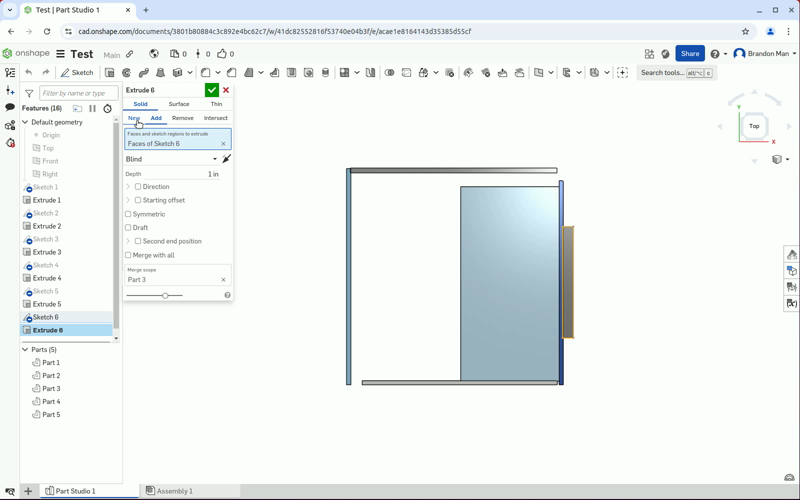
click(137, 120)
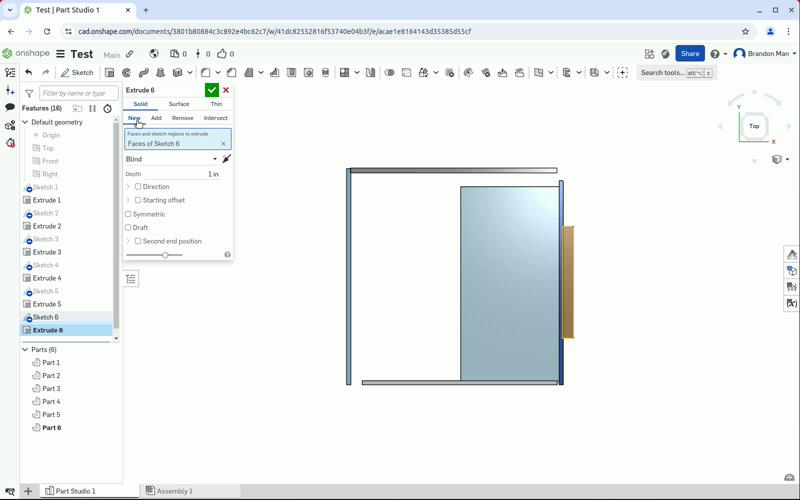
key(tab, 4)
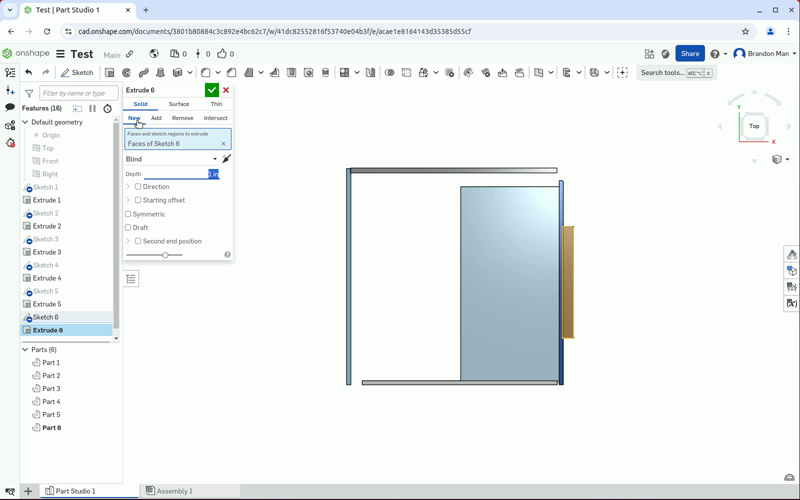
text(5.296)
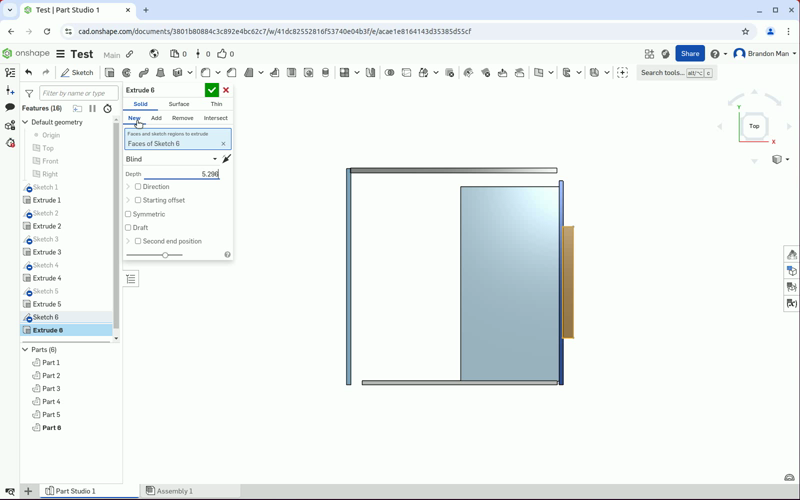
key(enter)
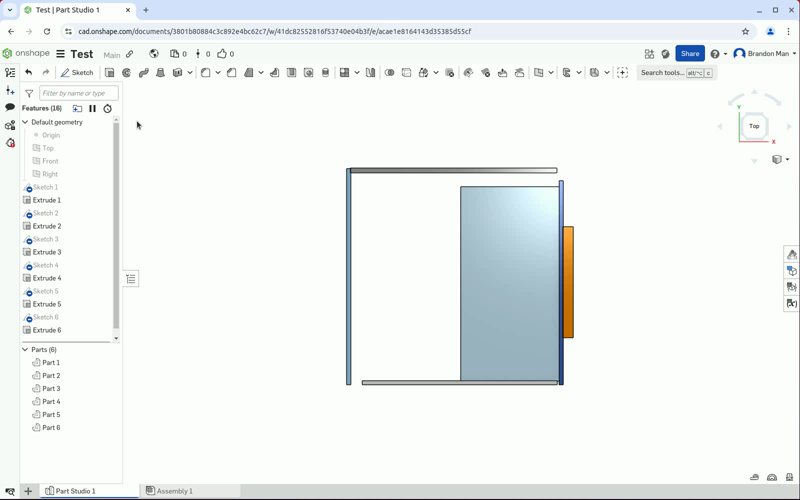
key(shift+h)
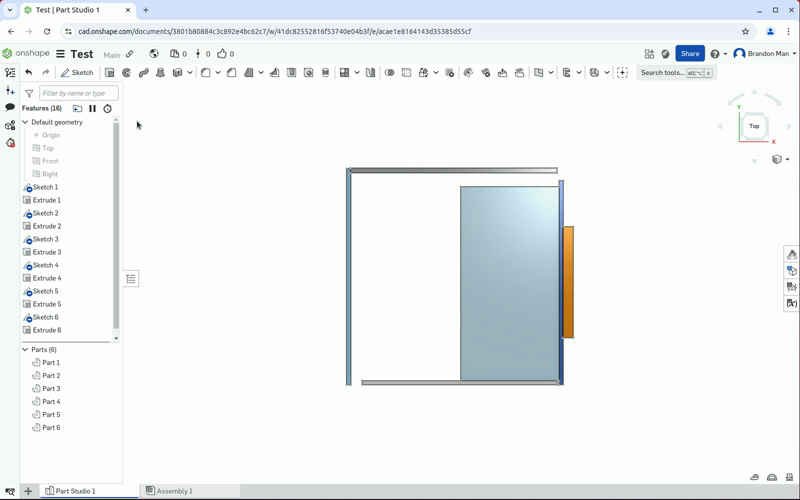
key(shift+h)
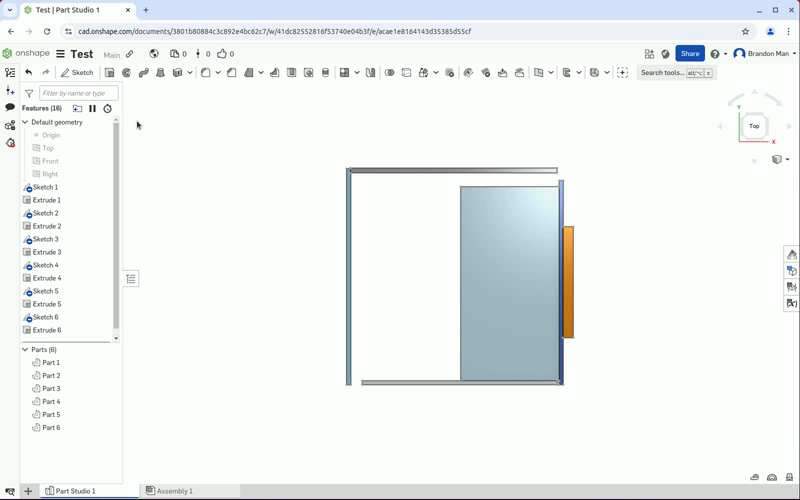
key(shift+7)
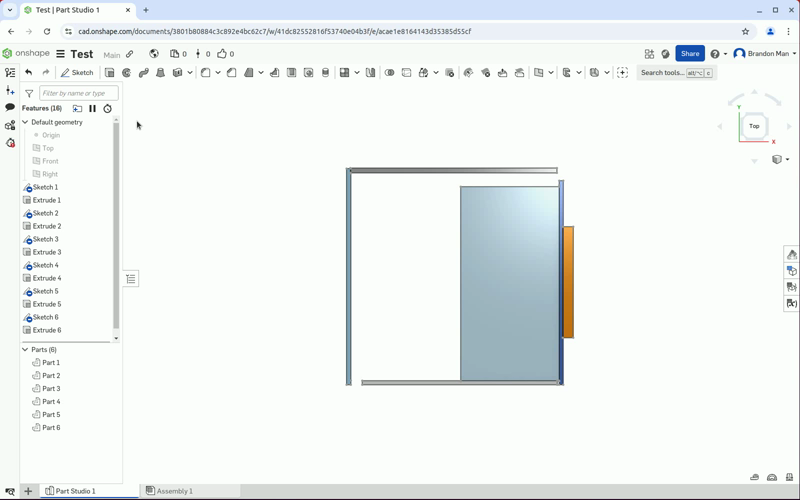
key(up, 3)
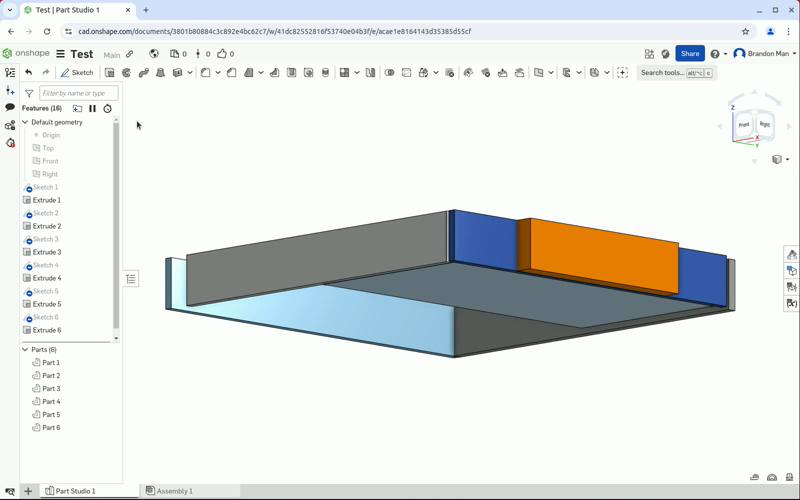
key(left, 3)
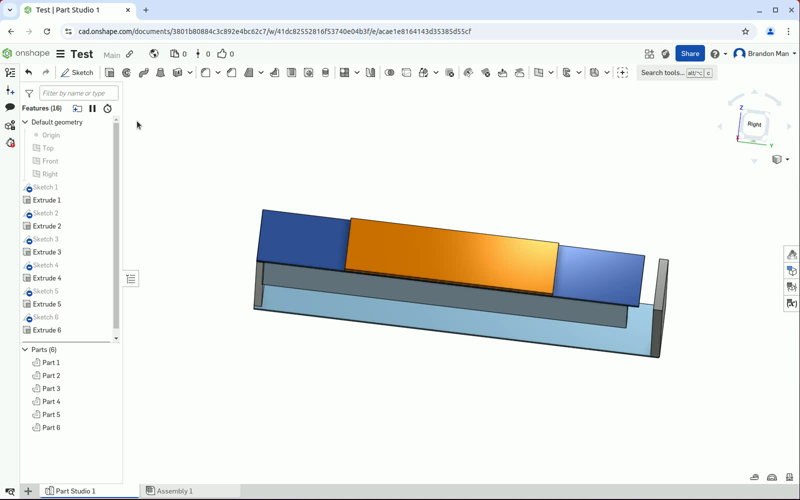
key(right, 3)
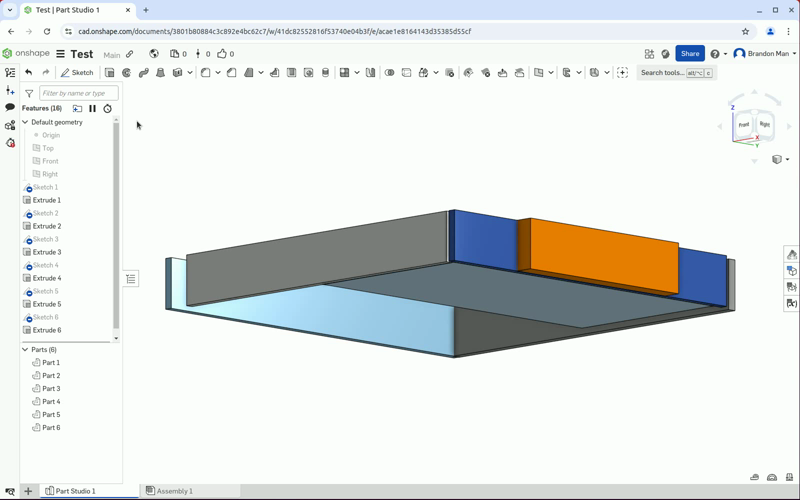
key(down, 3)
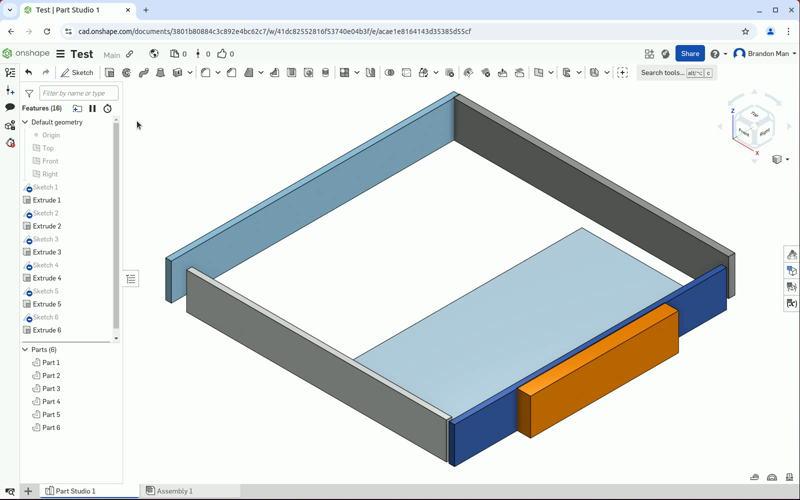
mouse_move(69, 189)
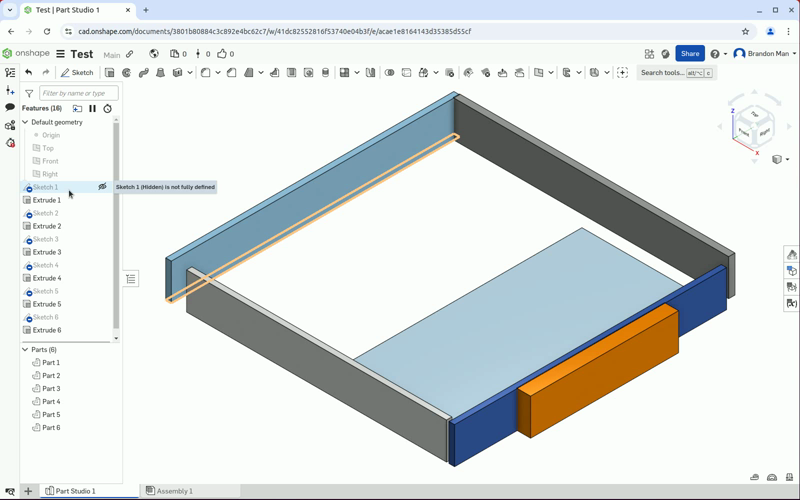
click(69, 189)